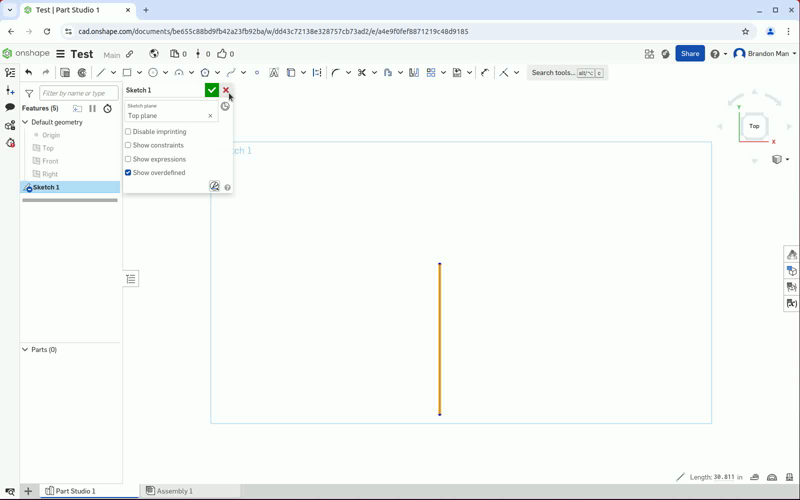
key(shift+h)
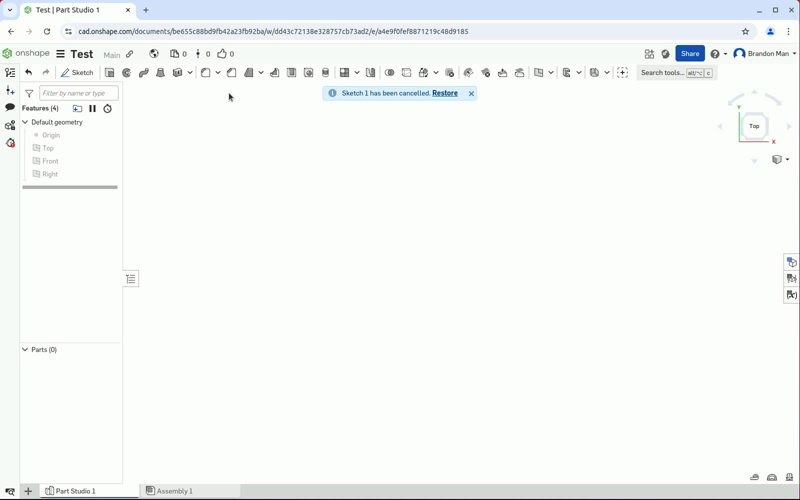
mouse_move(73, 352)
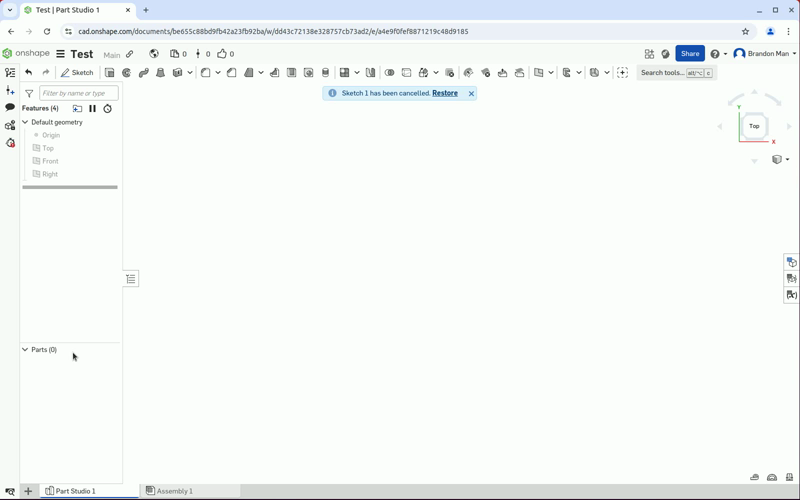
key(y)
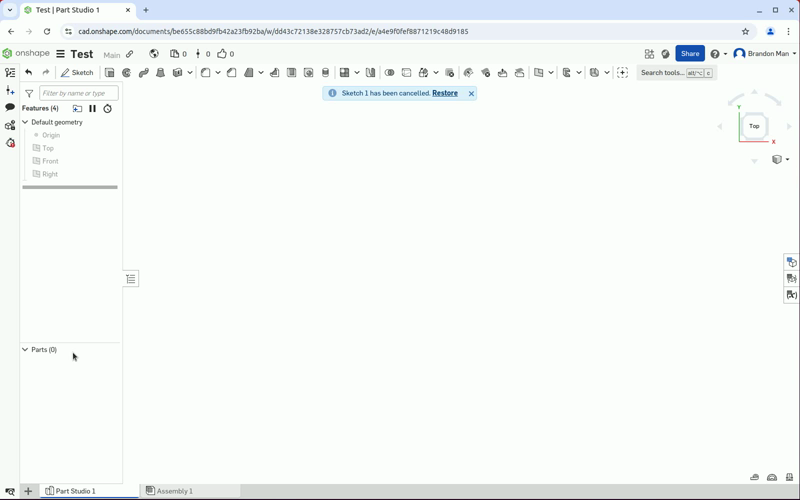
key(shift+p)
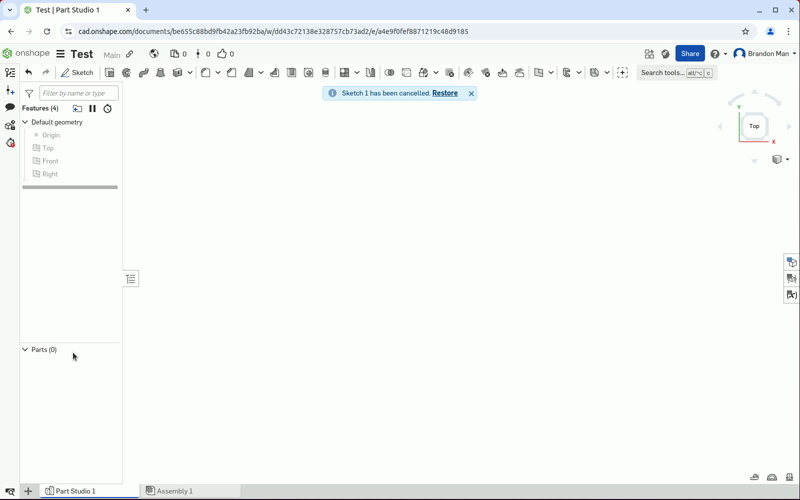
key(space)
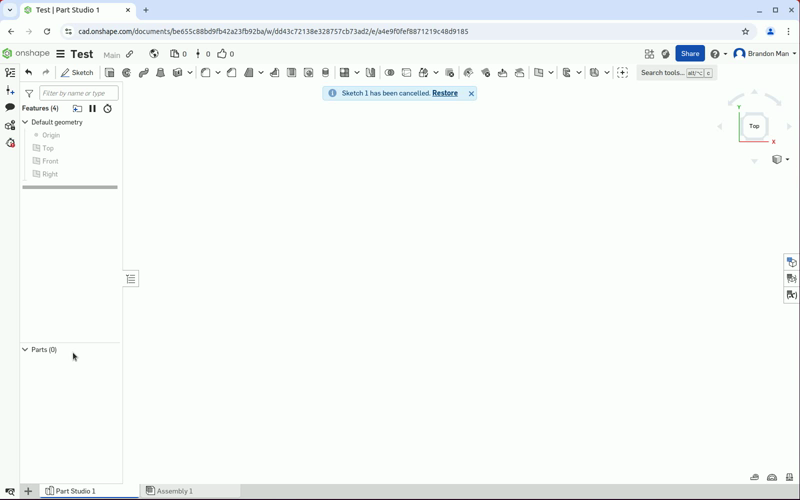
key_down(shift)
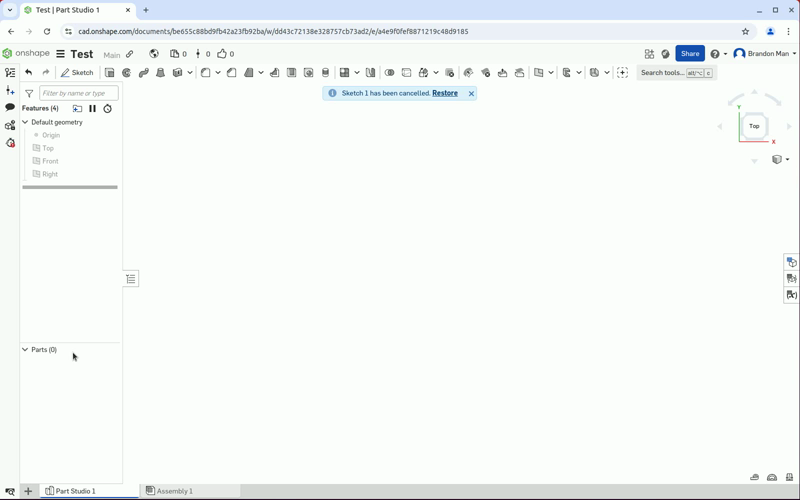
key(up)
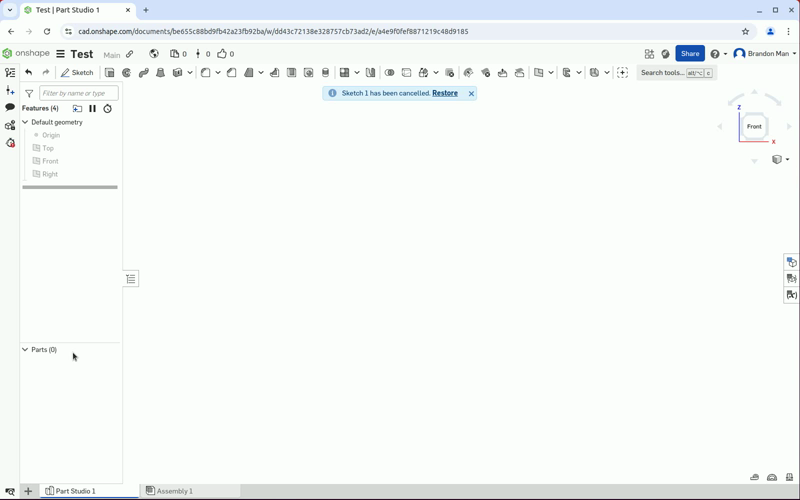
key_up(shift)
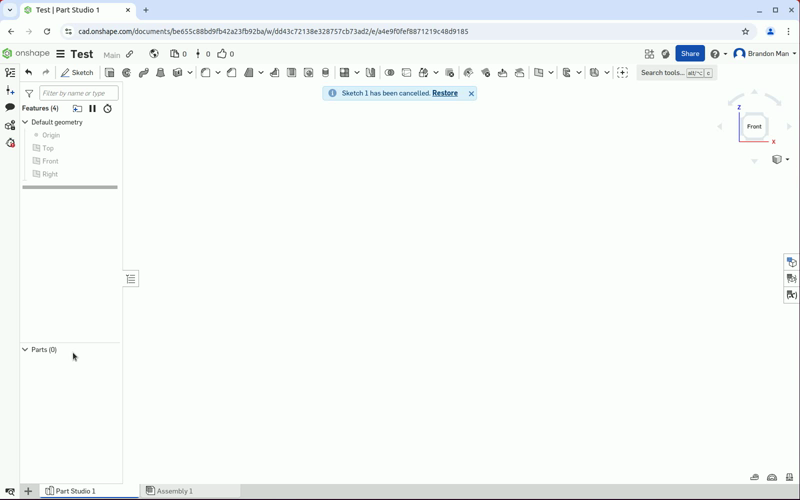
mouse_move(73, 352)
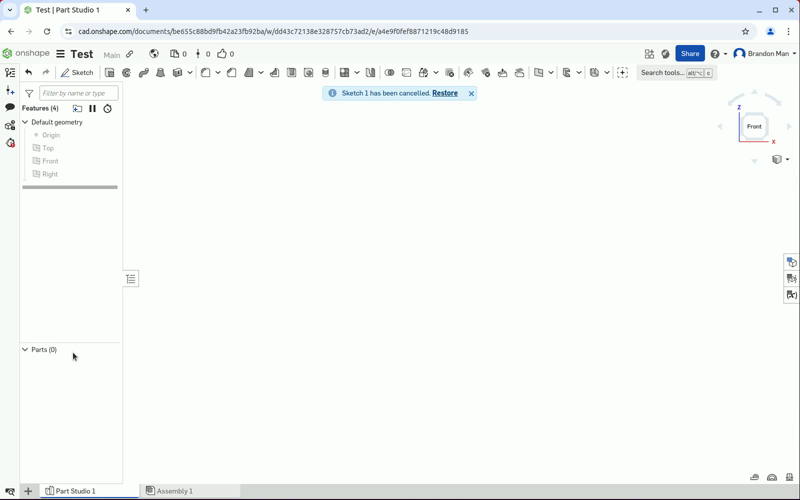
key(shift+y)
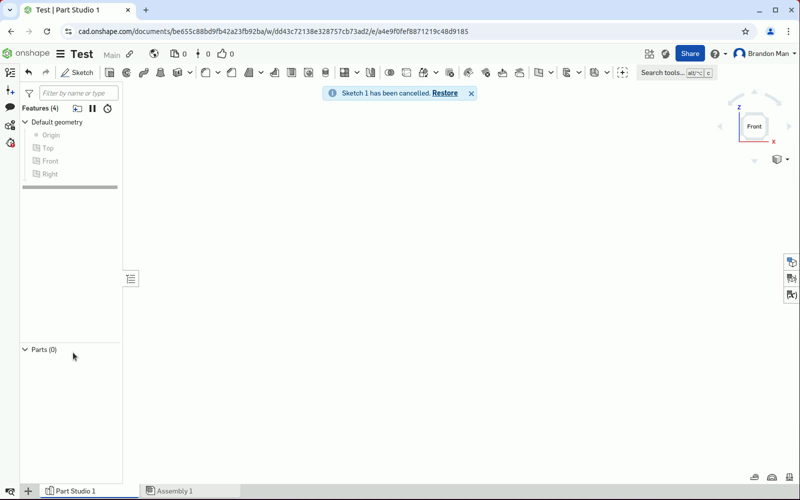
key(shift+s)
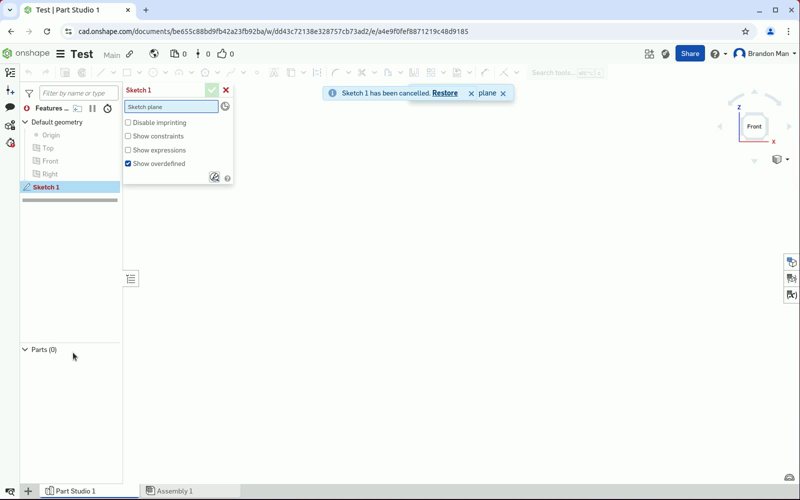
mouse_move(73, 163)
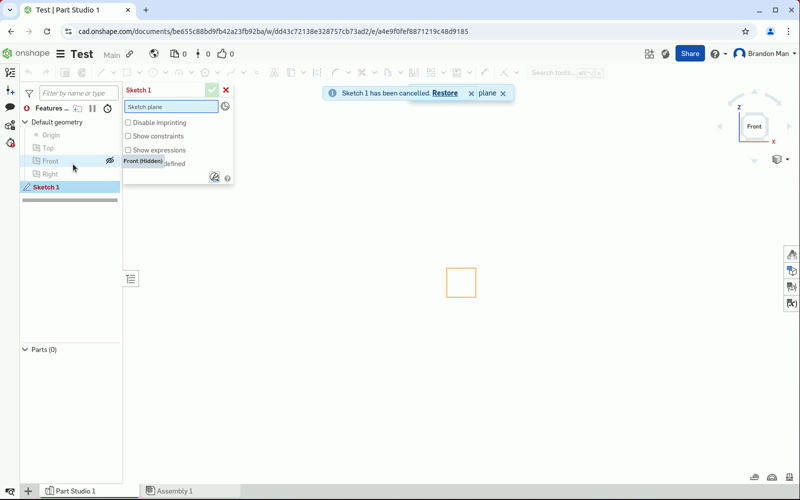
click(73, 163)
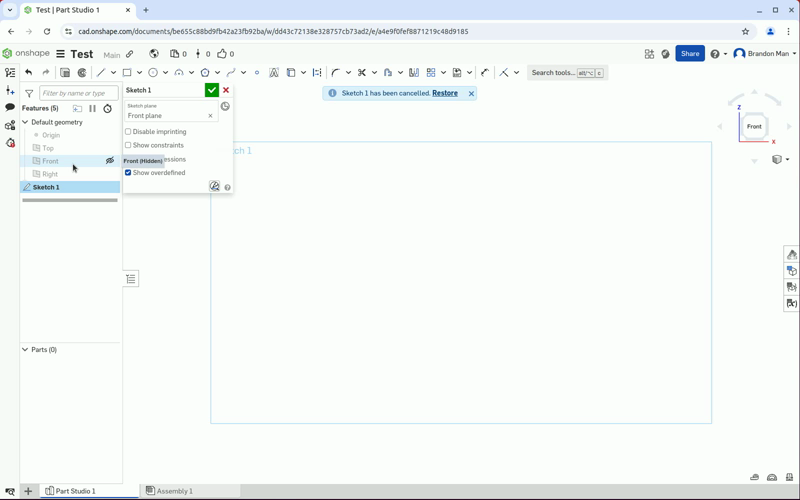
mouse_move(73, 352)
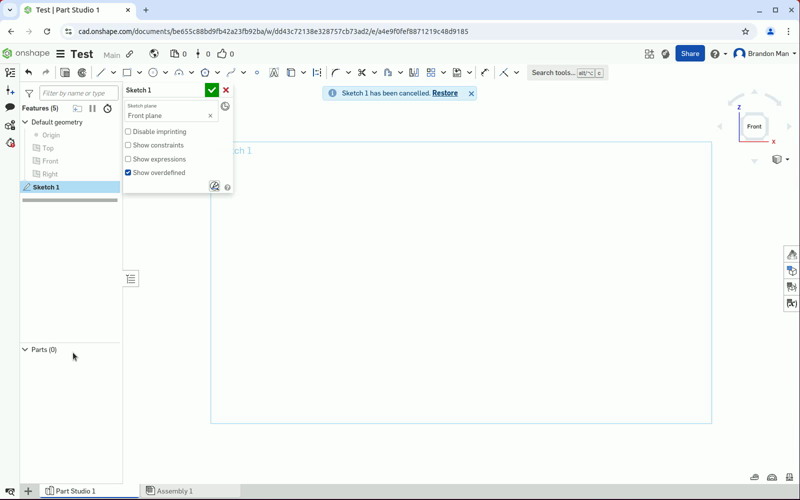
key(y)
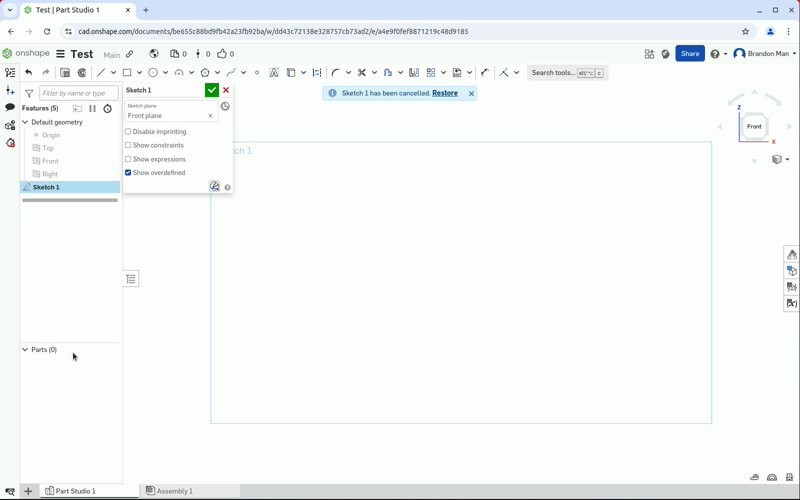
key(a)
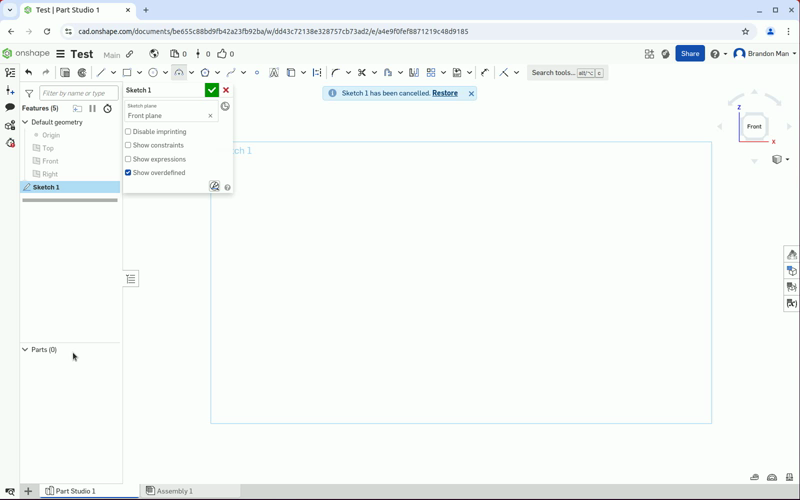
key_down(shift)
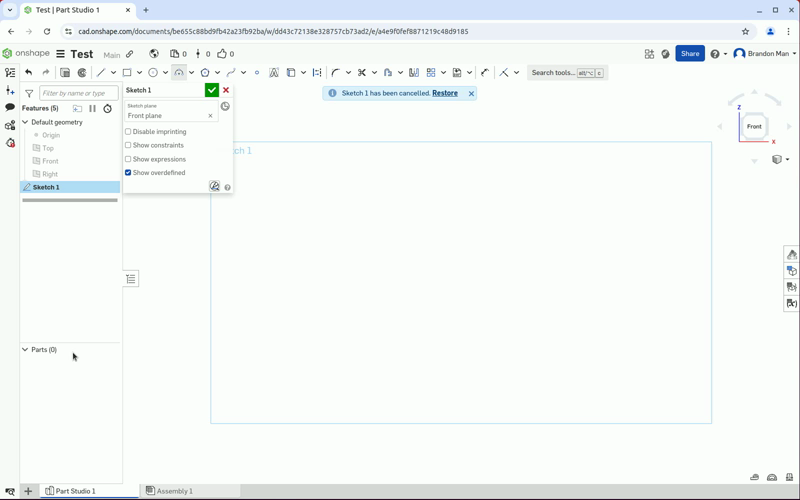
mouse_move(390, 353)
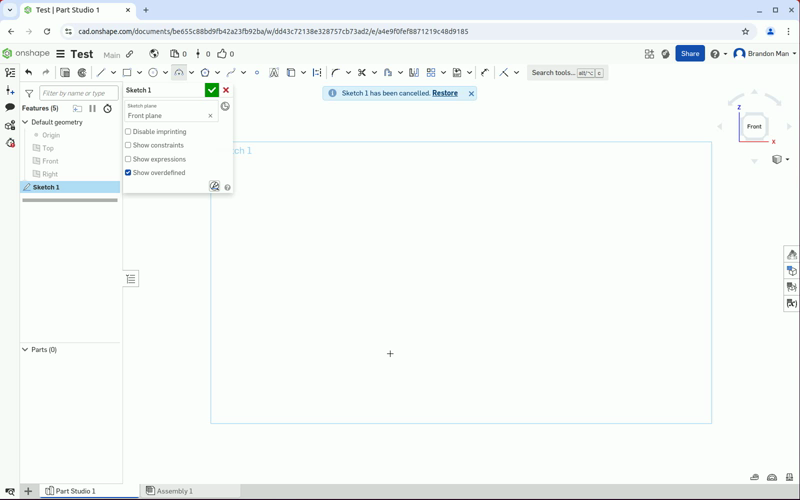
click(390, 353)
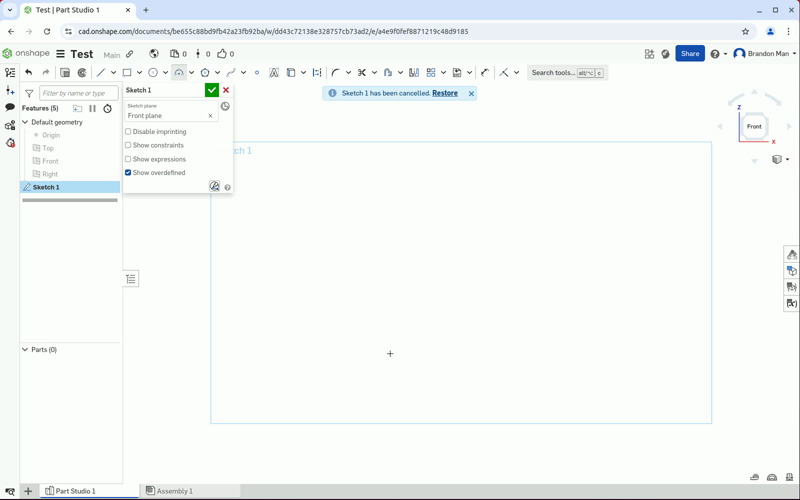
key_up(shift)
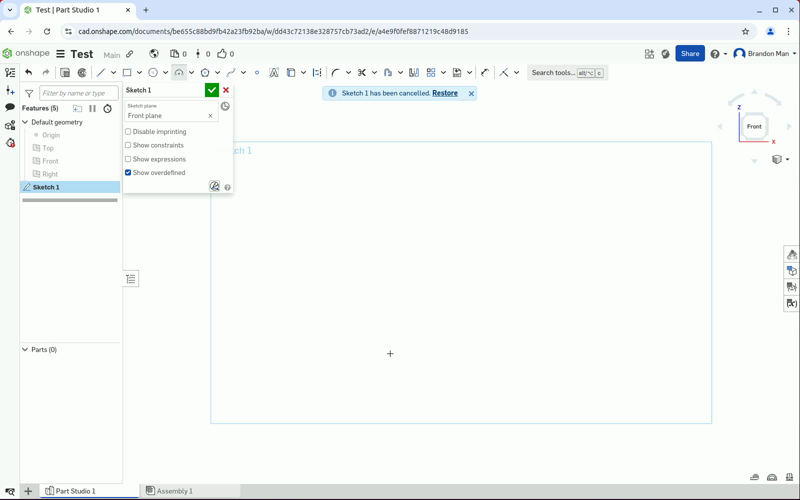
key_down(shift)
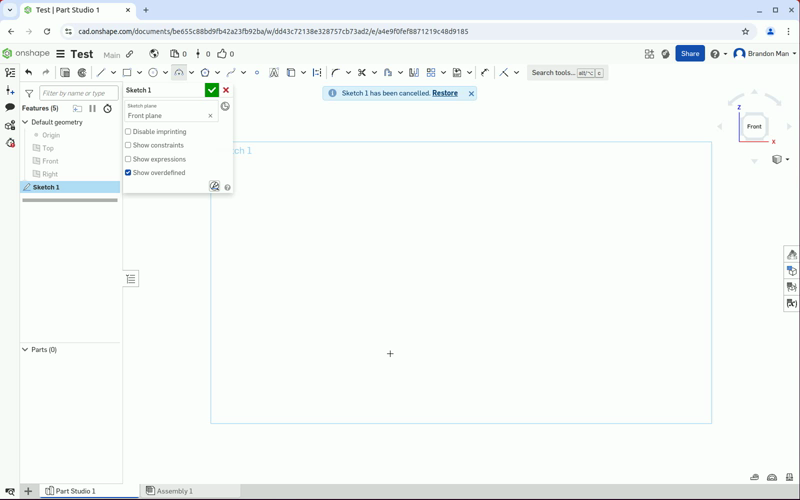
mouse_move(397, 352)
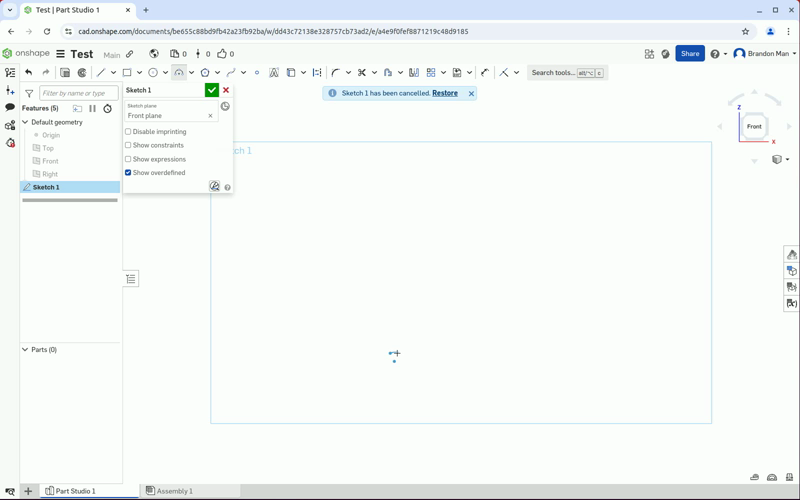
scroll(6)
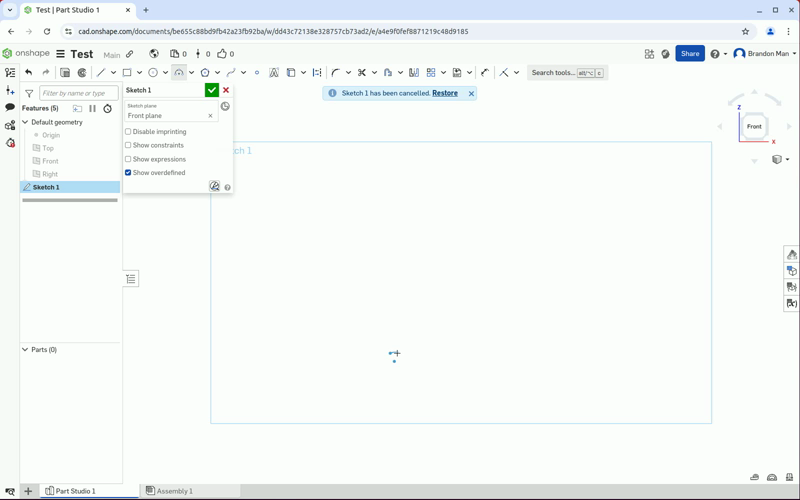
scroll(6)
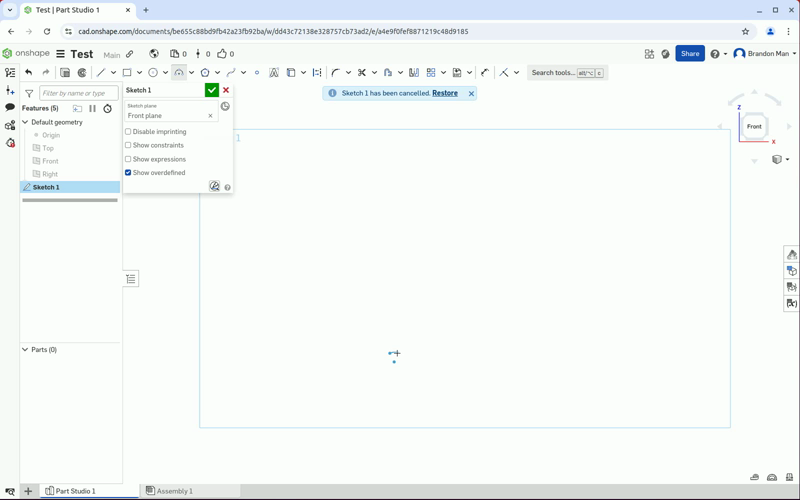
scroll(6)
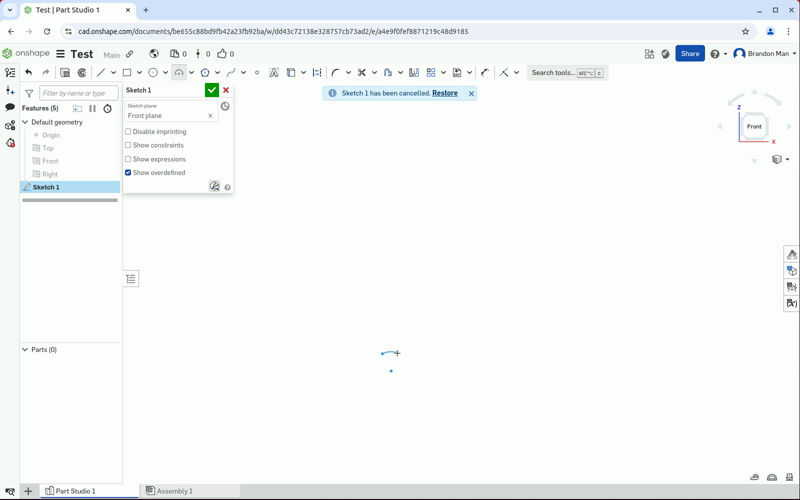
scroll(6)
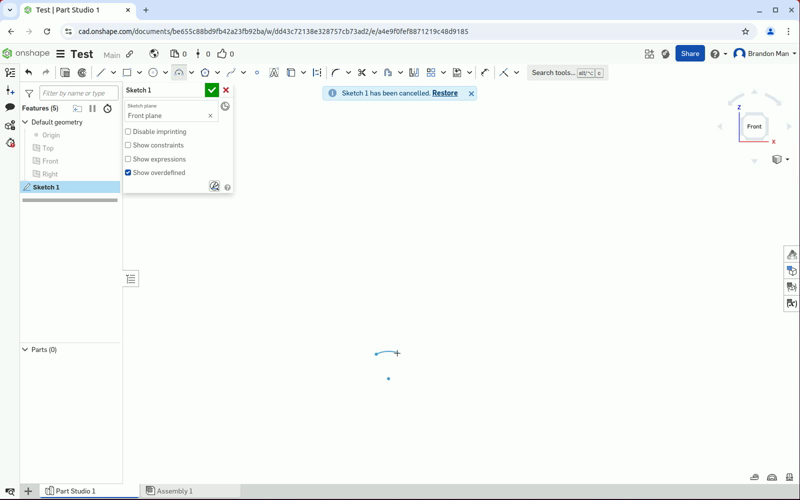
scroll(6)
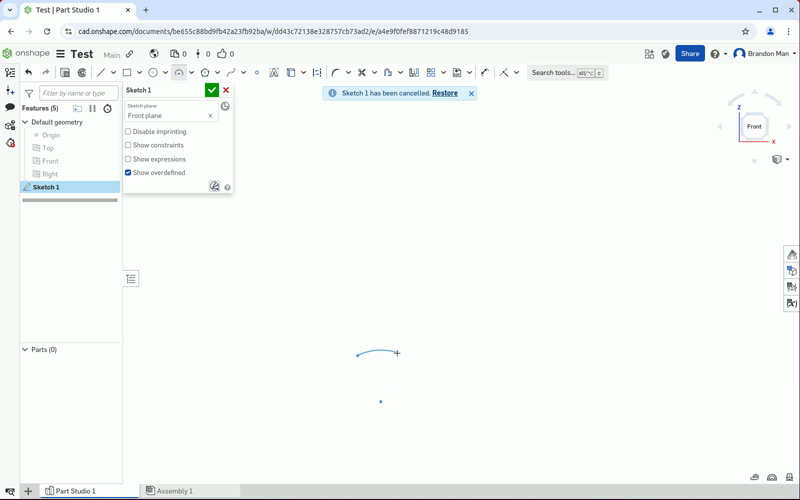
scroll(6)
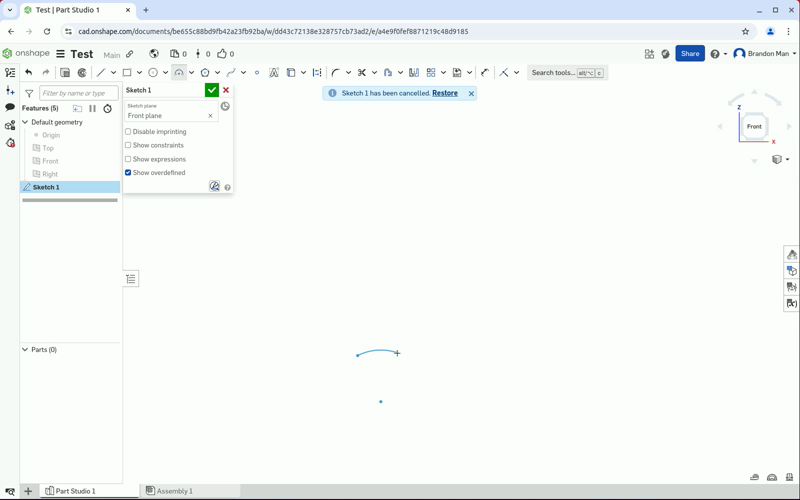
scroll(6)
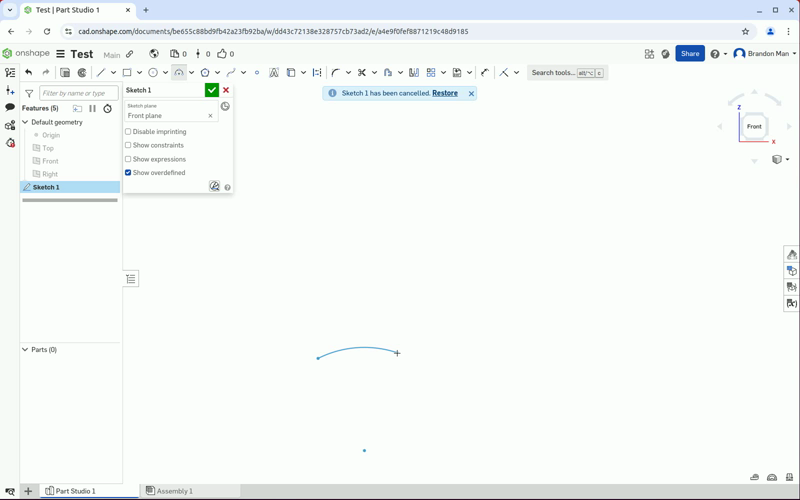
click(397, 352)
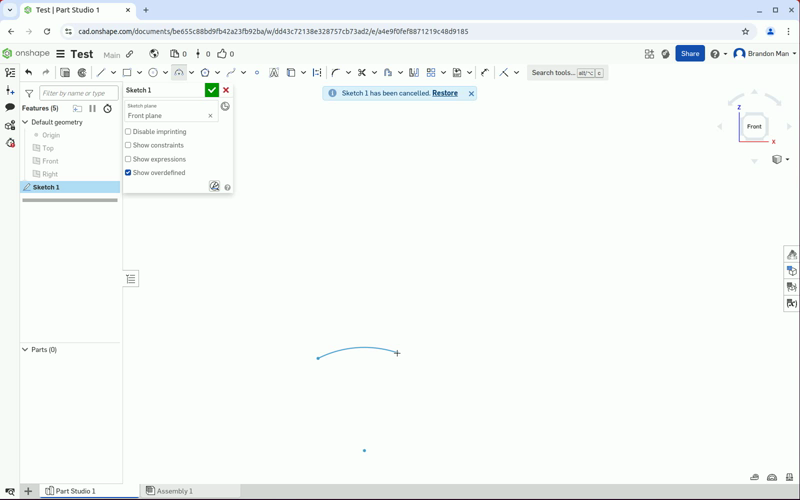
scroll(-6)
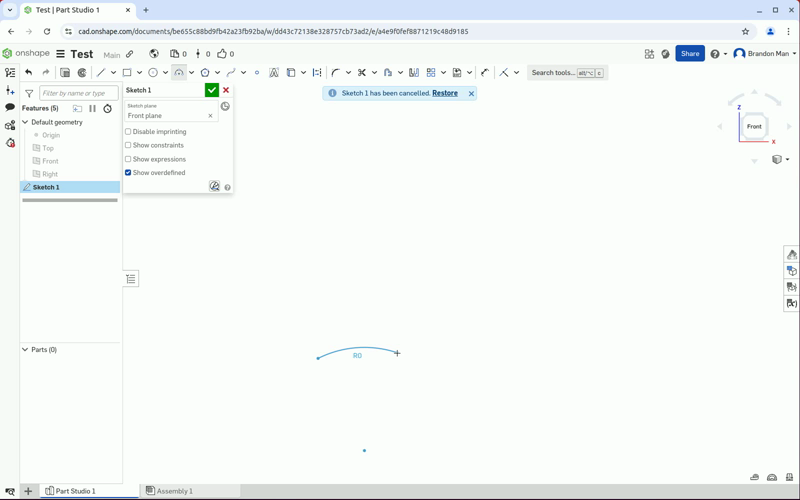
scroll(-6)
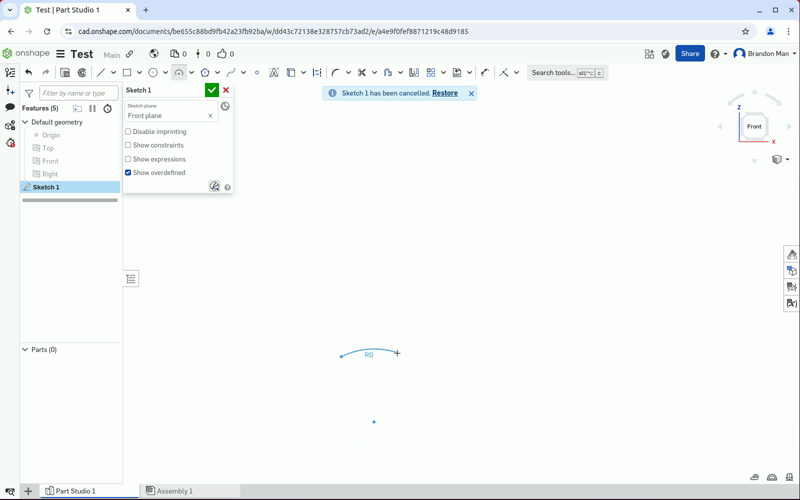
scroll(-6)
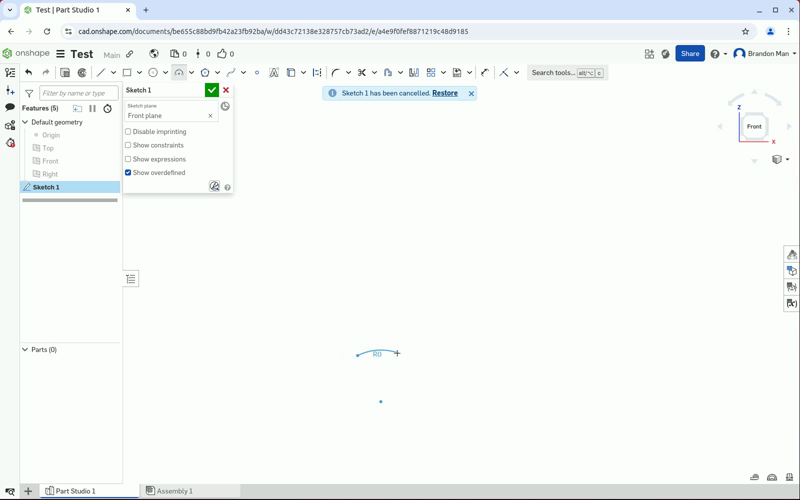
scroll(-6)
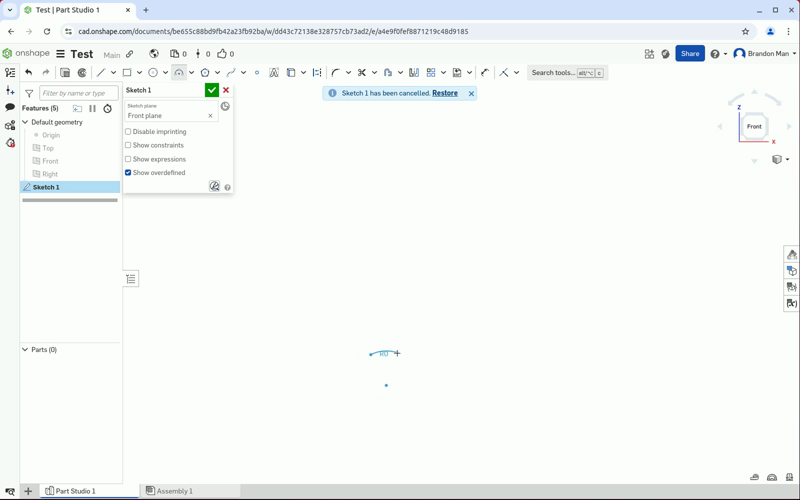
scroll(-6)
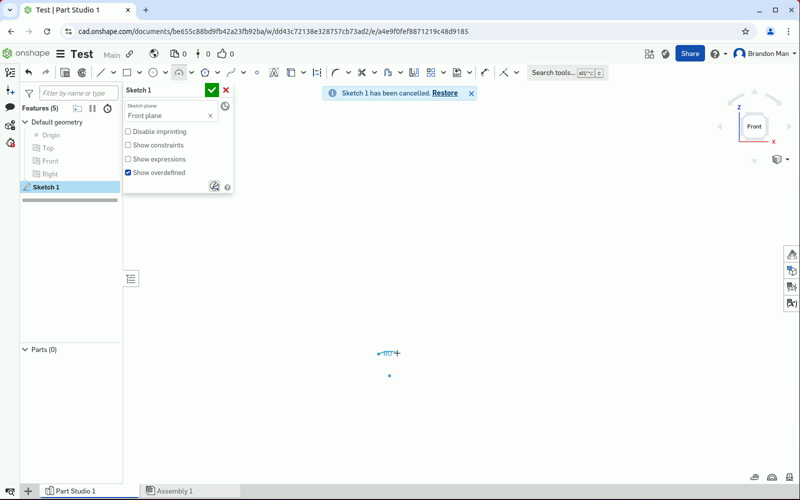
scroll(-6)
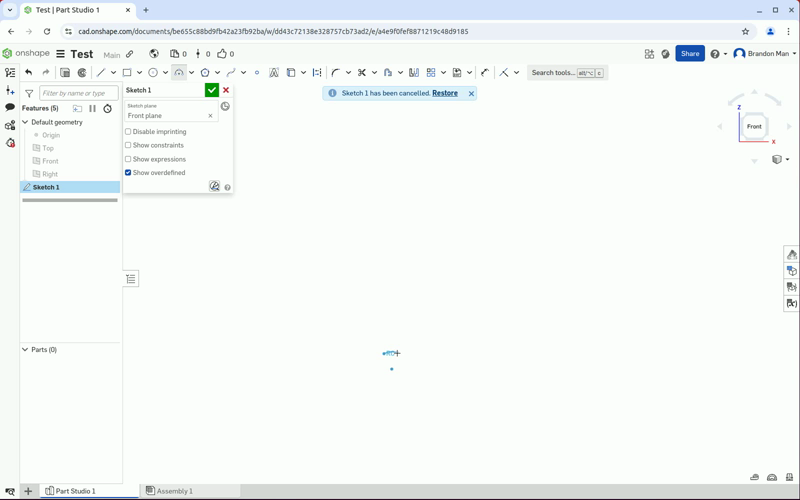
scroll(-6)
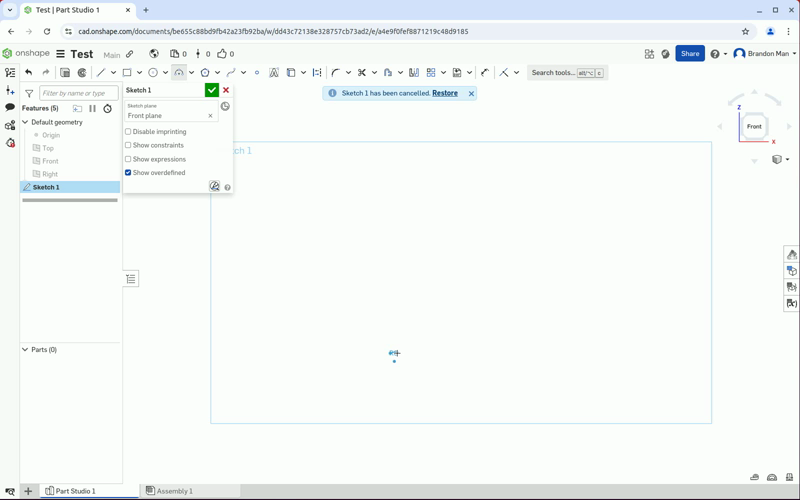
mouse_move(393, 353)
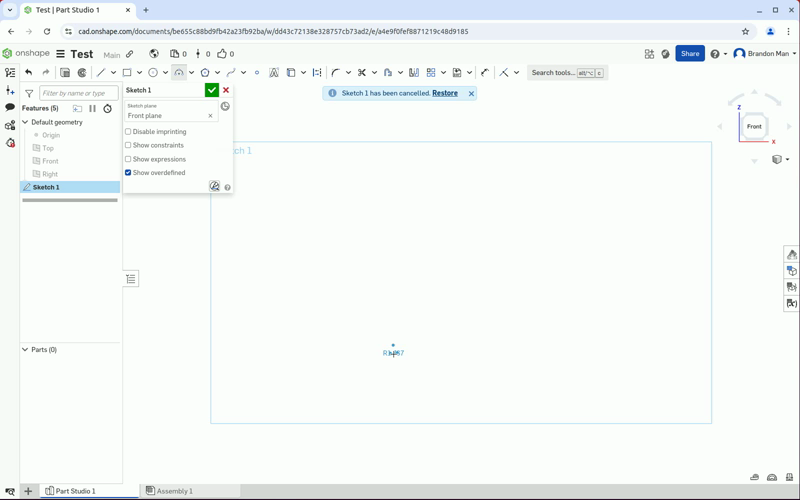
scroll(6)
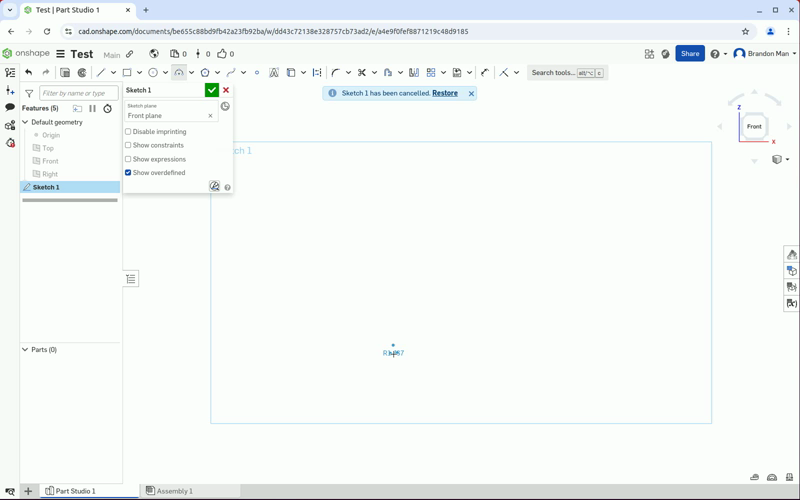
scroll(6)
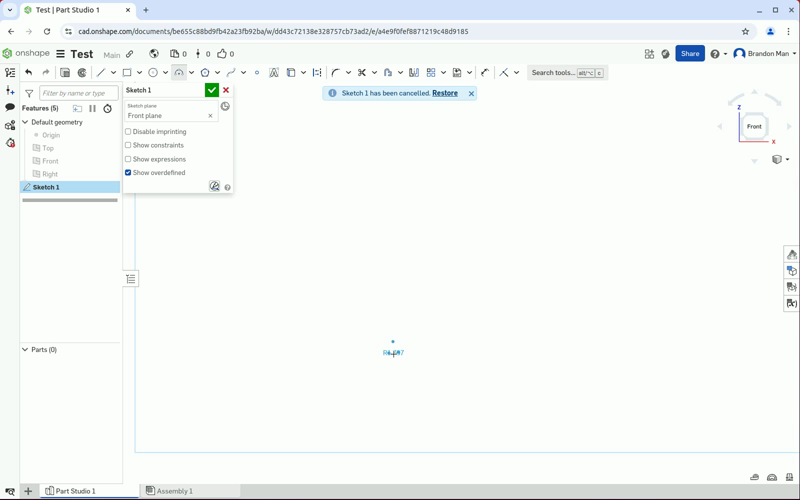
scroll(6)
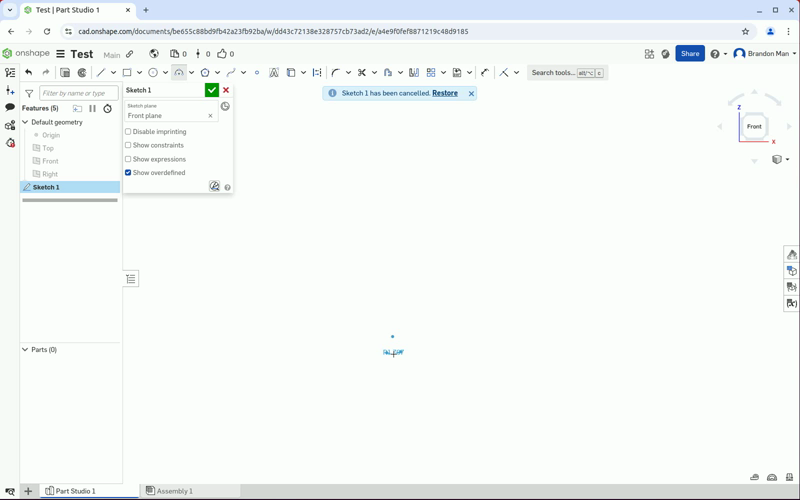
scroll(6)
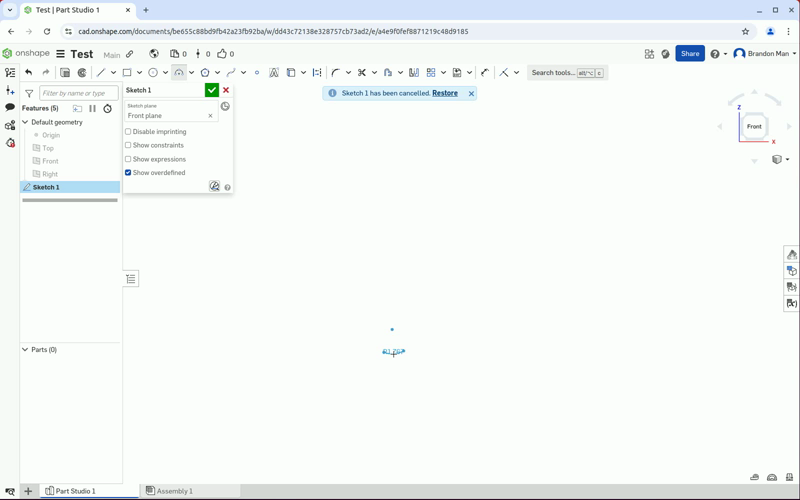
scroll(6)
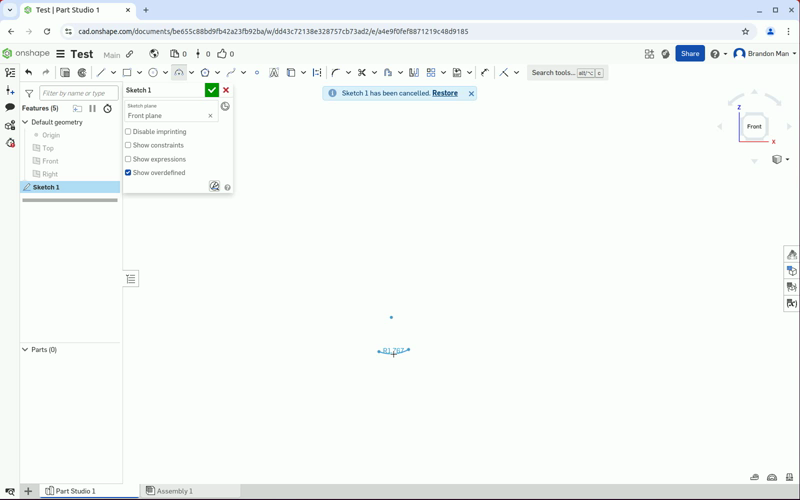
scroll(6)
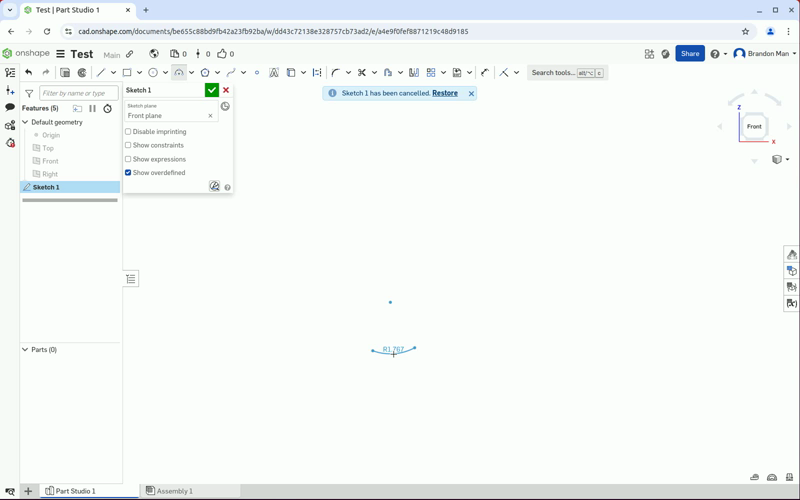
scroll(6)
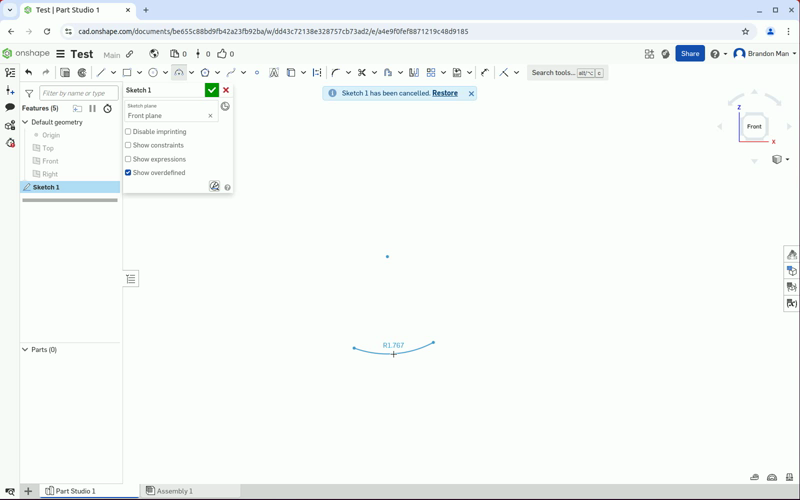
click(393, 353)
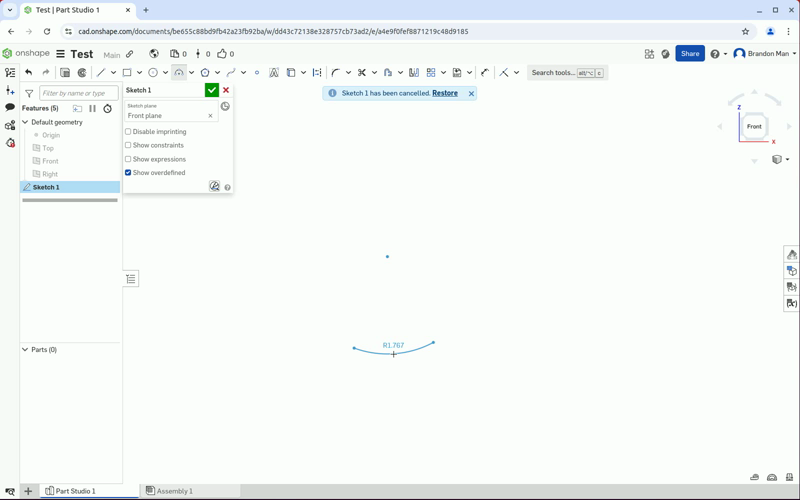
scroll(-6)
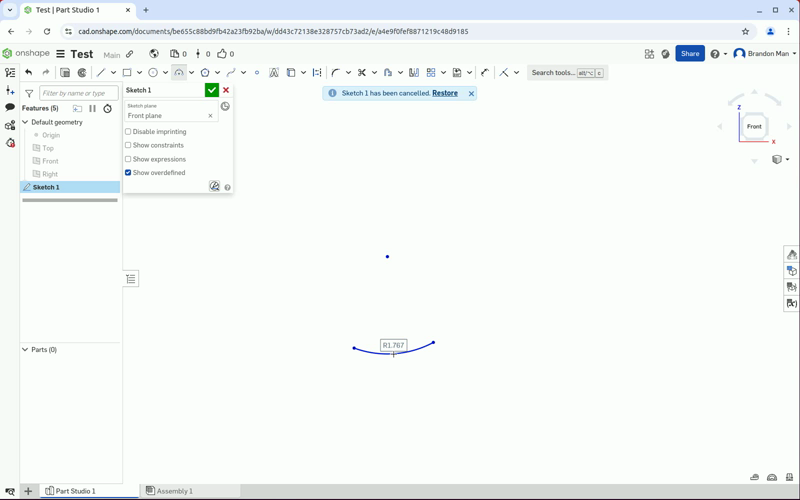
scroll(-6)
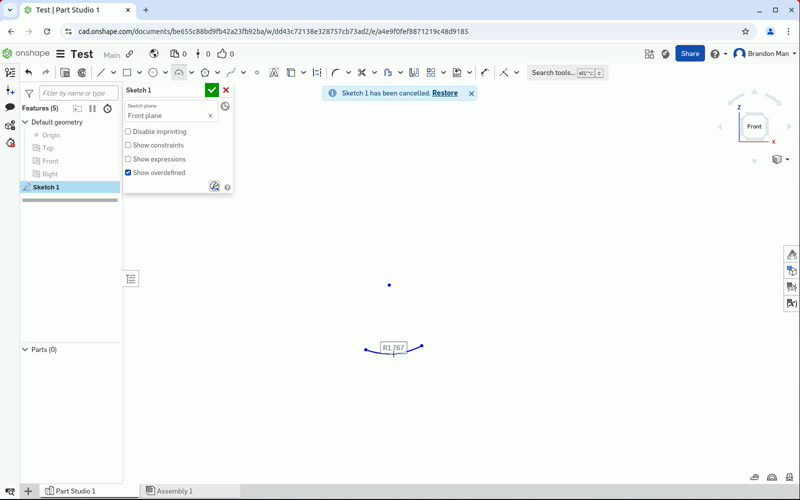
scroll(-6)
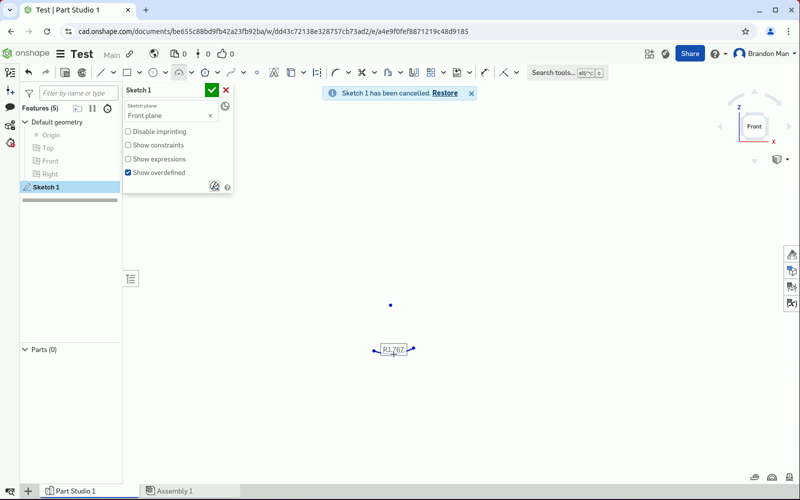
scroll(-6)
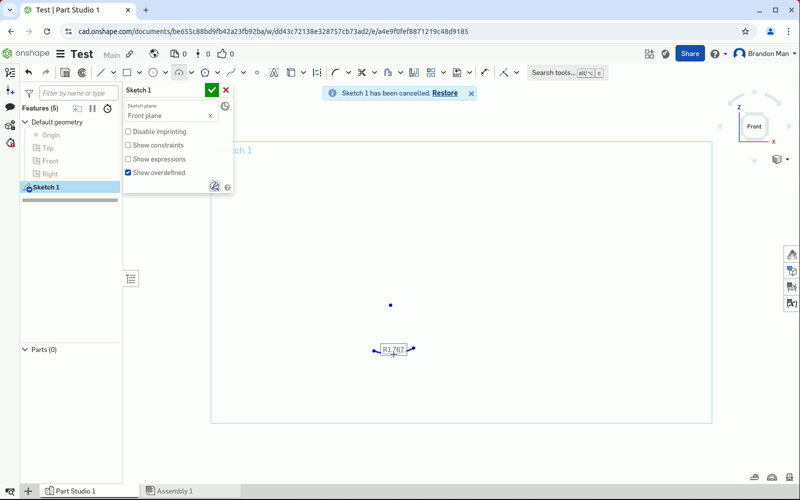
scroll(-6)
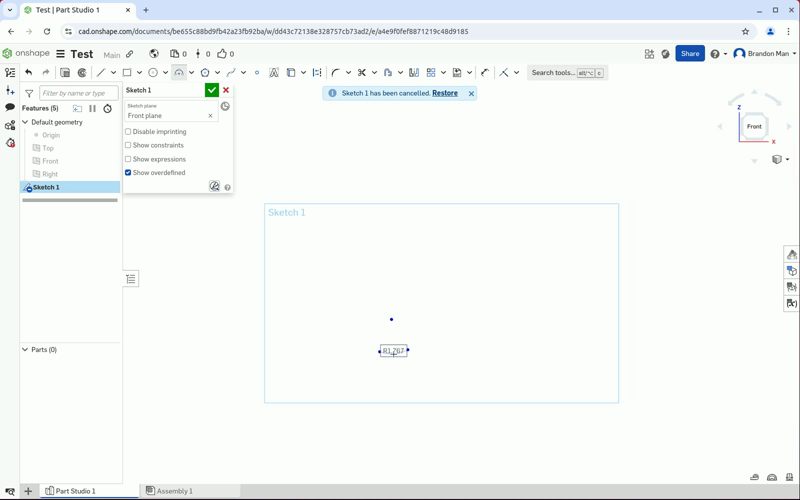
scroll(-6)
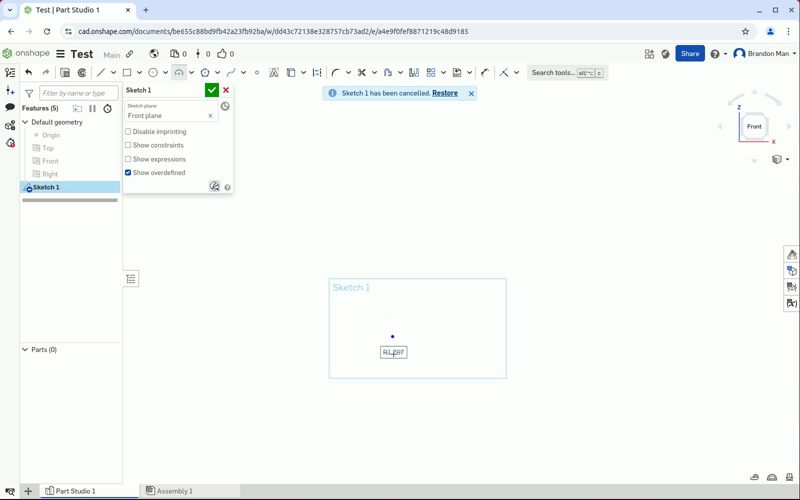
scroll(-6)
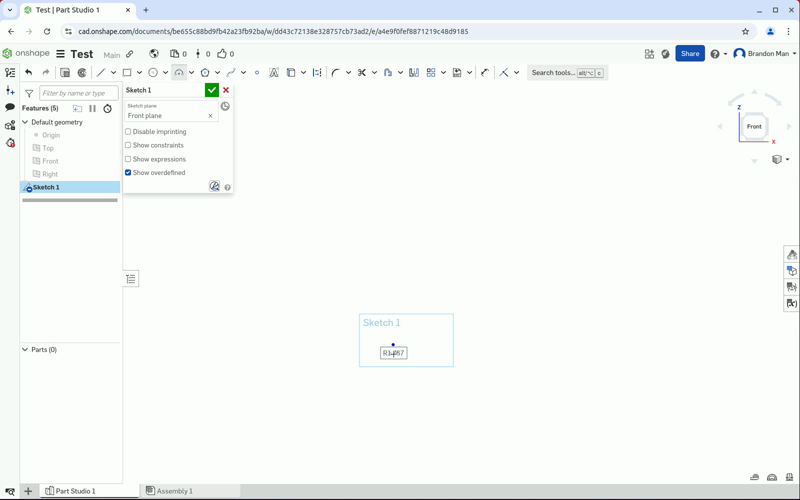
key_up(shift)
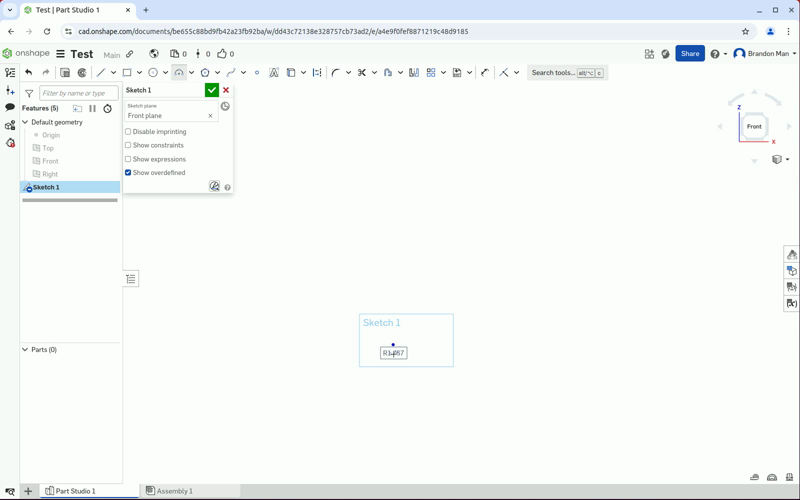
key(esc)
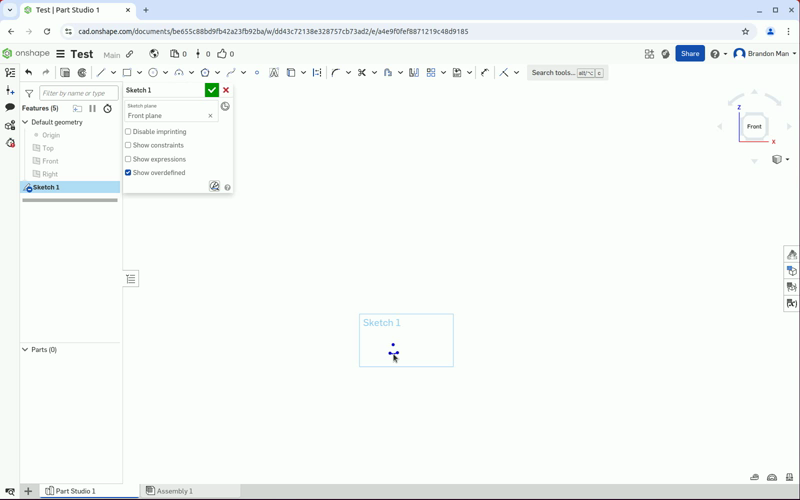
key(l)
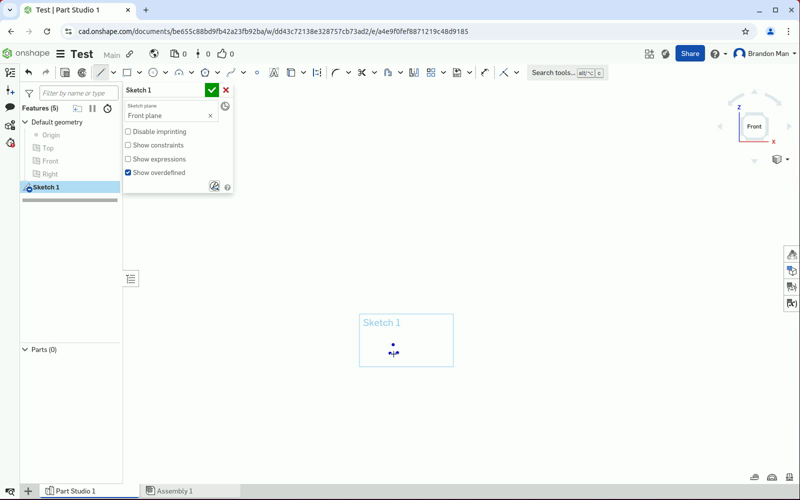
mouse_move(397, 352)
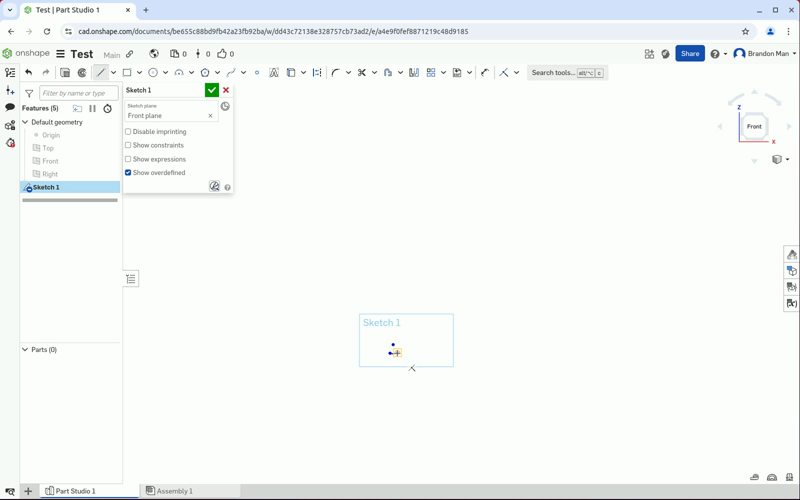
scroll(6)
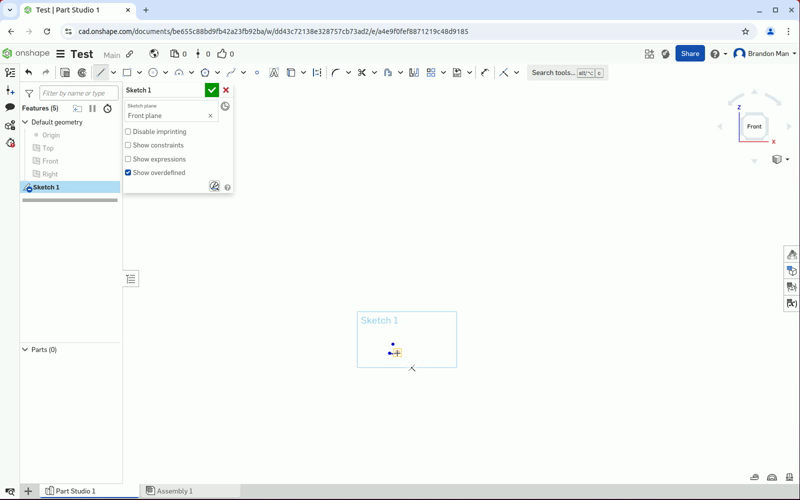
scroll(6)
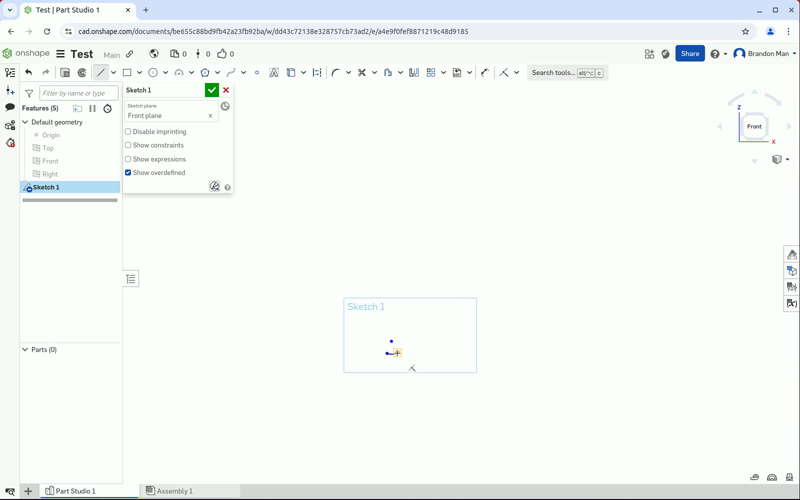
scroll(6)
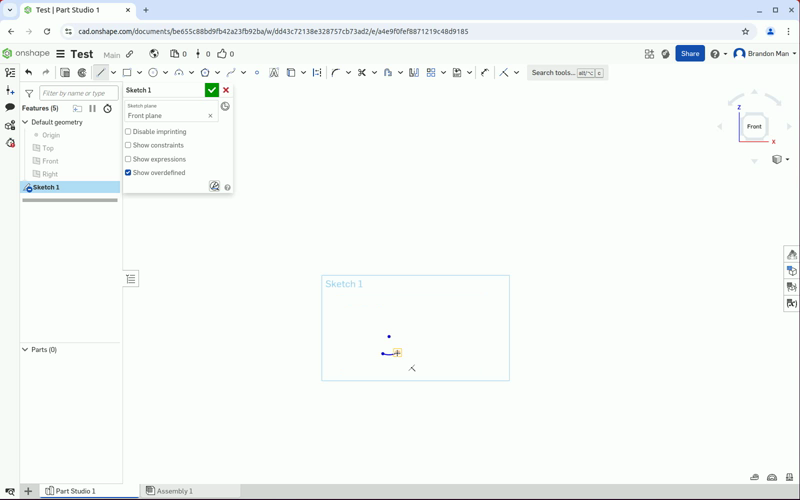
scroll(6)
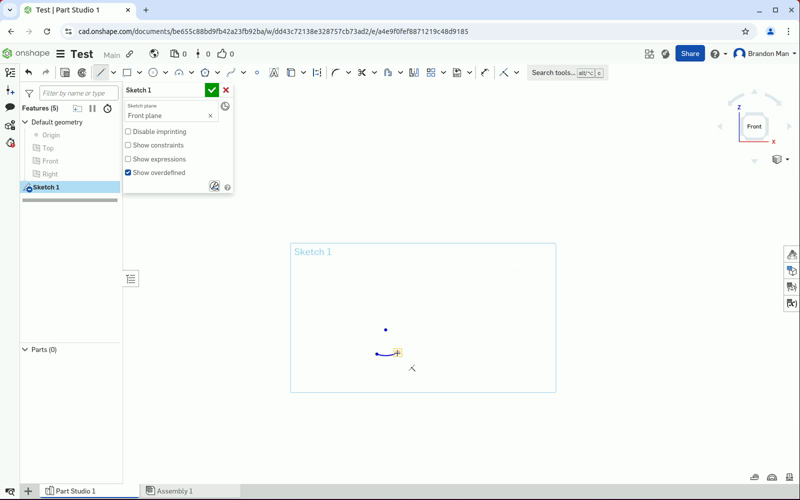
scroll(6)
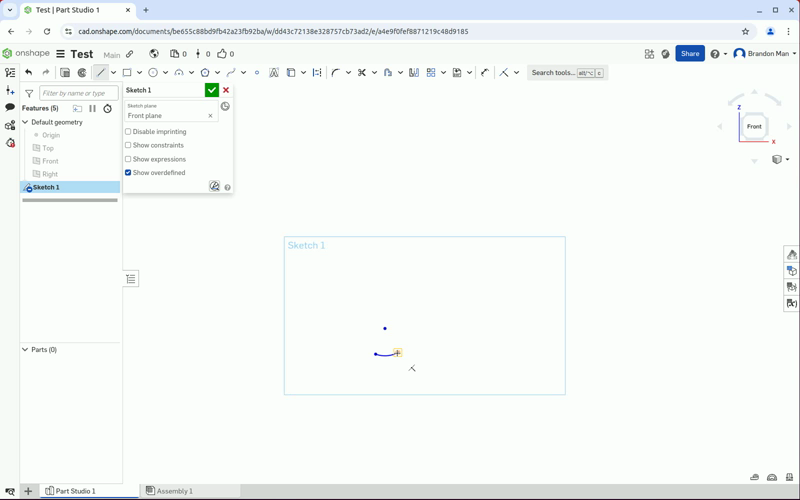
scroll(6)
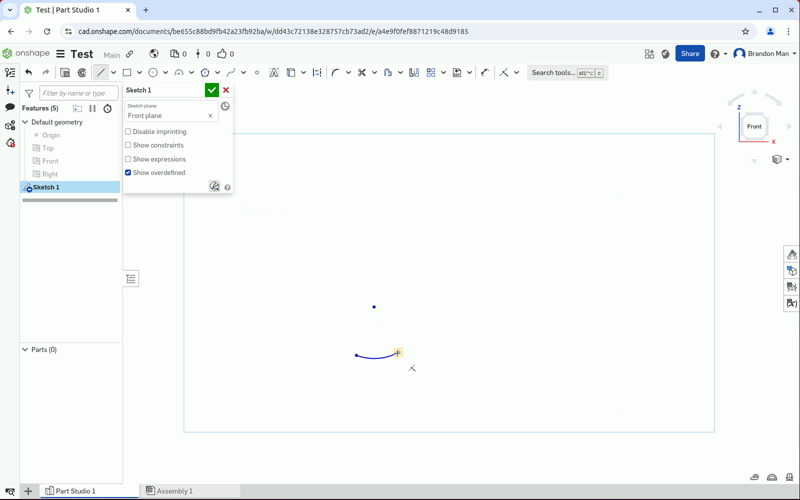
scroll(6)
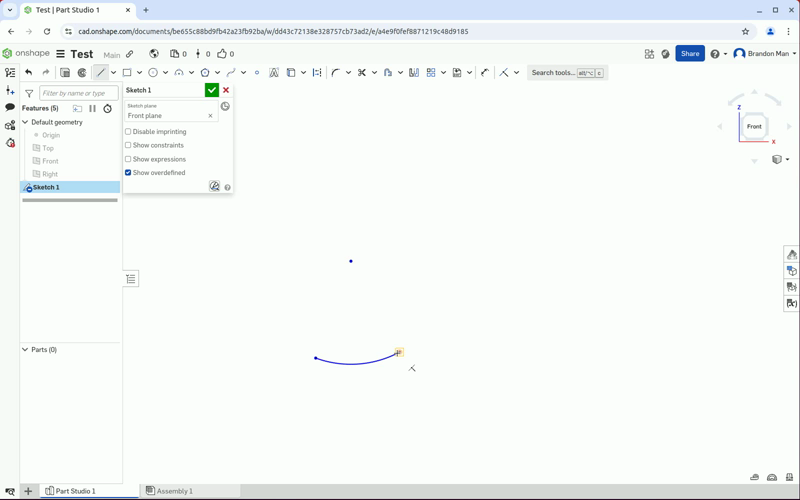
click(397, 352)
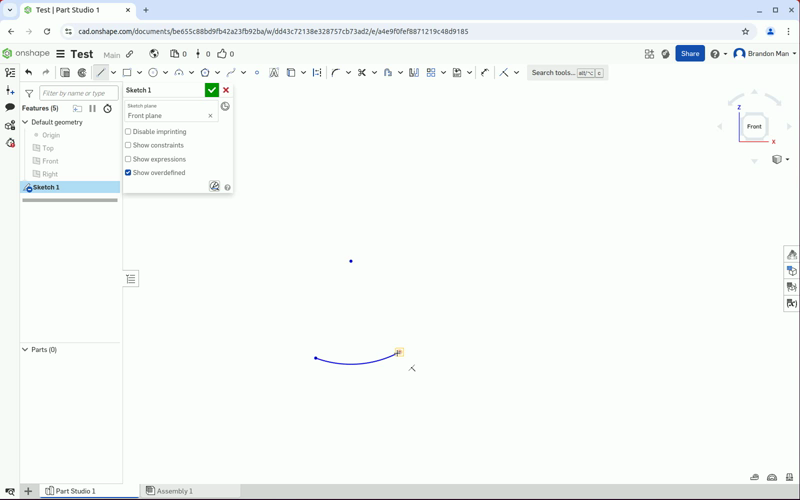
scroll(-6)
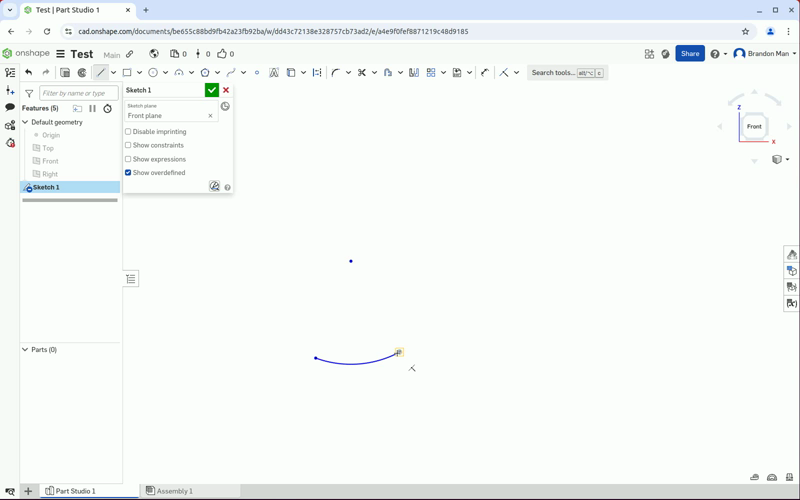
scroll(-6)
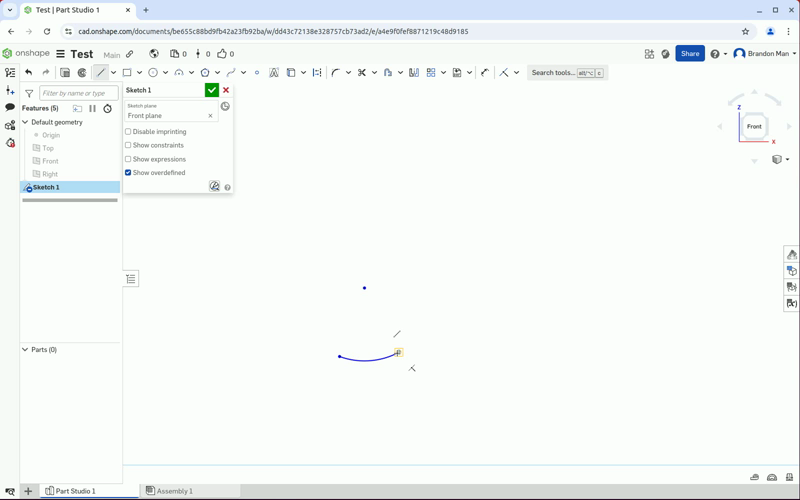
scroll(-6)
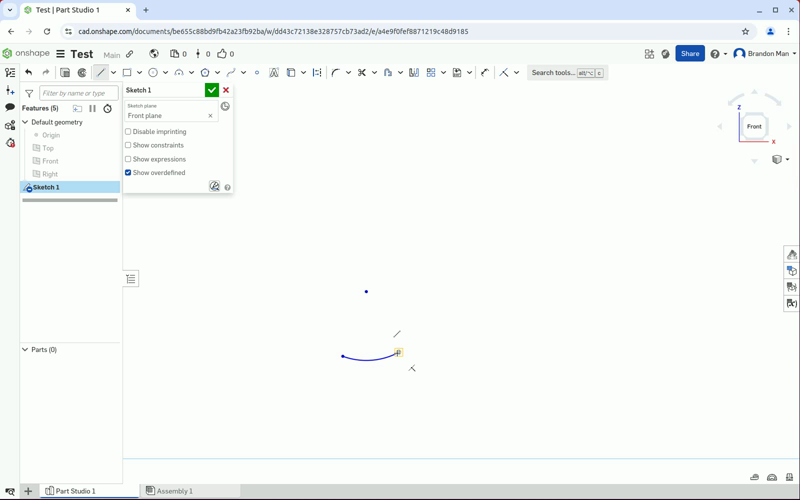
scroll(-6)
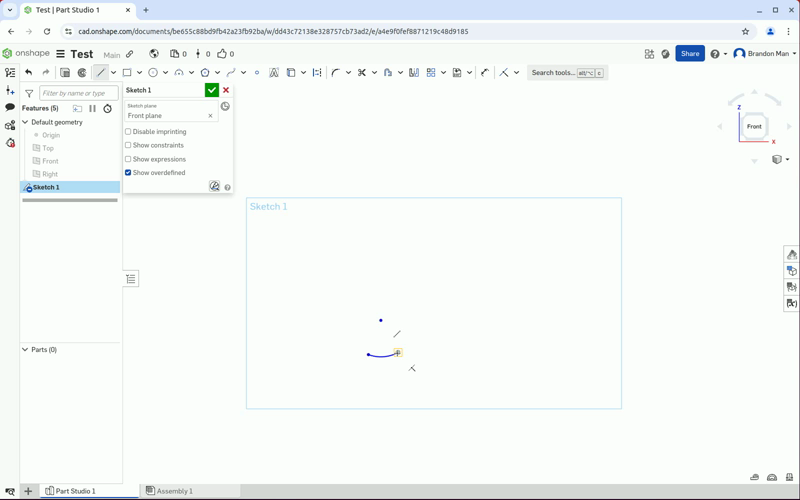
scroll(-6)
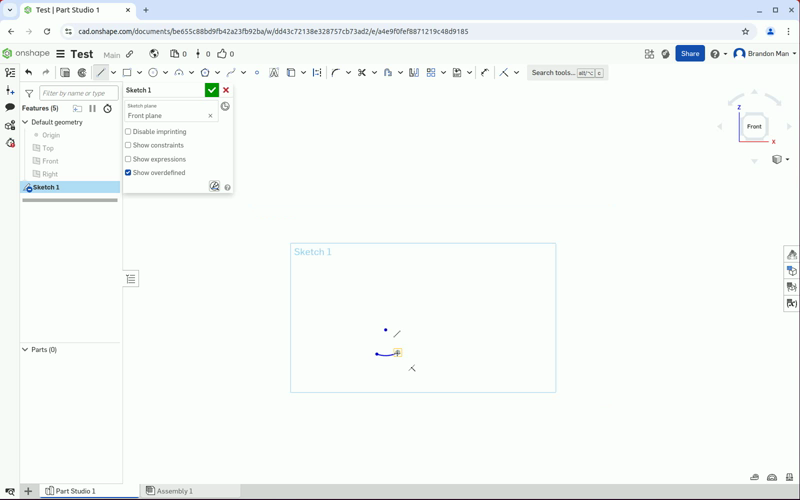
scroll(-6)
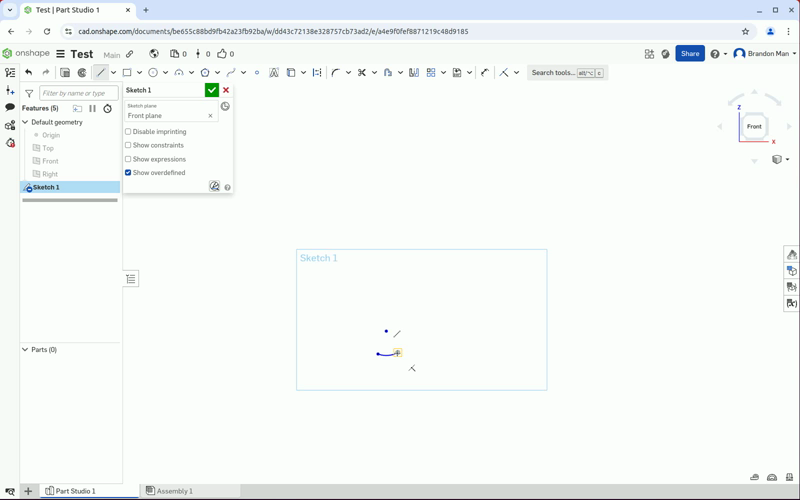
scroll(-6)
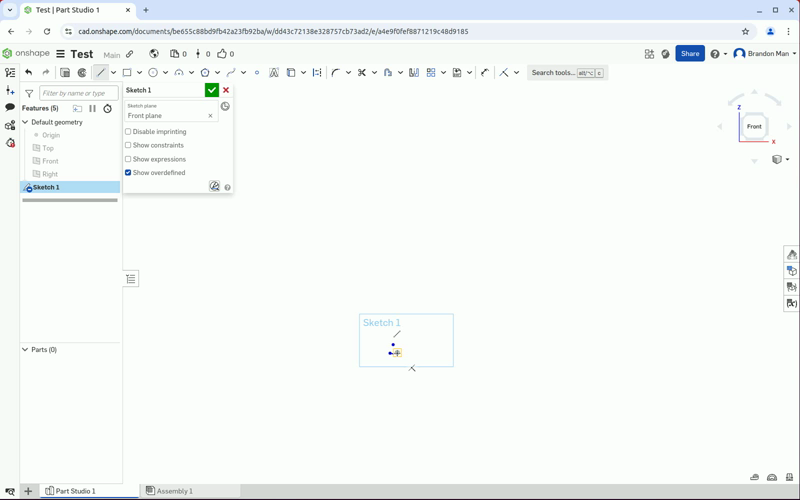
mouse_move(427, 352)
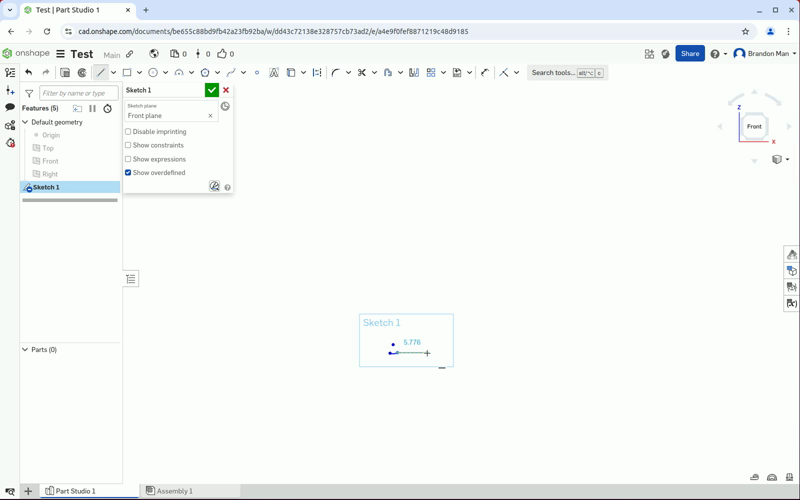
key_down(shift)
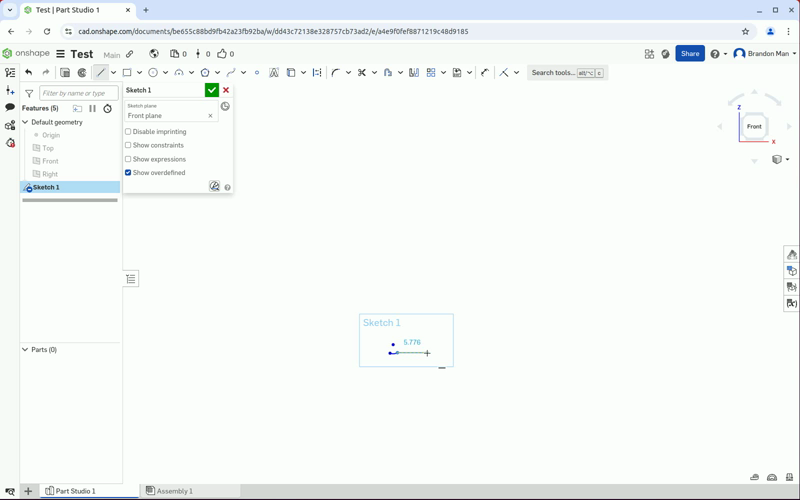
mouse_move(390, 353)
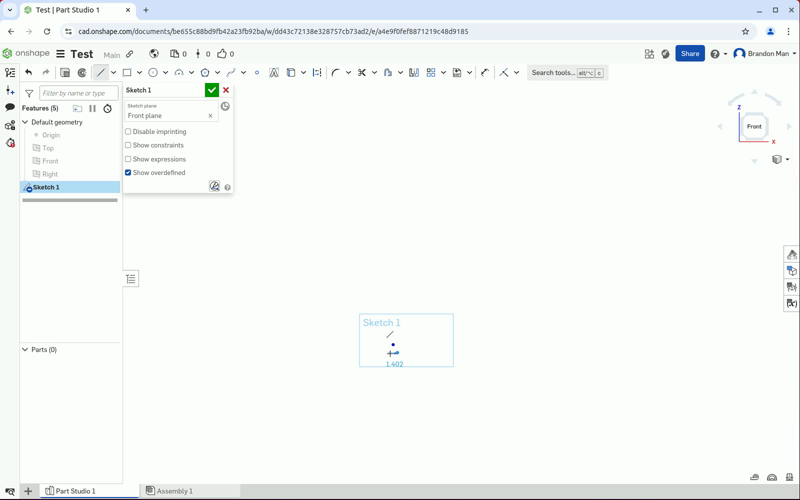
scroll(6)
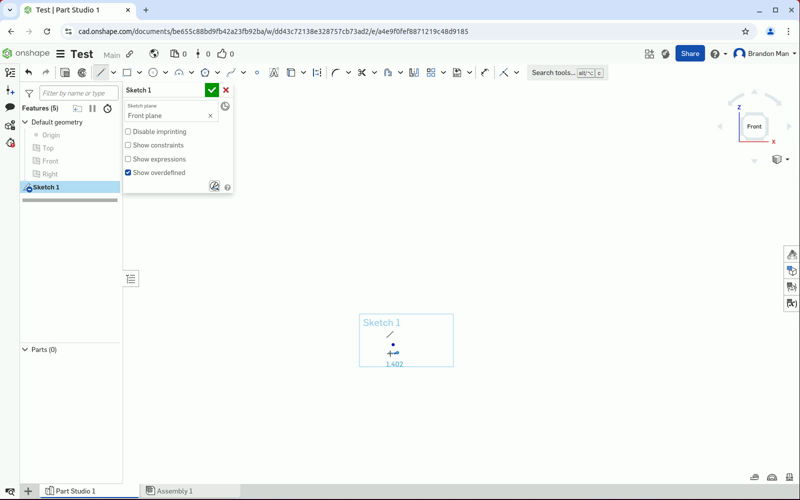
scroll(6)
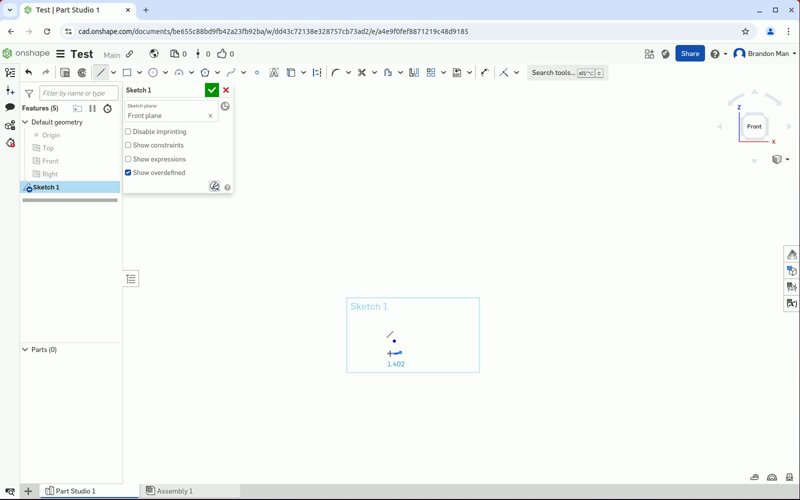
scroll(6)
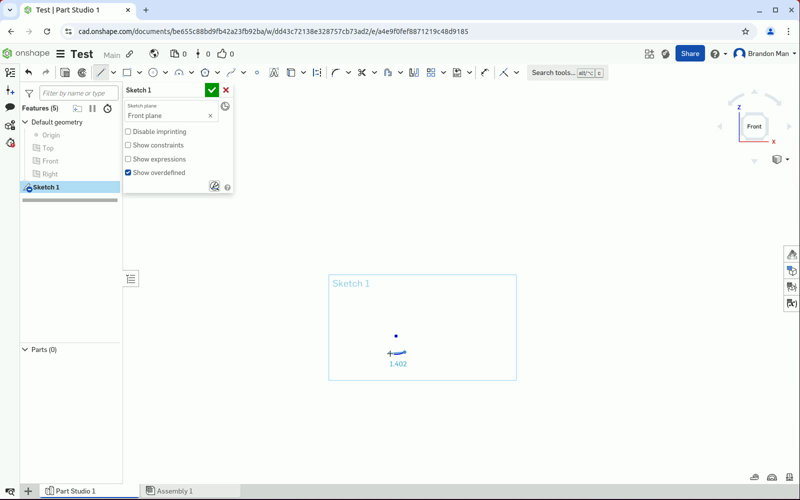
scroll(6)
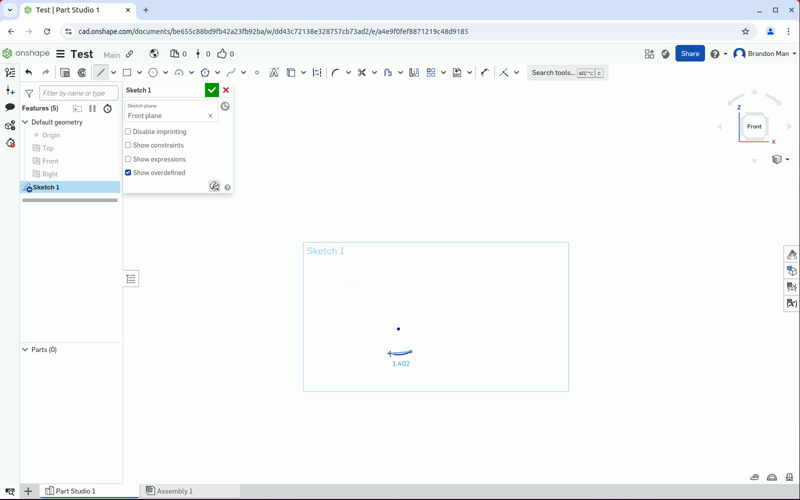
scroll(6)
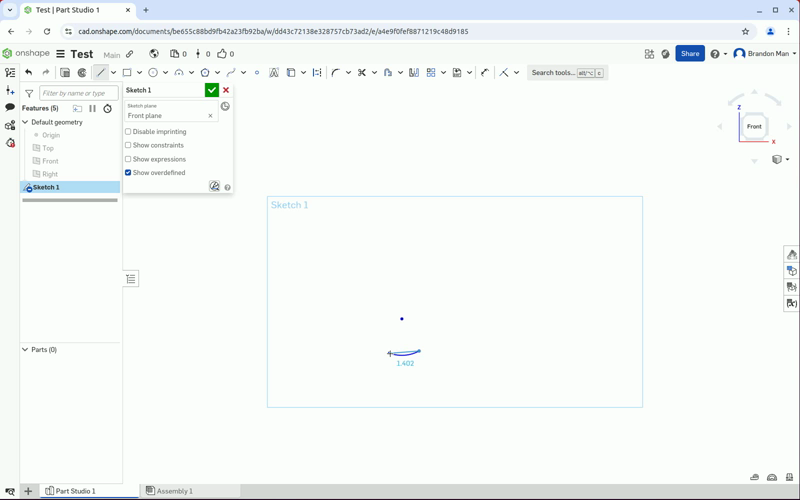
scroll(6)
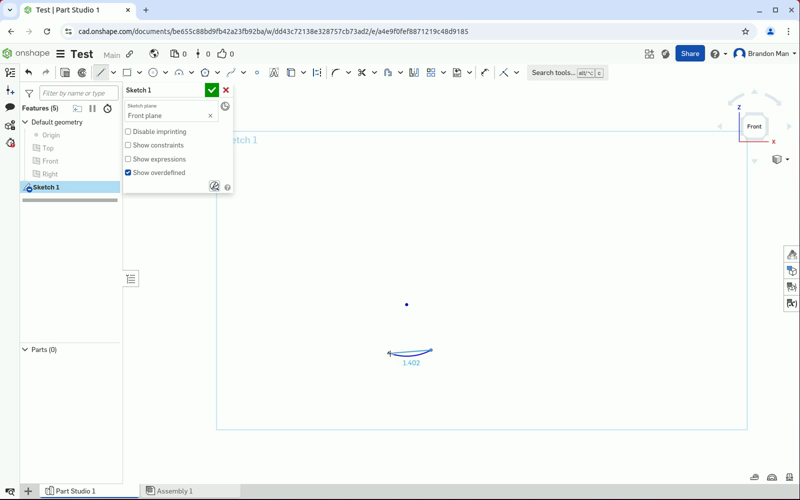
scroll(6)
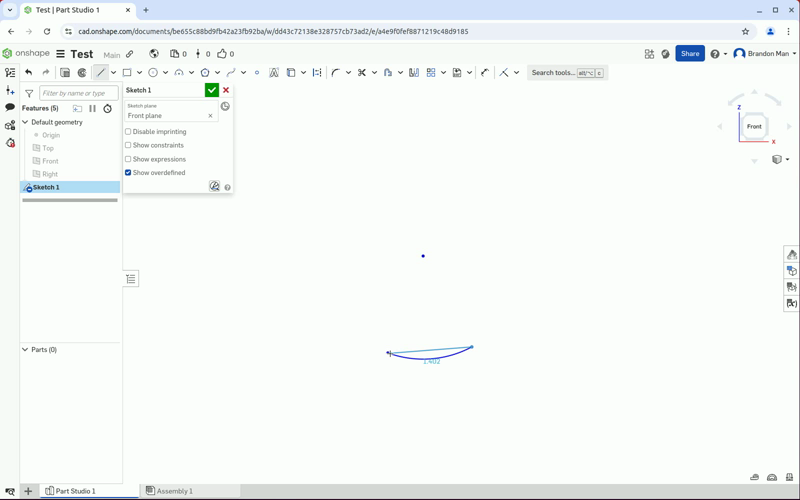
key_up(shift)
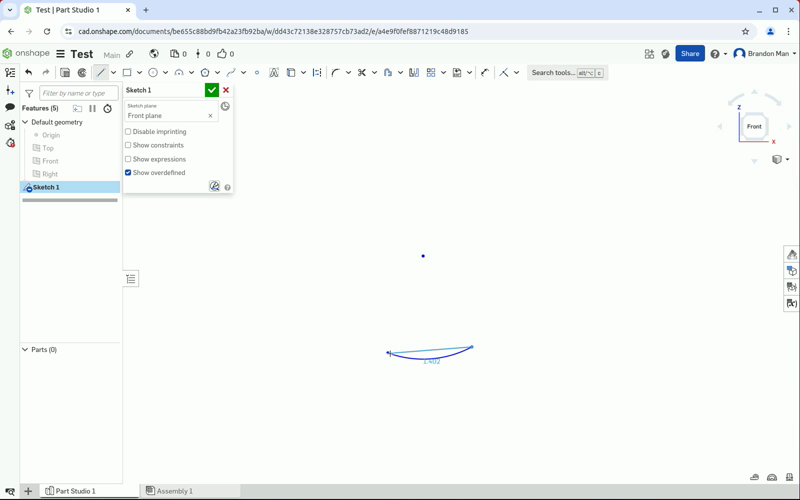
click(390, 353)
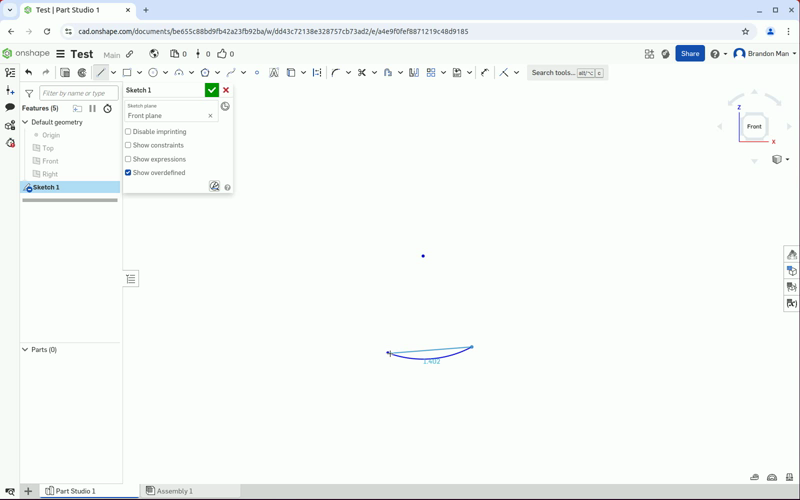
scroll(-6)
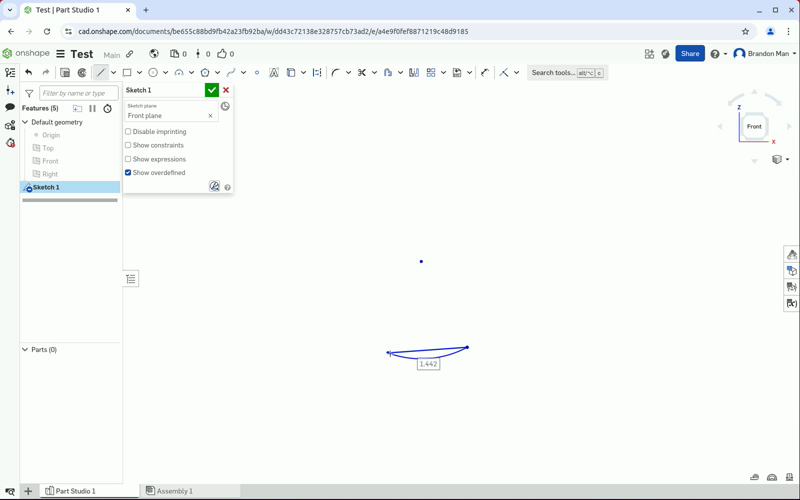
scroll(-6)
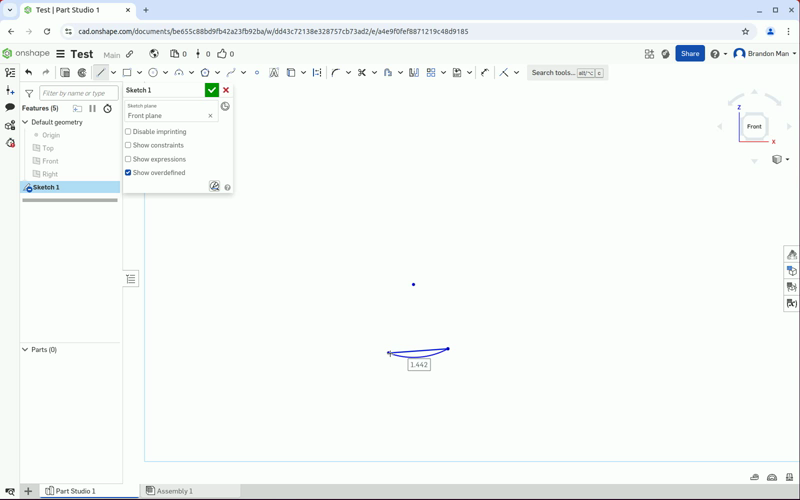
scroll(-6)
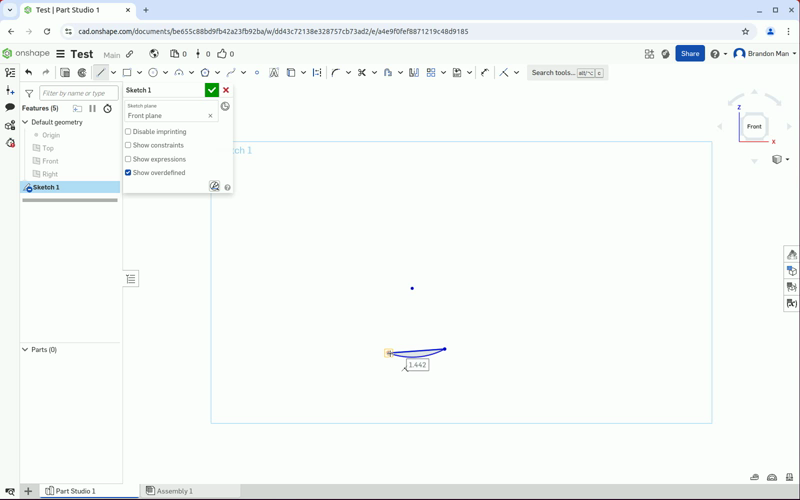
scroll(-6)
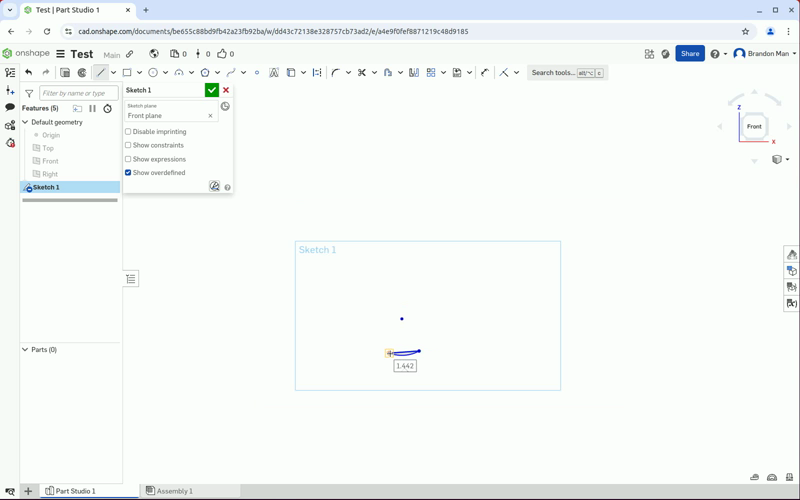
scroll(-6)
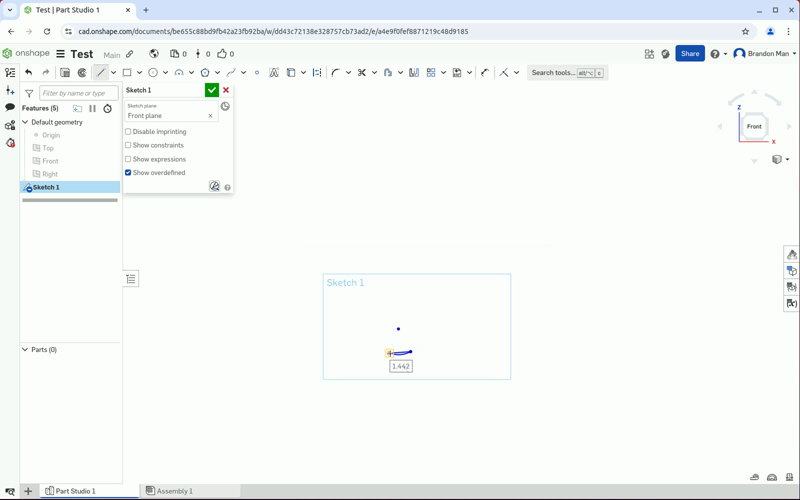
scroll(-6)
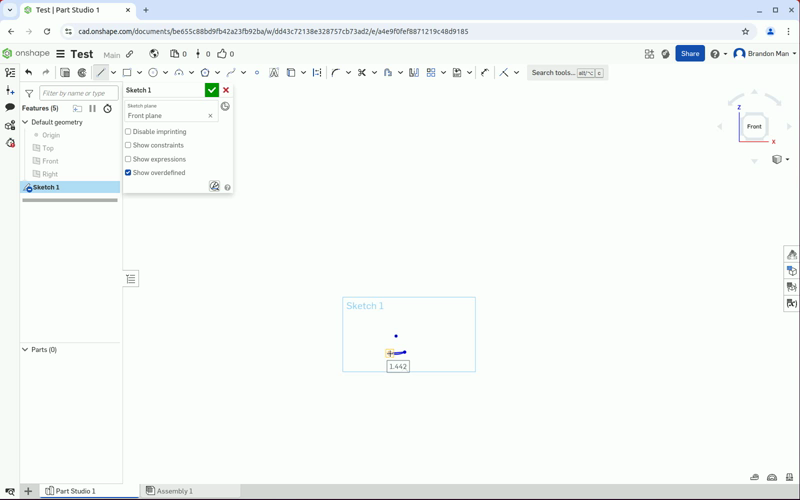
scroll(-6)
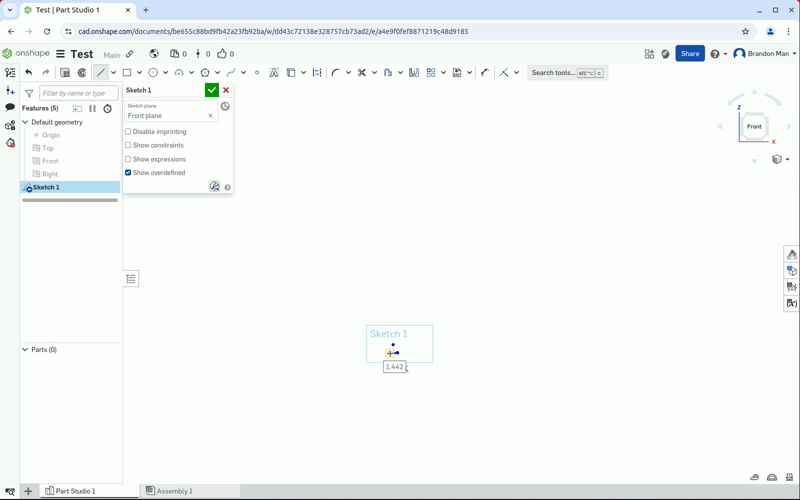
key(esc)
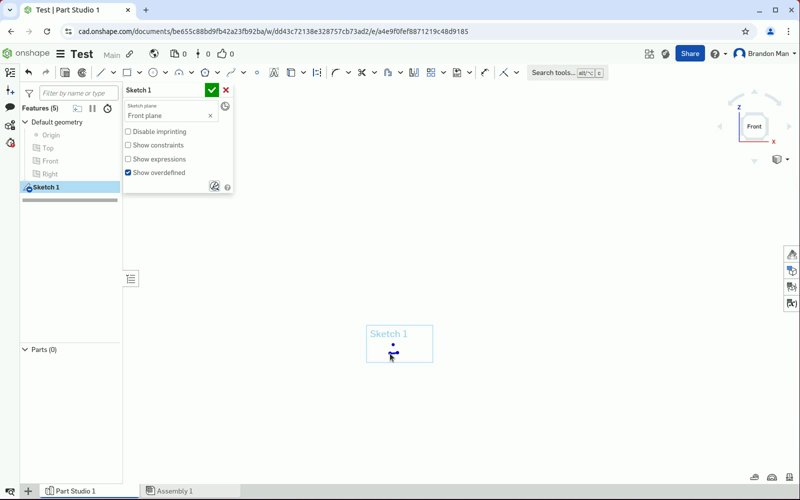
mouse_move(393, 353)
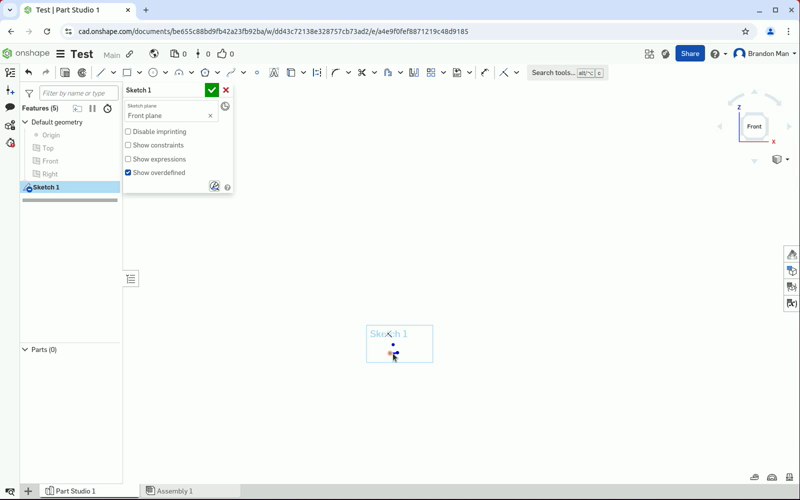
scroll(6)
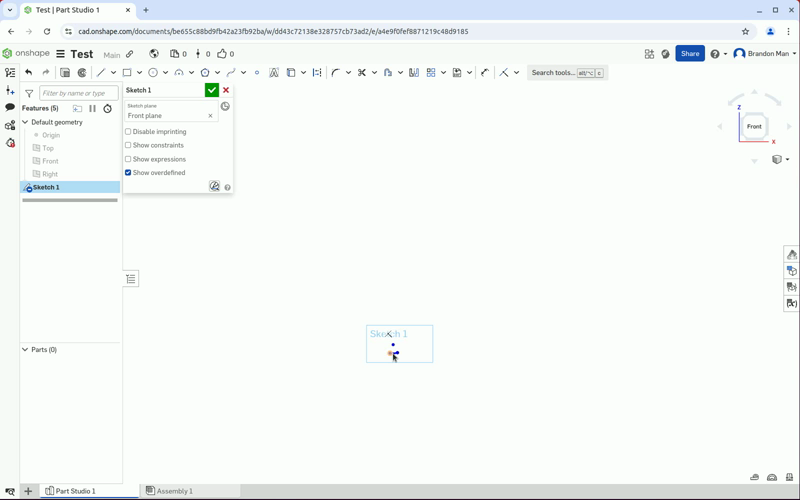
scroll(6)
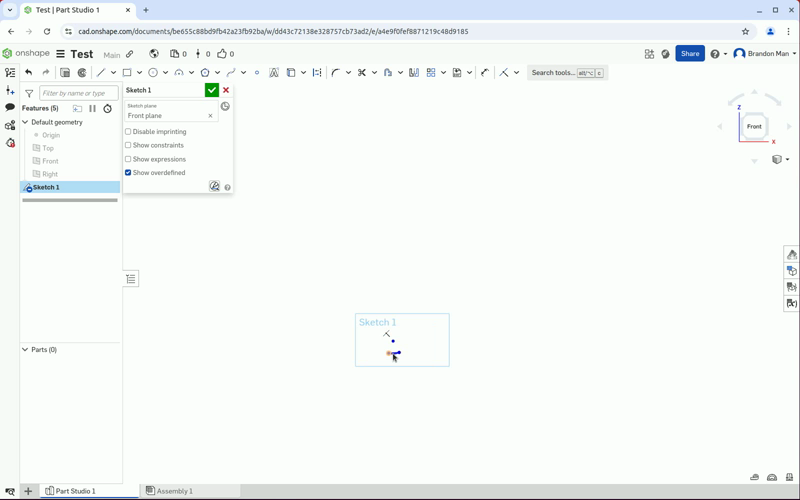
scroll(6)
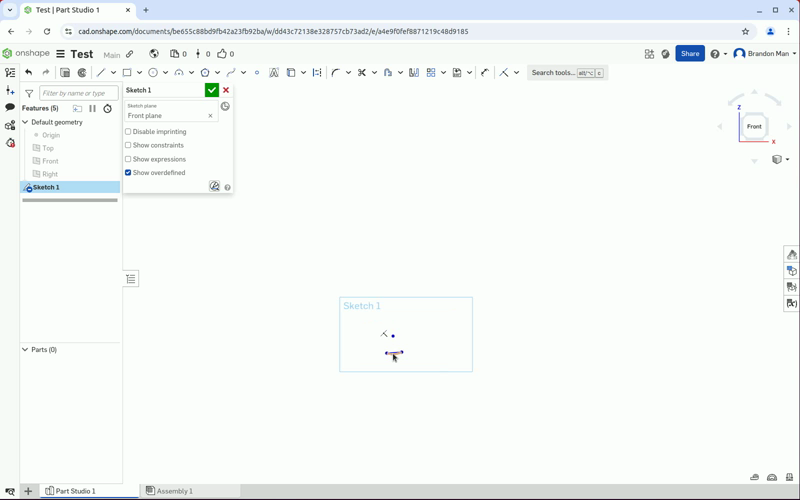
scroll(6)
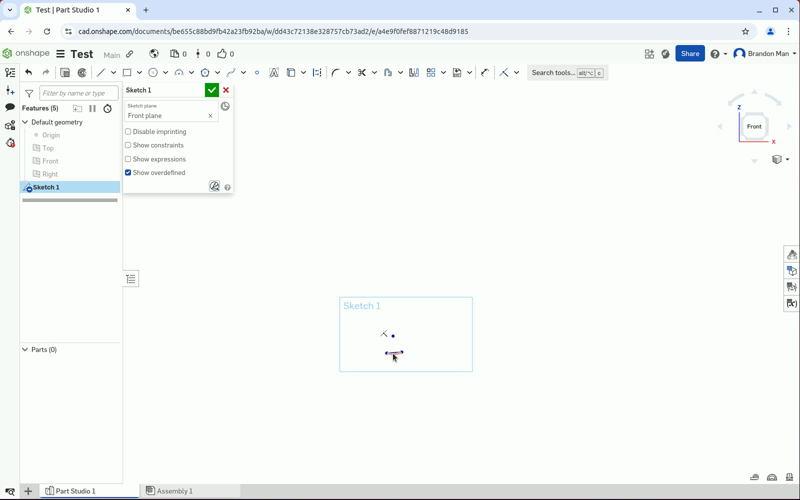
scroll(6)
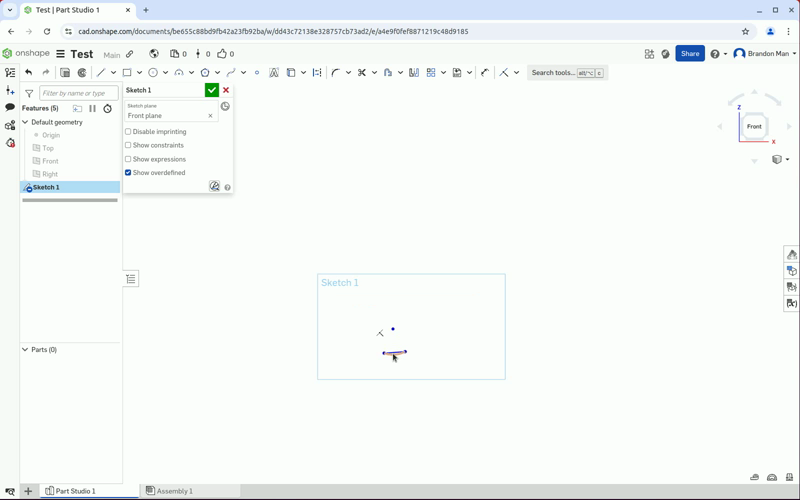
scroll(6)
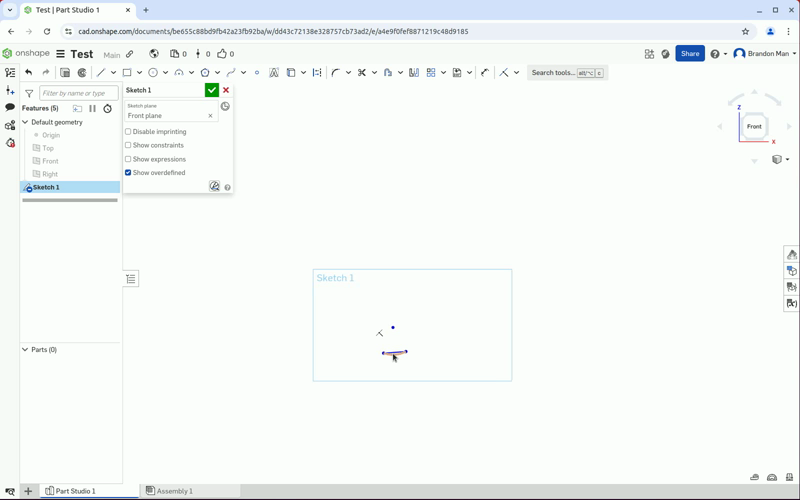
scroll(6)
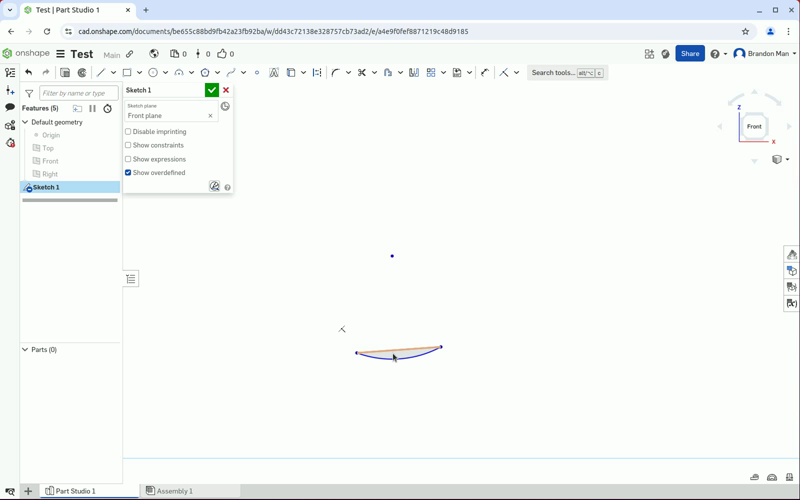
click(393, 353)
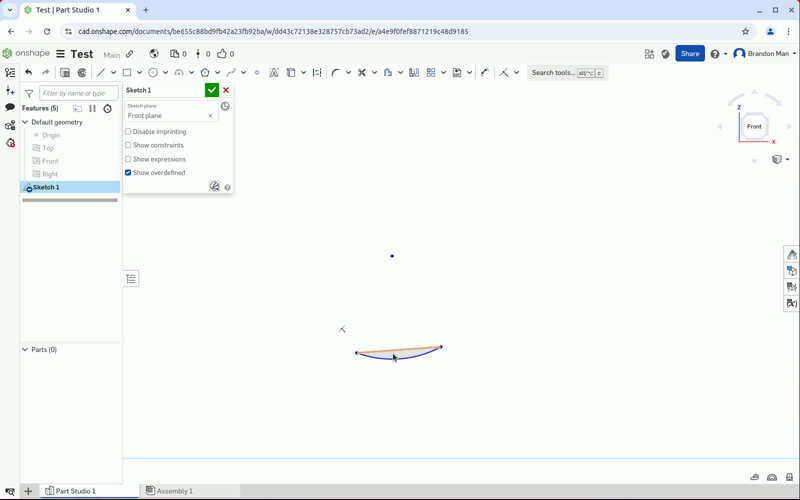
scroll(-6)
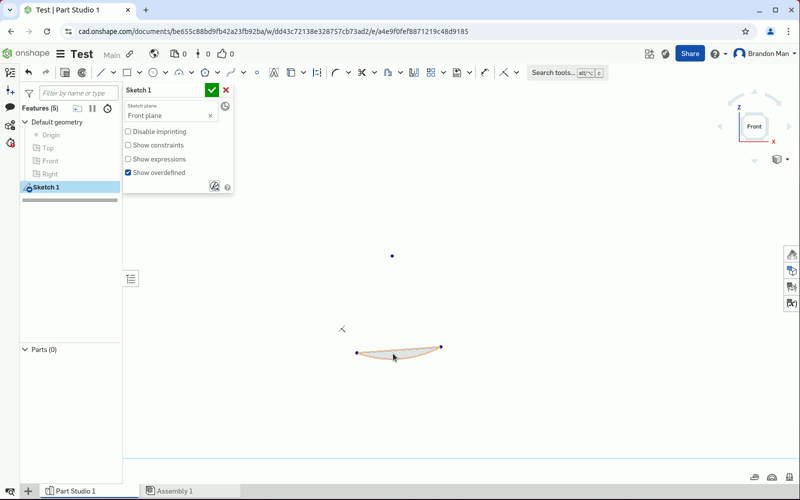
scroll(-6)
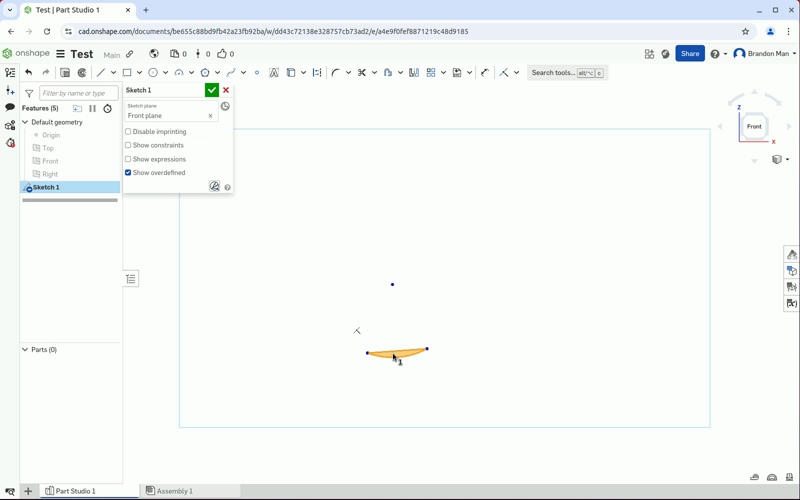
scroll(-6)
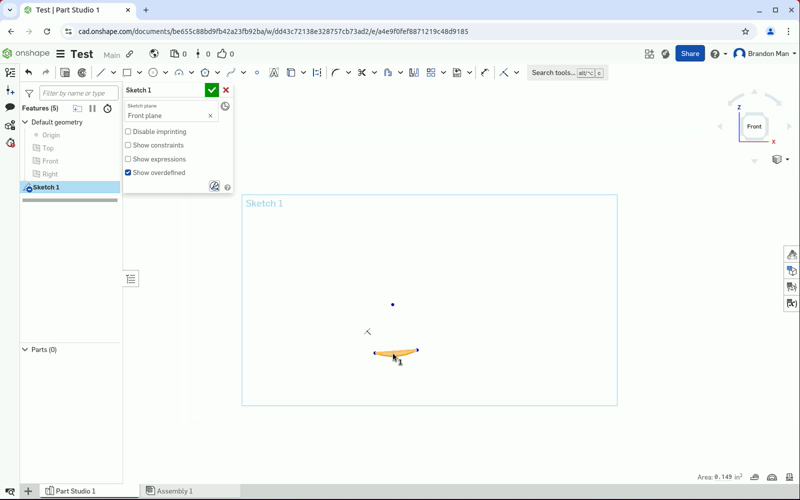
scroll(-6)
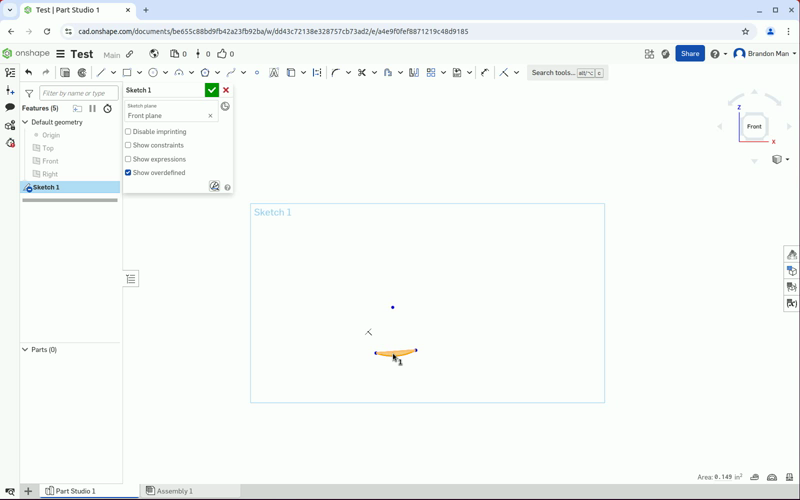
scroll(-6)
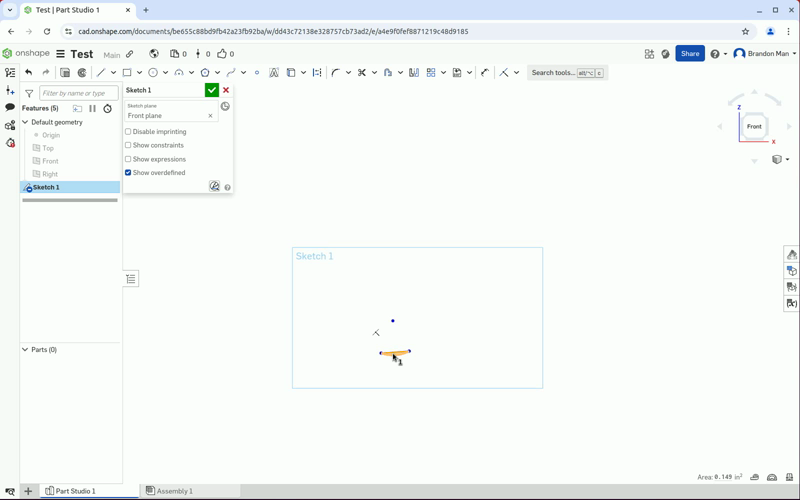
scroll(-6)
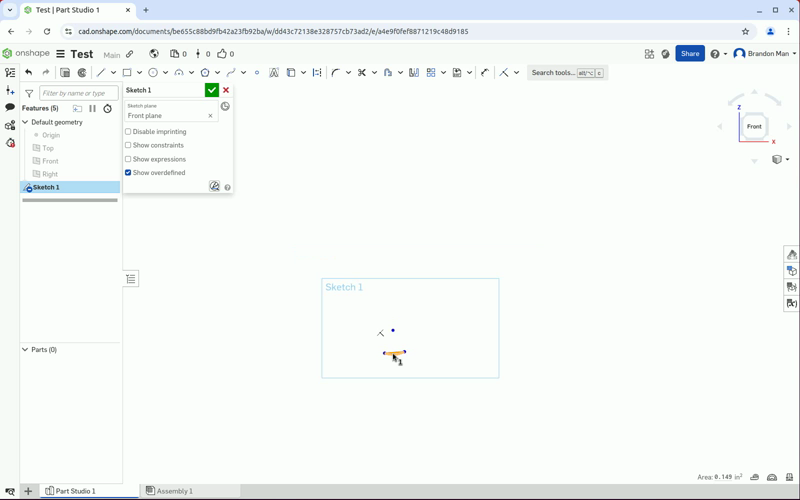
scroll(-6)
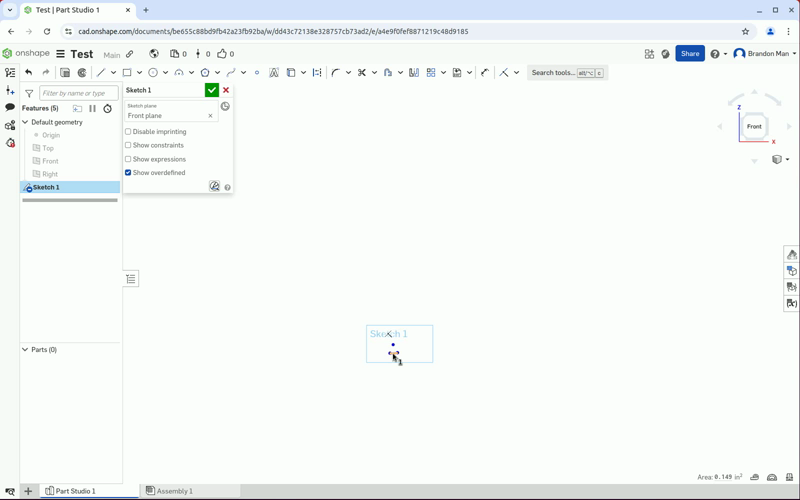
mouse_move(73, 352)
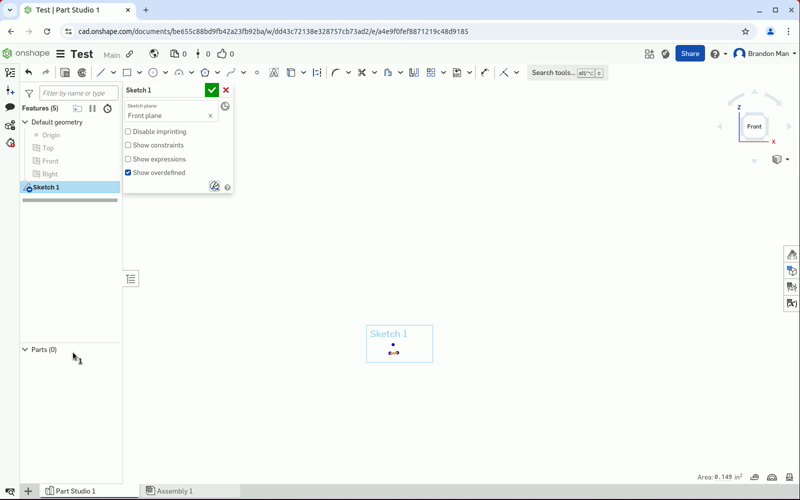
key(shift+y)
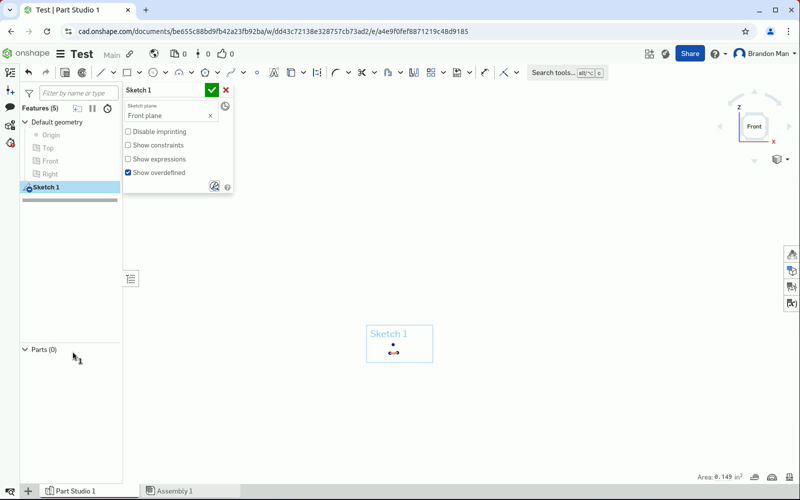
key(shift+e)
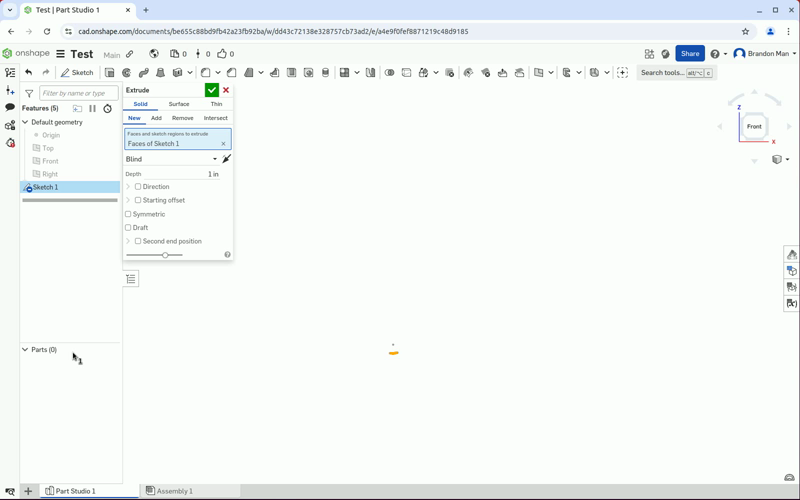
mouse_move(143, 106)
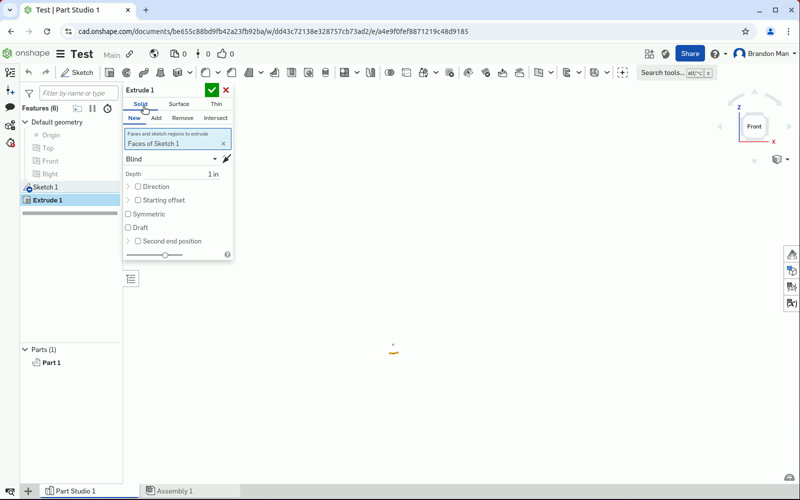
click(143, 106)
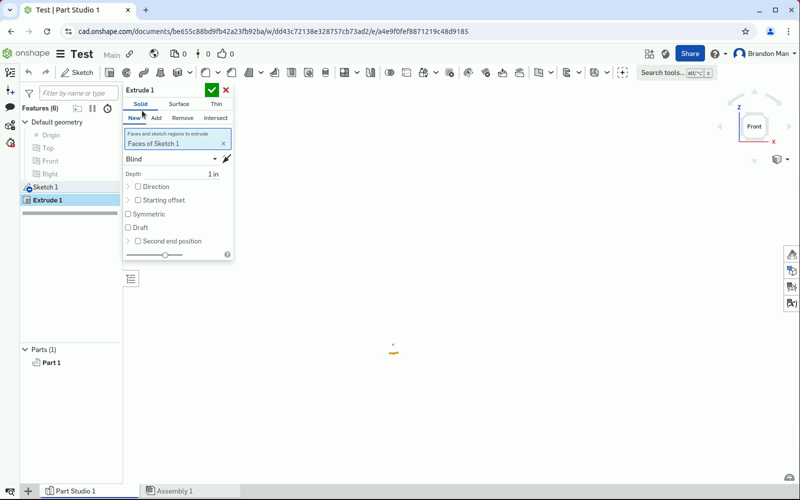
mouse_move(137, 120)
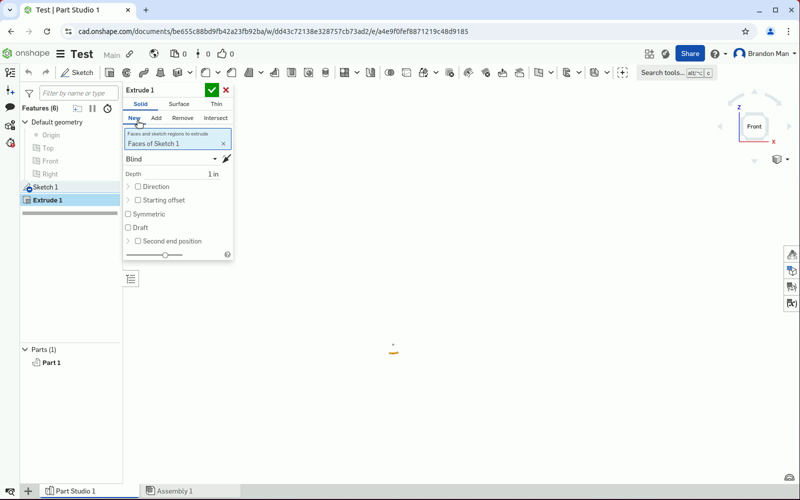
click(137, 120)
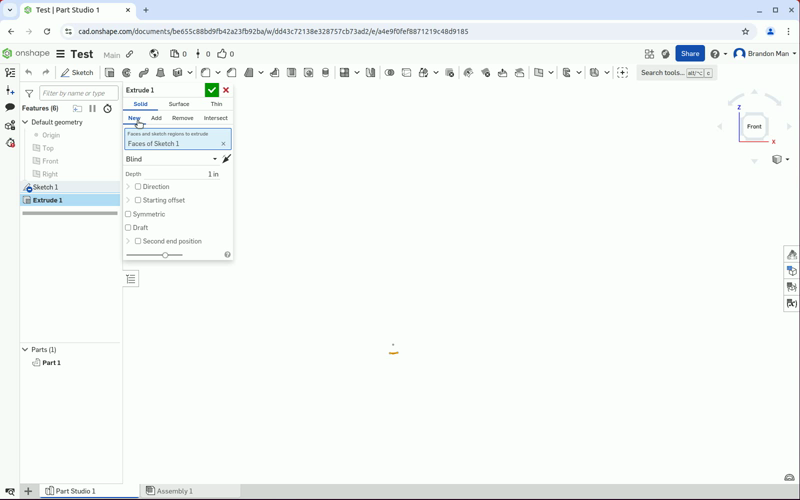
key(tab, 4)
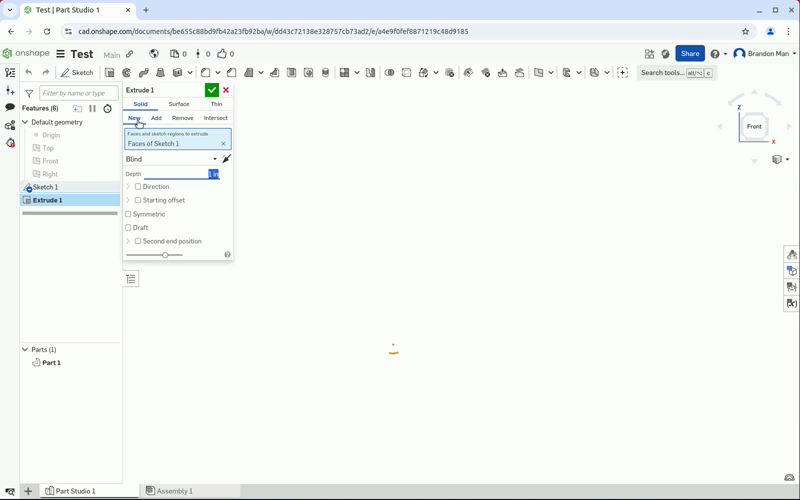
text(14.443)
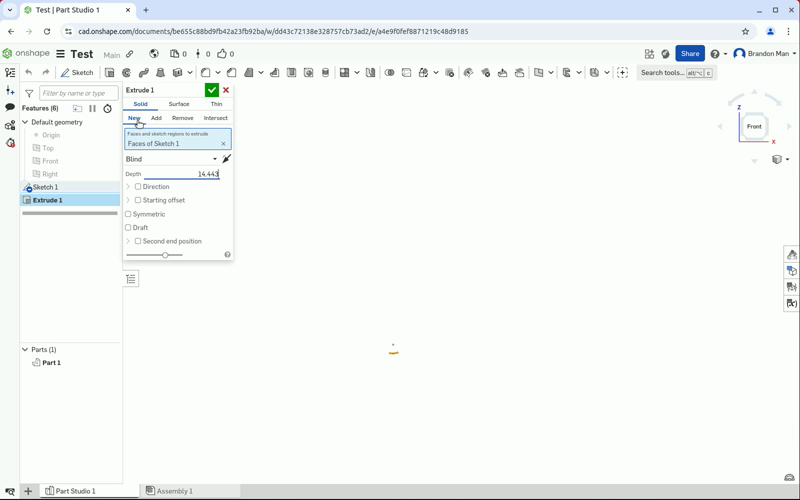
key(enter)
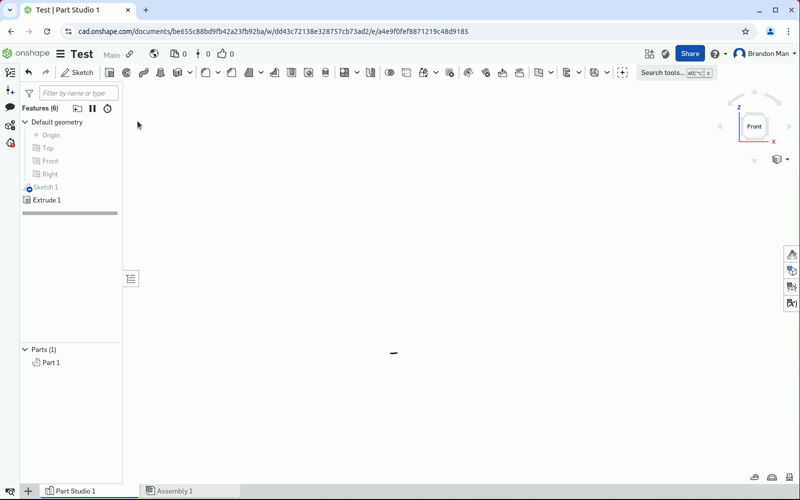
key(shift+h)
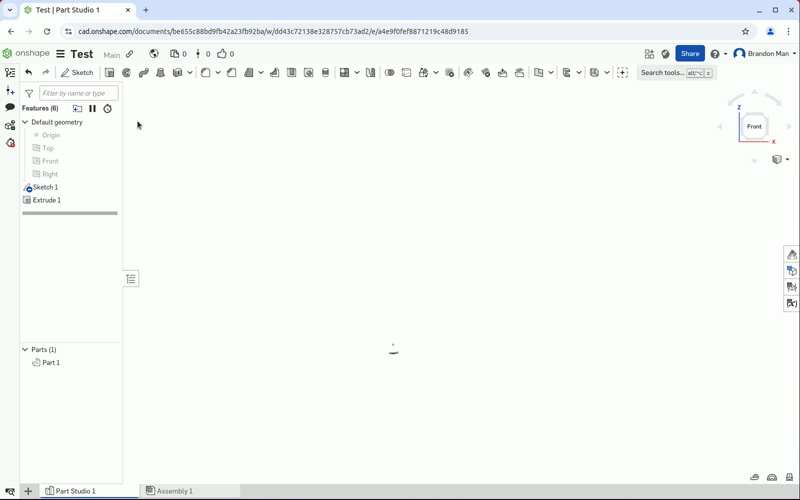
key(shift+h)
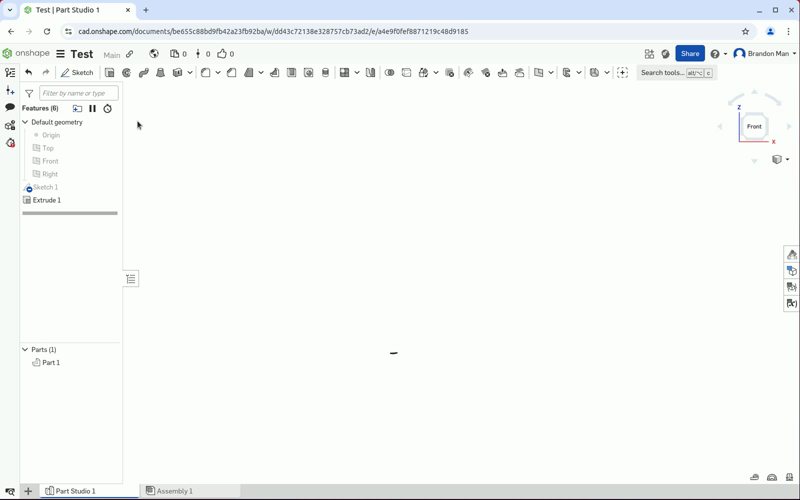
mouse_move(73, 189)
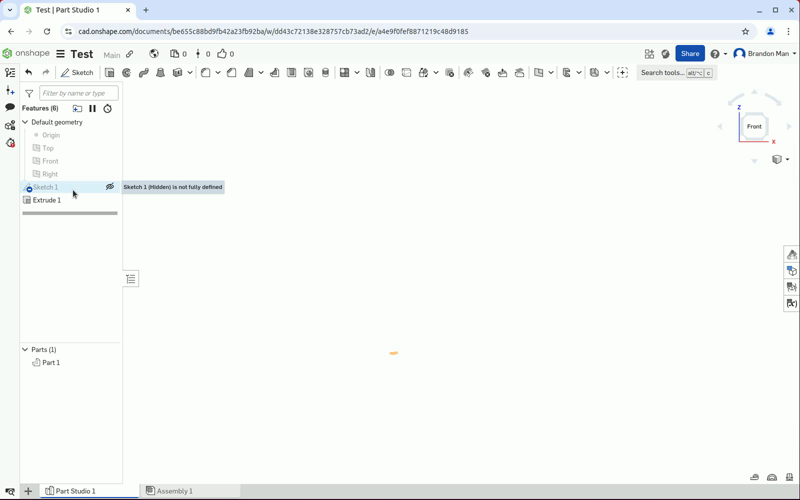
click(73, 189)
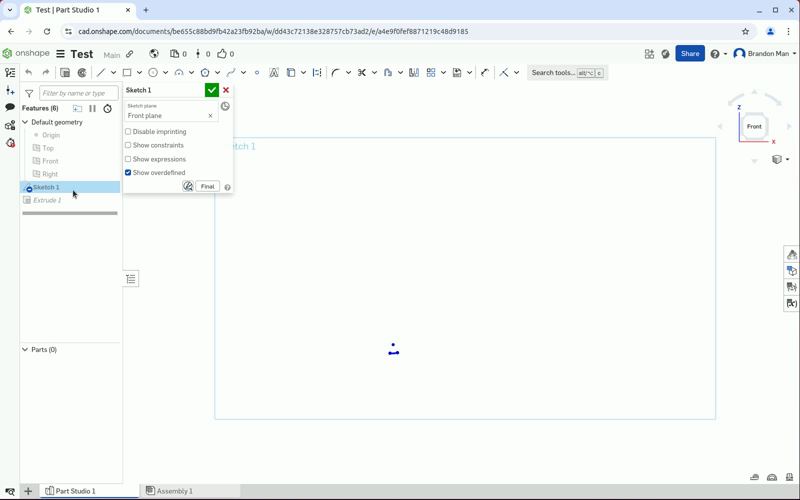
mouse_move(229, 92)
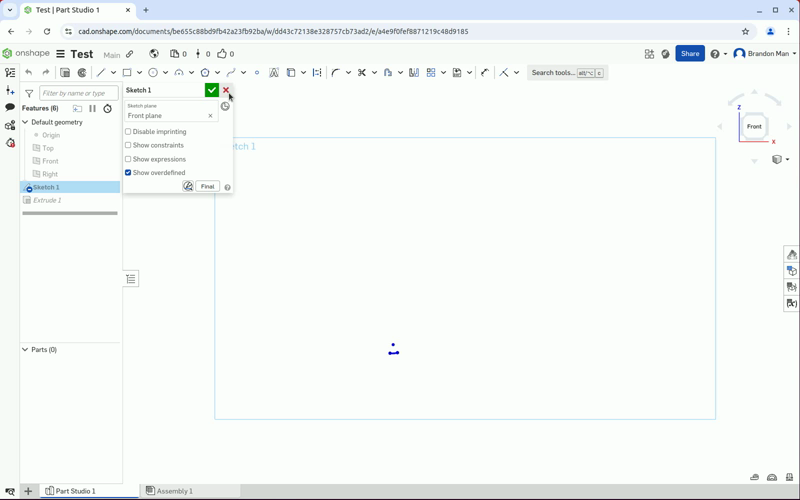
click(229, 92)
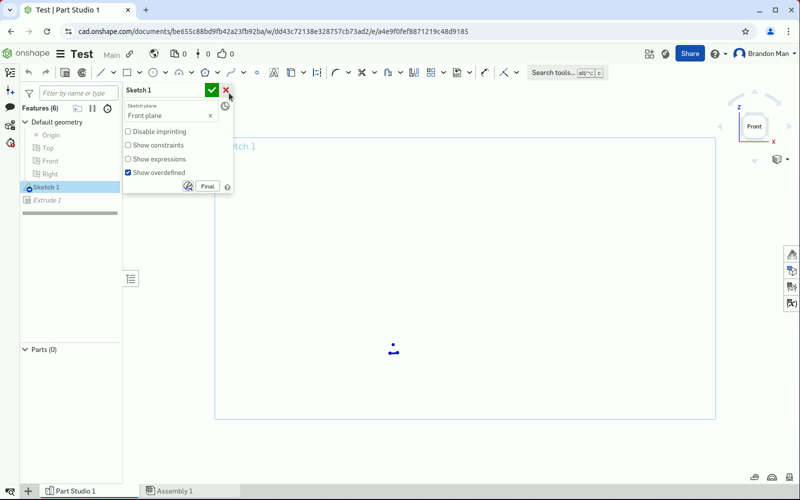
key(shift+s)
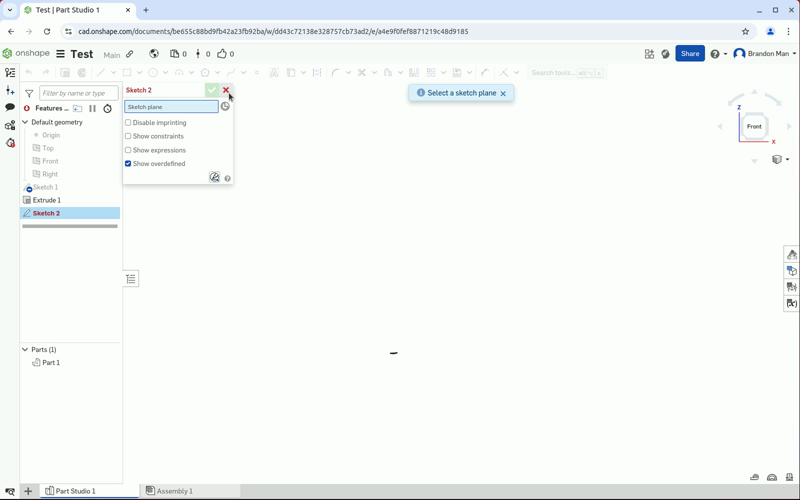
mouse_move(73, 163)
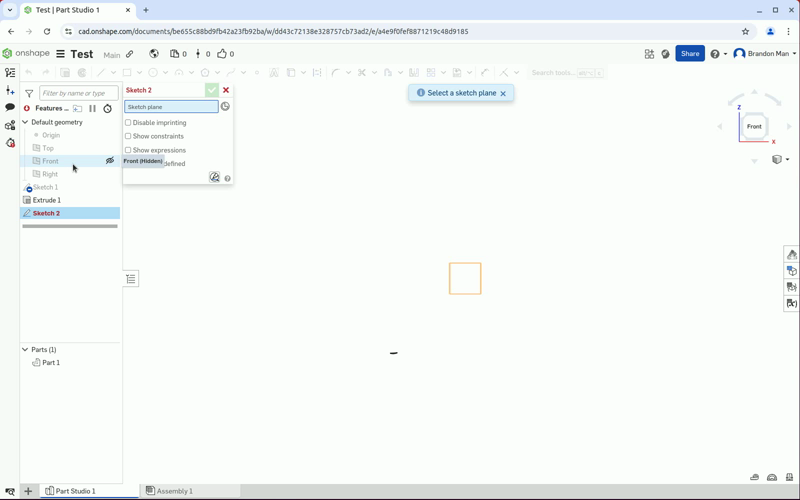
click(73, 163)
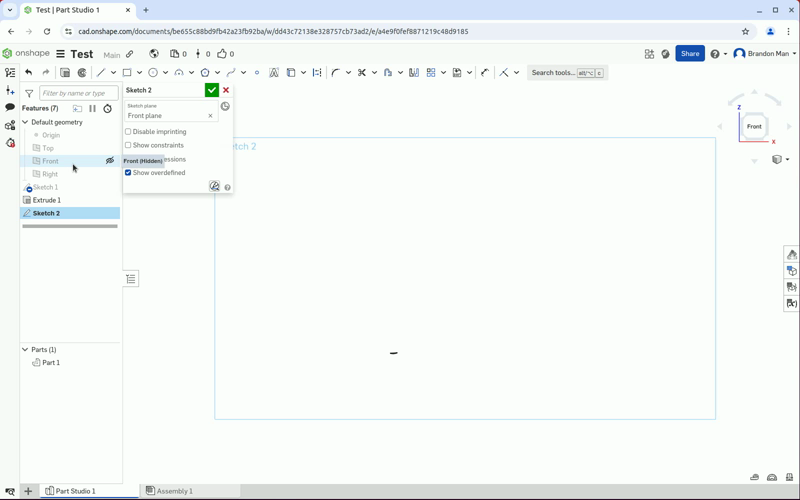
mouse_move(73, 352)
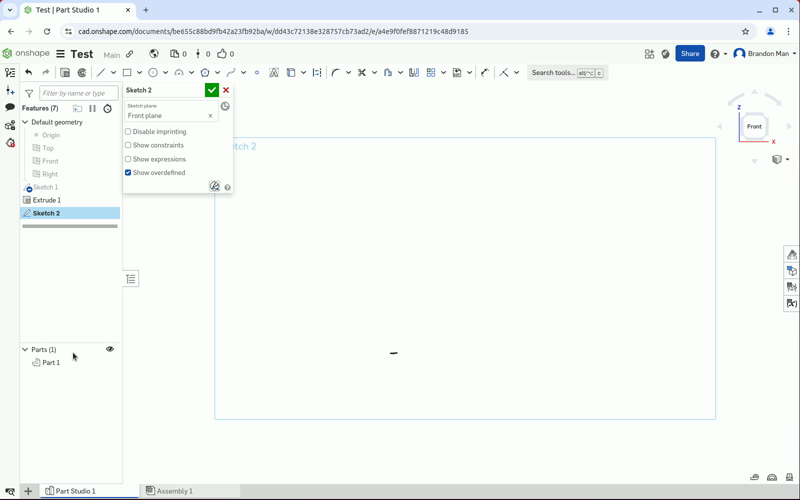
key(y)
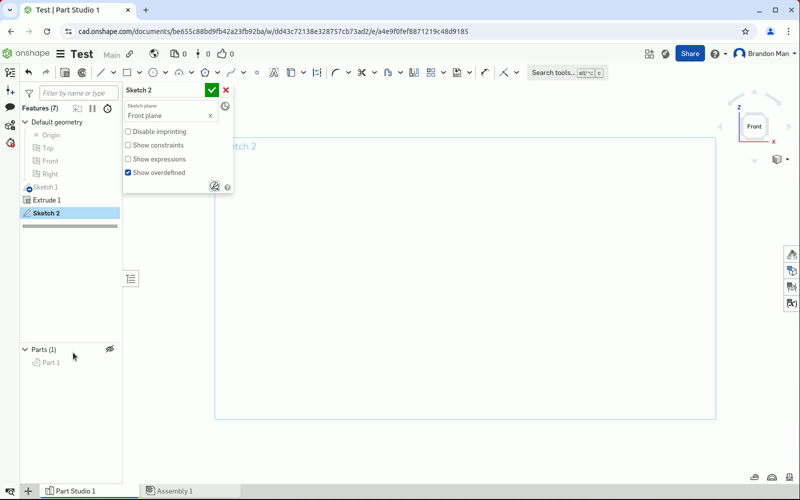
key(l)
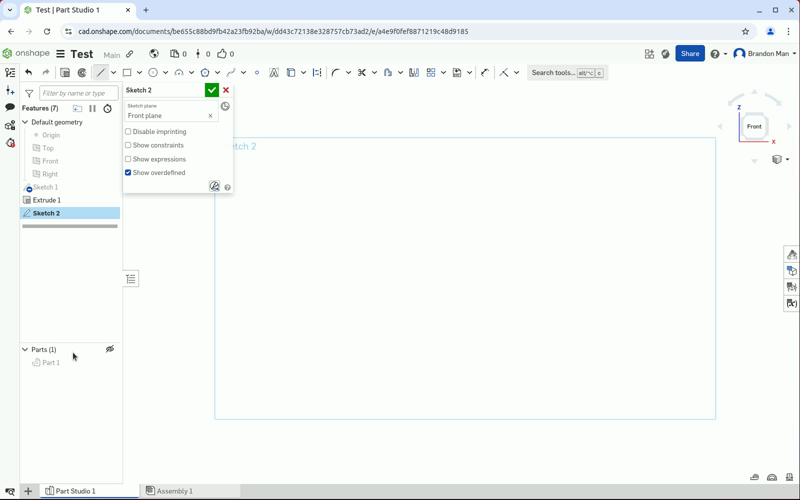
key_down(shift)
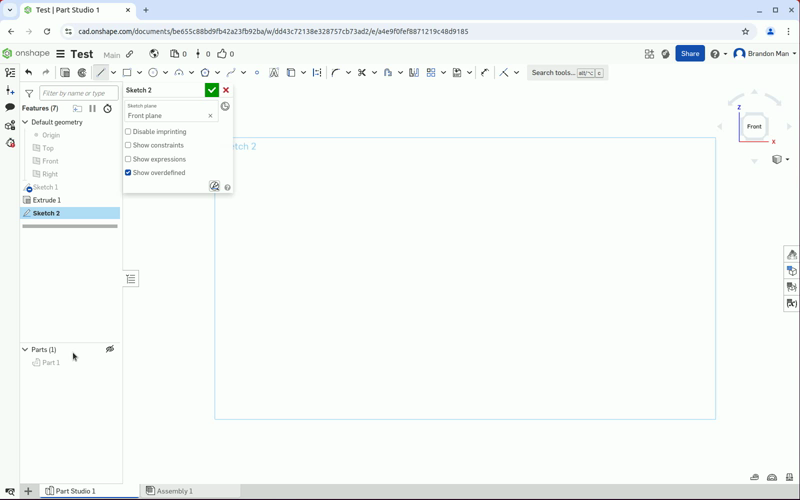
mouse_move(390, 212)
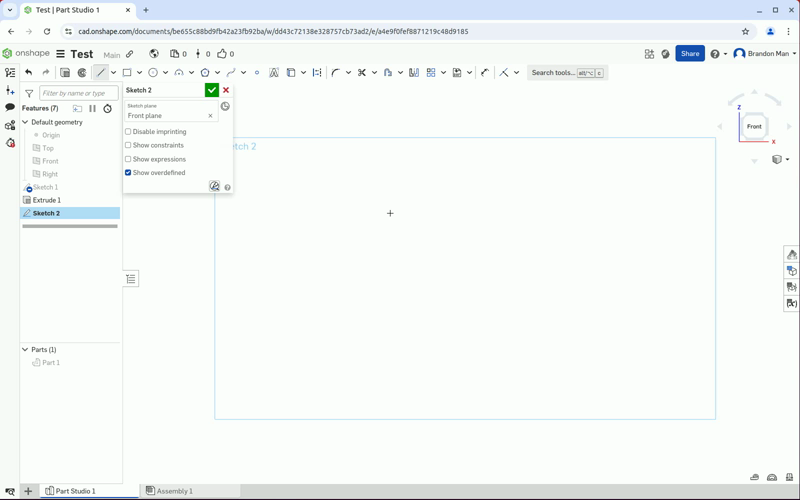
click(390, 212)
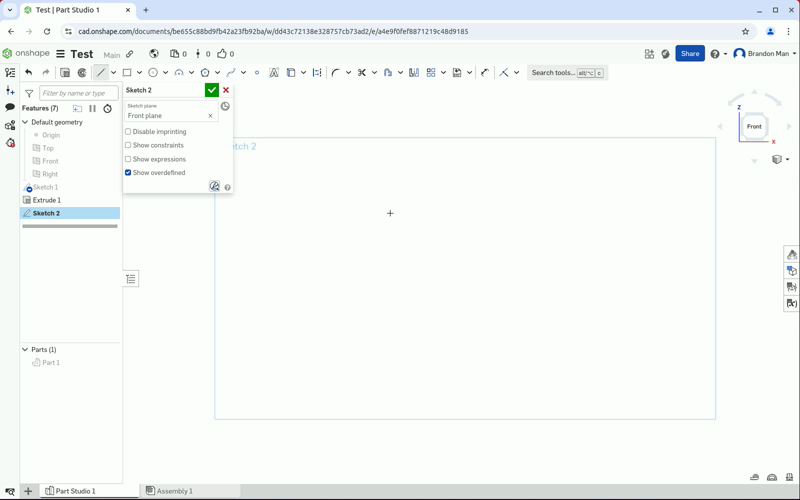
key_up(shift)
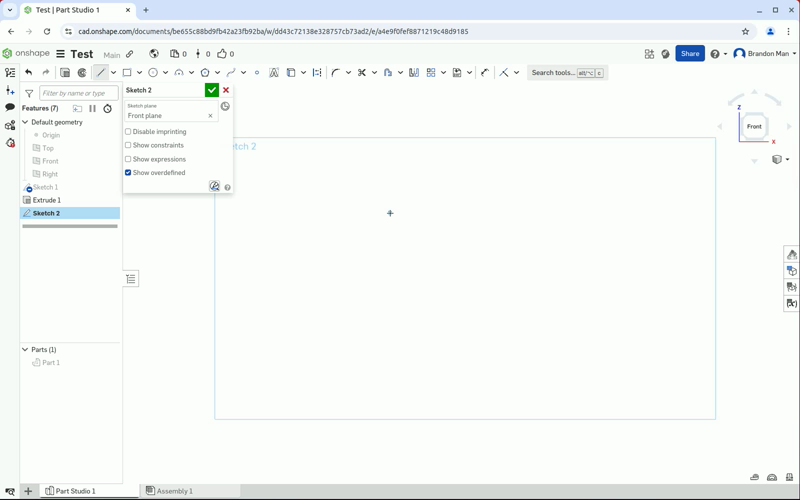
key_down(shift)
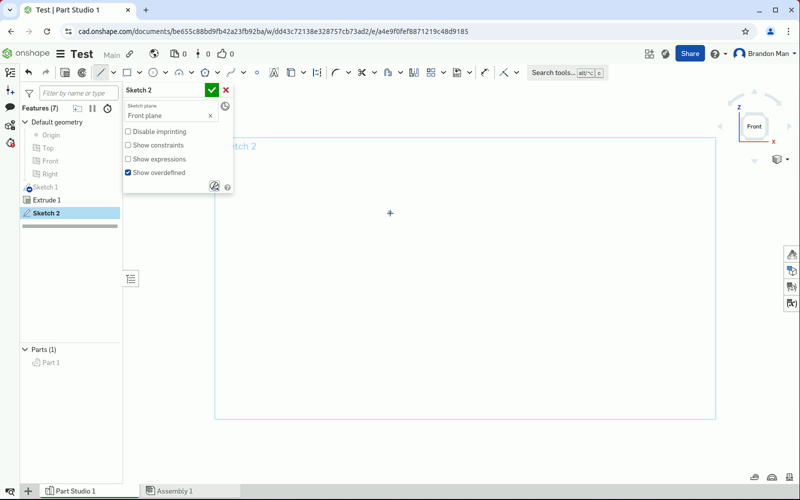
mouse_move(420, 212)
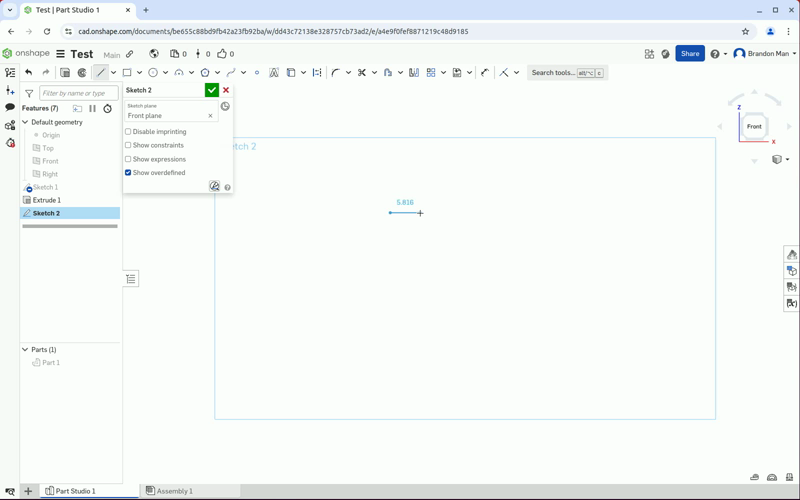
mouse_move(397, 213)
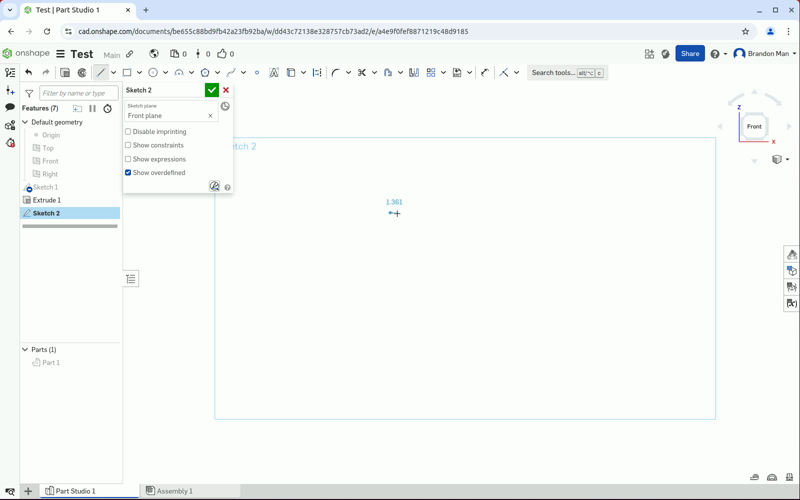
scroll(6)
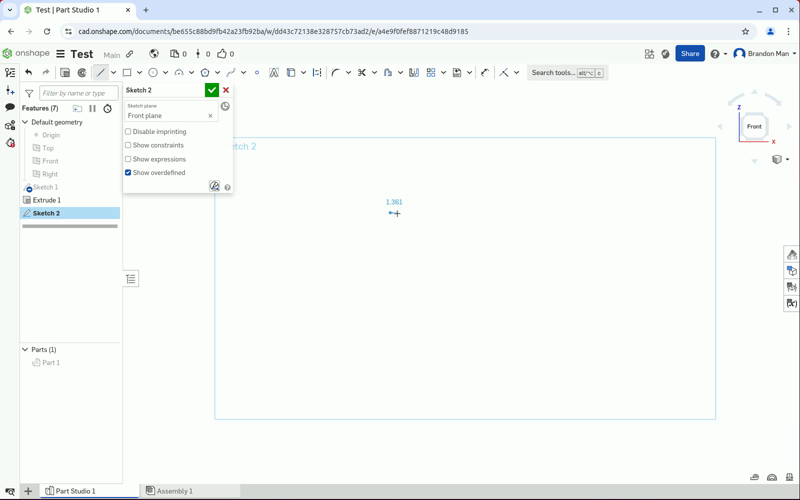
scroll(6)
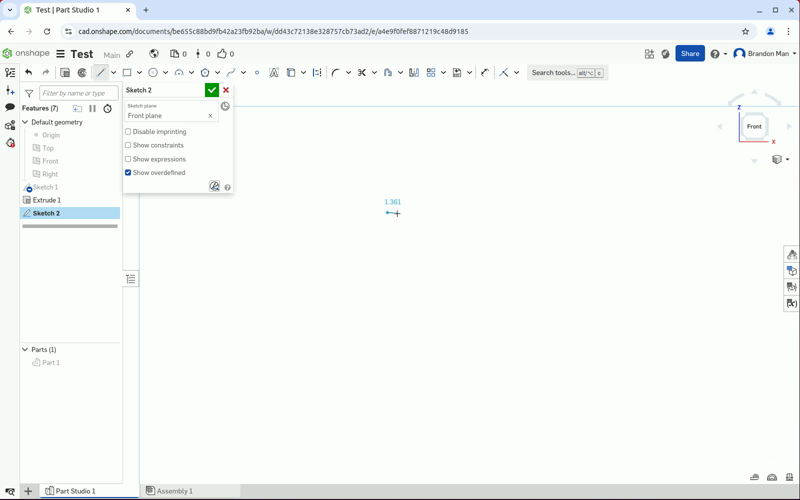
scroll(6)
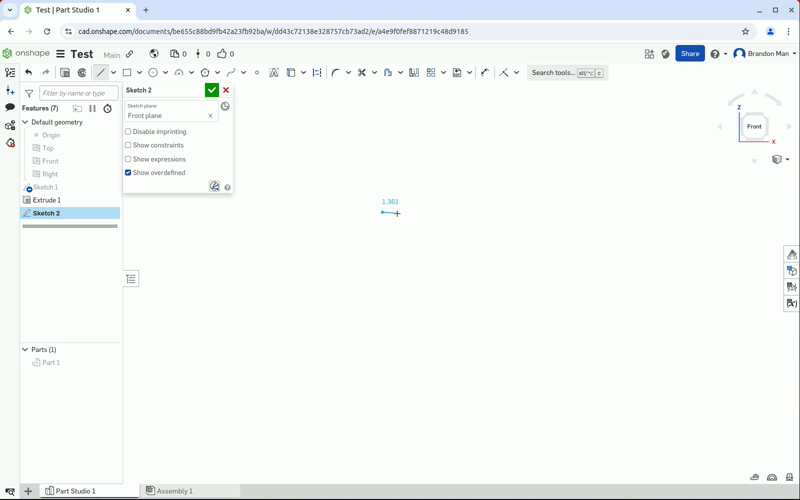
scroll(6)
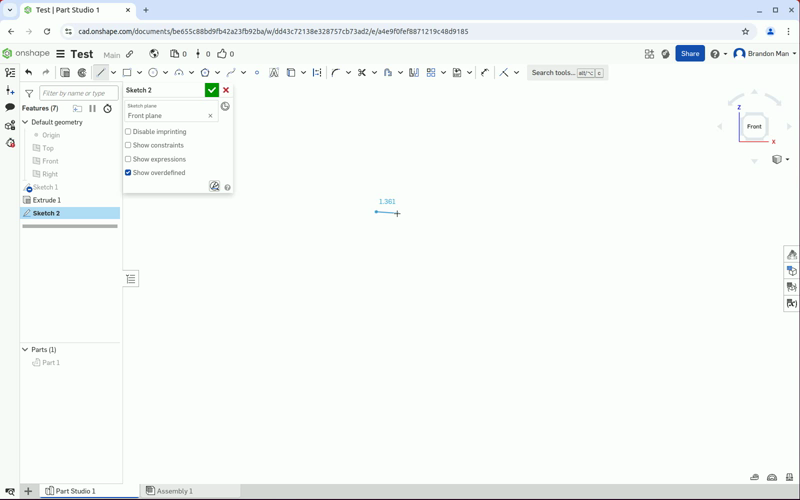
scroll(6)
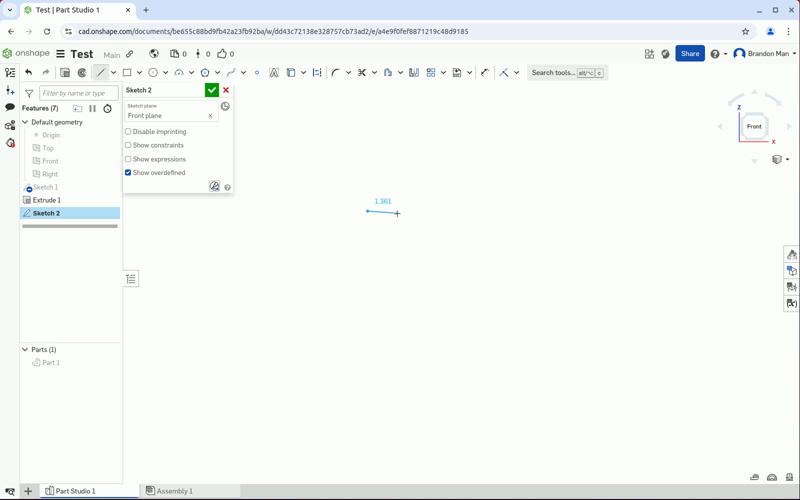
scroll(6)
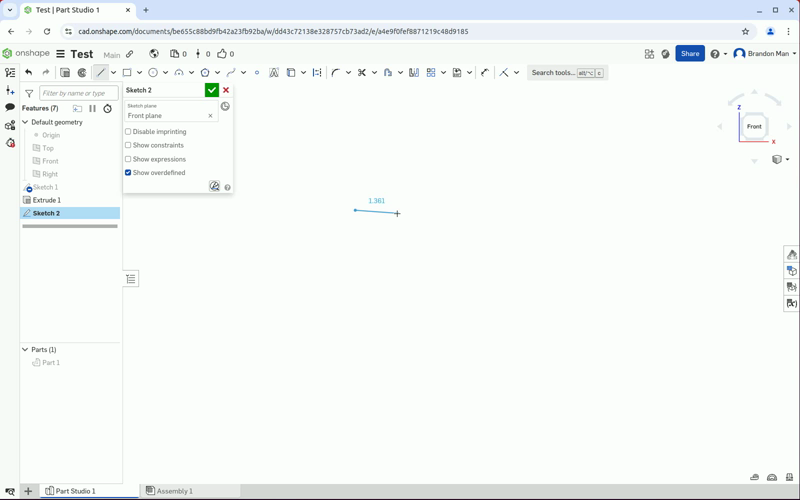
scroll(6)
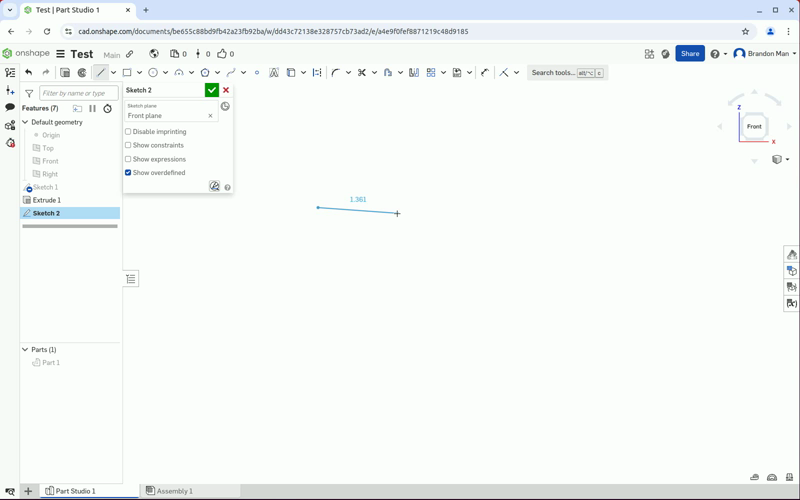
click(397, 213)
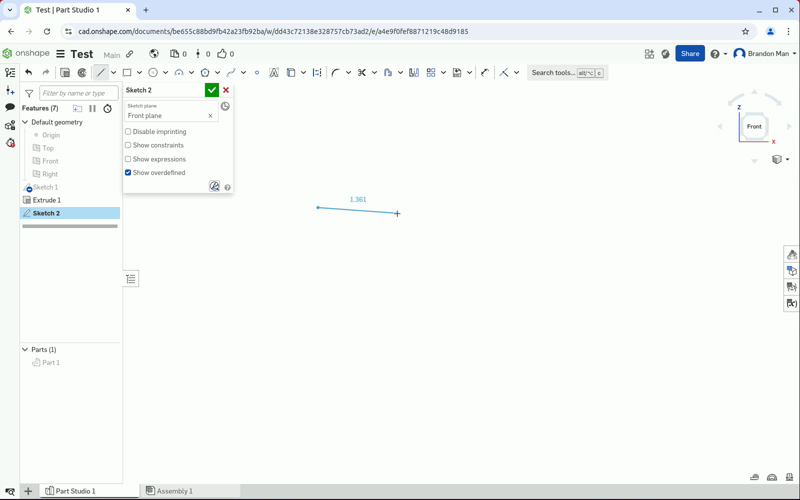
scroll(-6)
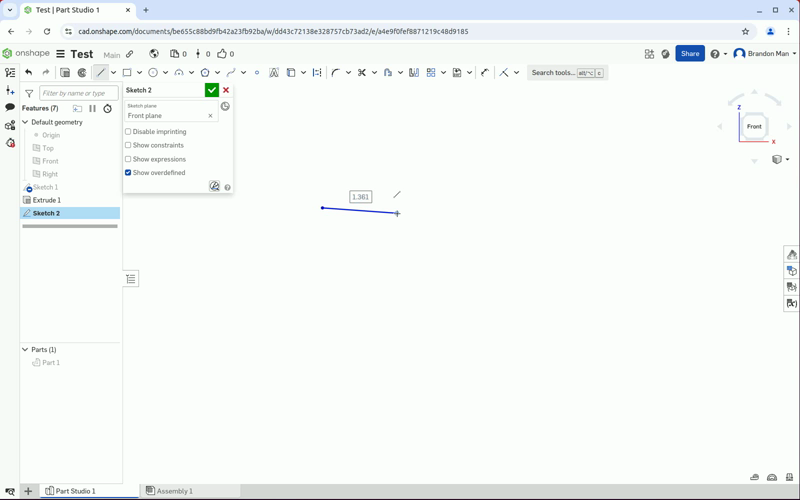
scroll(-6)
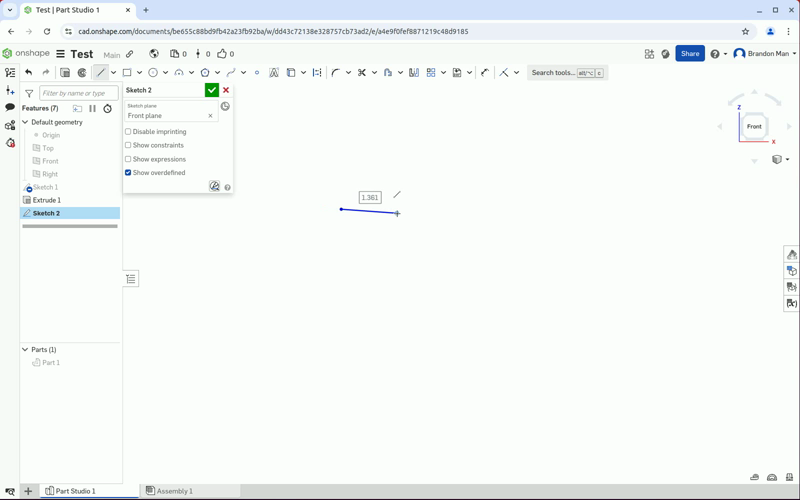
scroll(-6)
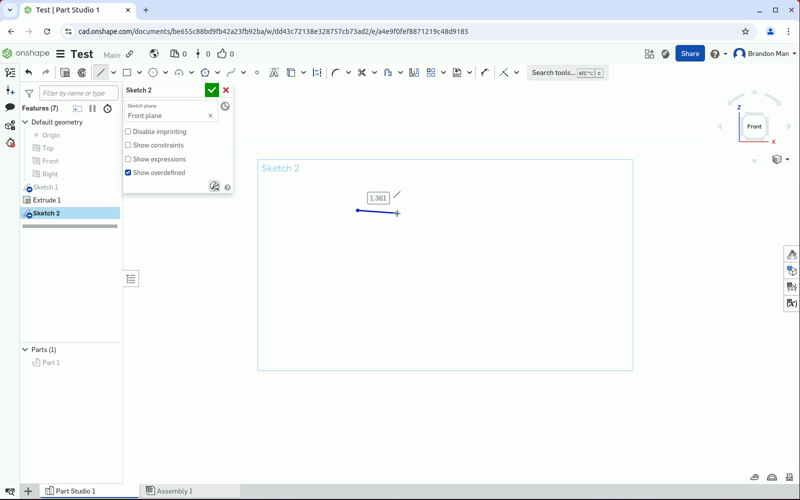
scroll(-6)
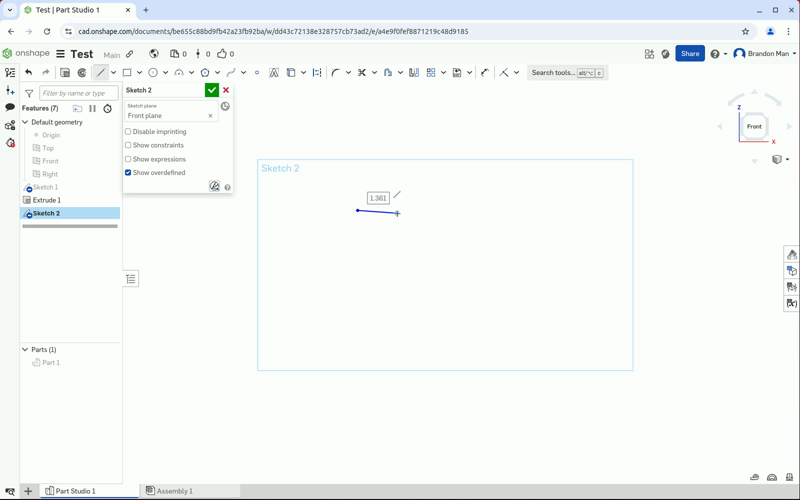
scroll(-6)
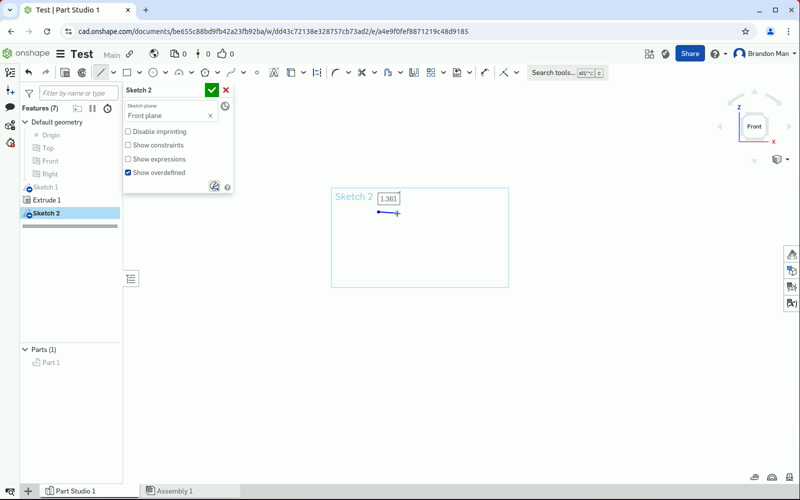
scroll(-6)
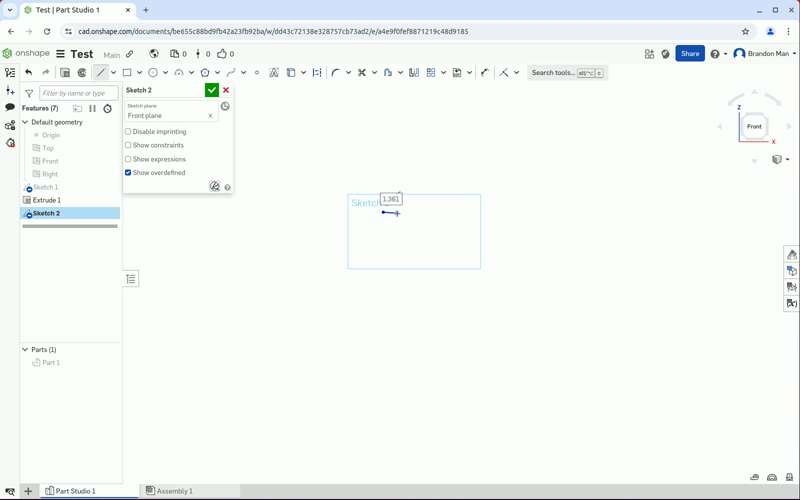
scroll(-6)
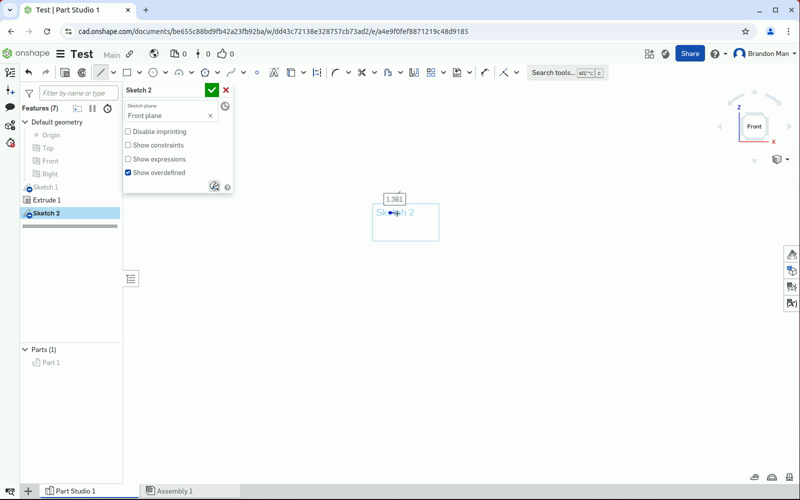
key_up(shift)
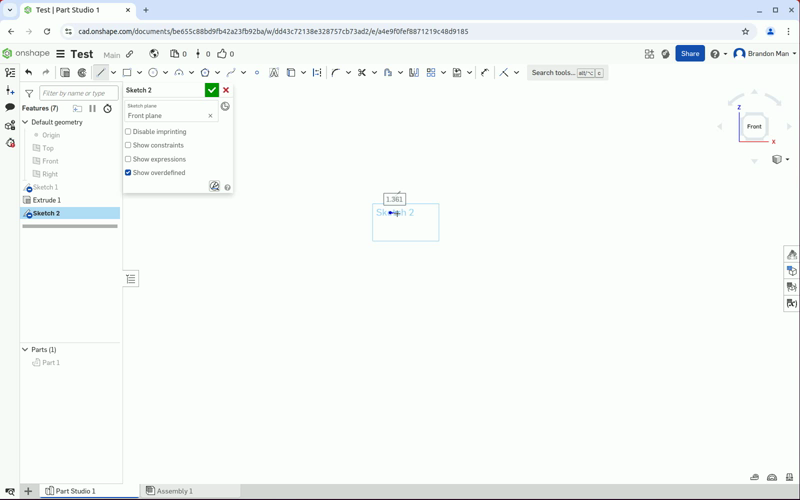
key(esc)
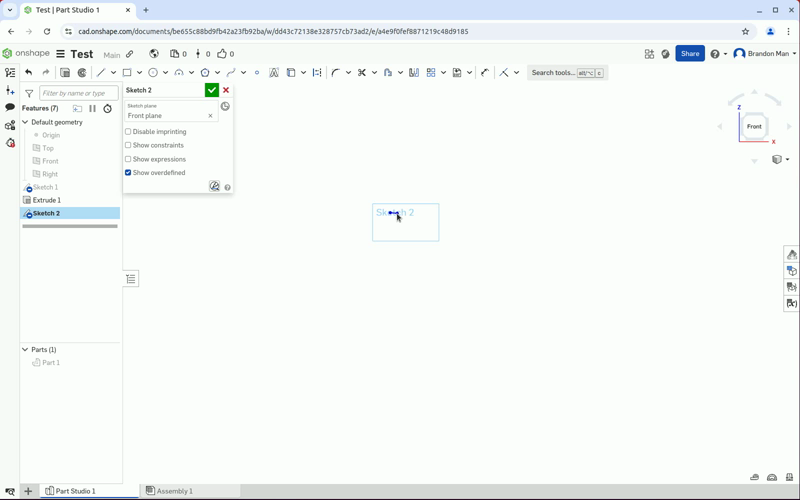
key(a)
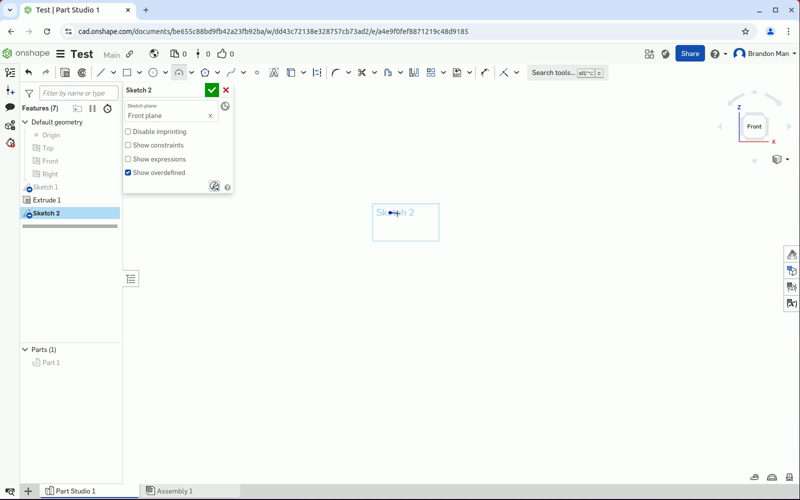
mouse_move(397, 213)
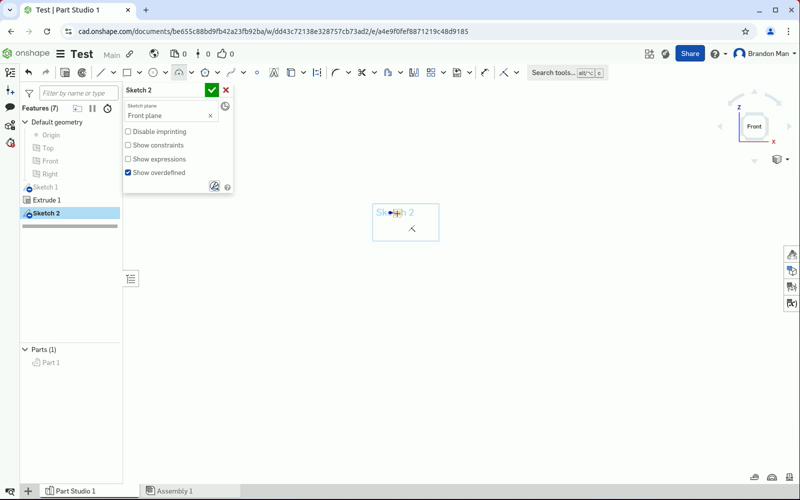
click(397, 213)
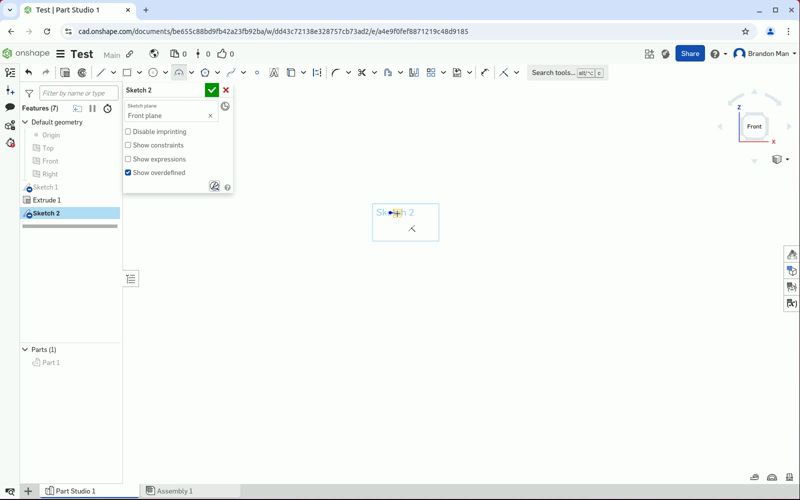
mouse_move(390, 212)
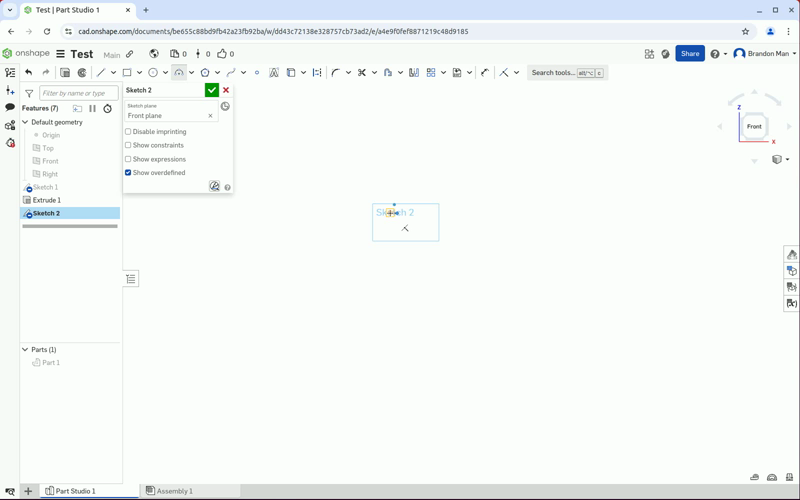
scroll(6)
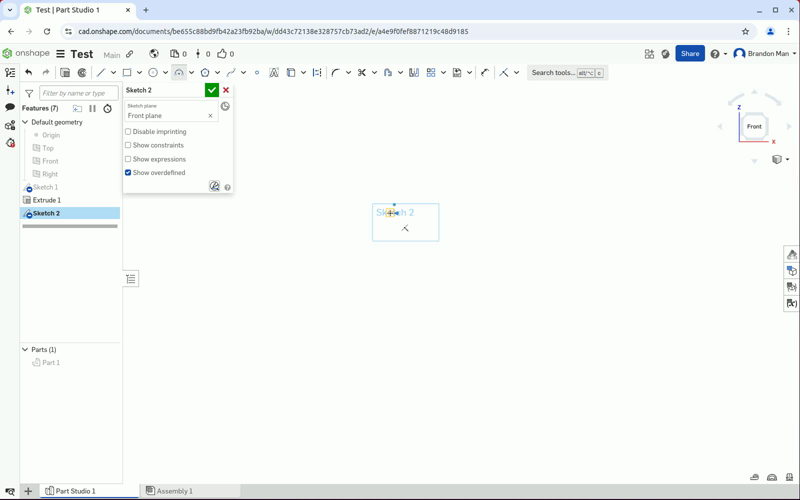
scroll(6)
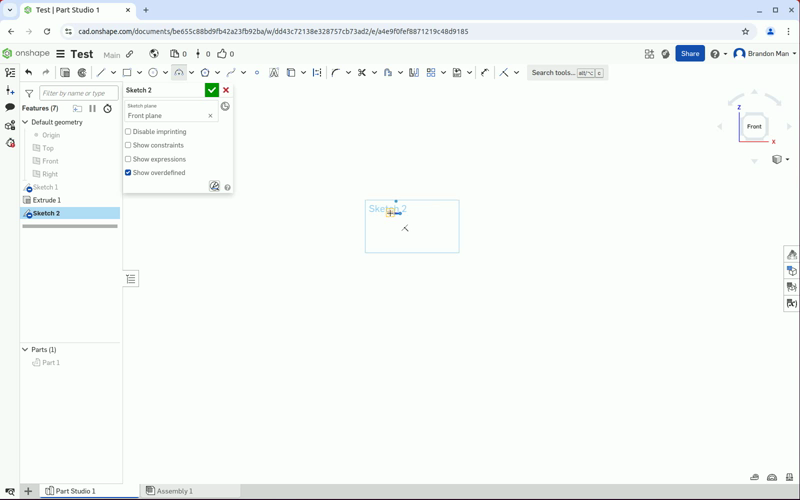
scroll(6)
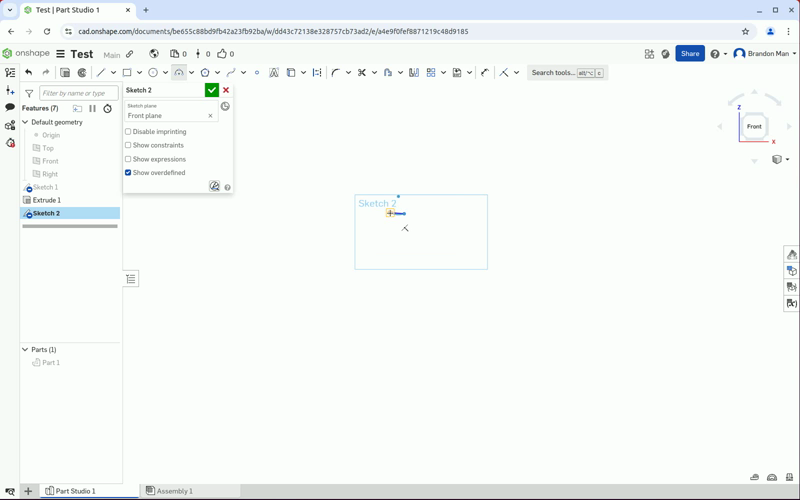
scroll(6)
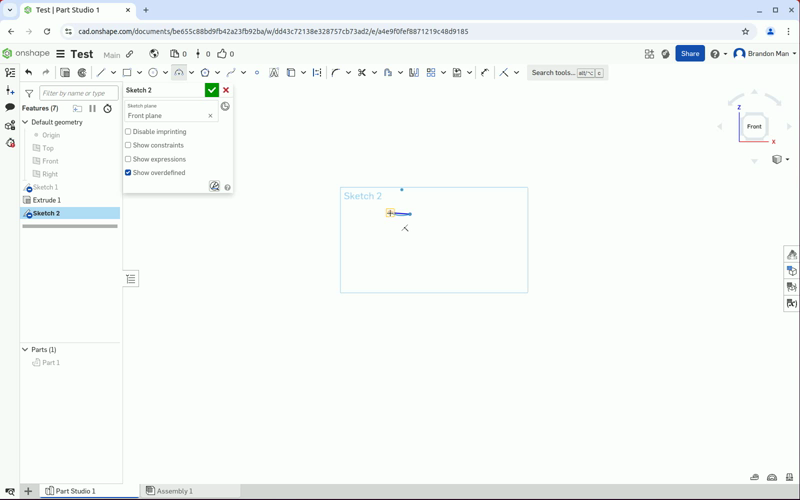
scroll(6)
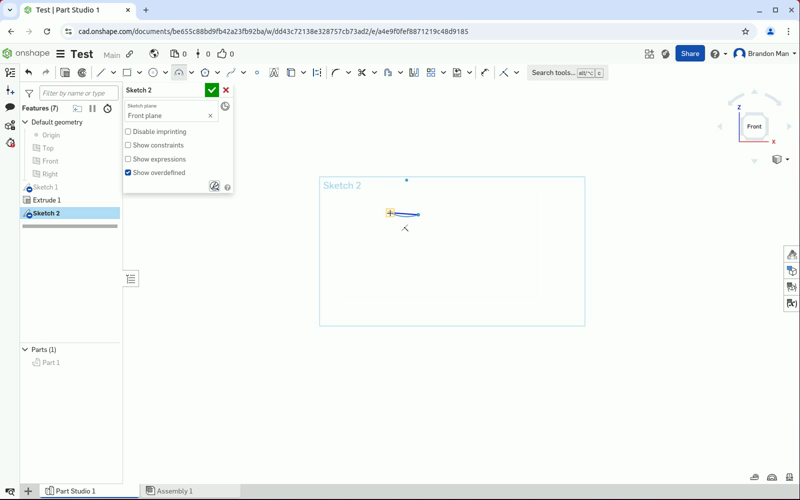
scroll(6)
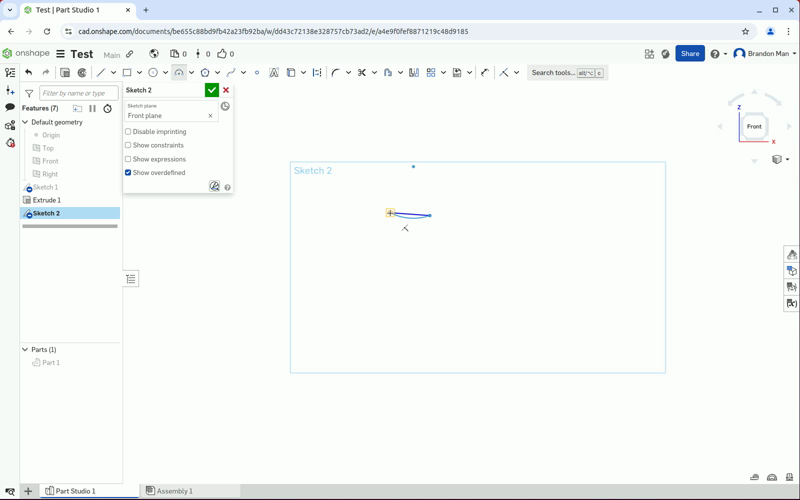
scroll(6)
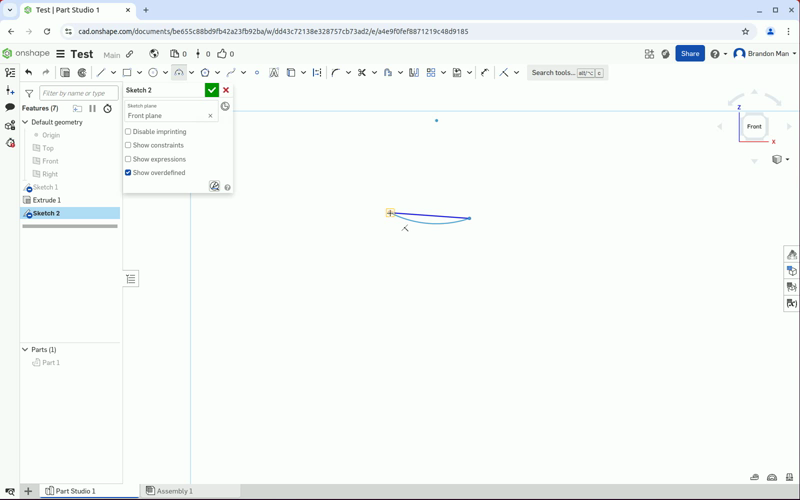
click(390, 212)
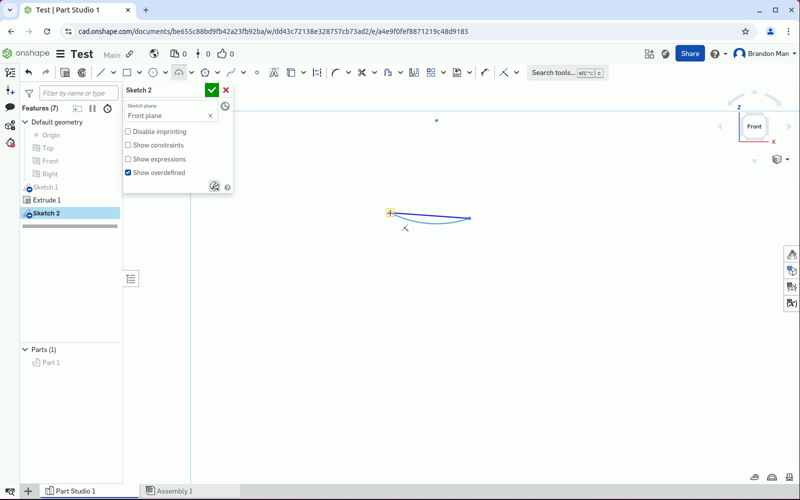
scroll(-6)
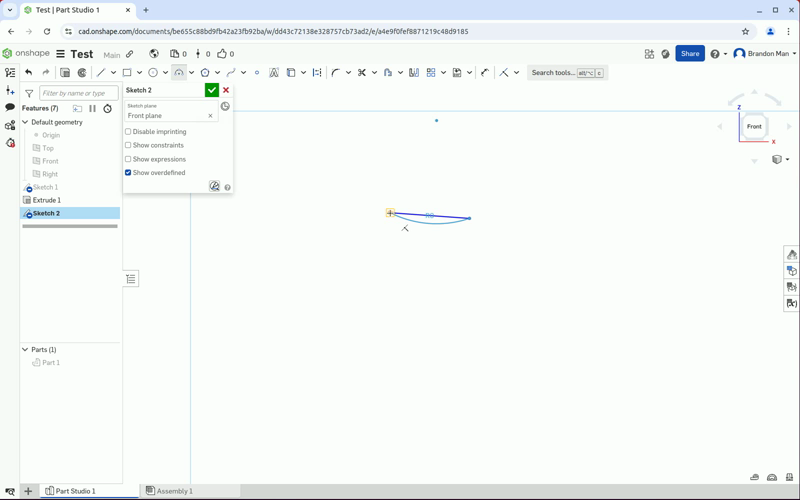
scroll(-6)
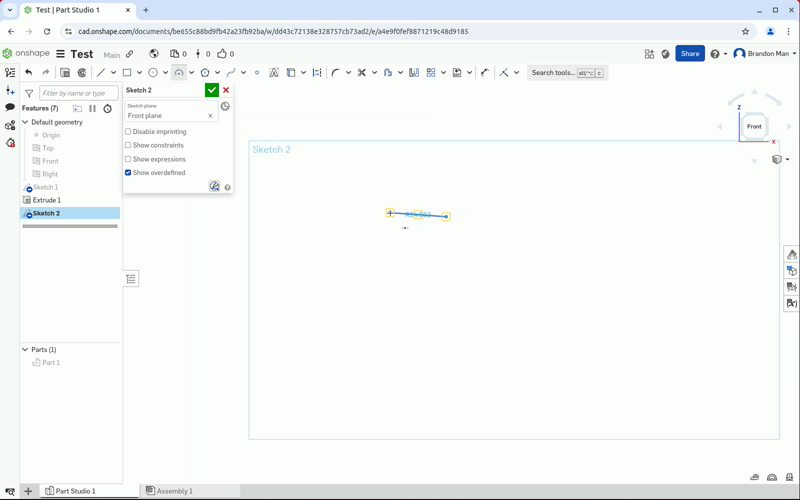
scroll(-6)
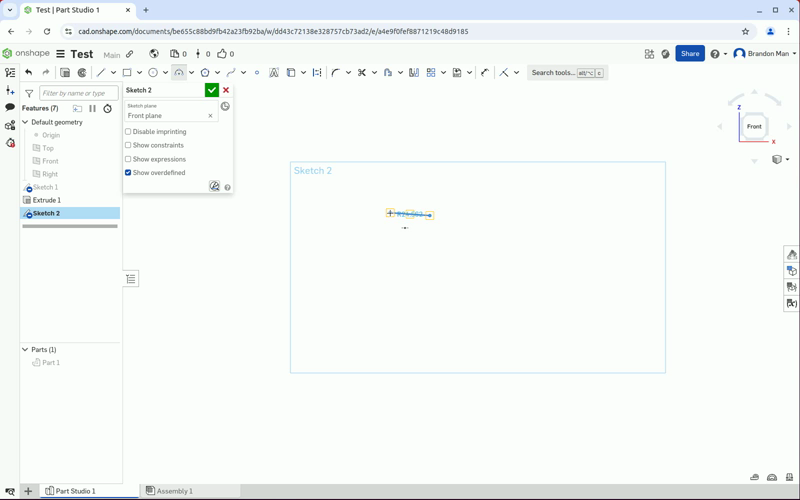
scroll(-6)
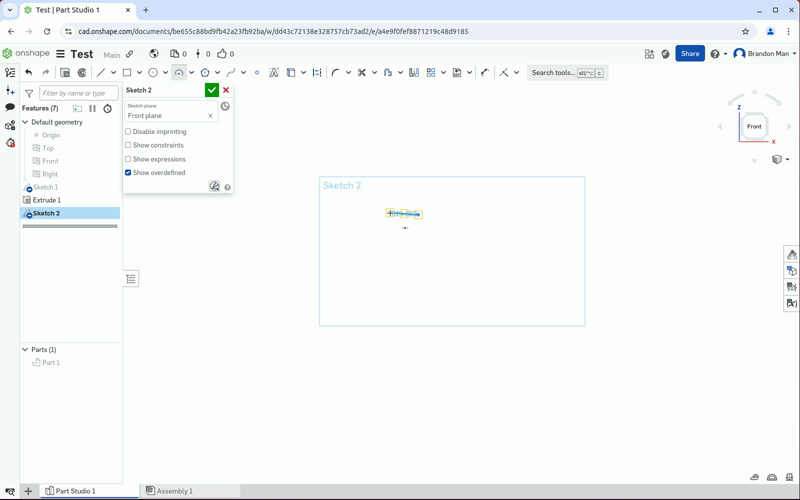
scroll(-6)
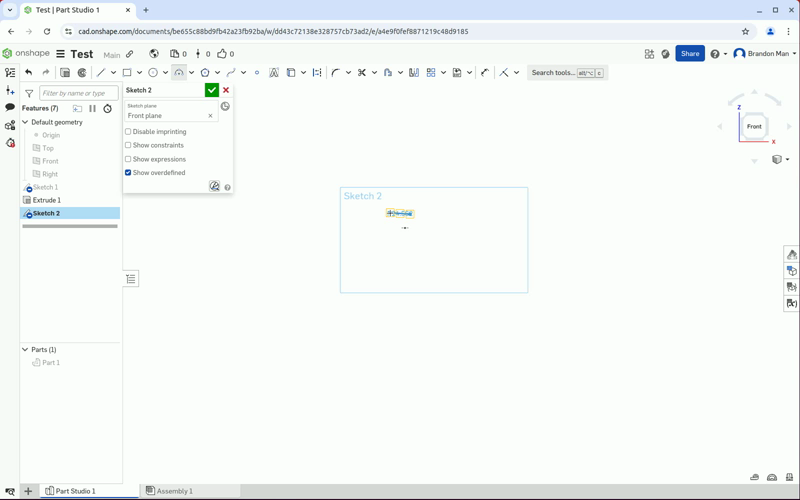
scroll(-6)
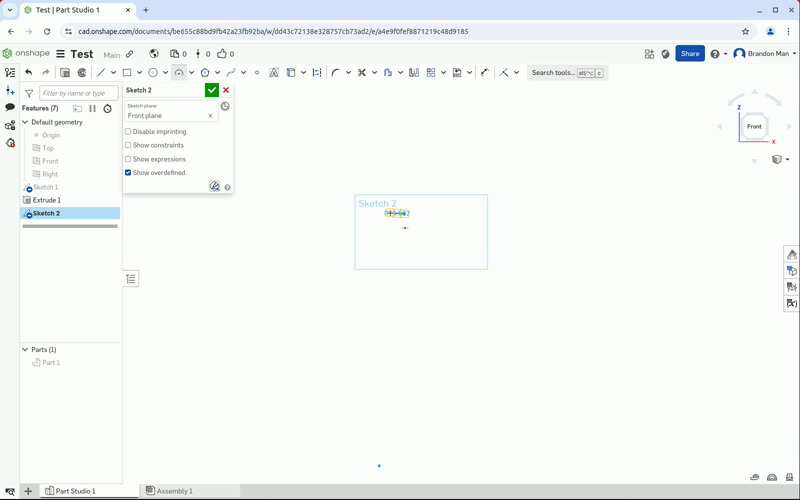
scroll(-6)
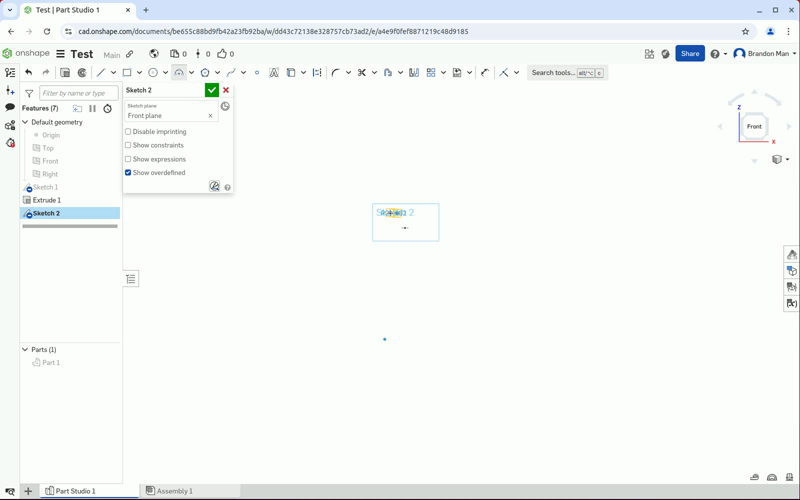
key_down(shift)
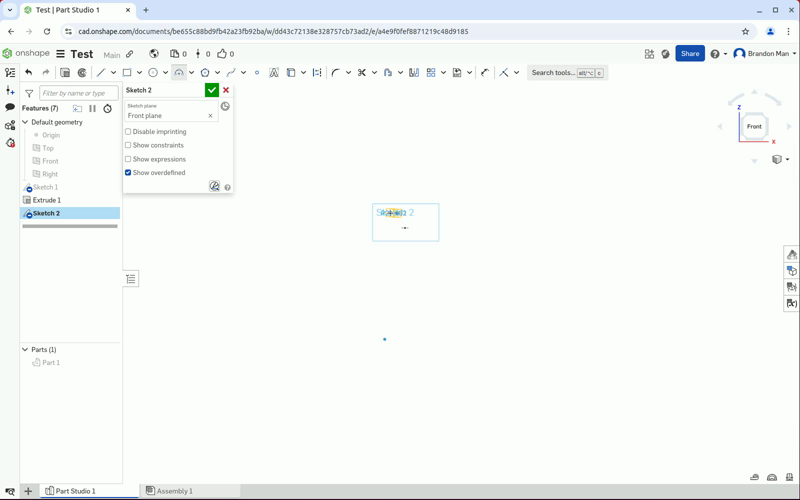
mouse_move(393, 212)
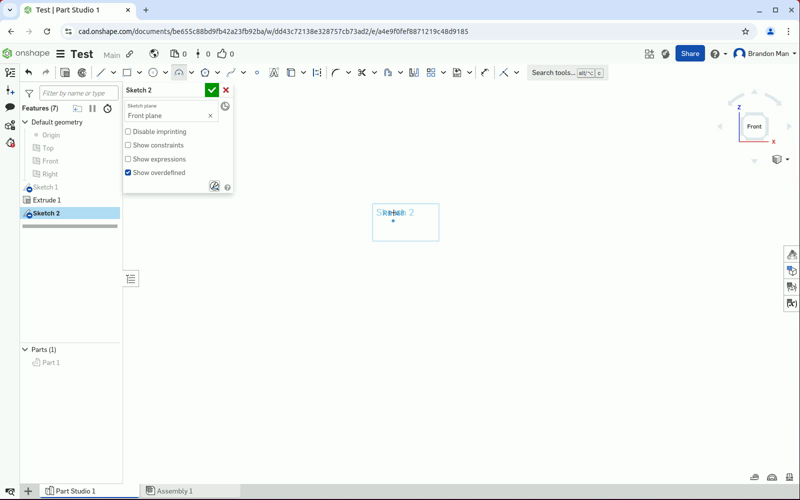
scroll(6)
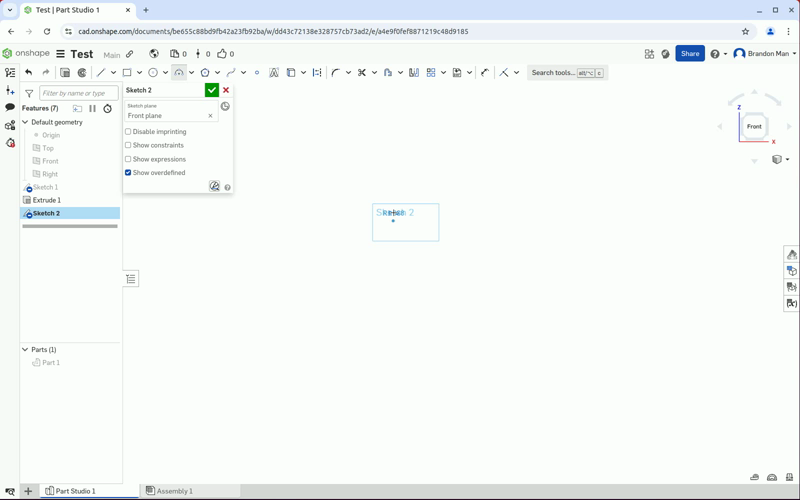
scroll(6)
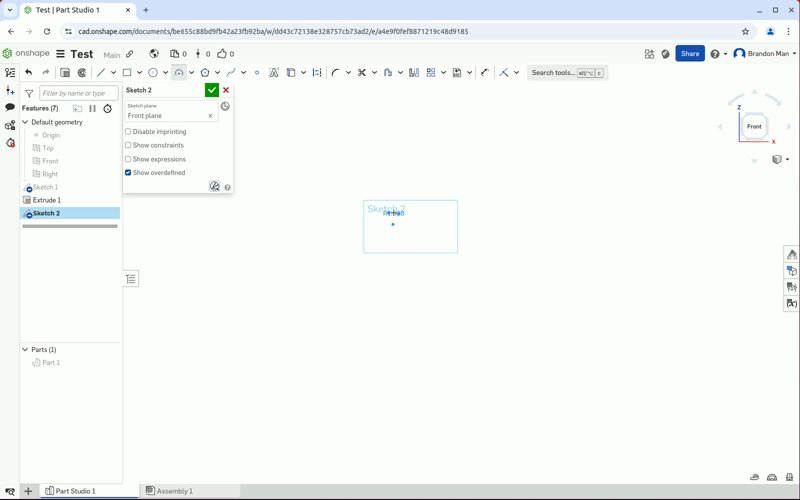
scroll(6)
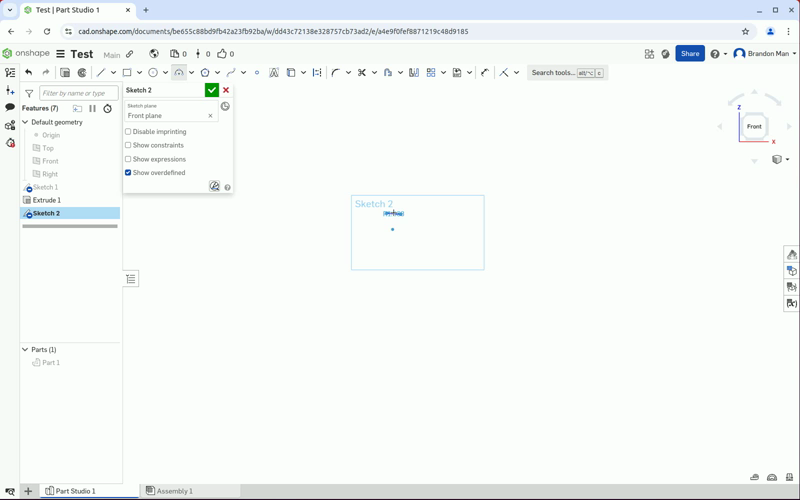
scroll(6)
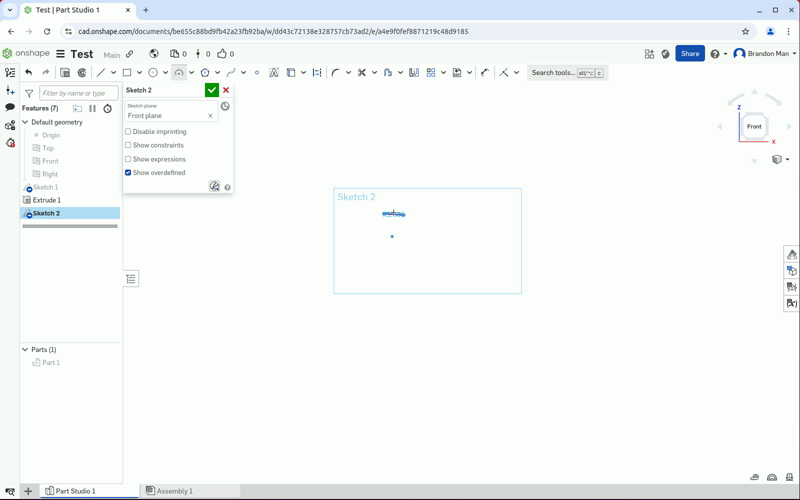
scroll(6)
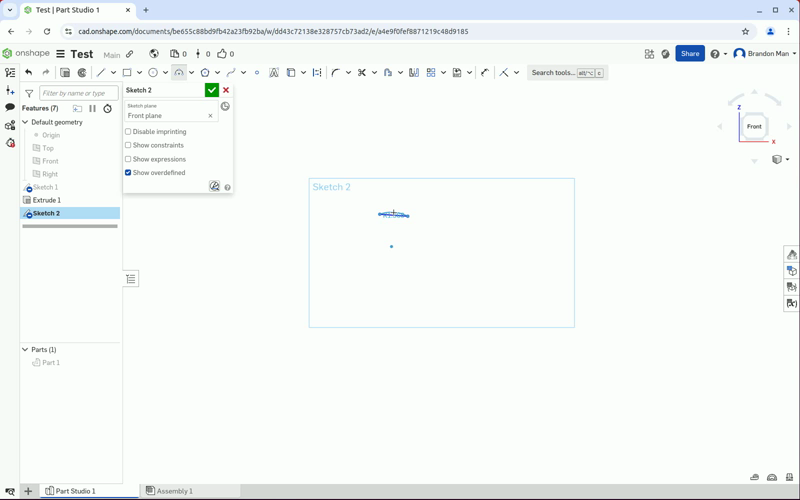
scroll(6)
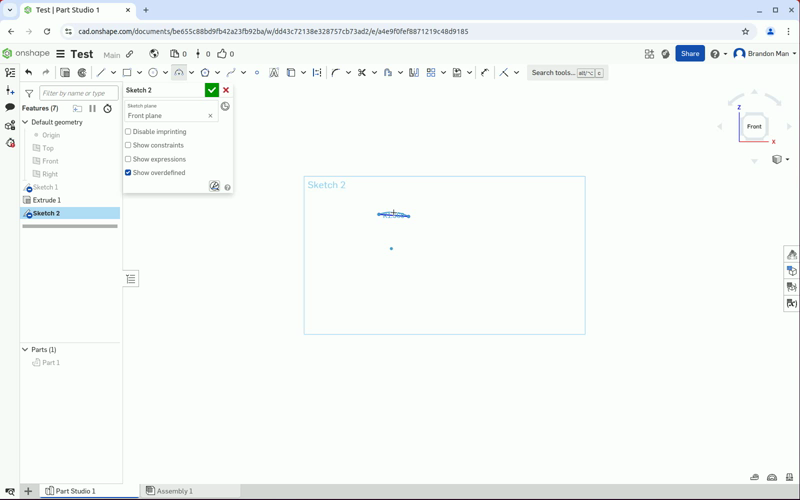
scroll(6)
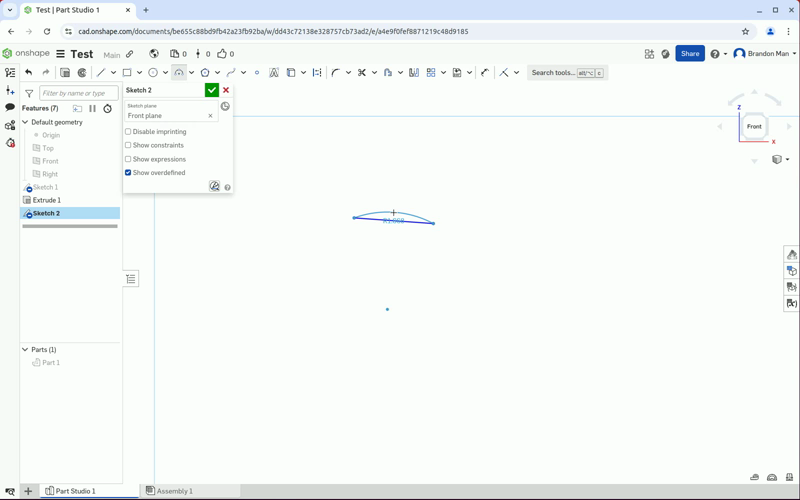
click(393, 212)
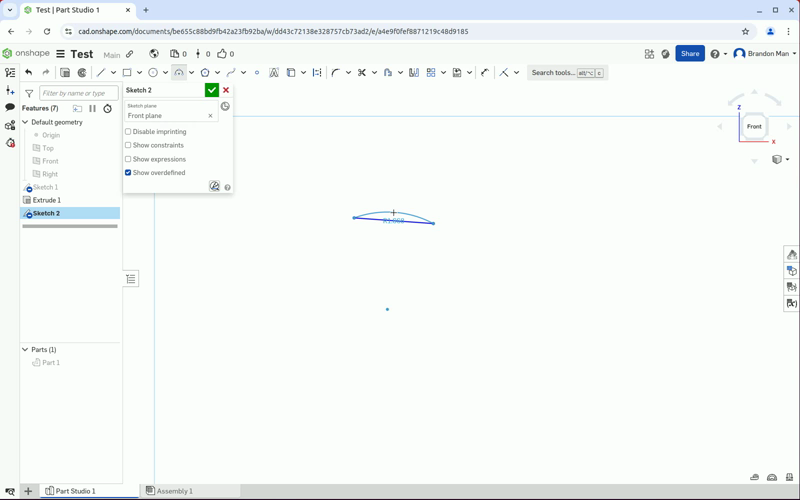
scroll(-6)
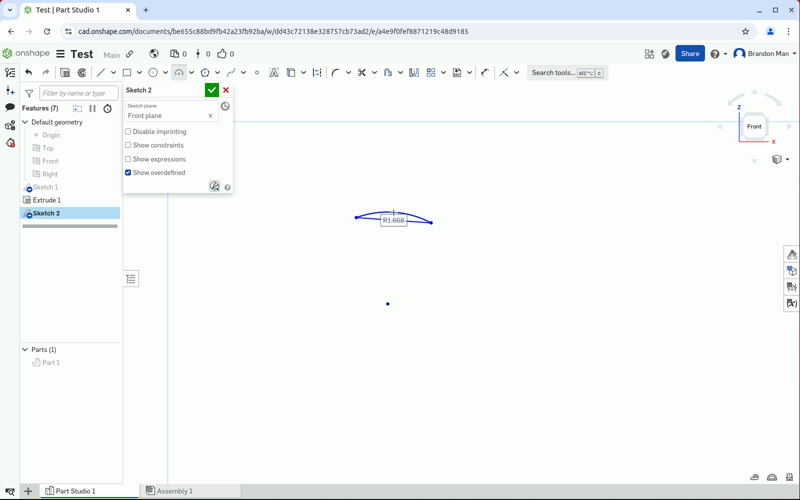
scroll(-6)
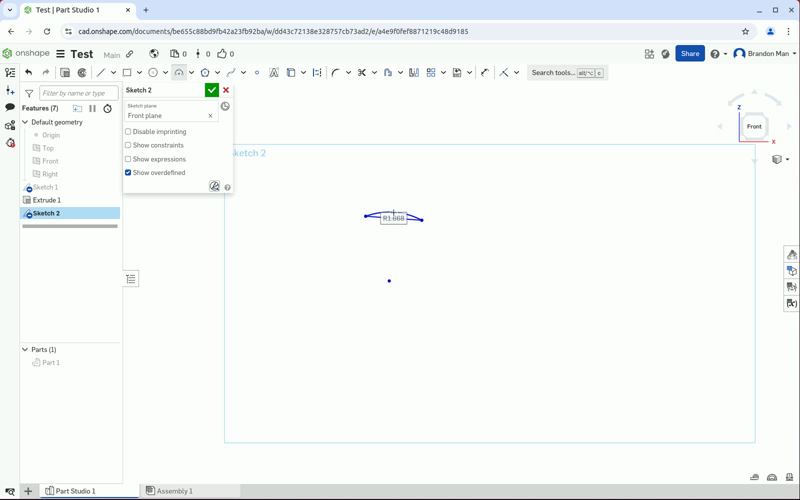
scroll(-6)
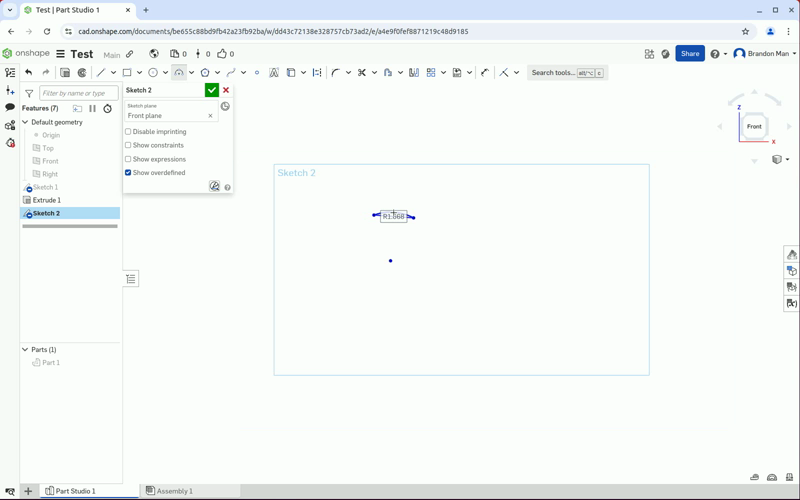
scroll(-6)
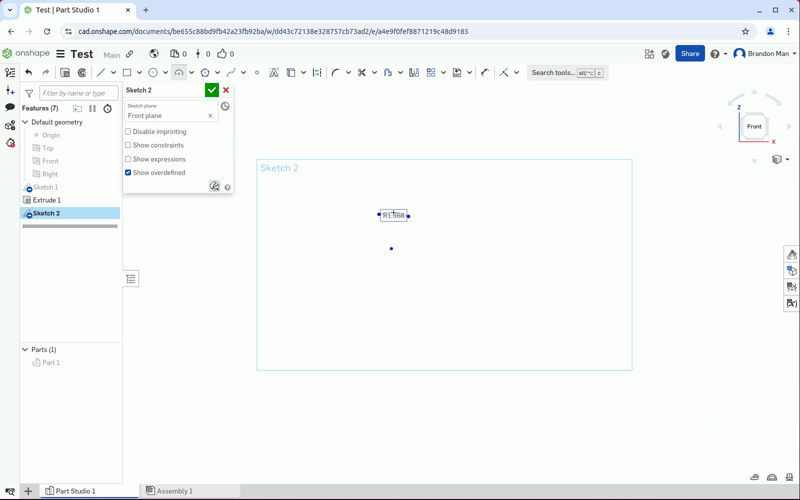
scroll(-6)
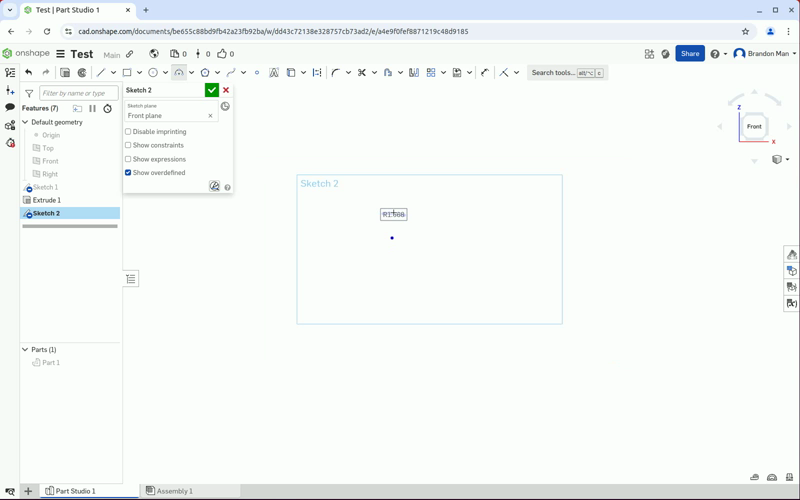
scroll(-6)
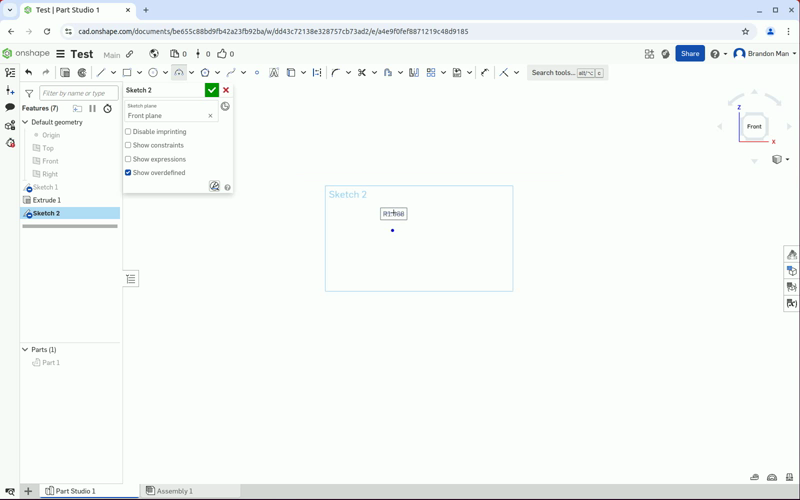
scroll(-6)
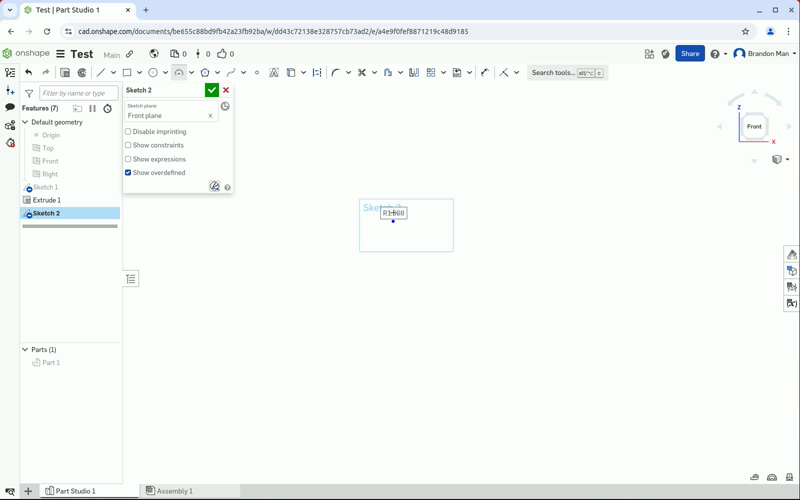
key_up(shift)
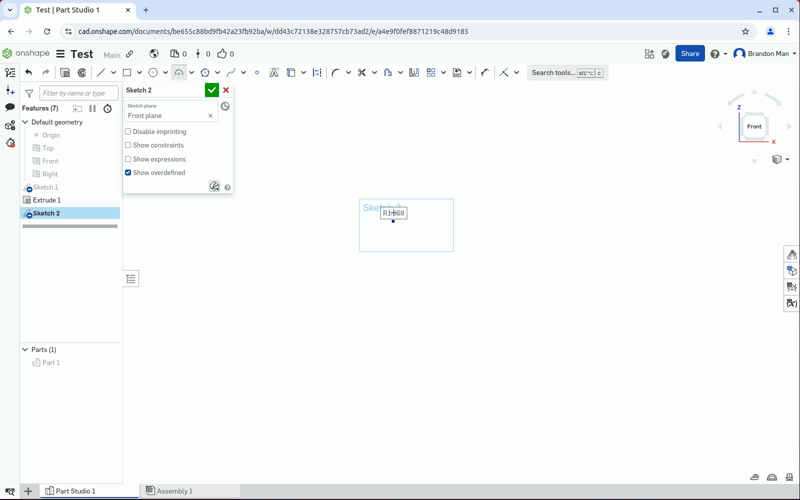
key(esc)
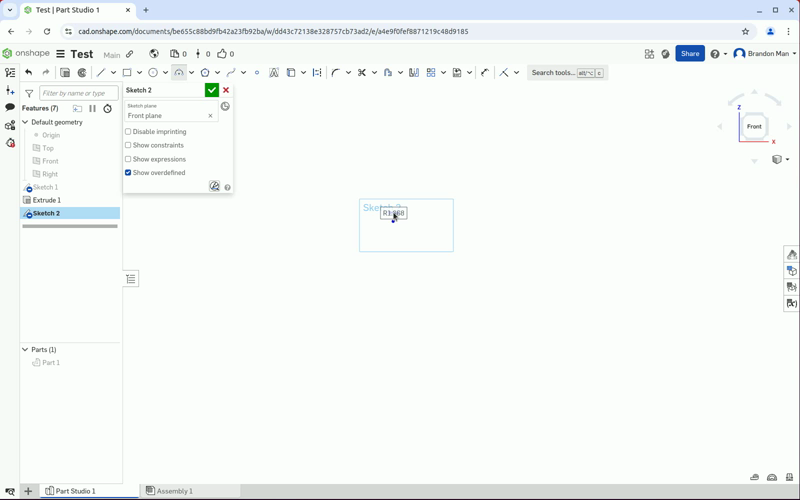
mouse_move(392, 212)
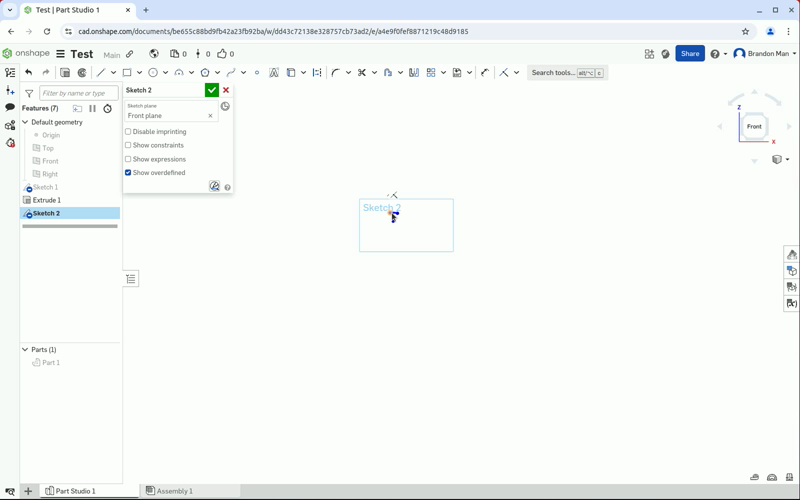
scroll(6)
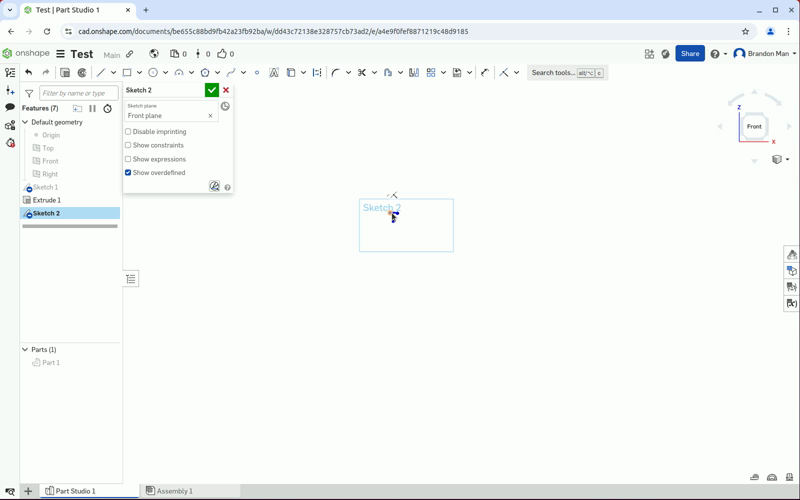
scroll(6)
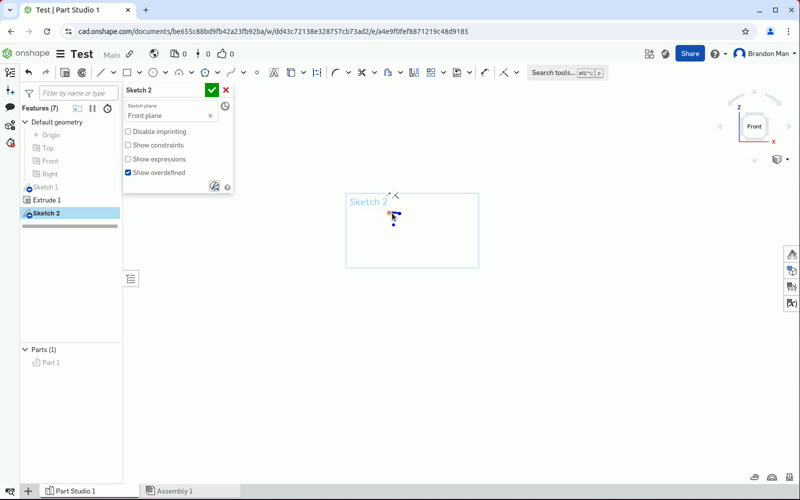
scroll(6)
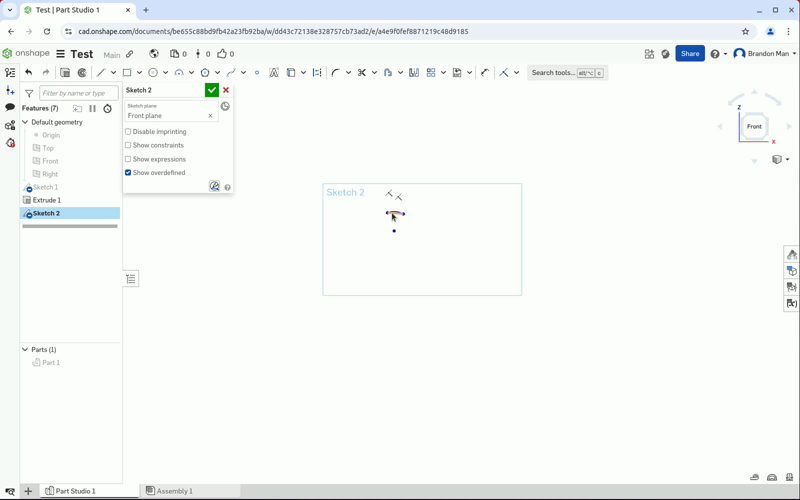
scroll(6)
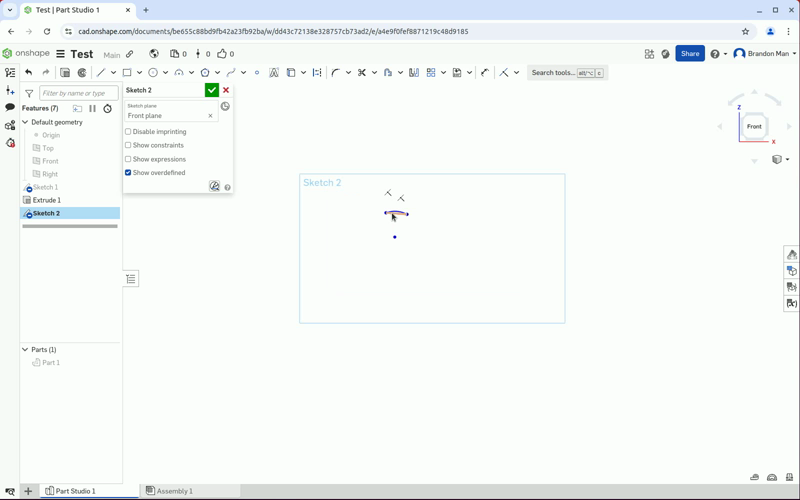
scroll(6)
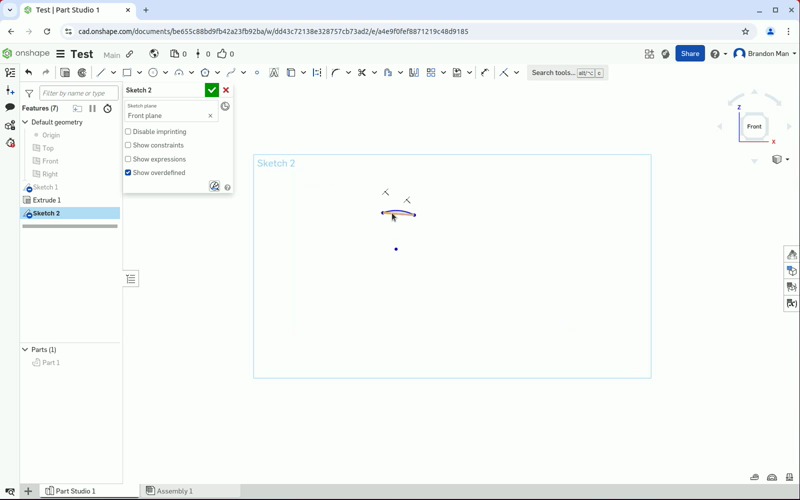
scroll(6)
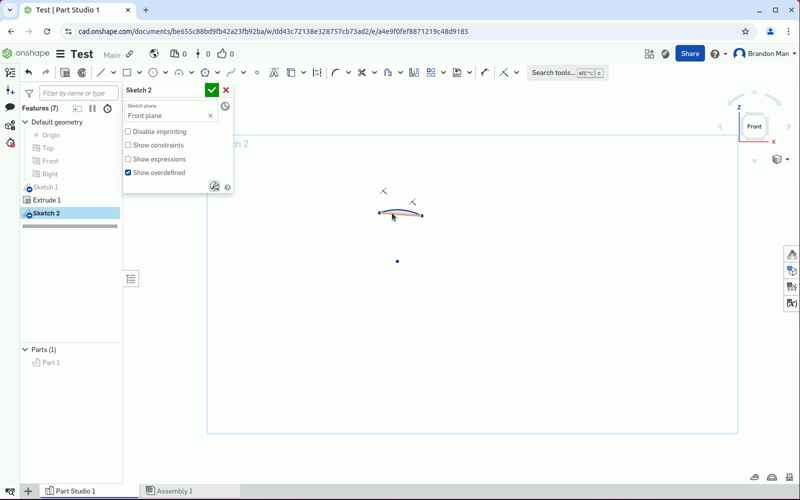
scroll(6)
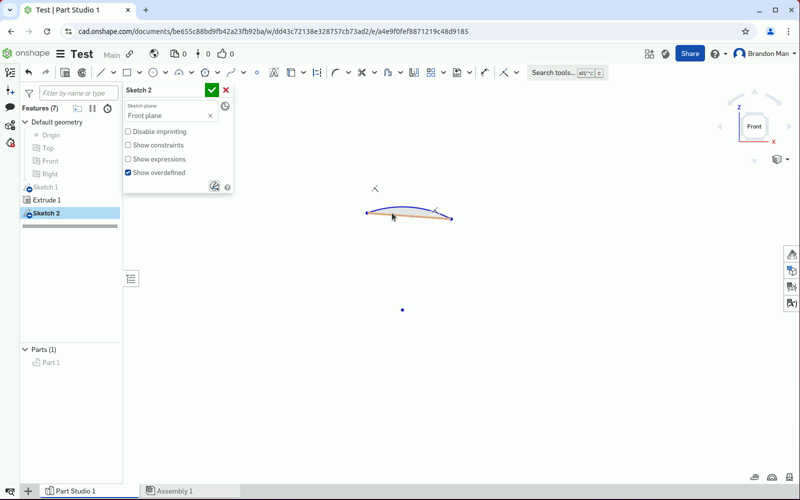
click(392, 212)
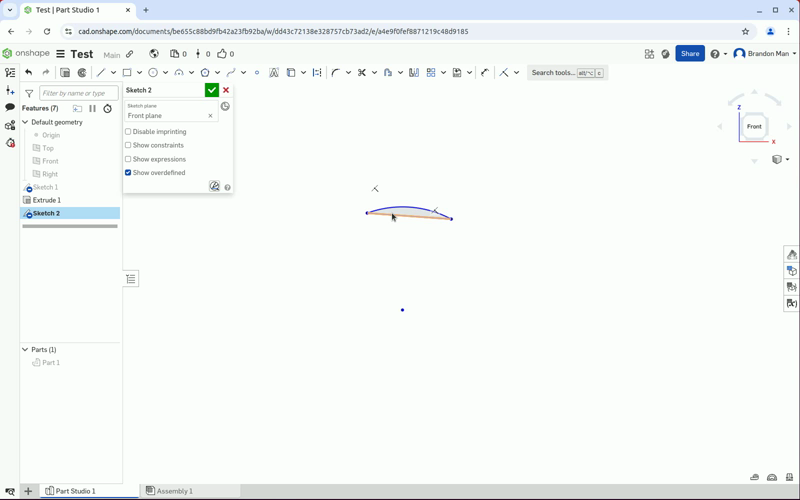
scroll(-6)
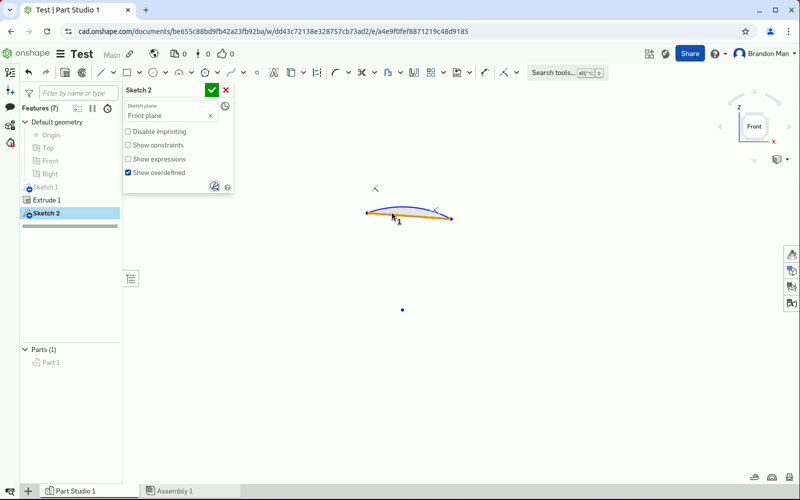
scroll(-6)
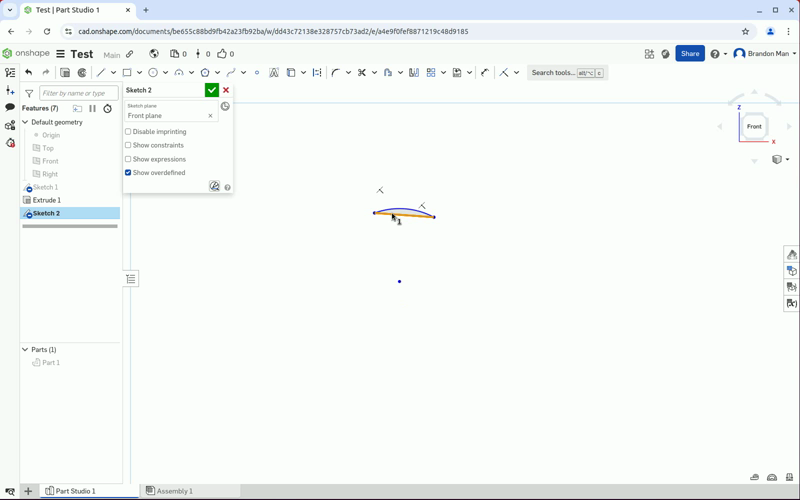
scroll(-6)
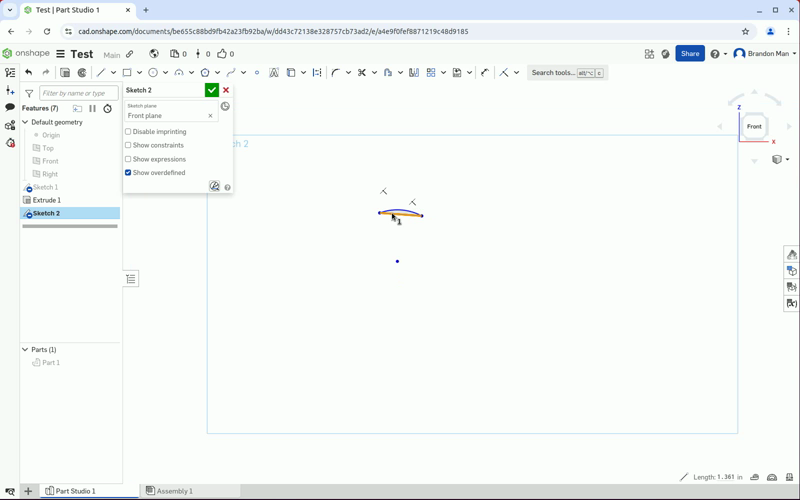
scroll(-6)
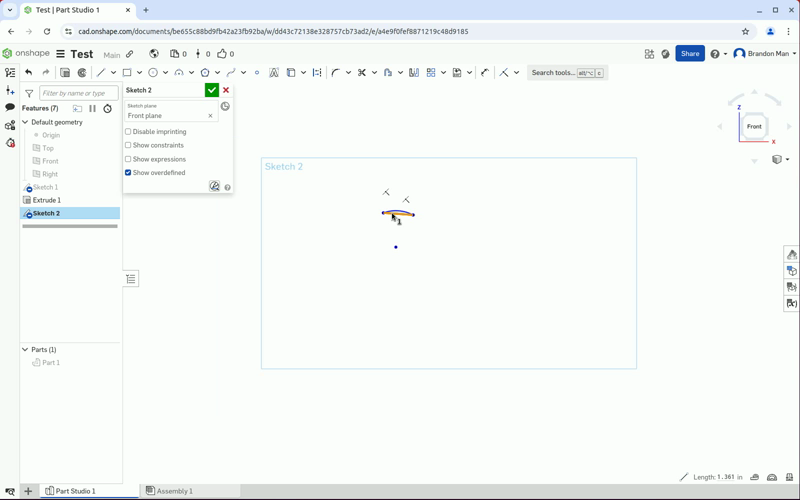
scroll(-6)
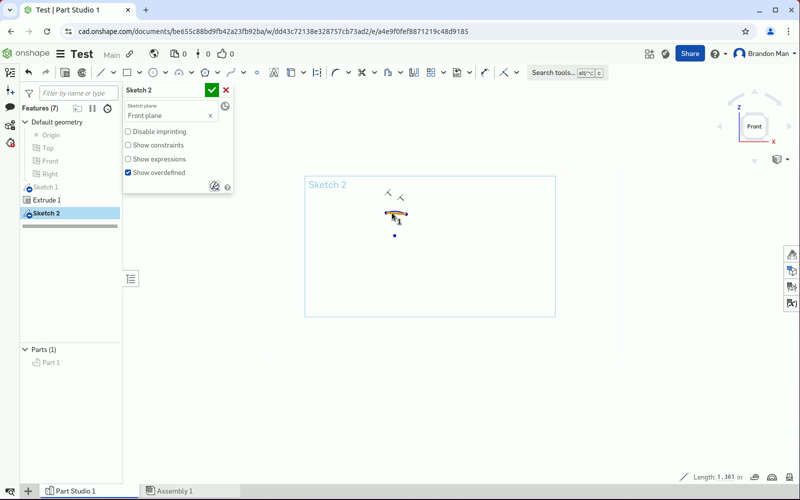
scroll(-6)
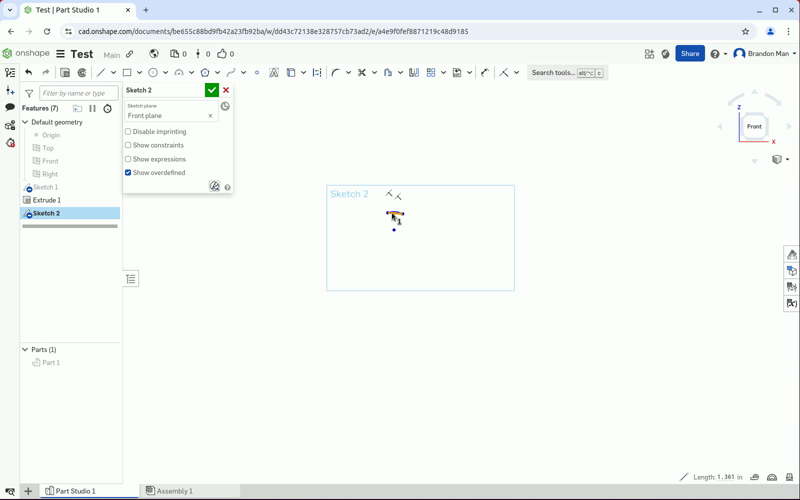
scroll(-6)
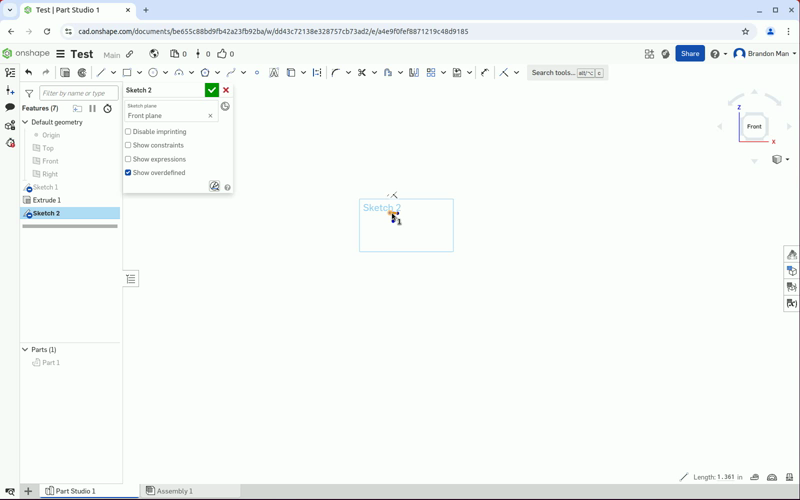
mouse_move(73, 352)
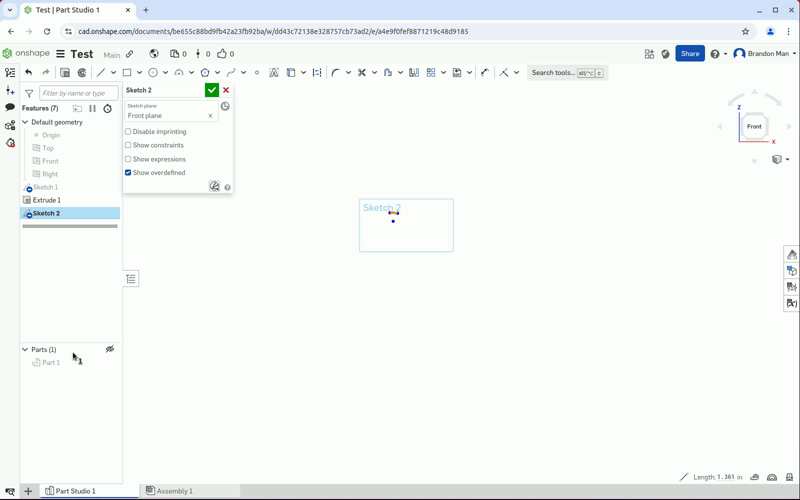
key(shift+y)
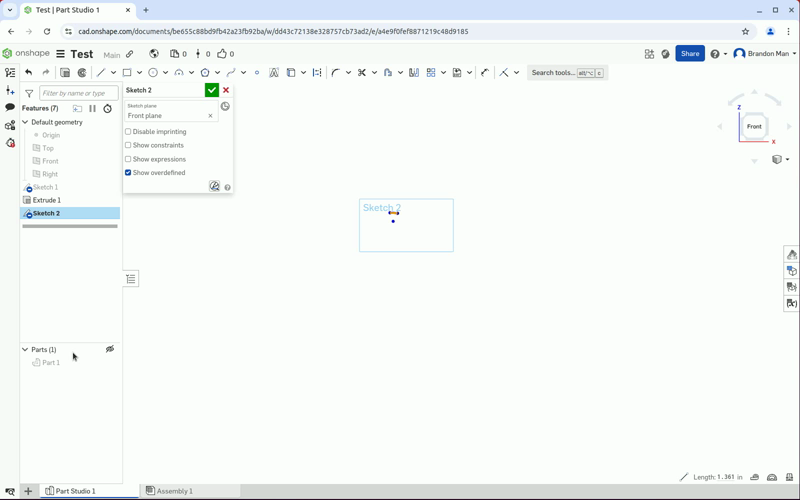
key(shift+e)
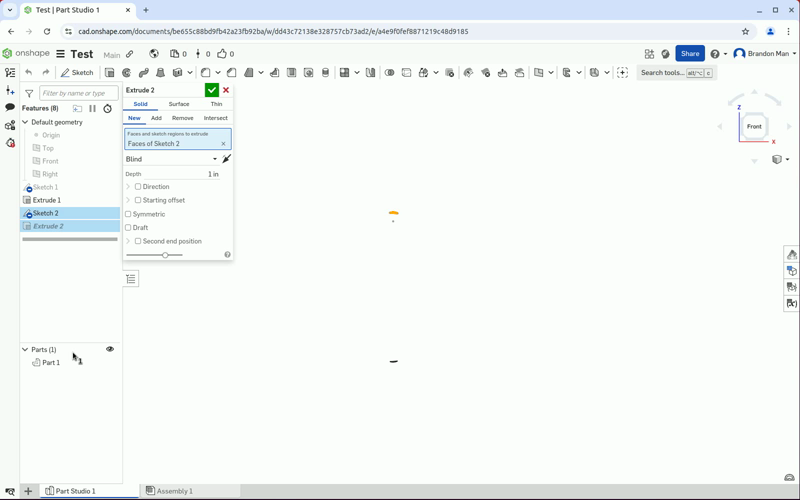
mouse_move(143, 106)
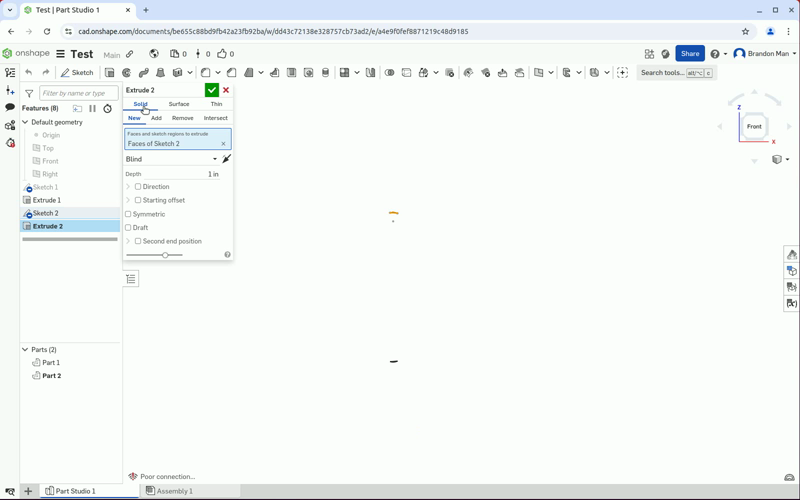
click(143, 106)
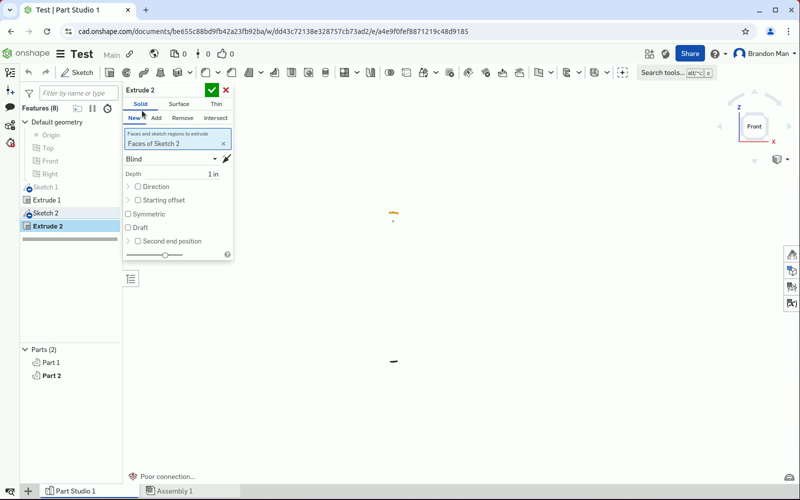
mouse_move(137, 120)
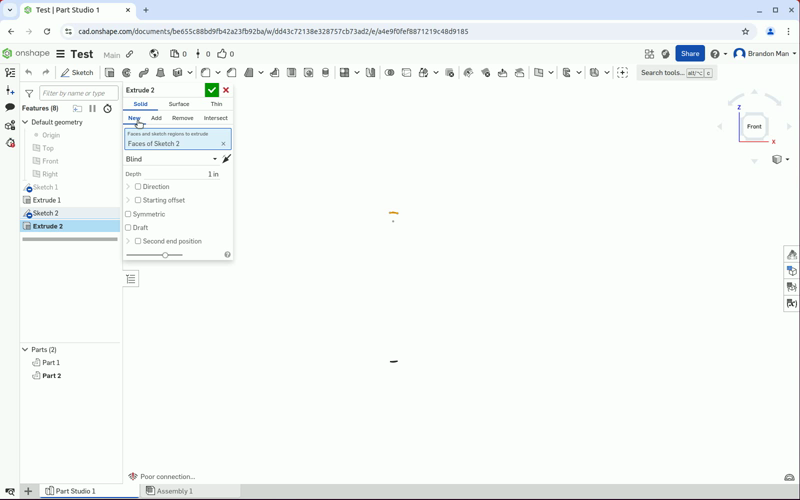
click(137, 120)
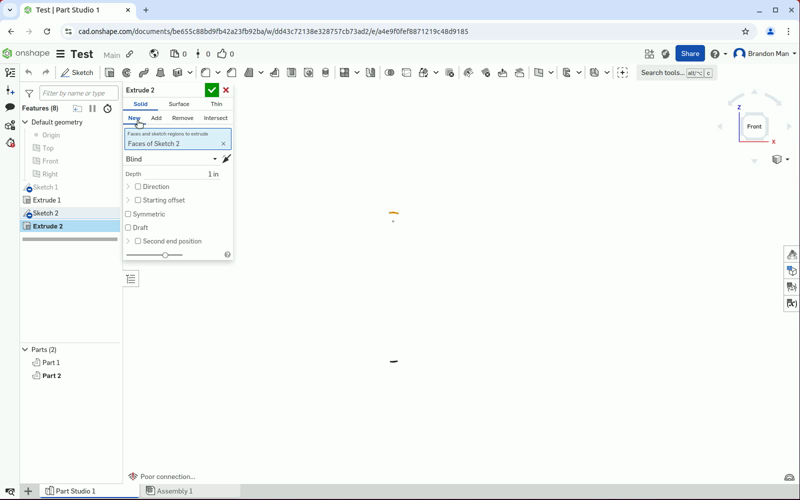
key(tab, 4)
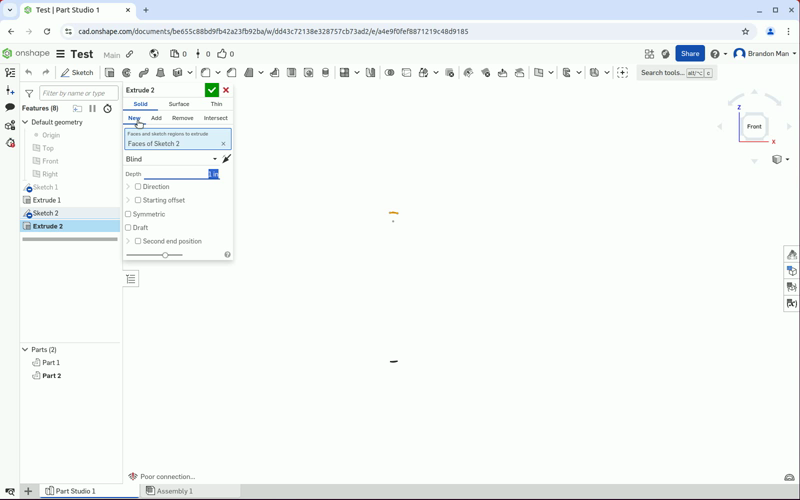
text(14.443)
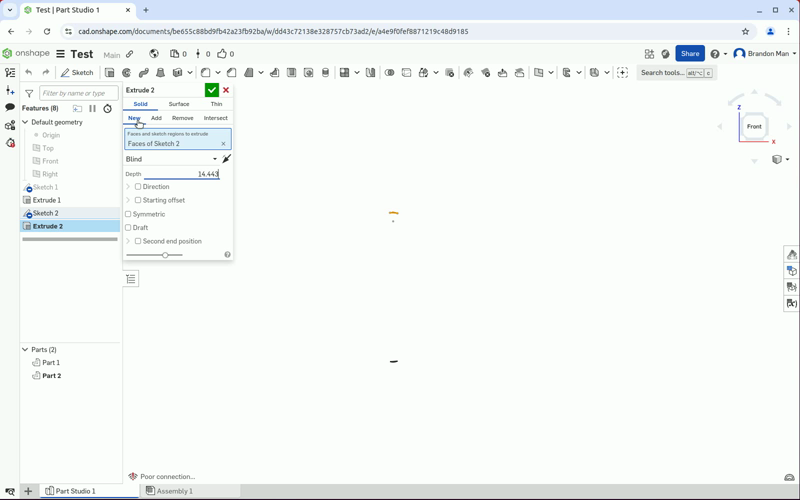
key(enter)
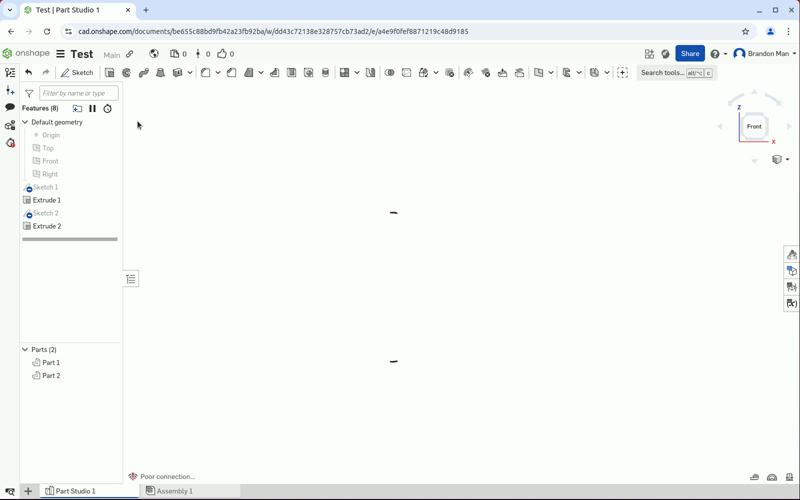
key(shift+h)
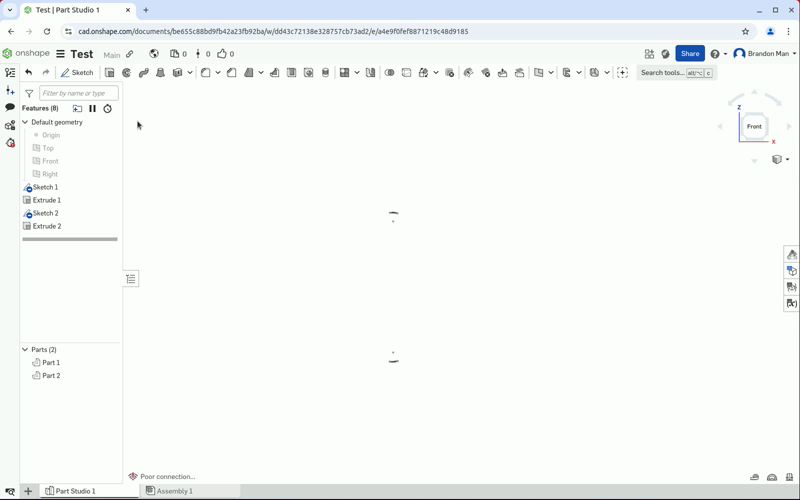
key(shift+h)
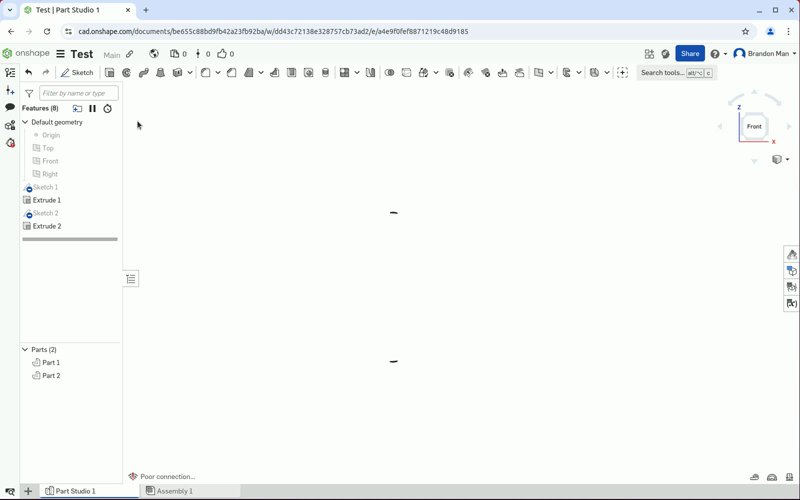
mouse_move(73, 189)
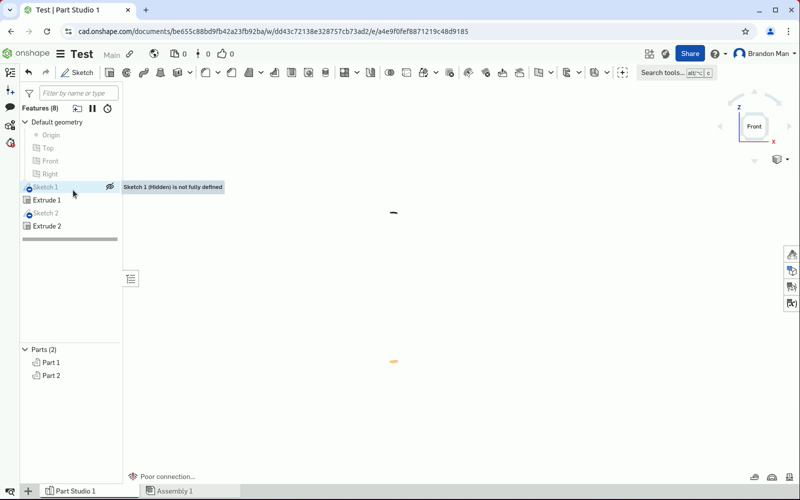
click(73, 189)
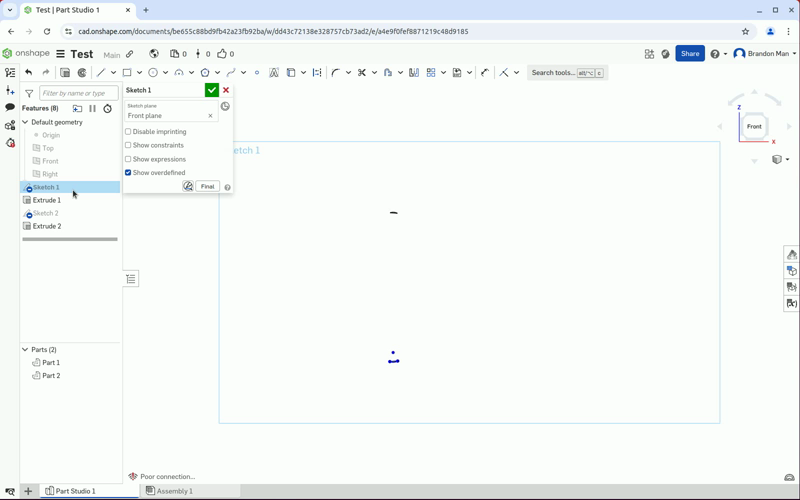
mouse_move(229, 92)
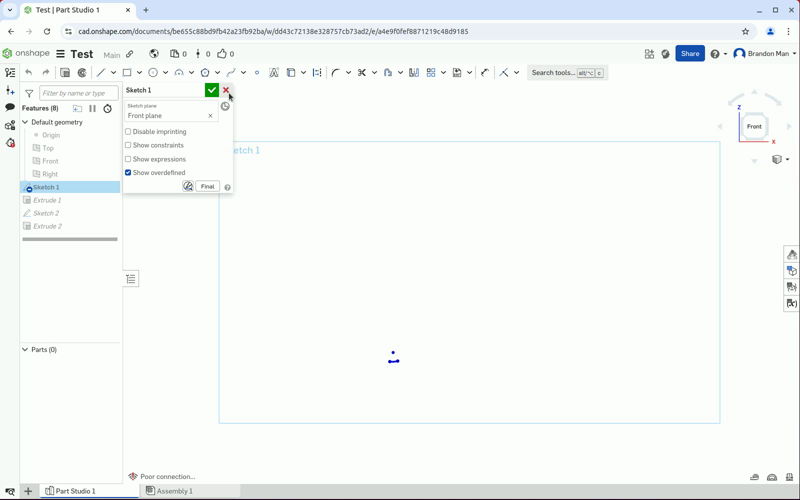
click(229, 92)
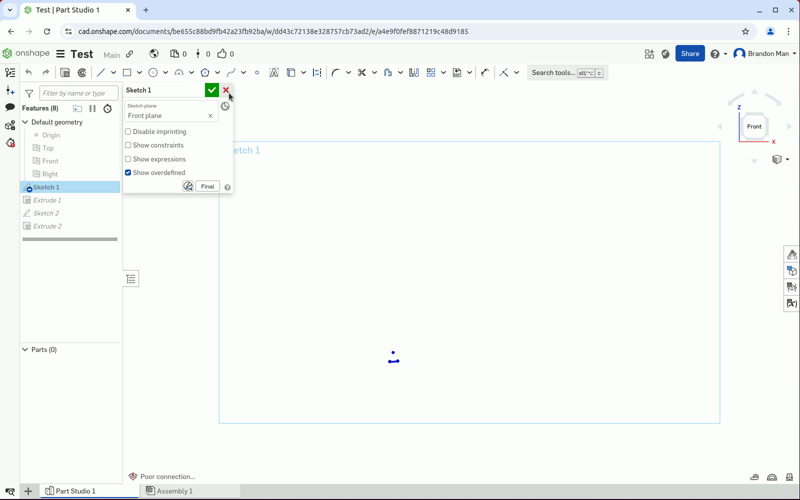
key(shift+s)
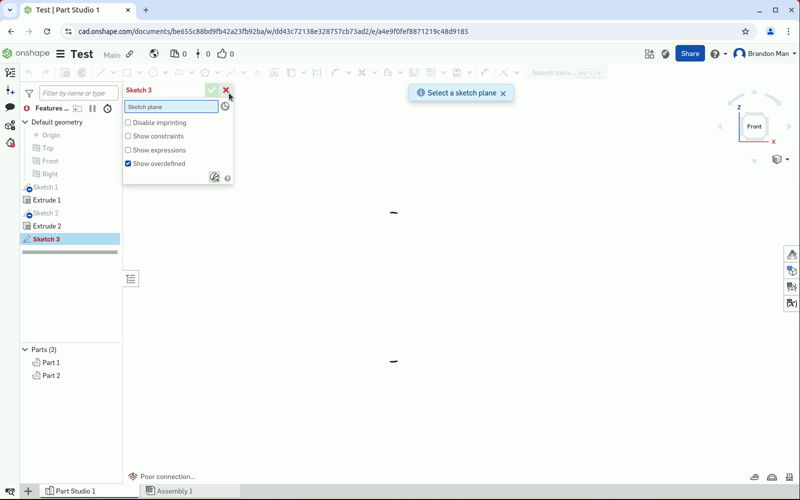
mouse_move(73, 163)
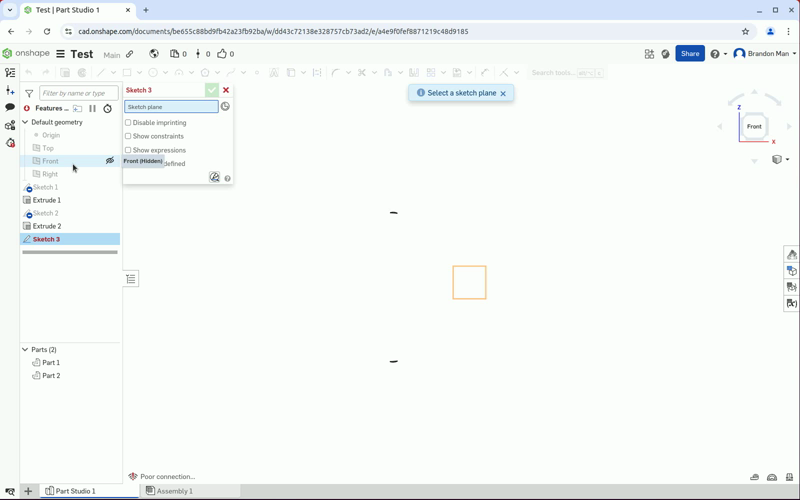
click(73, 163)
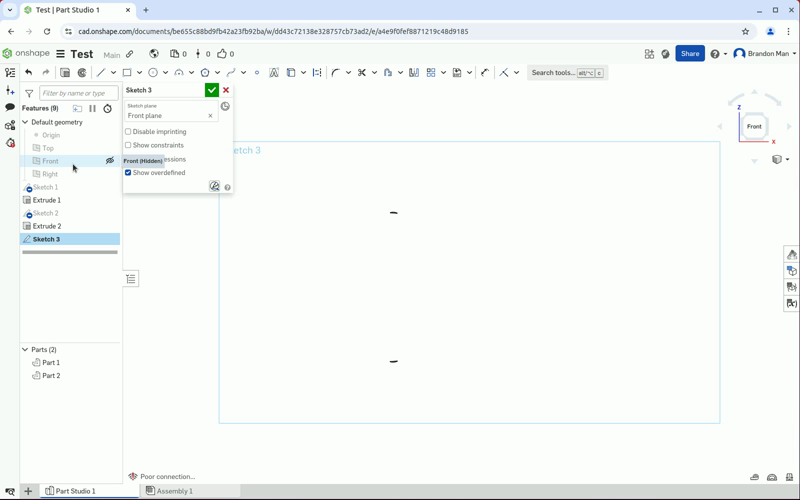
mouse_move(73, 352)
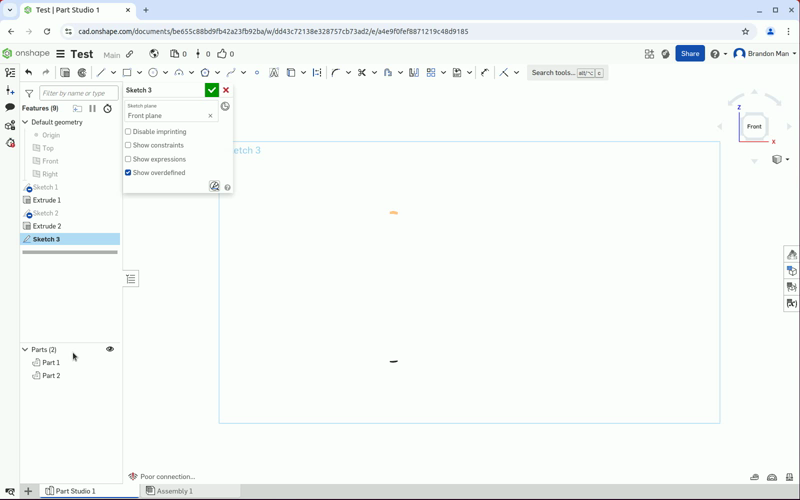
key(y)
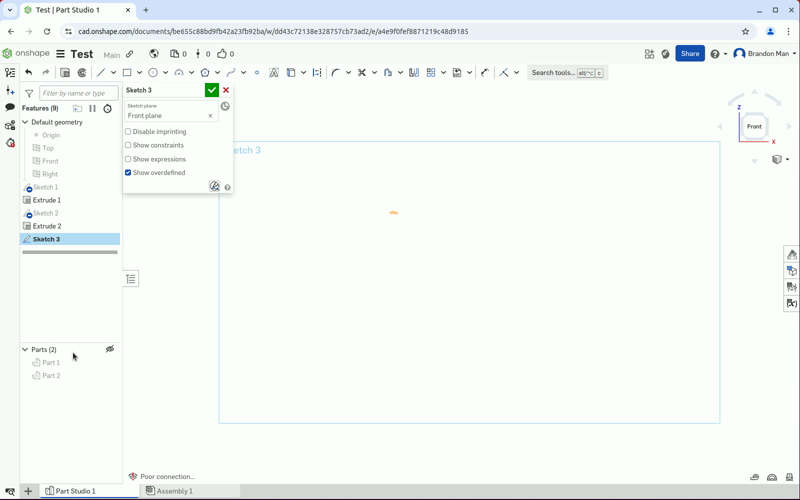
key(a)
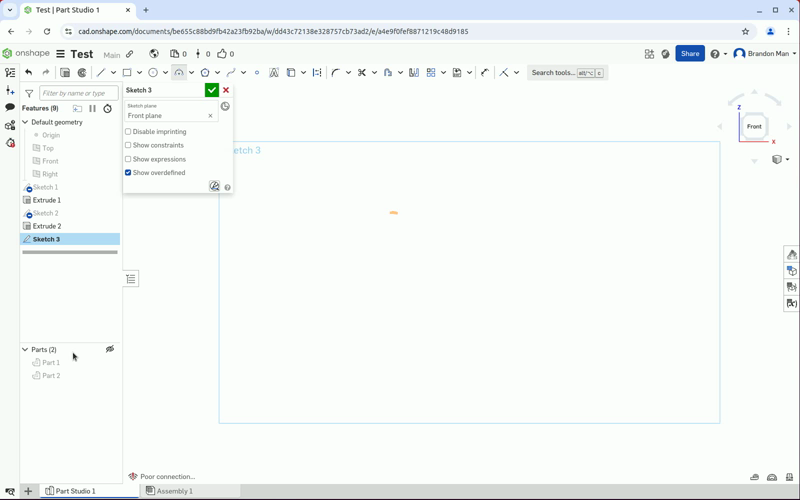
key_down(shift)
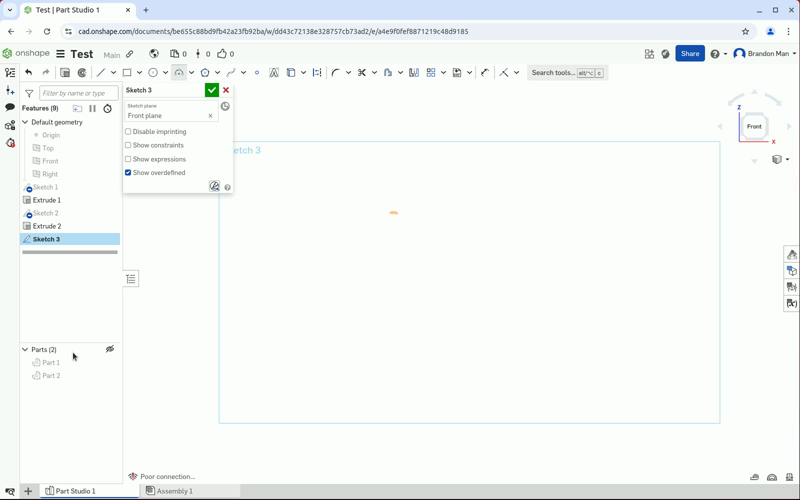
mouse_move(348, 311)
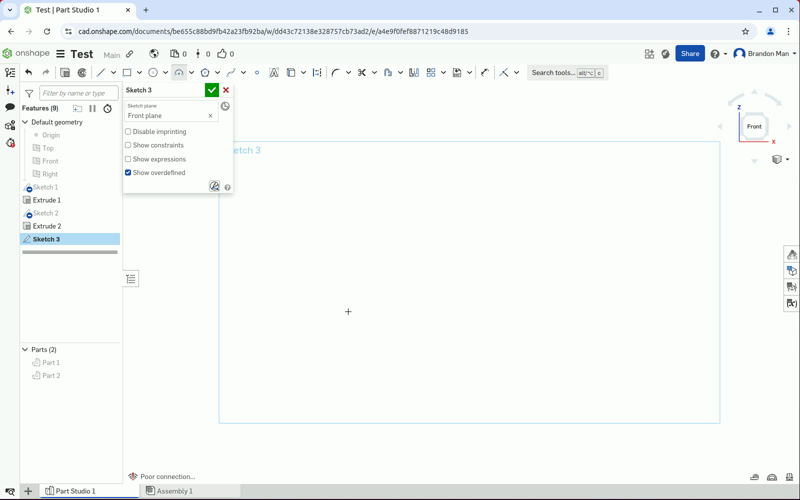
click(348, 311)
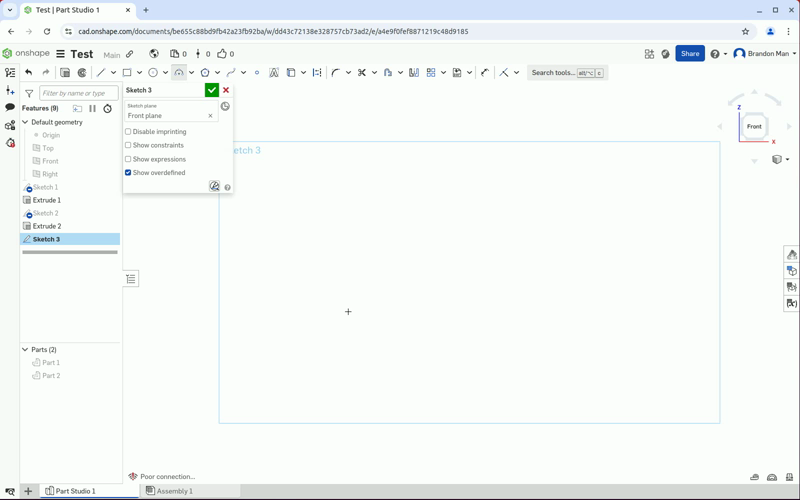
key_up(shift)
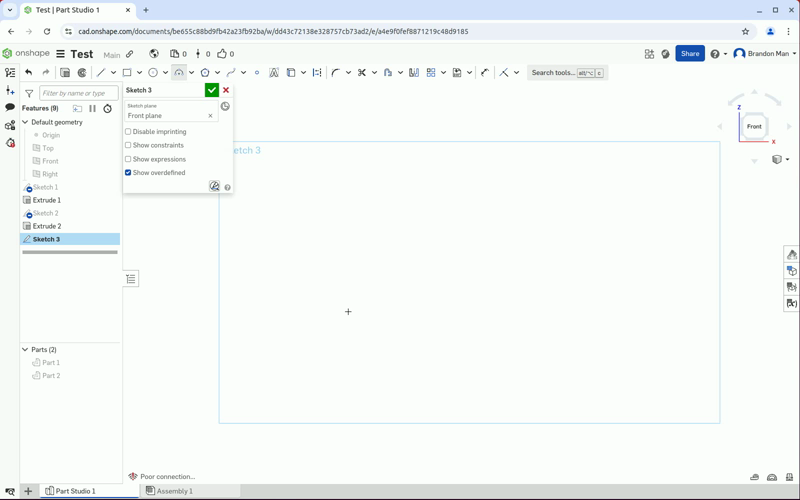
key_down(shift)
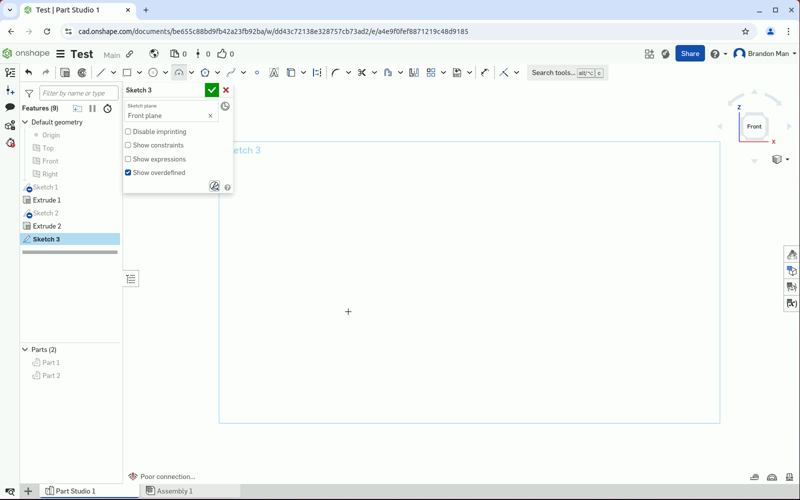
mouse_move(390, 353)
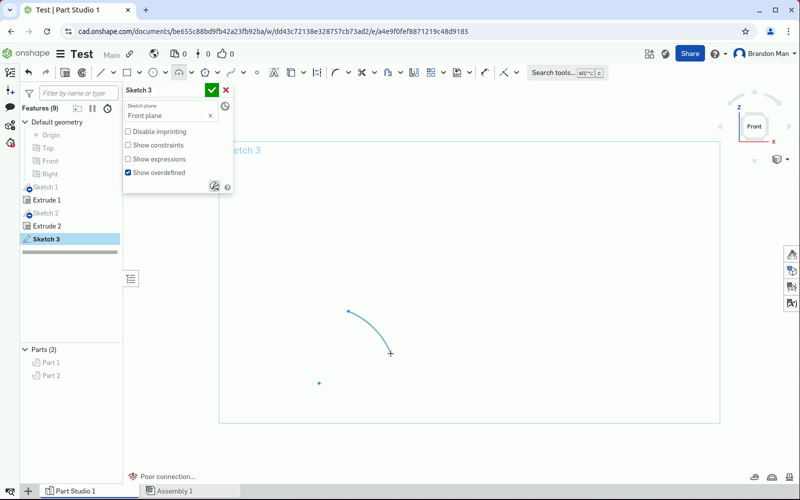
click(390, 353)
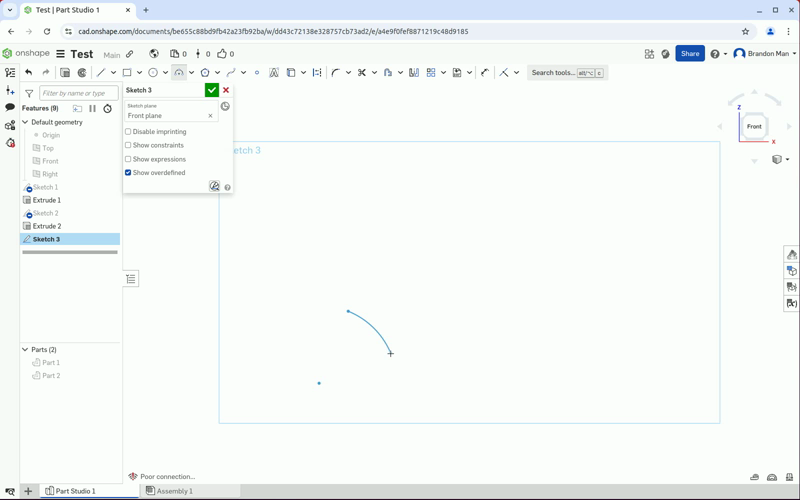
mouse_move(360, 341)
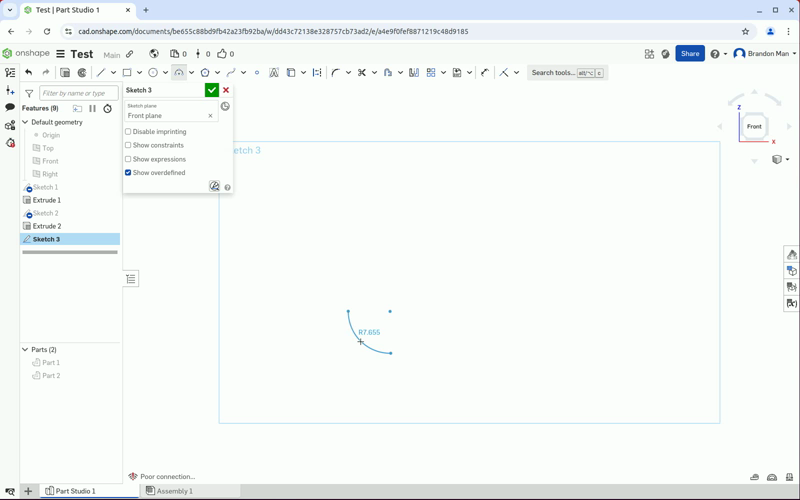
click(360, 341)
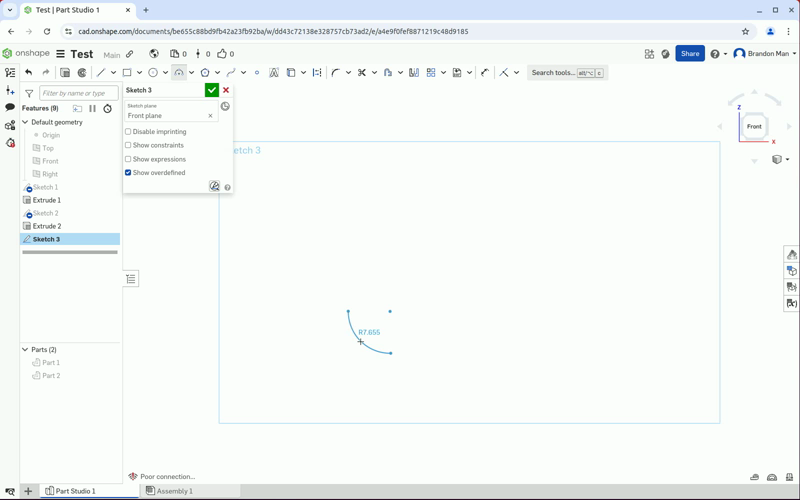
key_up(shift)
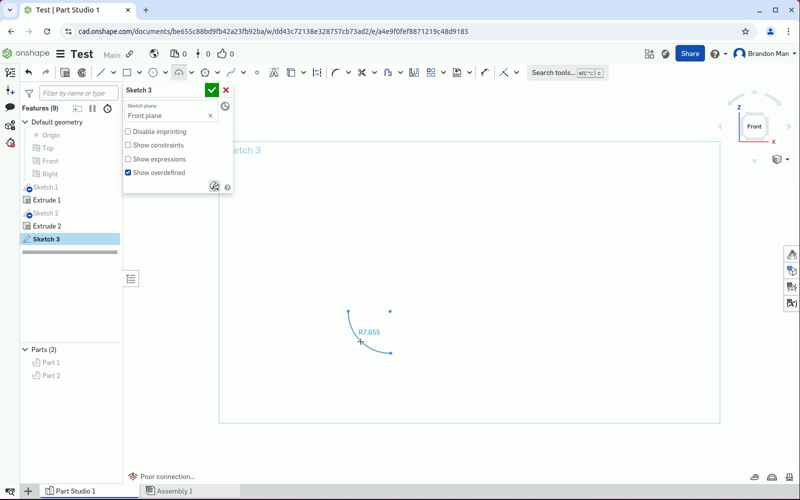
key(esc)
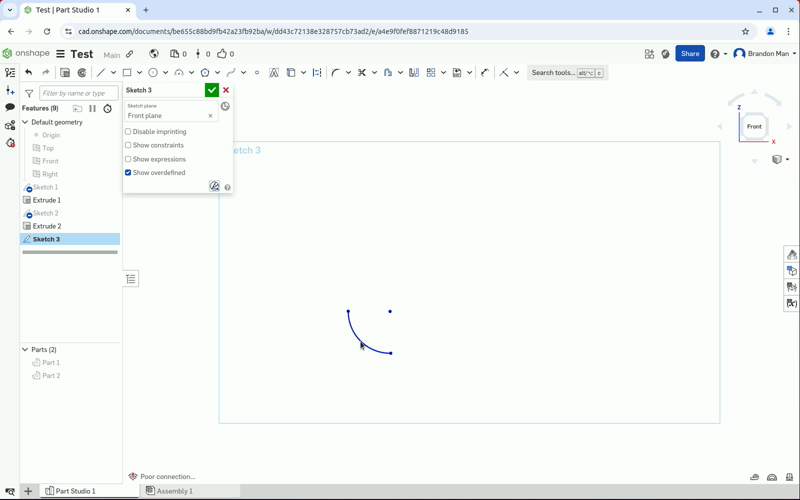
key(l)
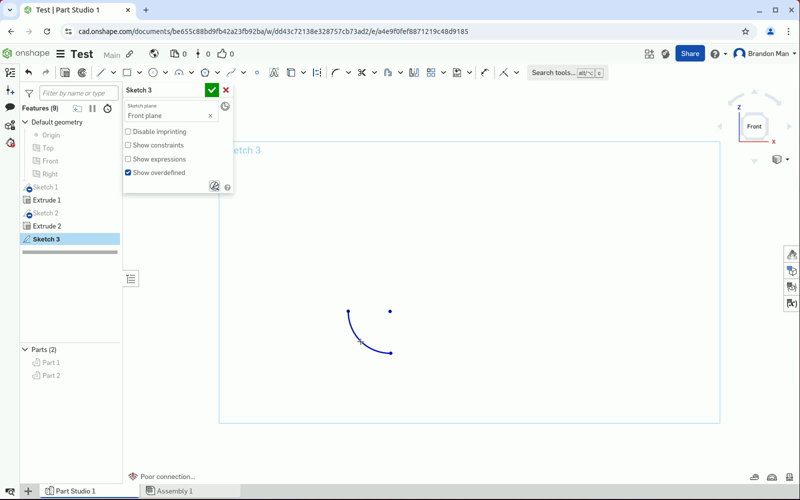
mouse_move(390, 353)
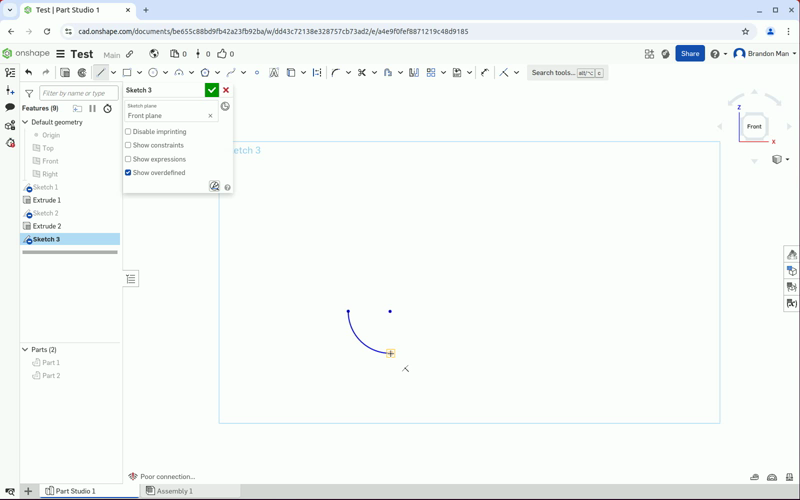
click(390, 353)
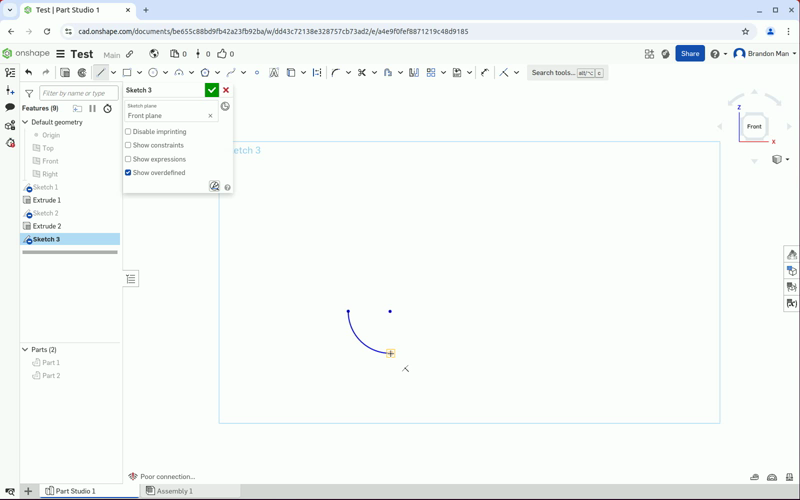
key_down(shift)
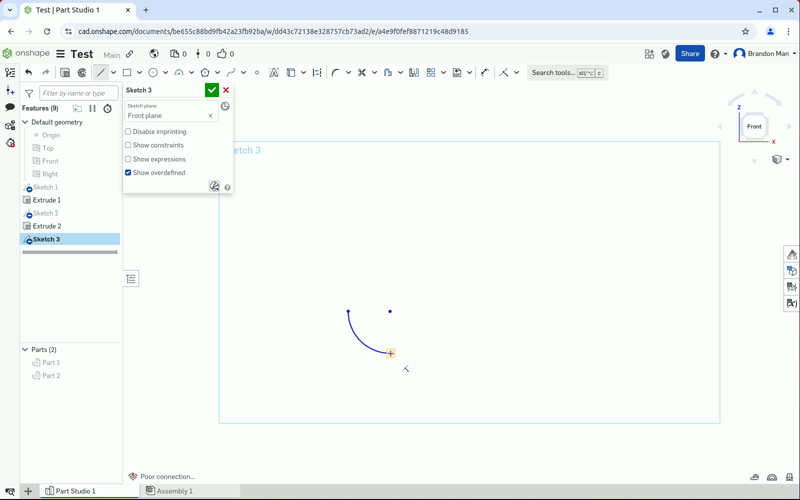
mouse_move(420, 353)
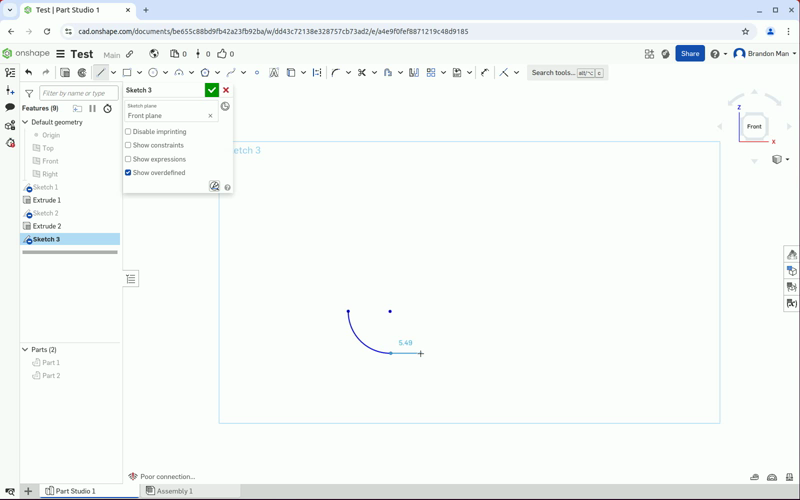
mouse_move(395, 353)
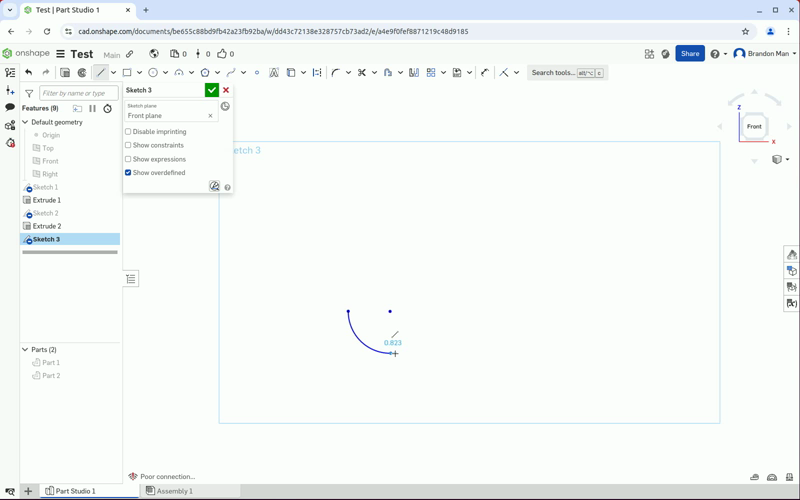
scroll(6)
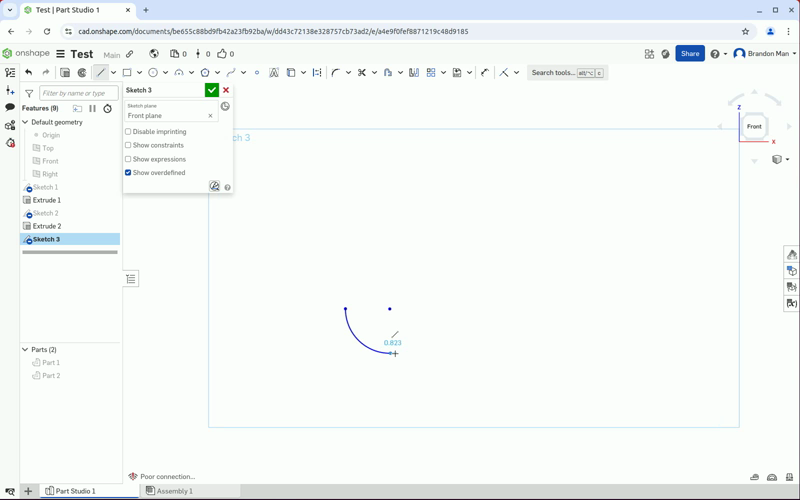
scroll(6)
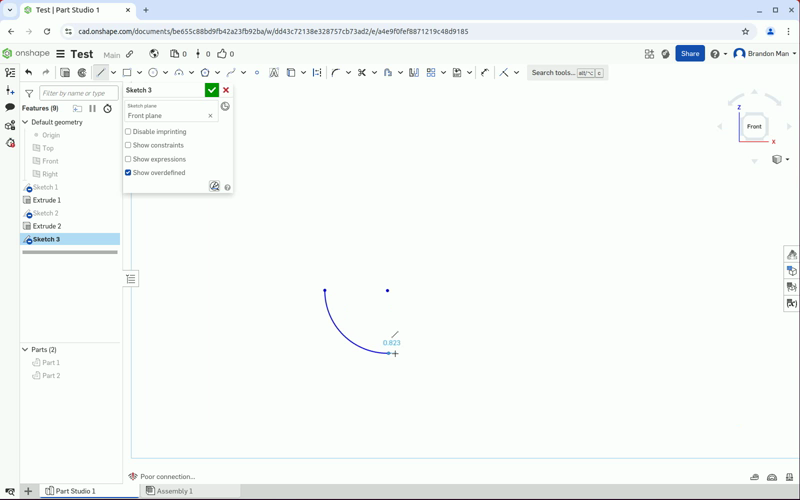
scroll(6)
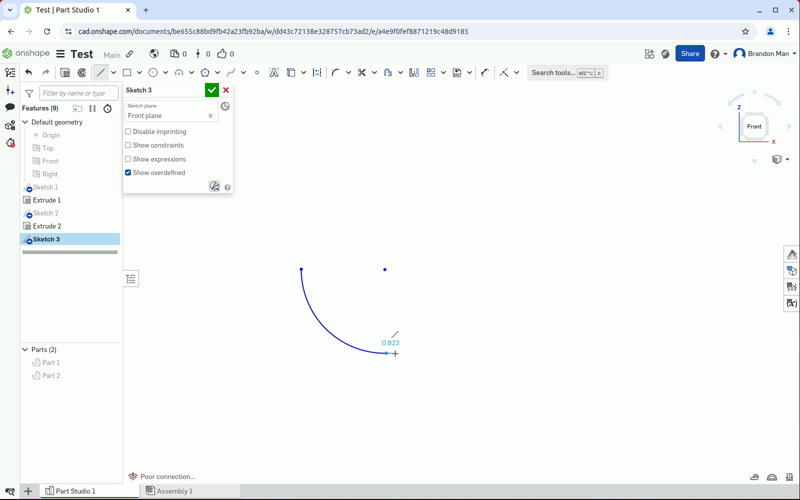
scroll(6)
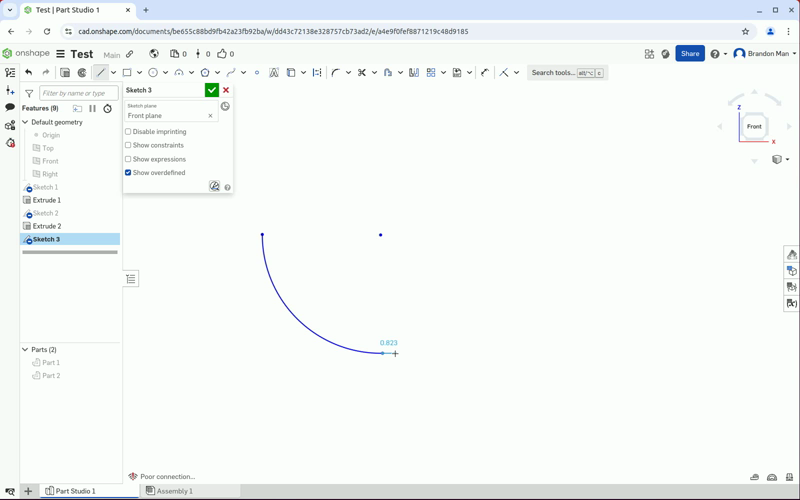
scroll(6)
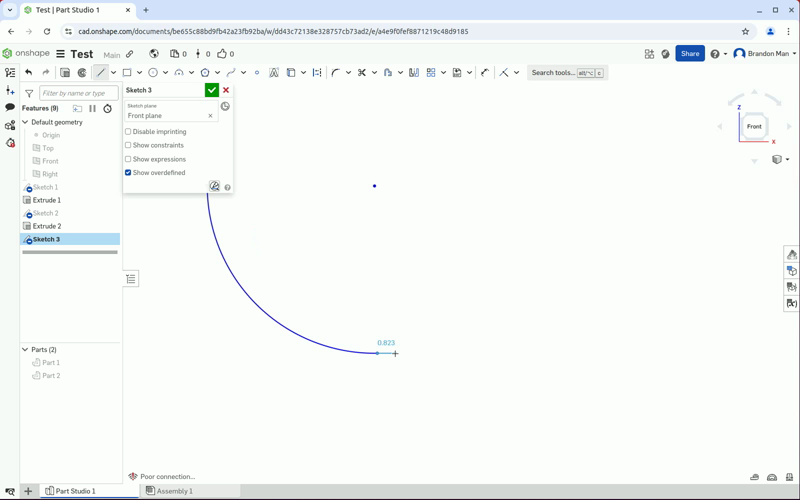
scroll(6)
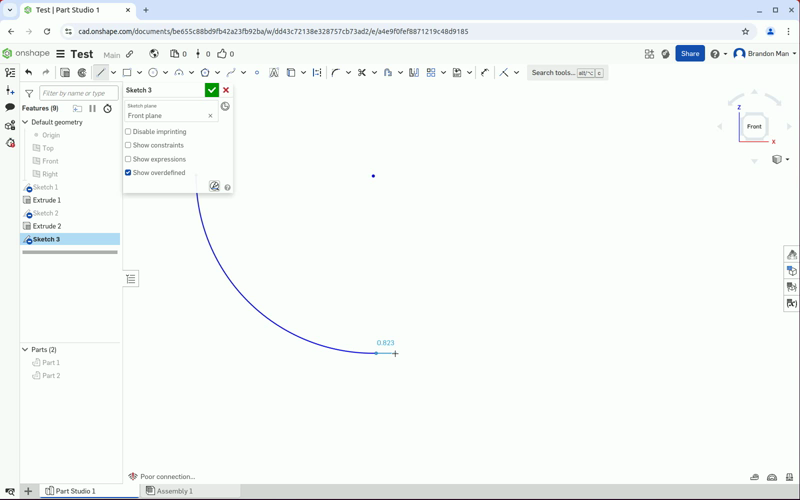
scroll(6)
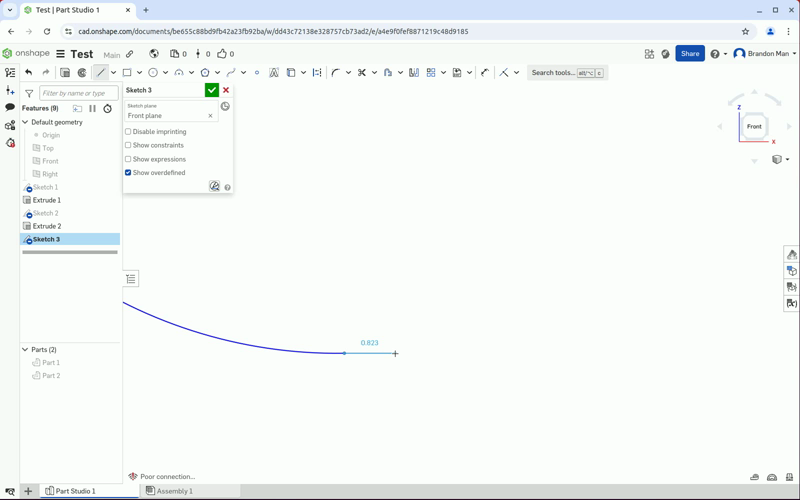
click(395, 353)
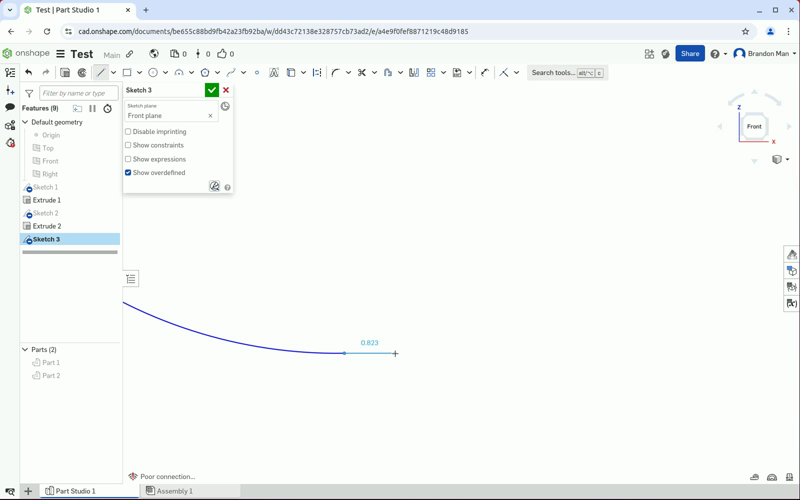
scroll(-6)
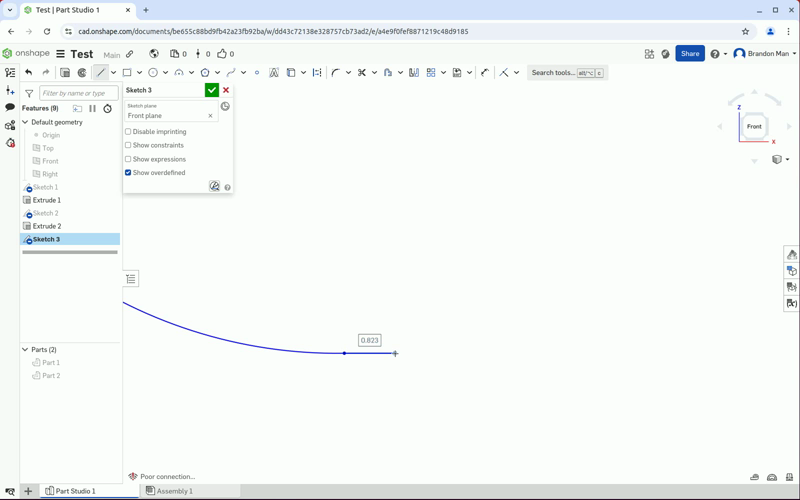
scroll(-6)
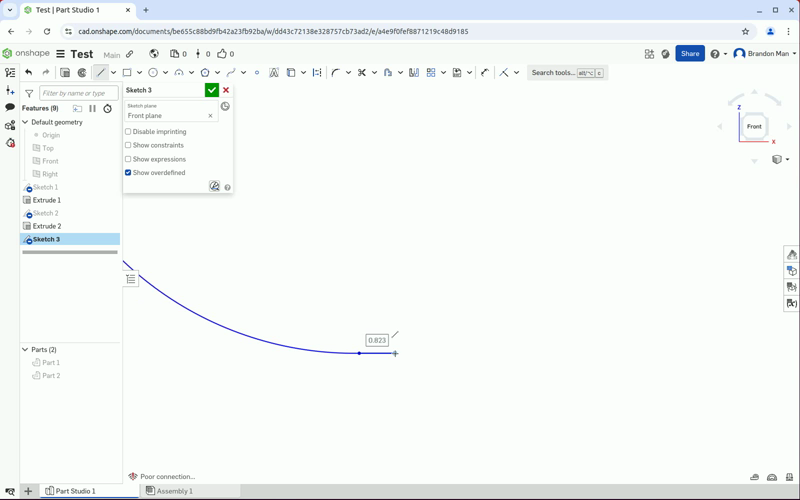
scroll(-6)
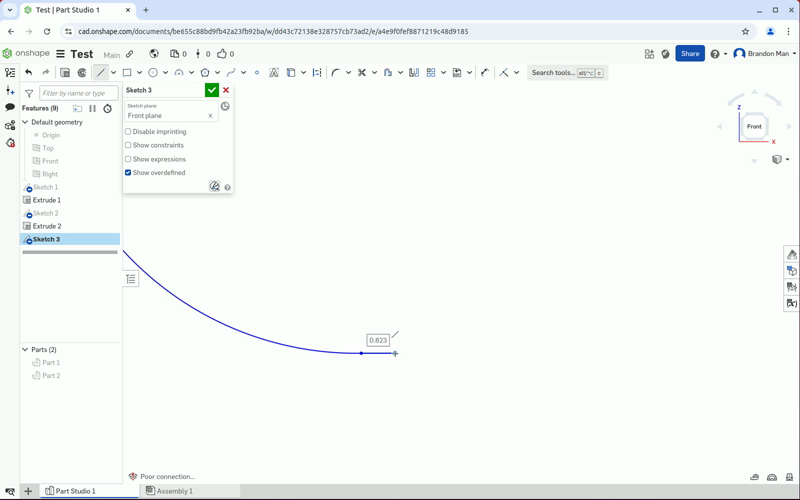
scroll(-6)
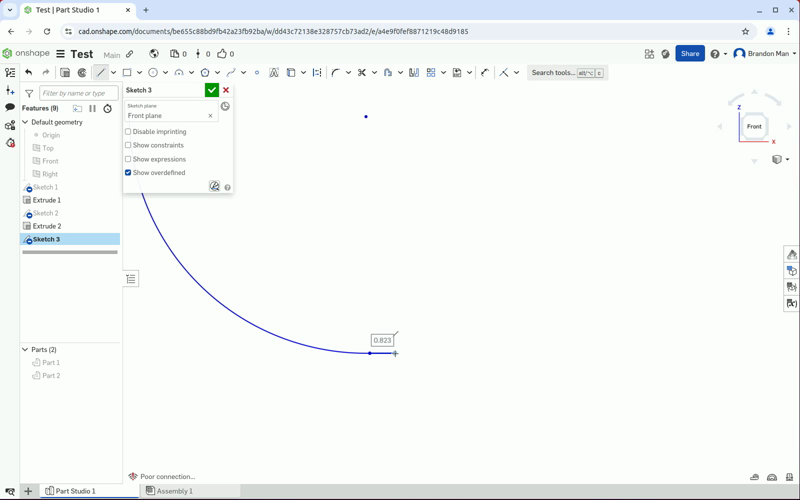
scroll(-6)
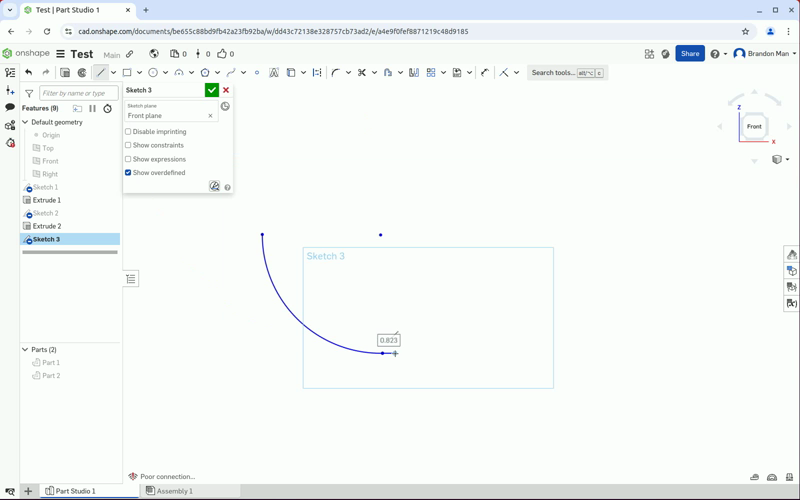
scroll(-6)
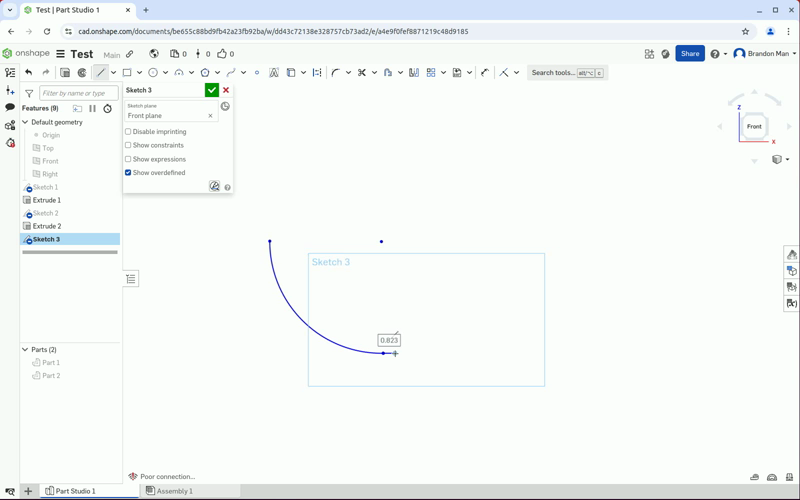
scroll(-6)
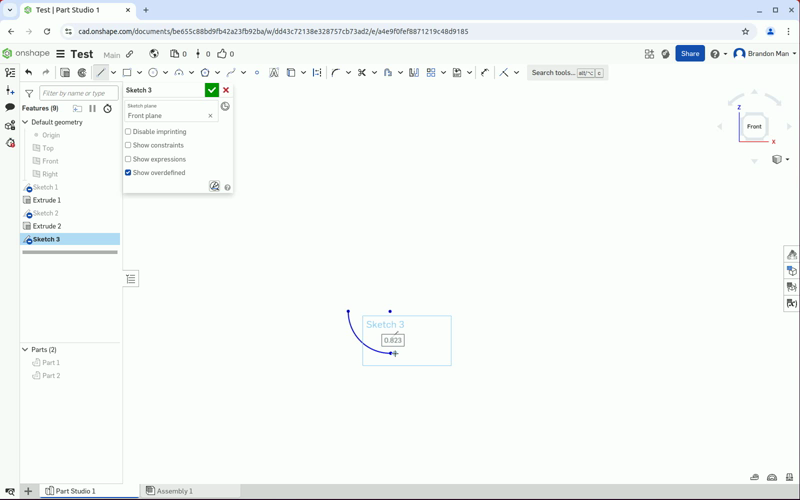
key_up(shift)
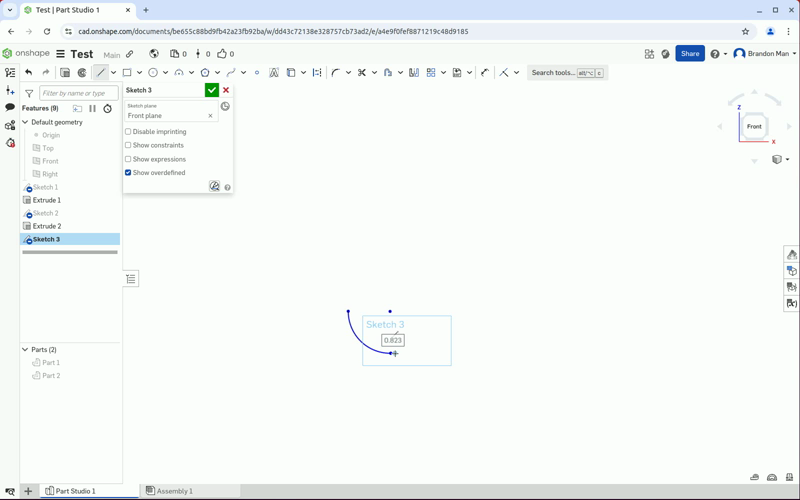
key_down(shift)
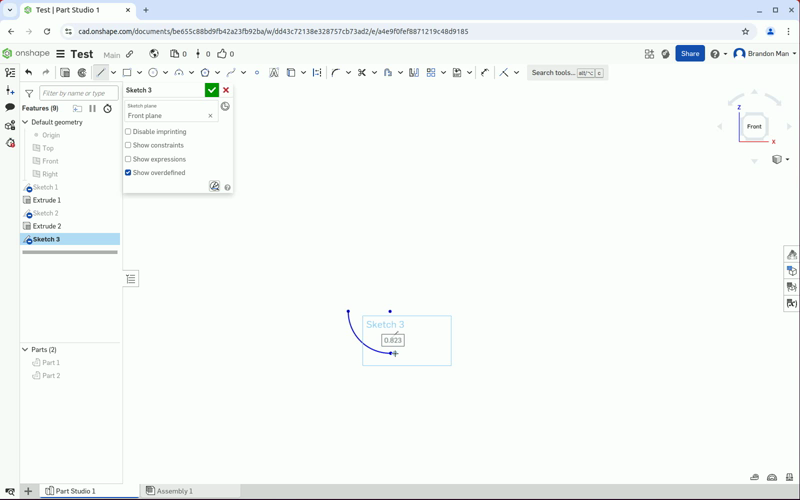
mouse_move(543, 341)
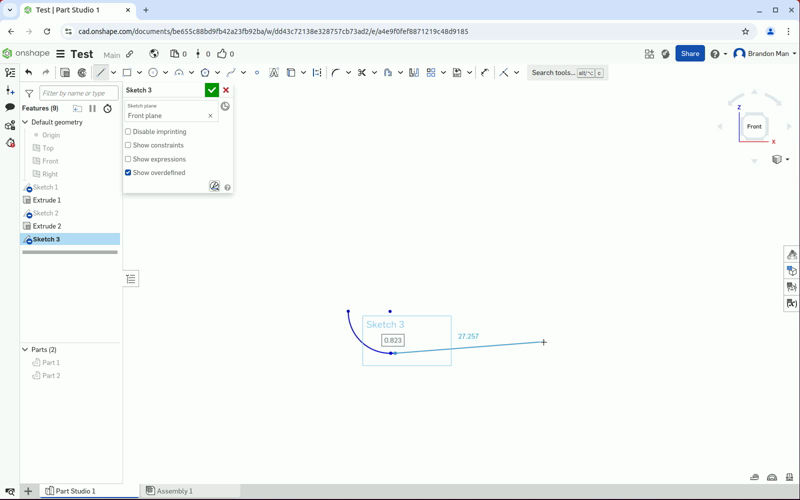
click(543, 341)
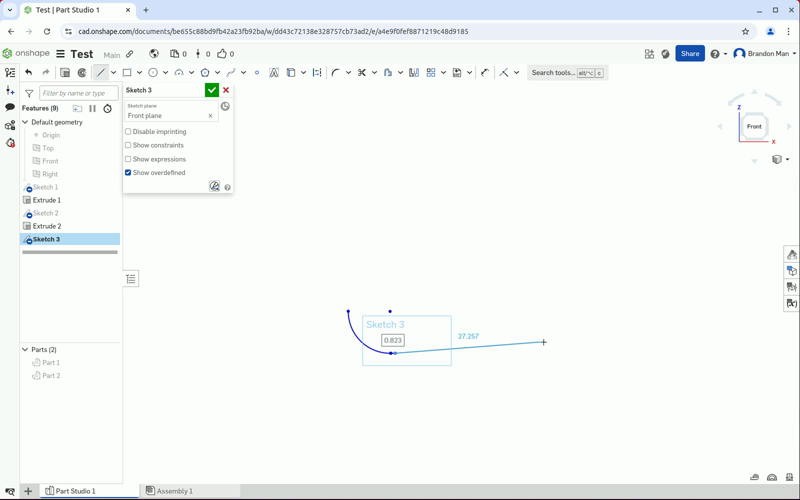
key_up(shift)
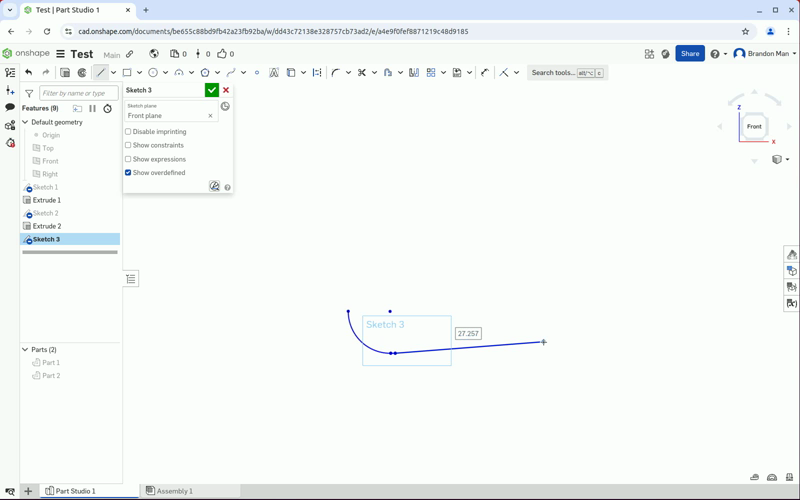
key(esc)
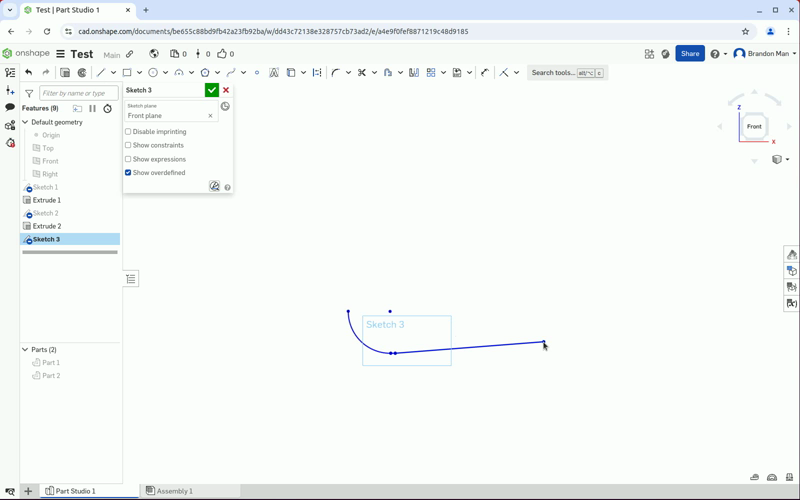
key(a)
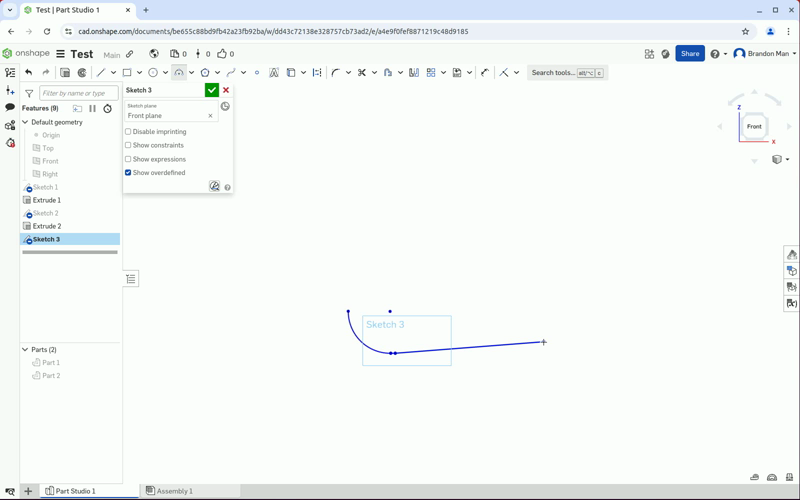
mouse_move(543, 341)
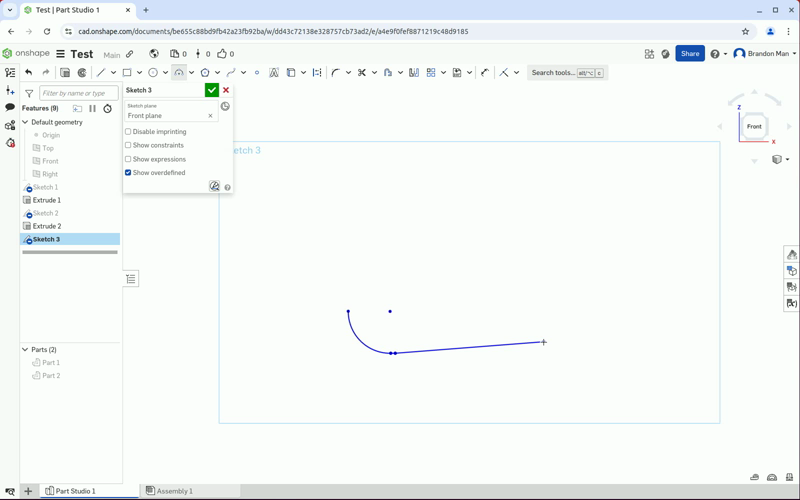
click(543, 341)
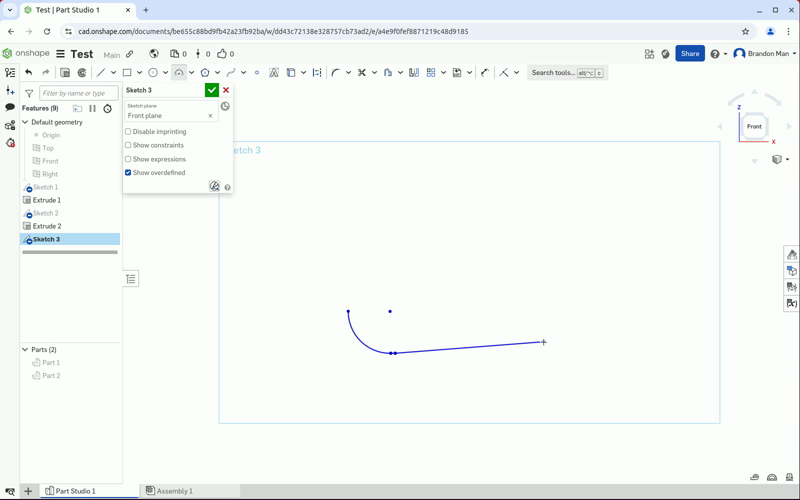
key_down(shift)
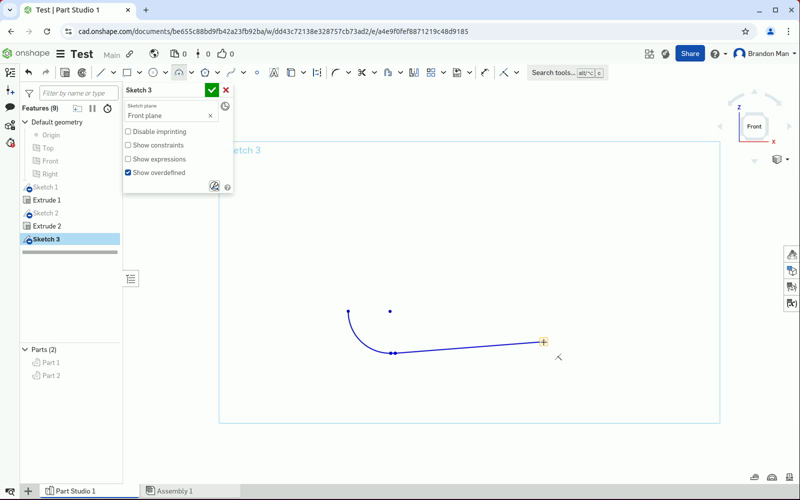
mouse_move(572, 313)
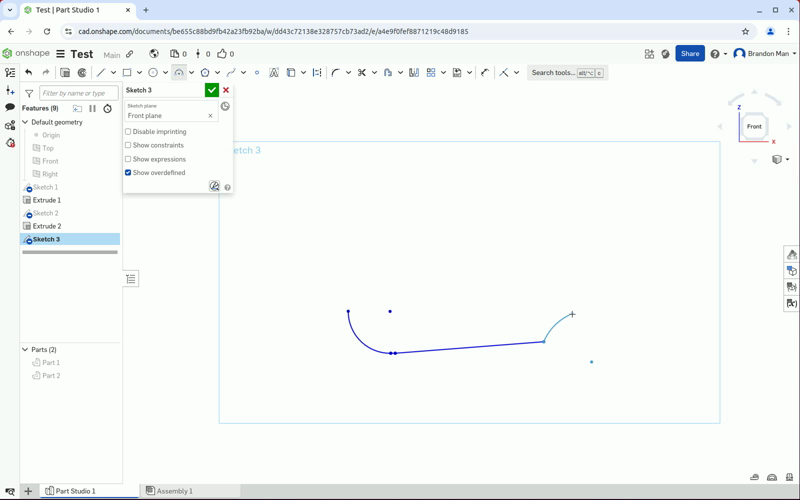
click(572, 313)
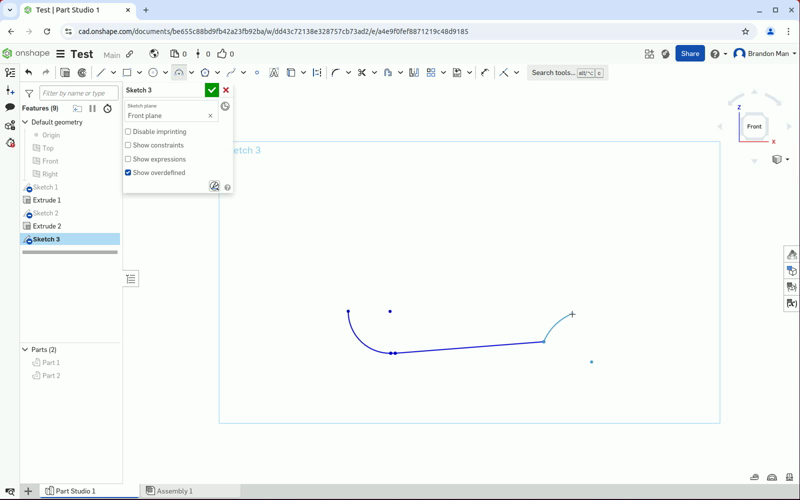
mouse_move(563, 333)
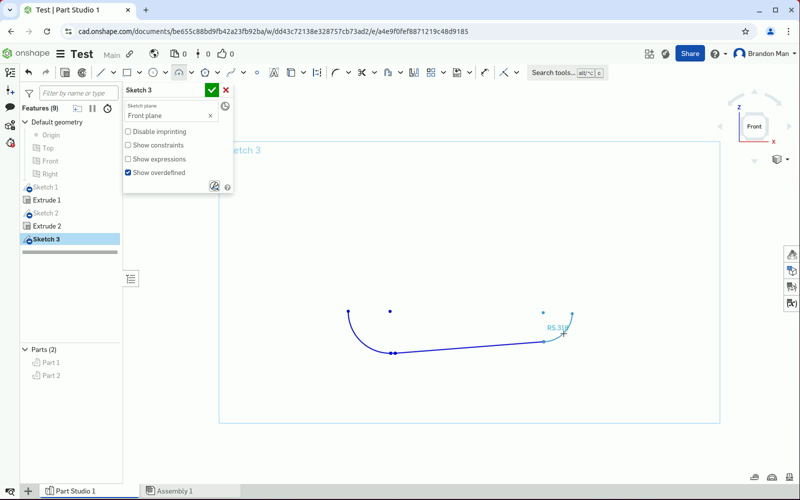
click(563, 333)
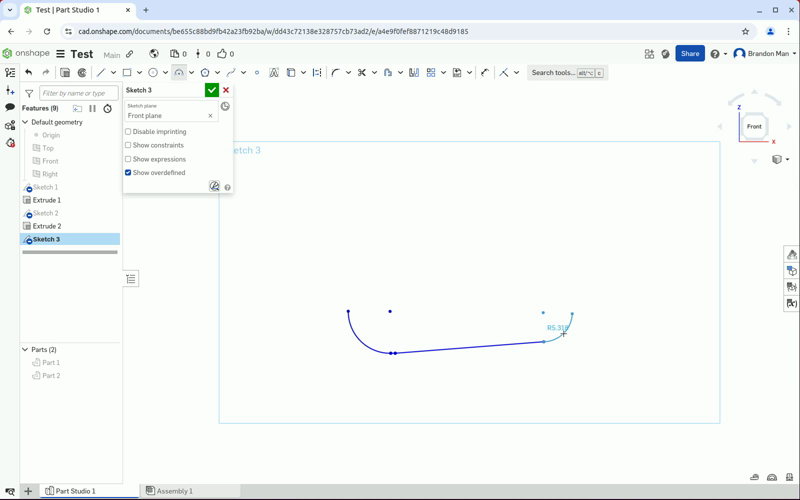
key_up(shift)
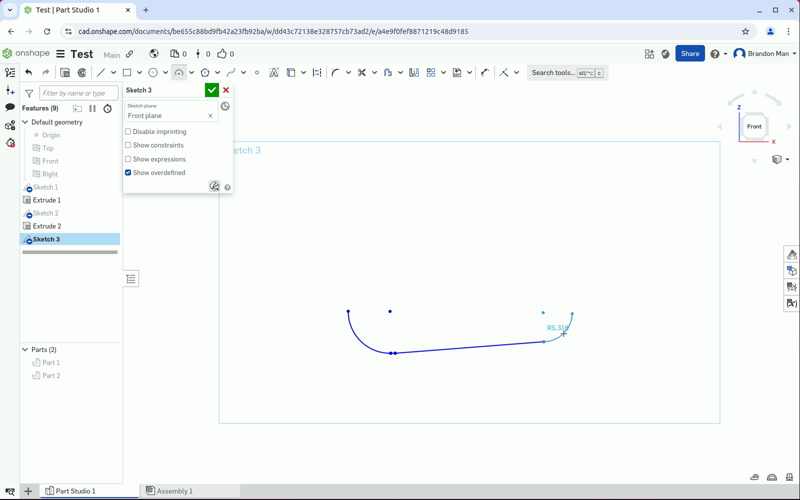
key(esc)
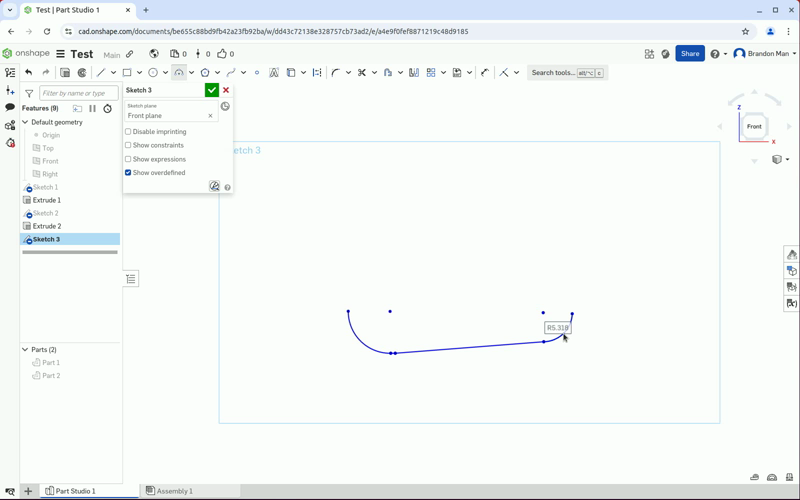
key(l)
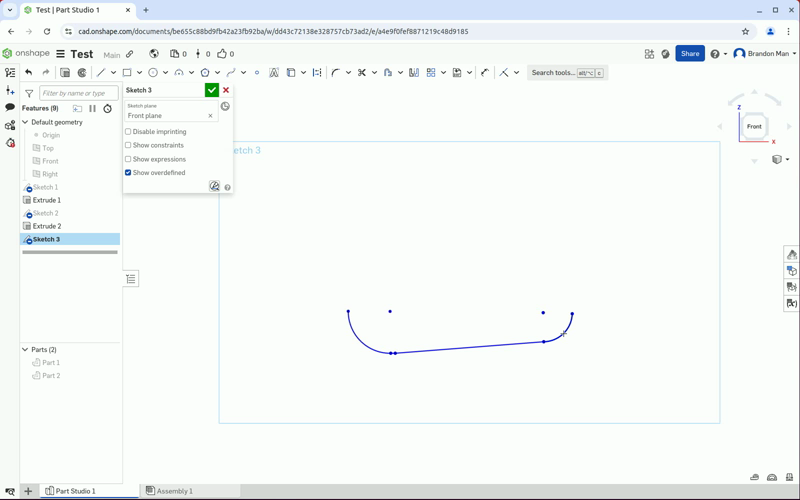
mouse_move(572, 313)
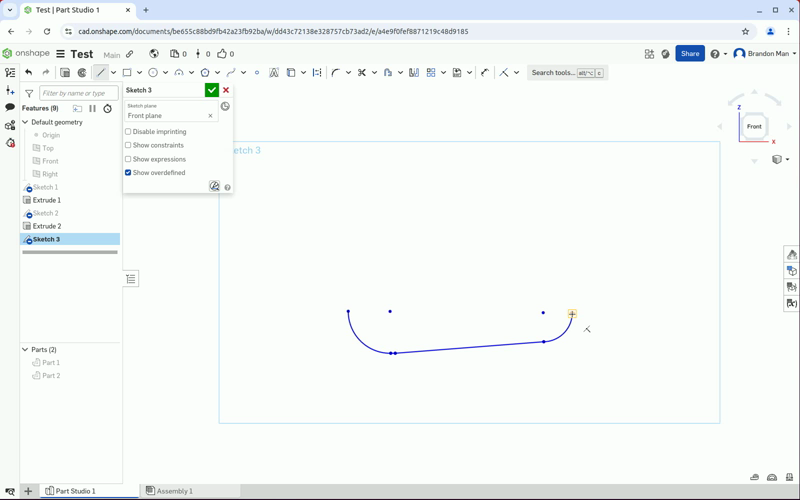
click(572, 313)
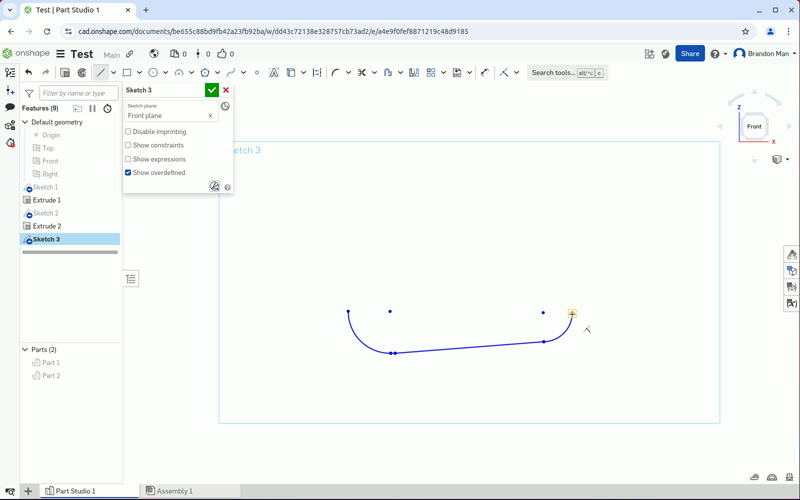
key_down(shift)
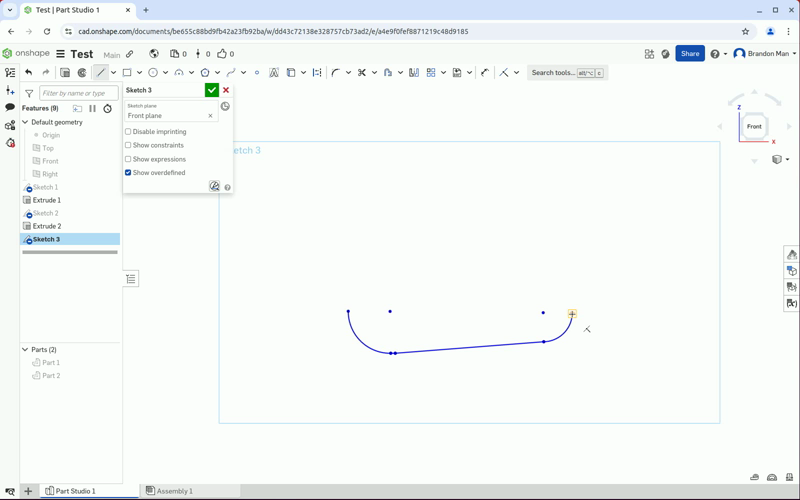
mouse_move(572, 252)
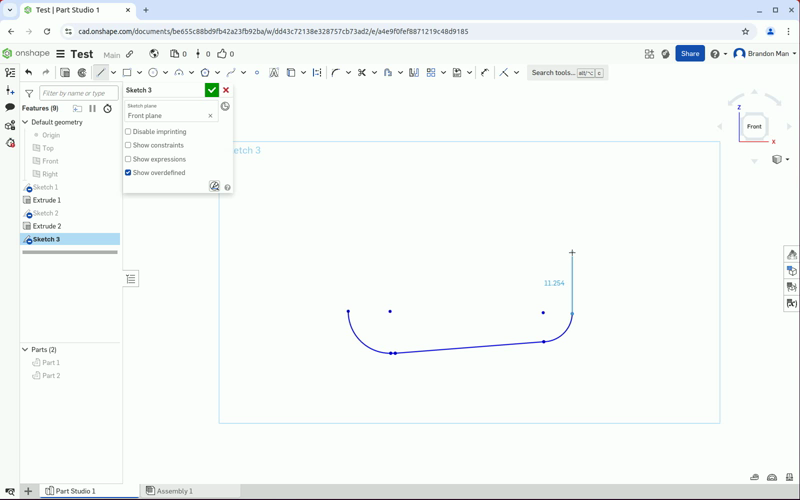
click(572, 252)
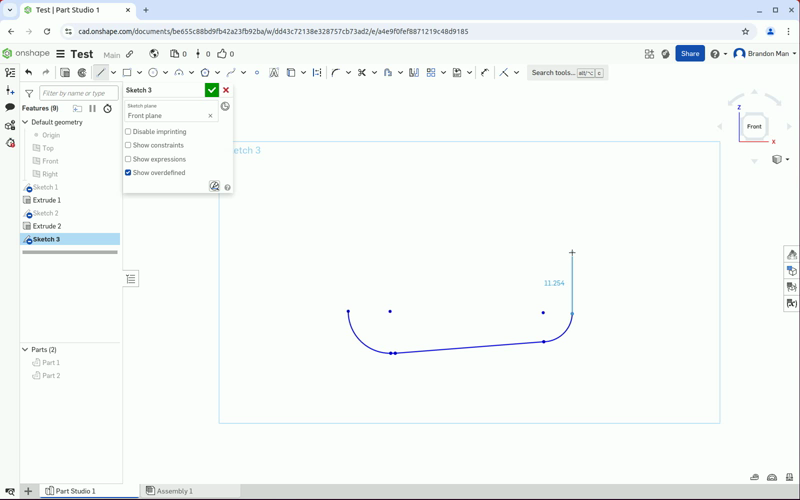
key_up(shift)
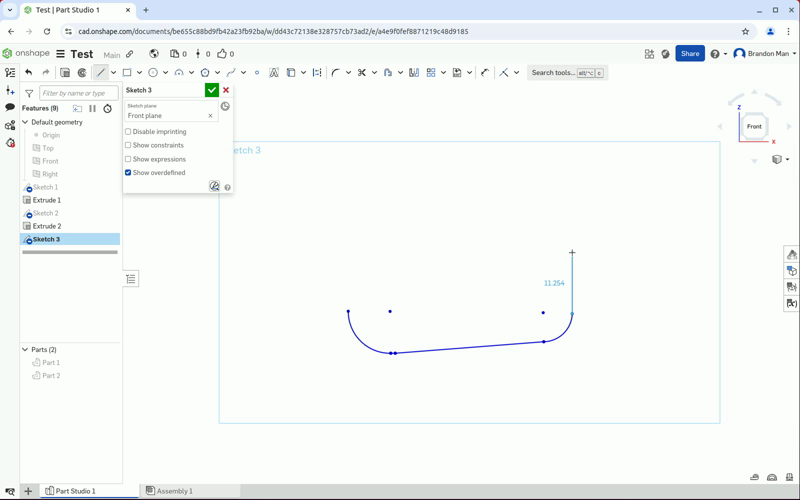
key(esc)
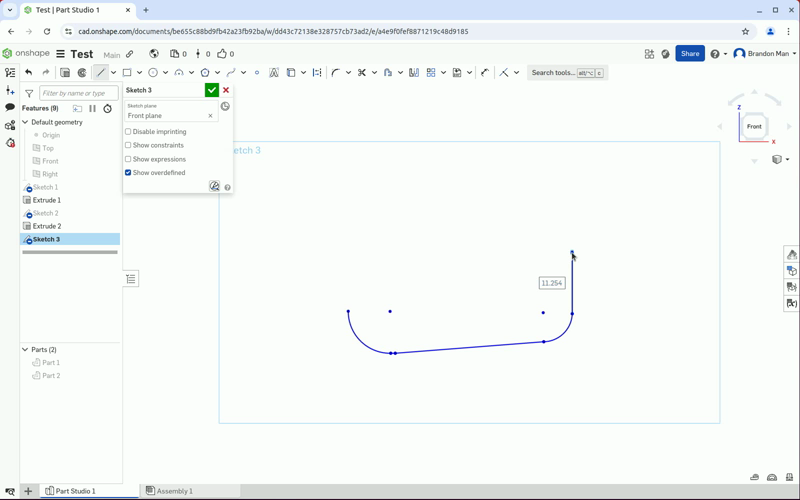
key(a)
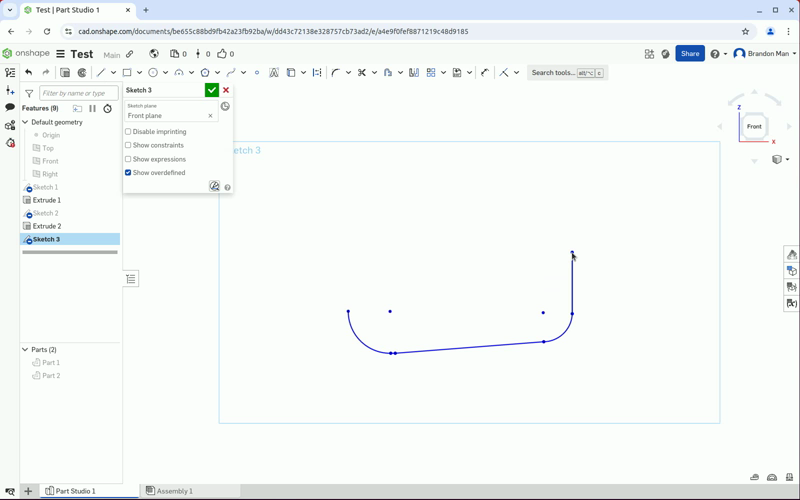
mouse_move(572, 252)
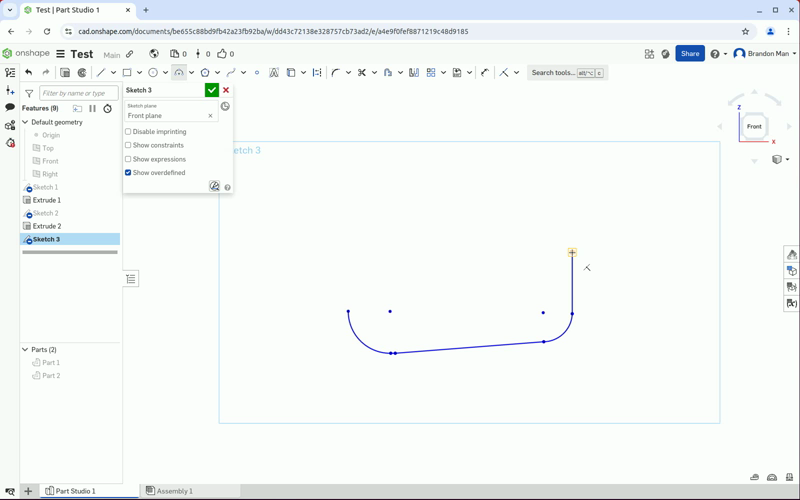
click(572, 252)
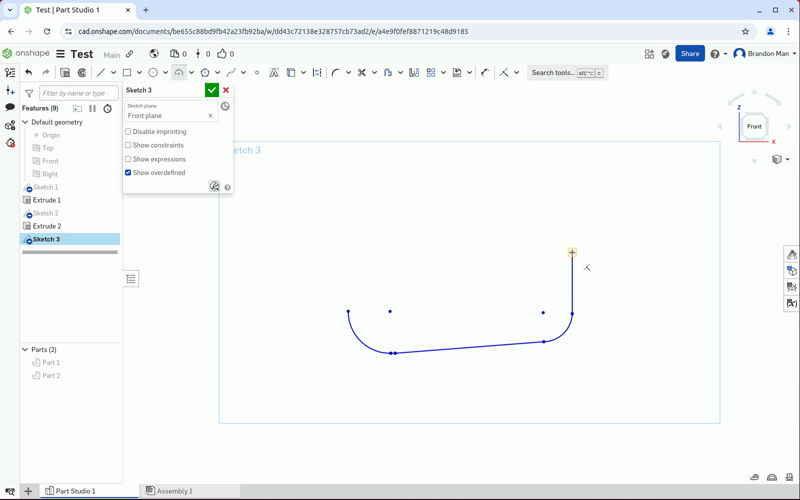
key_down(shift)
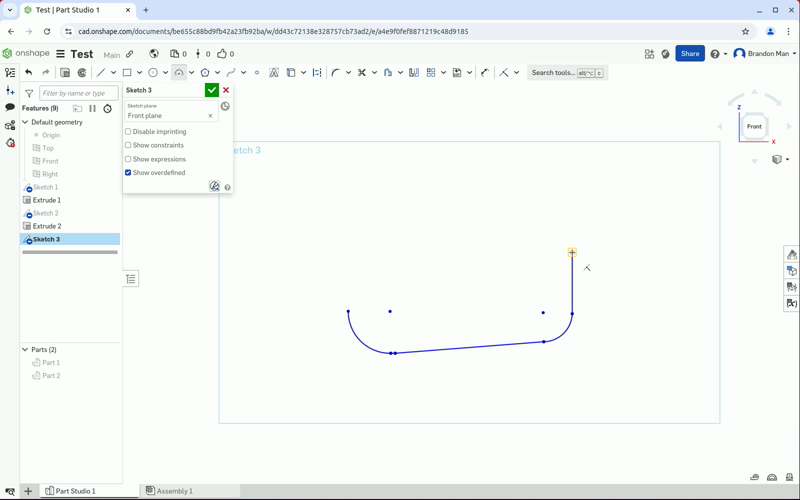
mouse_move(543, 223)
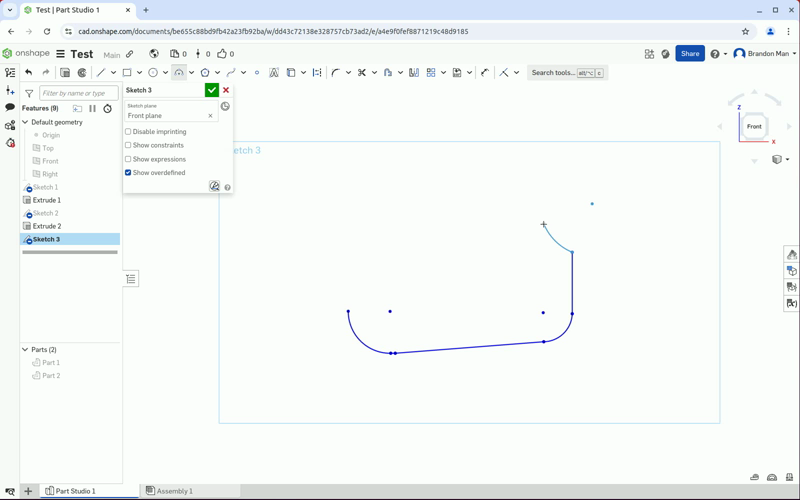
click(543, 223)
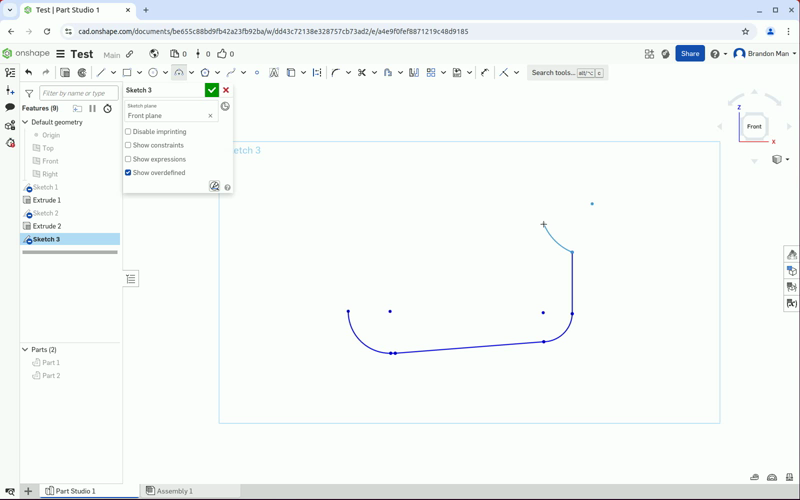
mouse_move(563, 232)
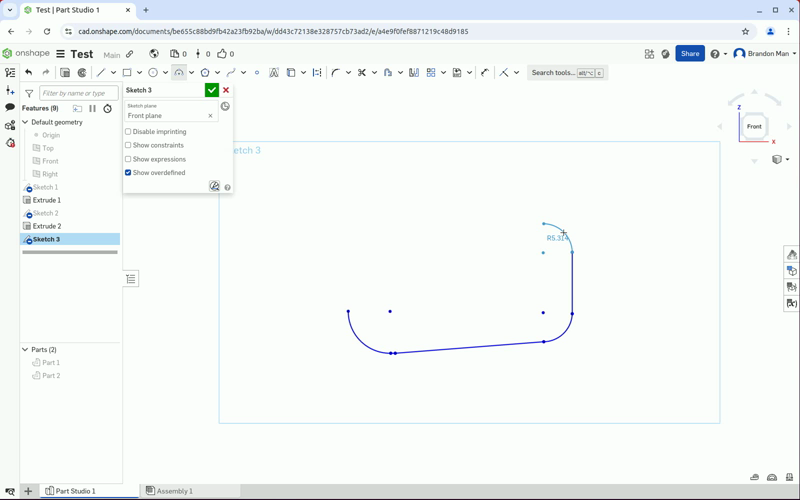
click(563, 232)
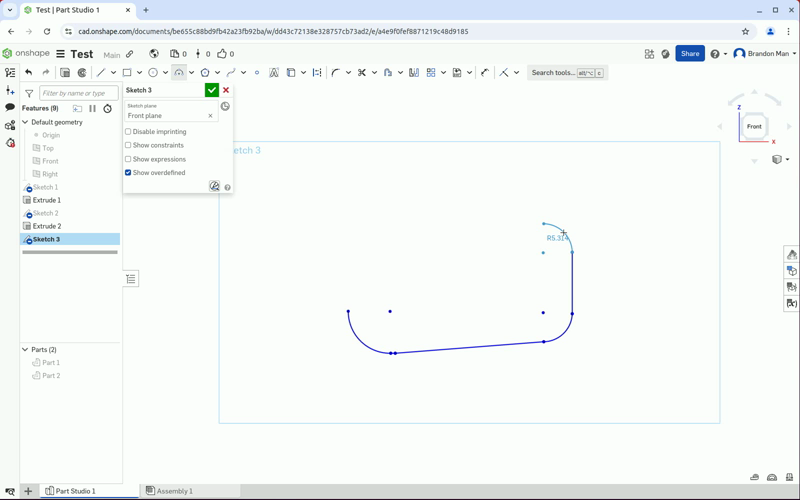
key_up(shift)
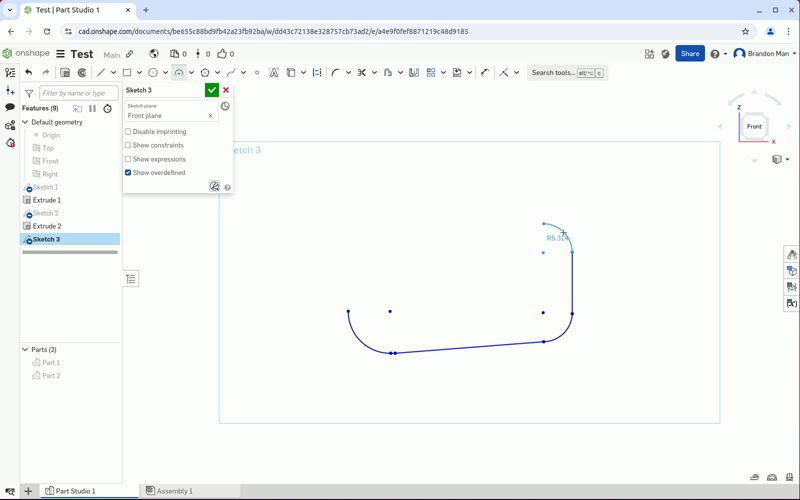
key(esc)
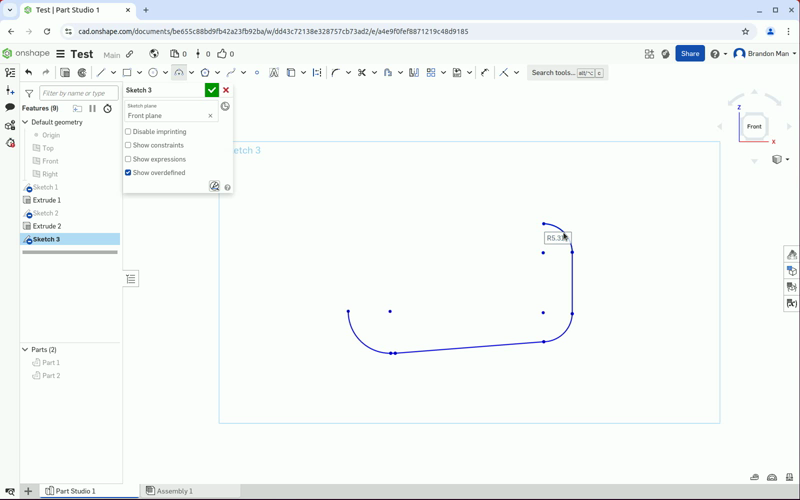
key(l)
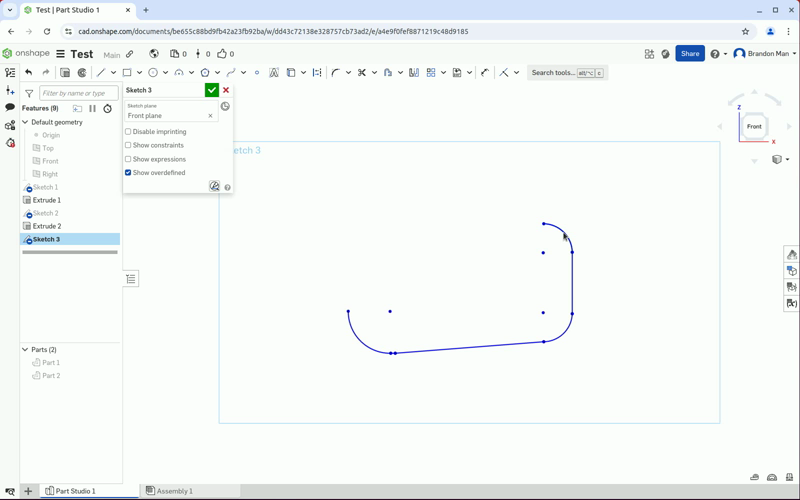
mouse_move(543, 223)
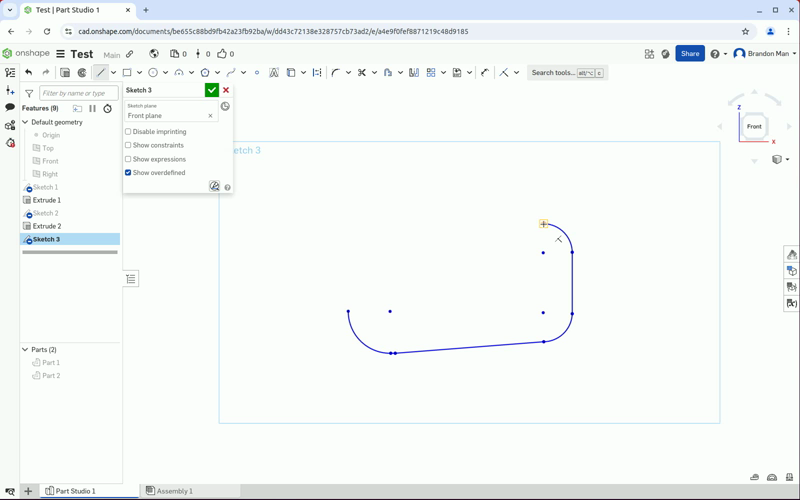
click(543, 223)
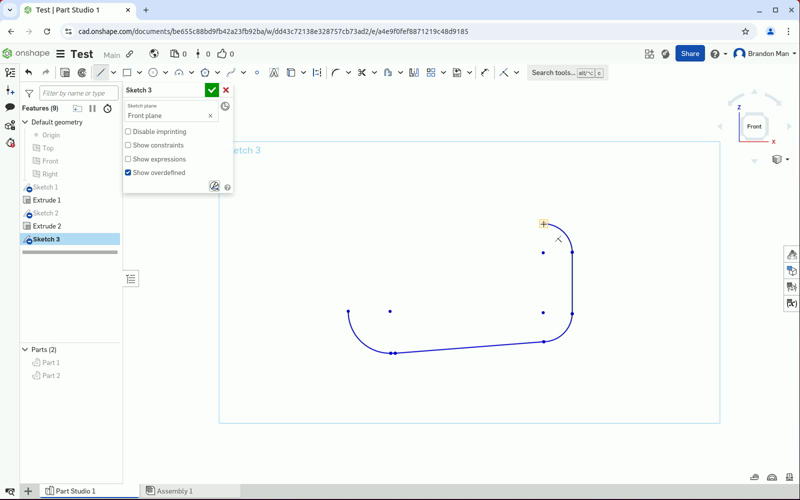
key_down(shift)
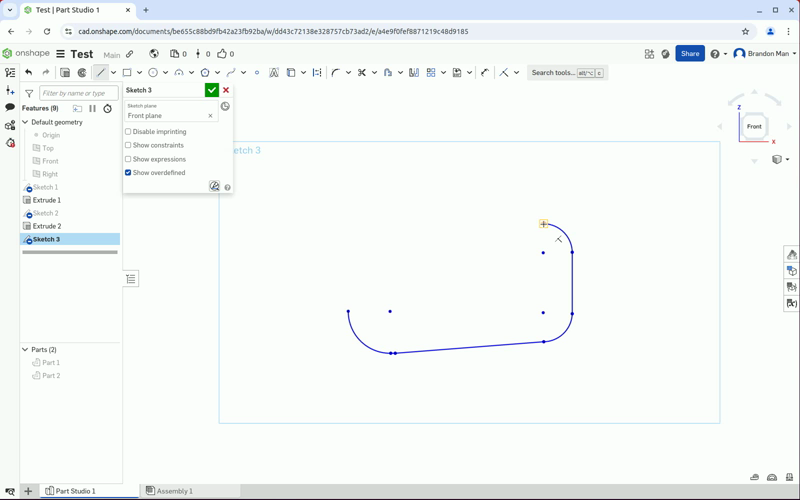
mouse_move(395, 214)
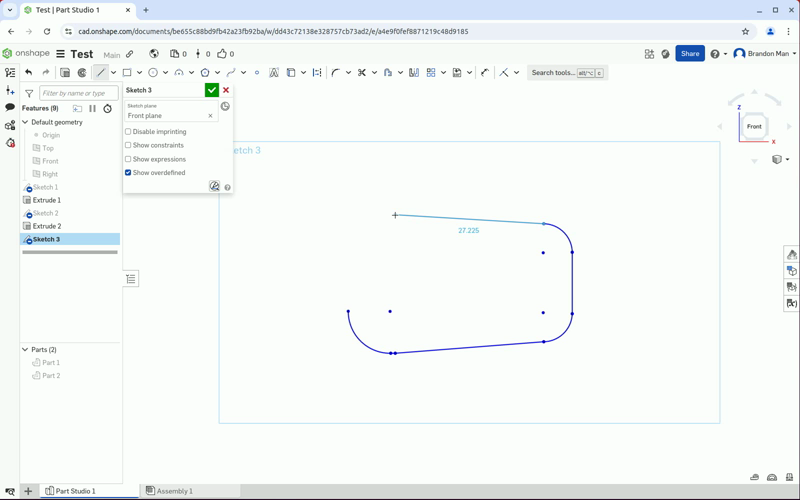
click(395, 214)
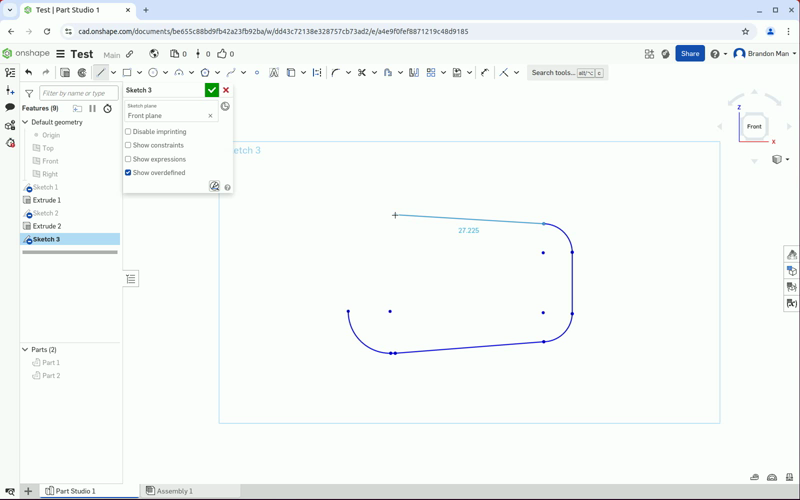
key_up(shift)
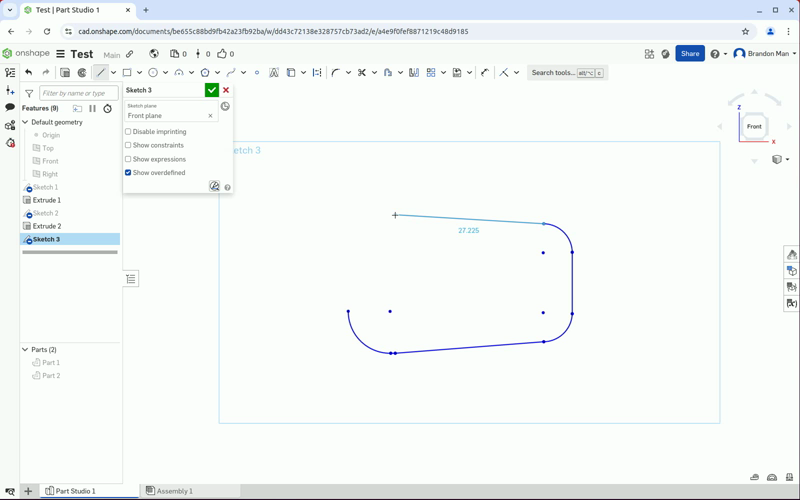
key_down(shift)
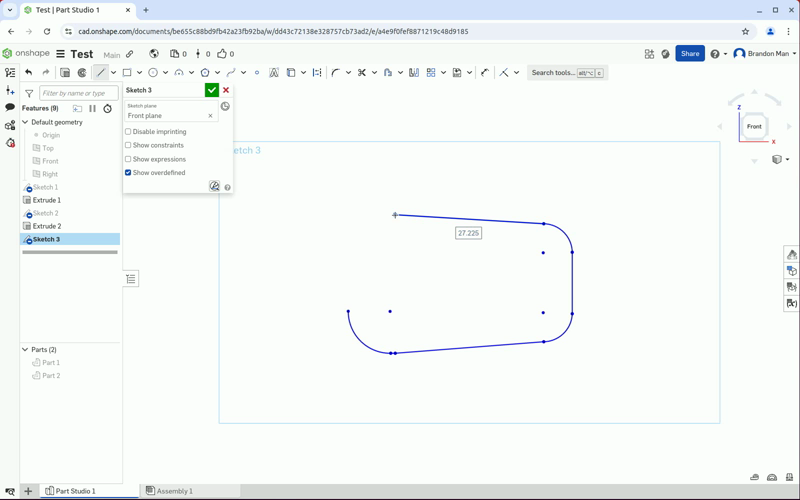
mouse_move(425, 214)
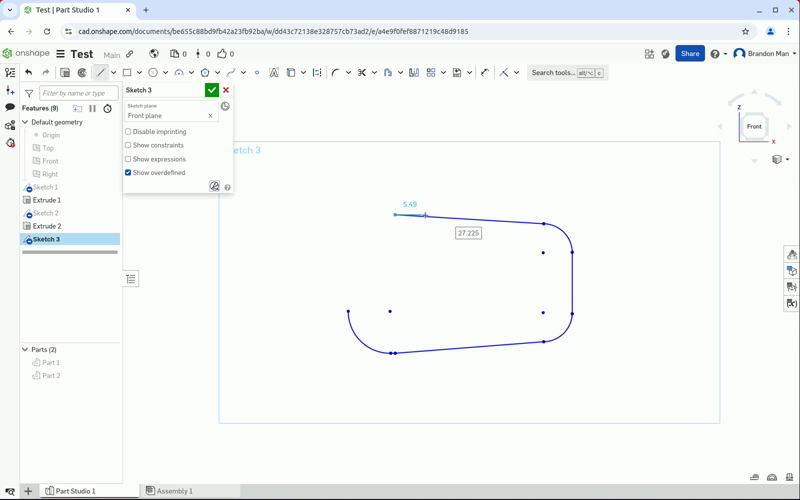
mouse_move(390, 212)
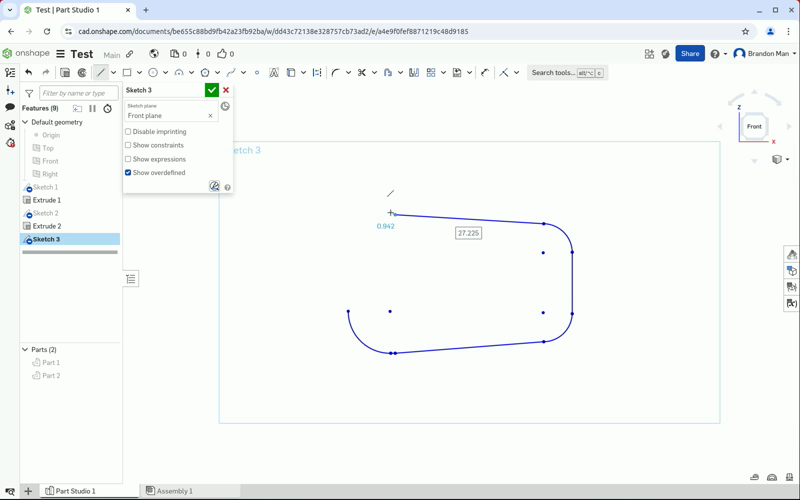
scroll(6)
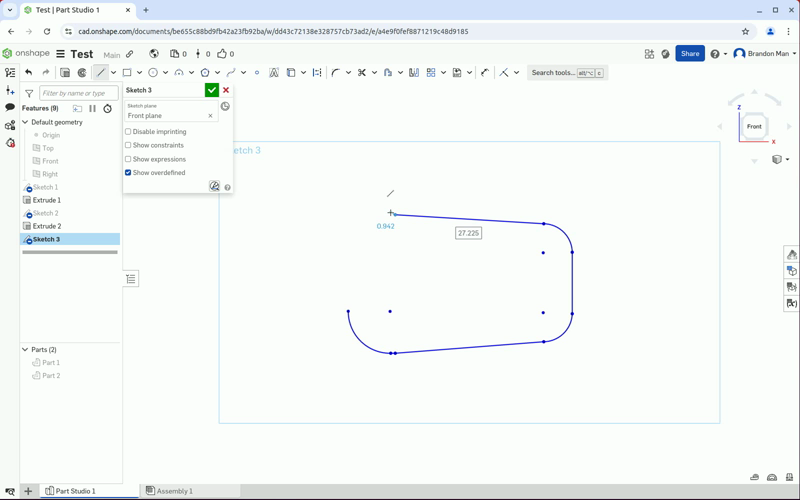
scroll(6)
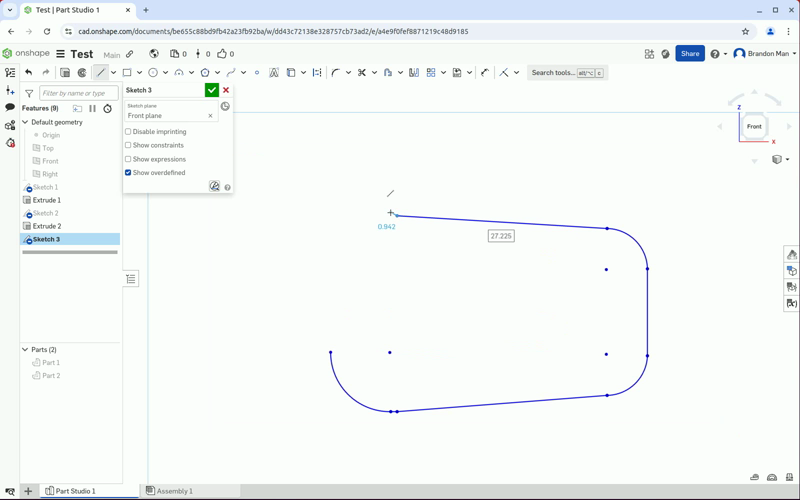
scroll(6)
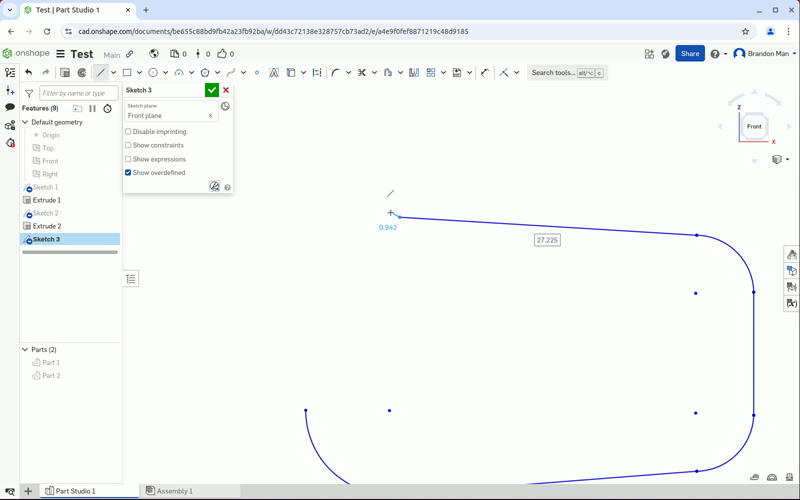
scroll(6)
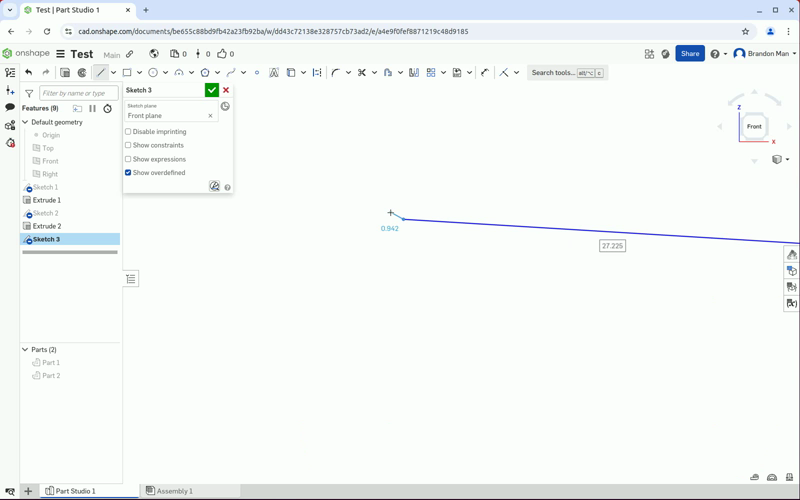
scroll(6)
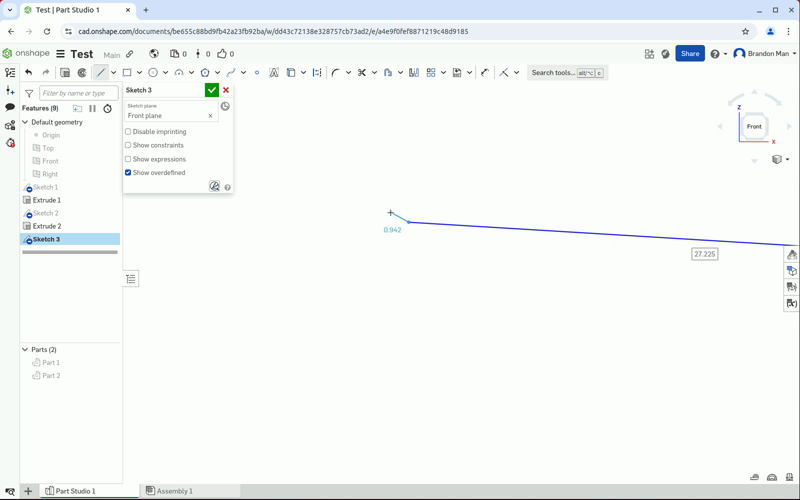
scroll(6)
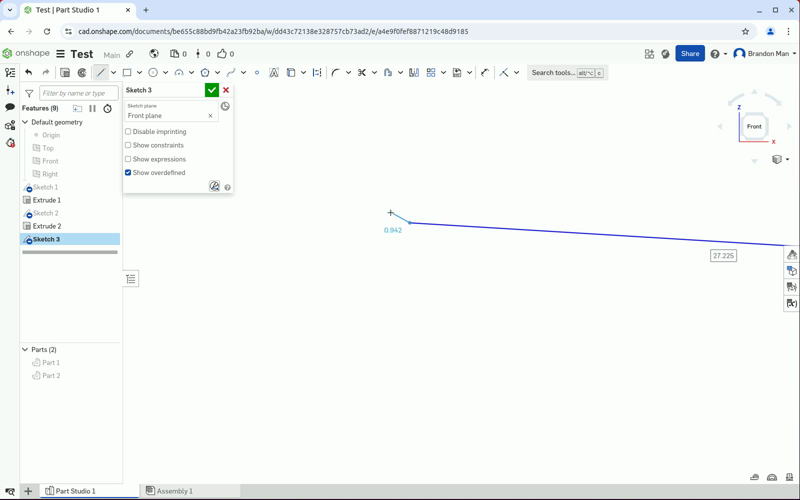
scroll(6)
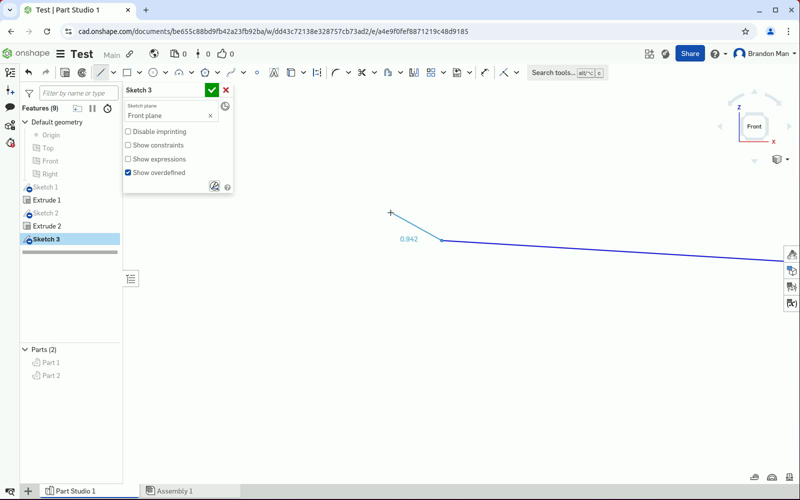
click(390, 212)
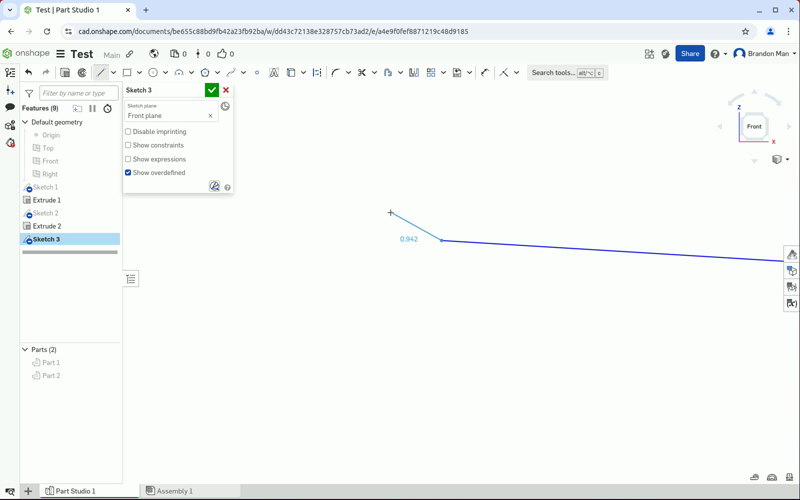
scroll(-6)
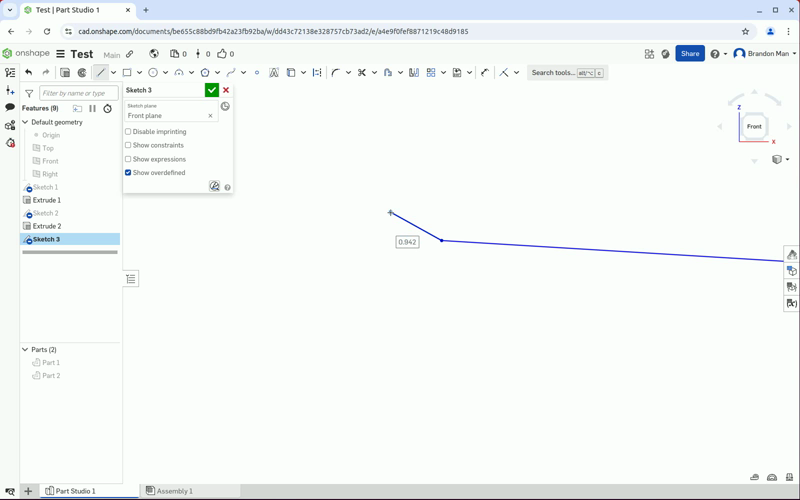
scroll(-6)
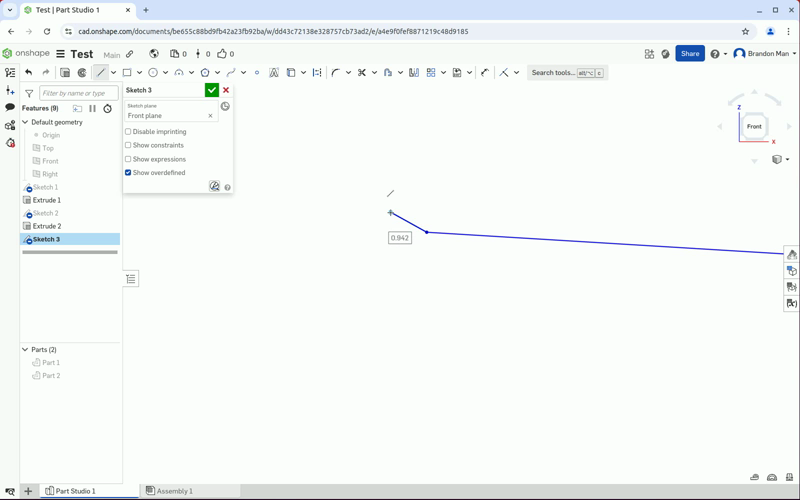
scroll(-6)
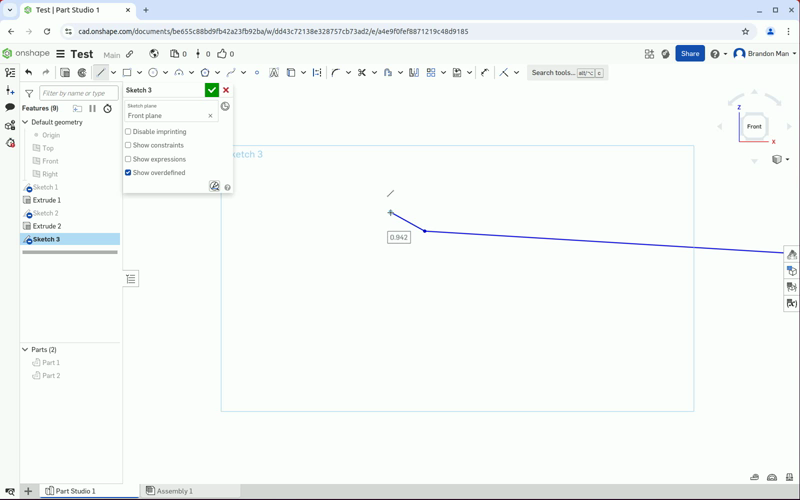
scroll(-6)
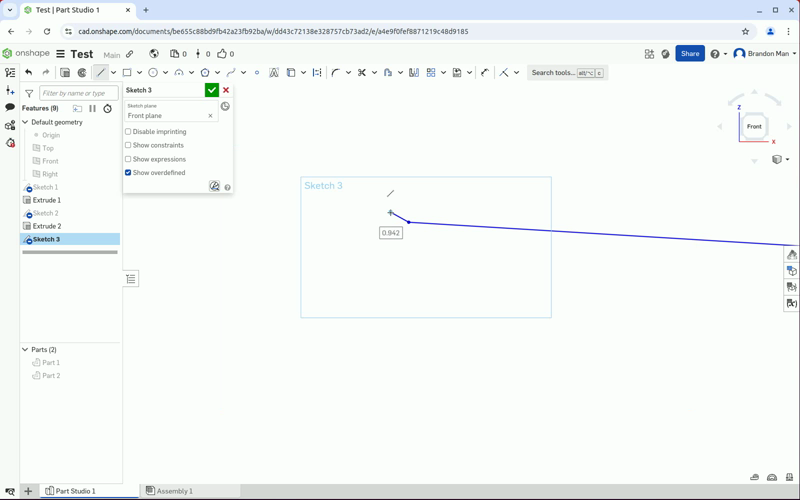
scroll(-6)
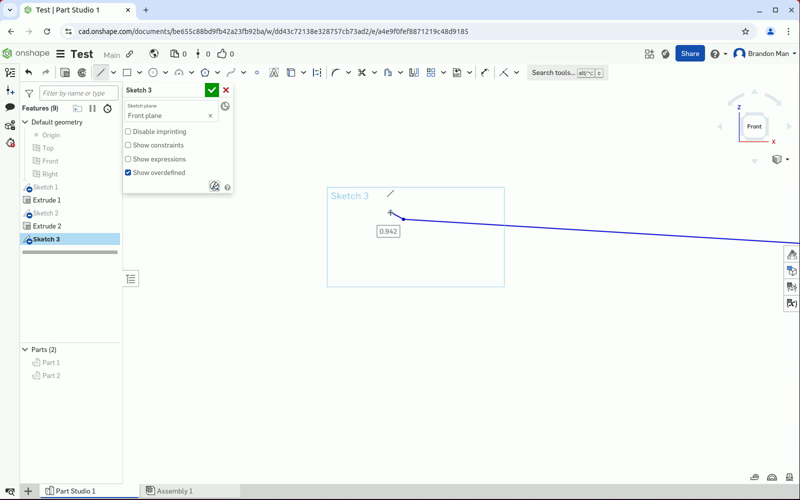
scroll(-6)
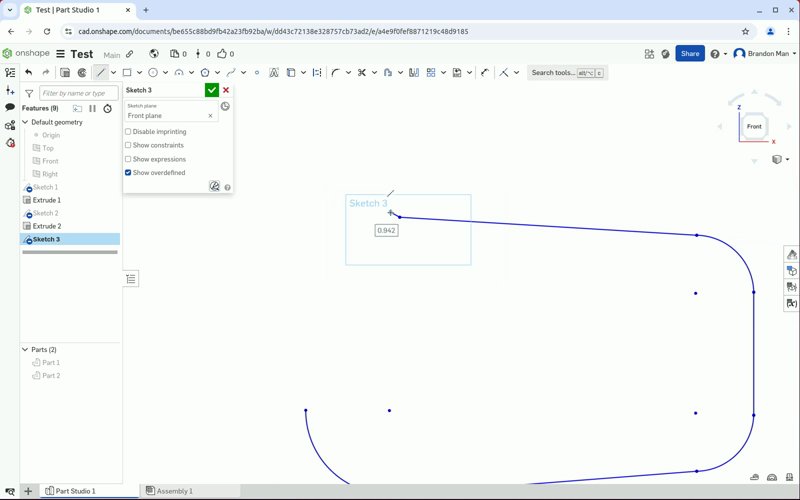
scroll(-6)
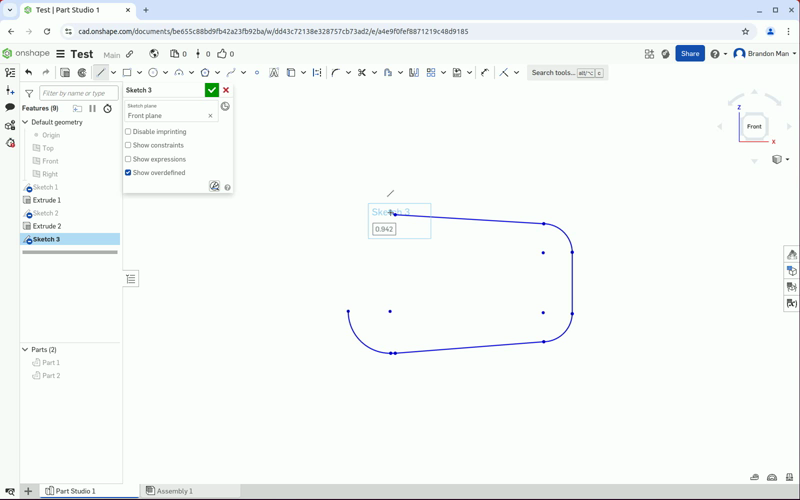
key_up(shift)
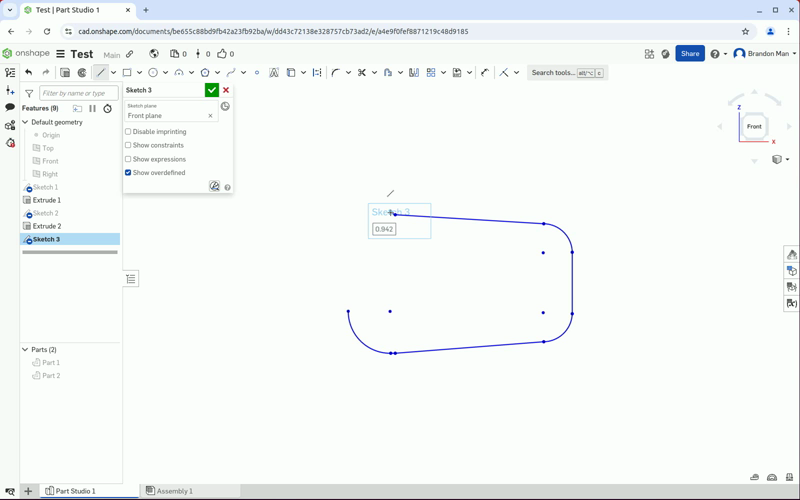
key(esc)
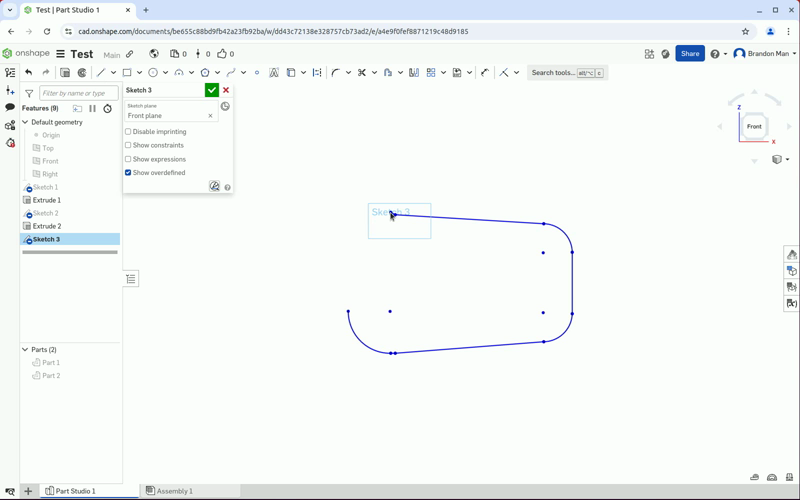
key(a)
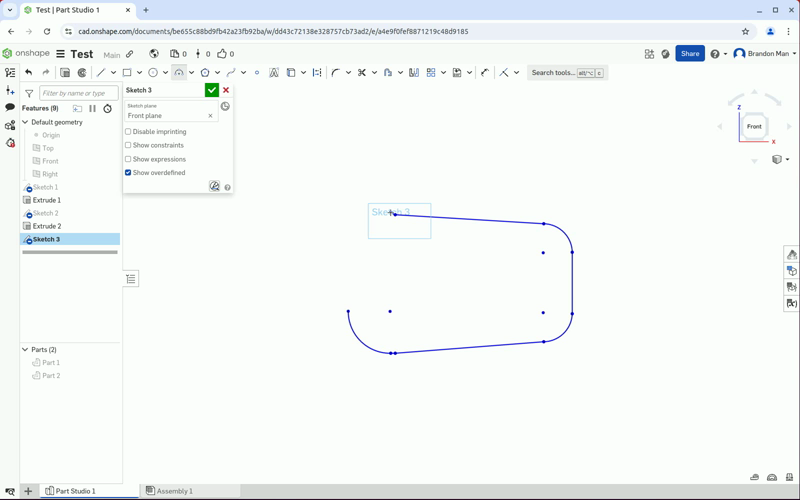
mouse_move(390, 212)
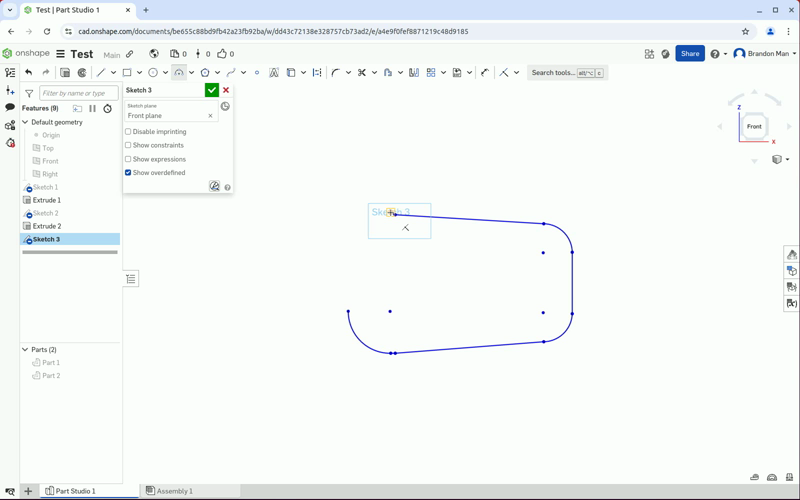
click(390, 212)
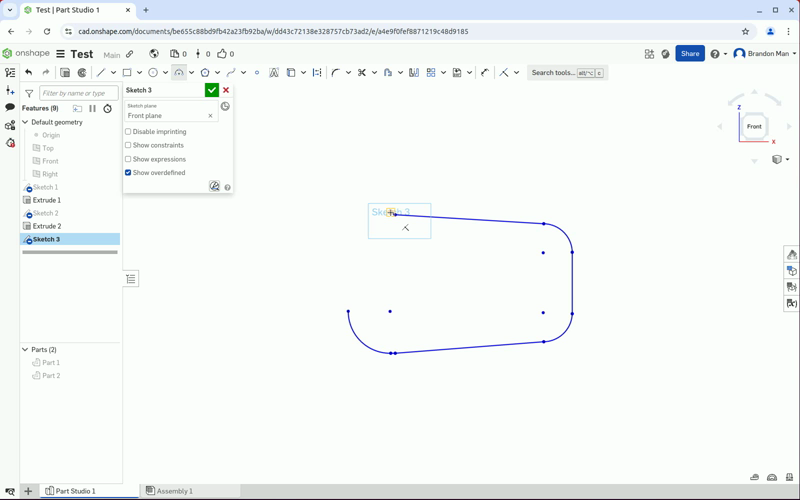
key_down(shift)
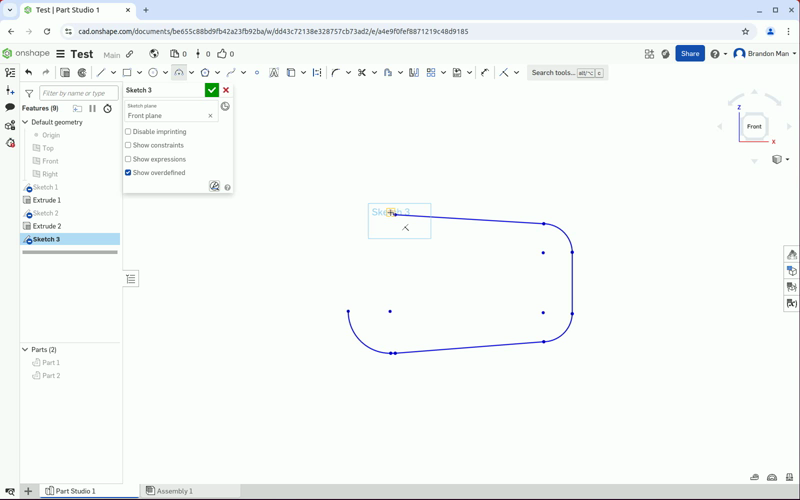
mouse_move(348, 254)
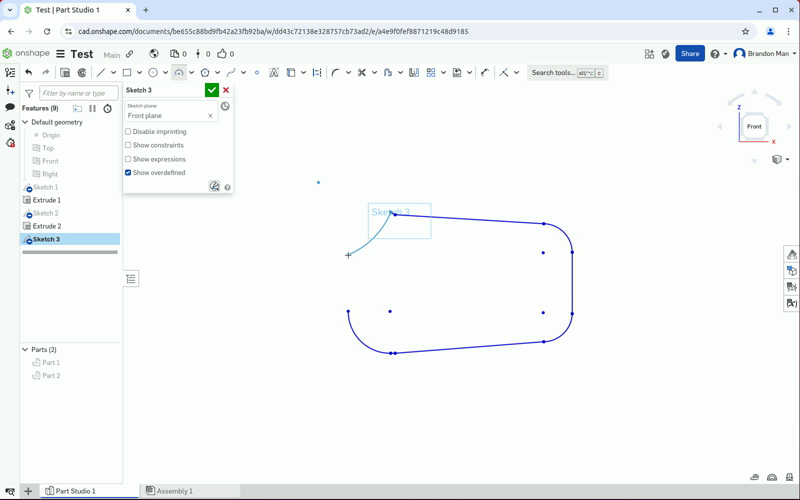
click(348, 254)
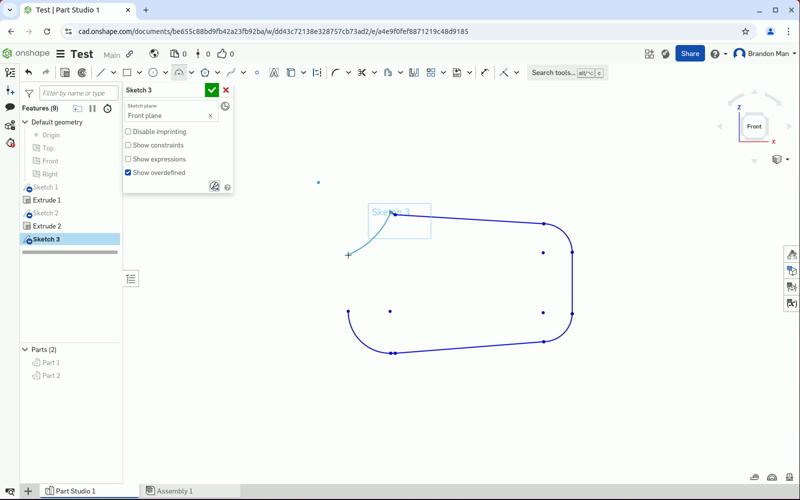
mouse_move(360, 224)
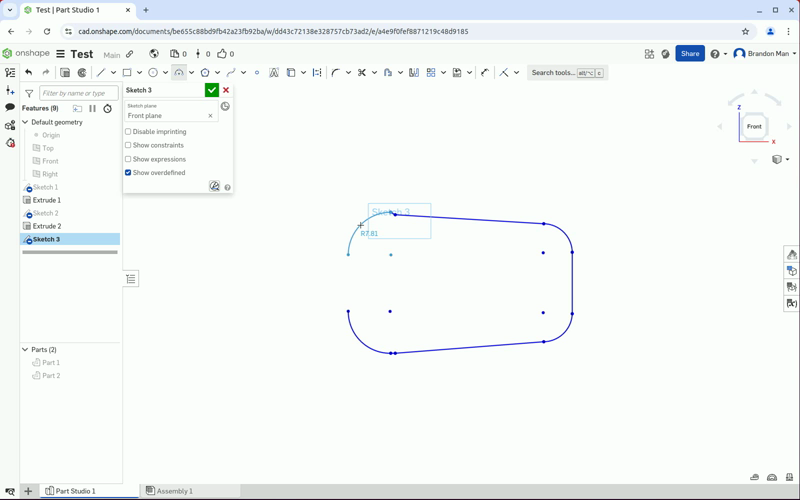
click(360, 224)
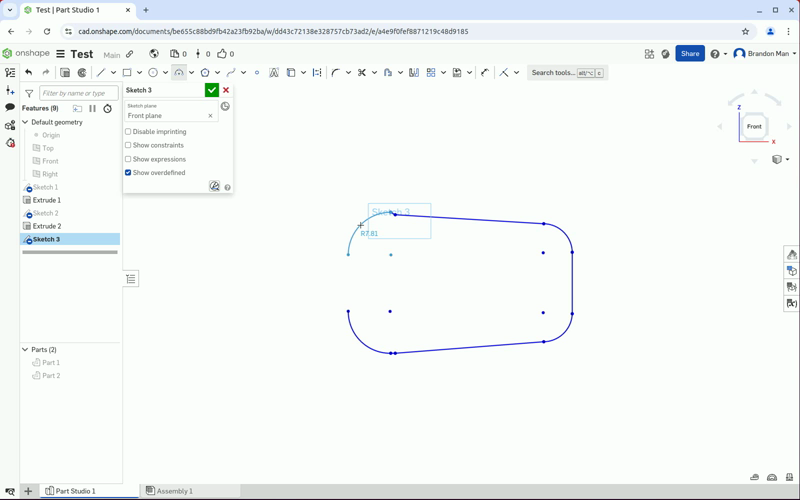
key_up(shift)
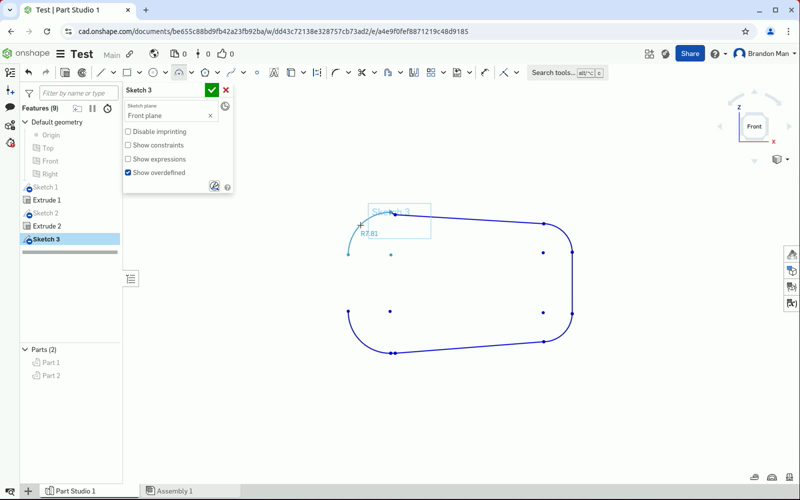
key(esc)
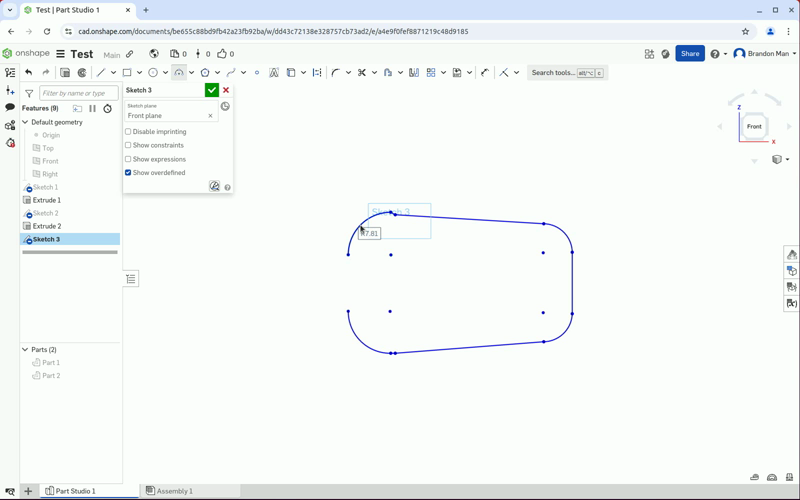
key(l)
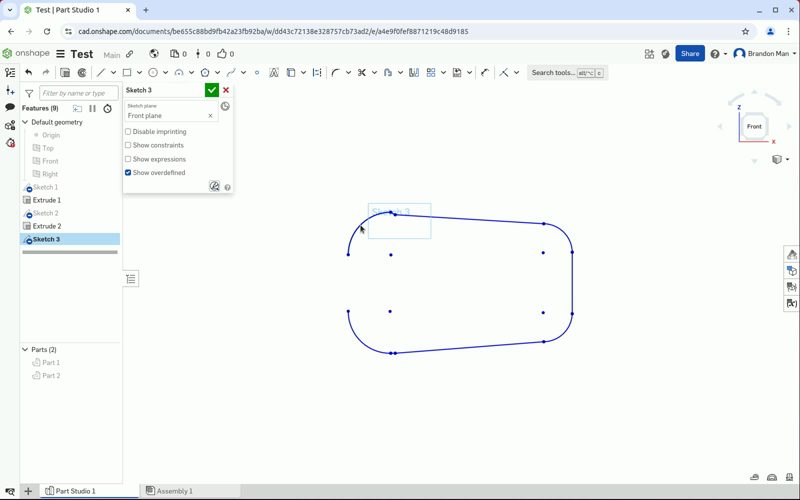
mouse_move(348, 254)
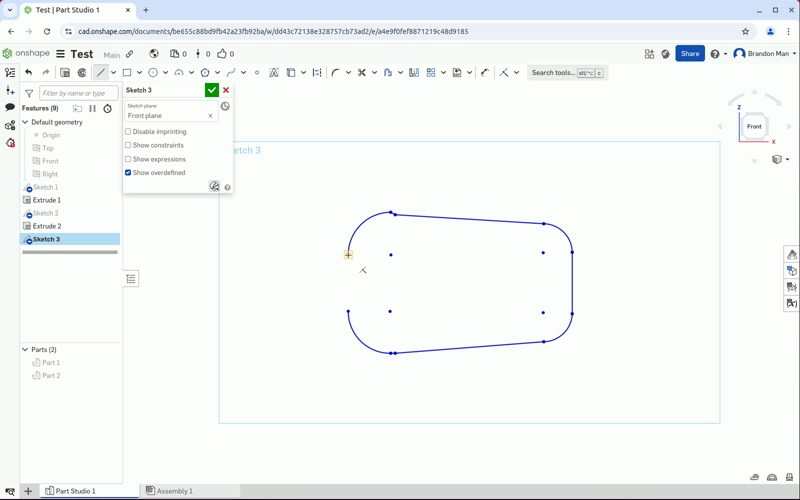
click(348, 254)
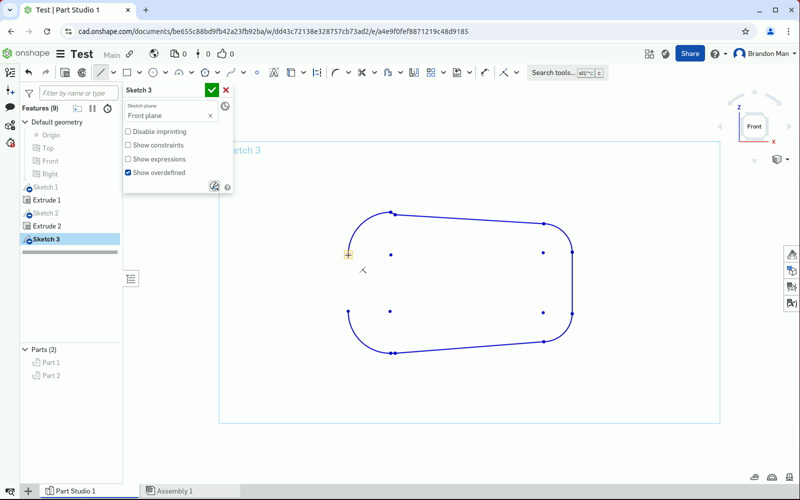
mouse_move(378, 254)
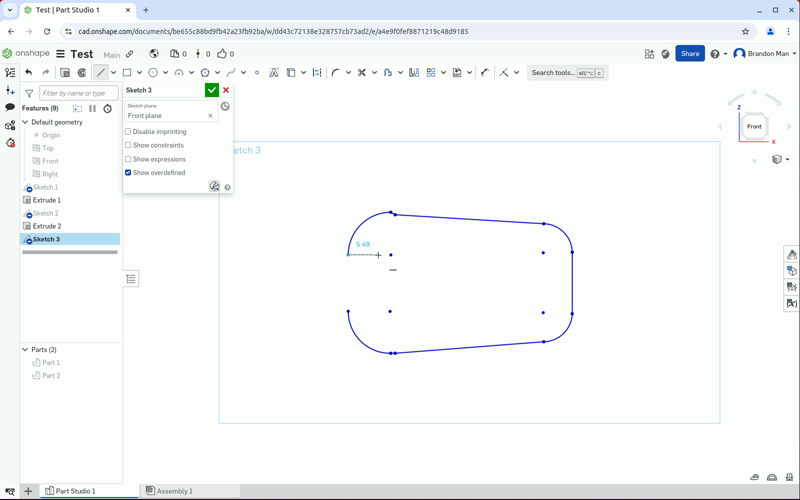
key_down(shift)
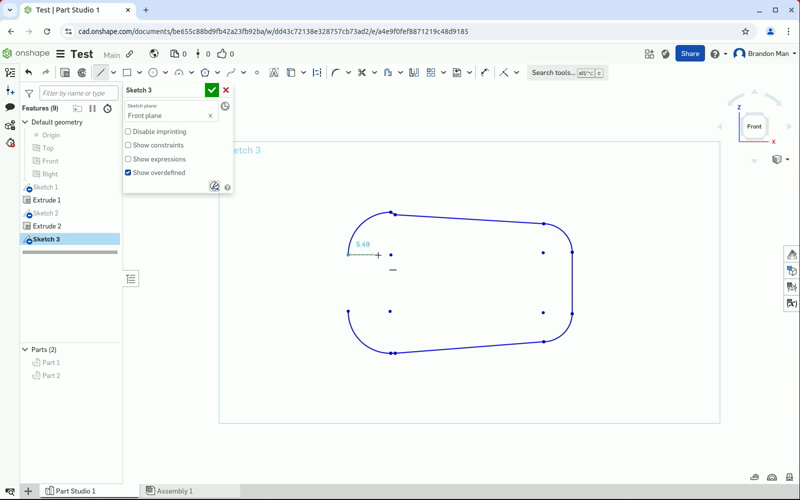
mouse_move(348, 311)
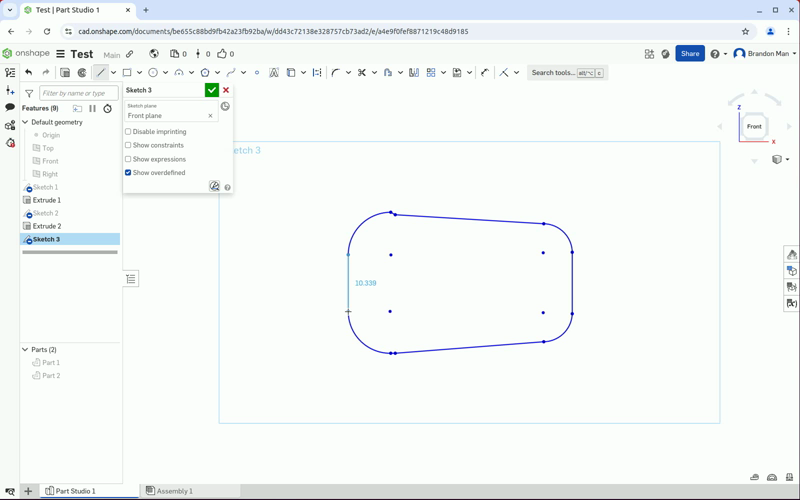
key_up(shift)
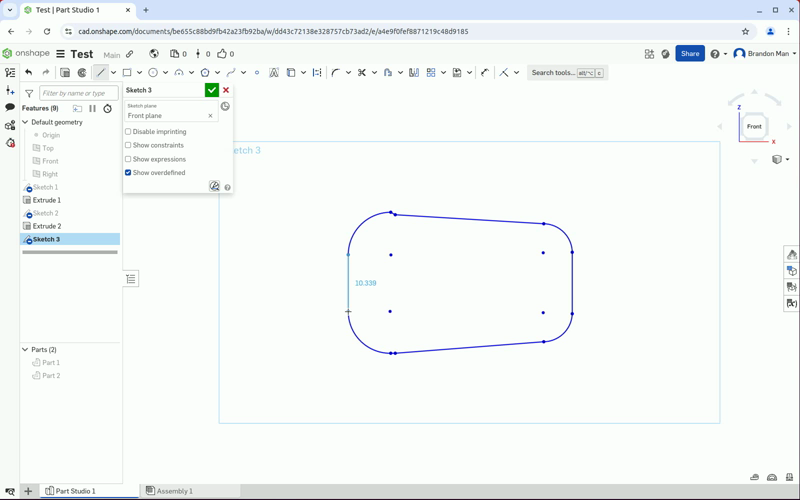
click(348, 311)
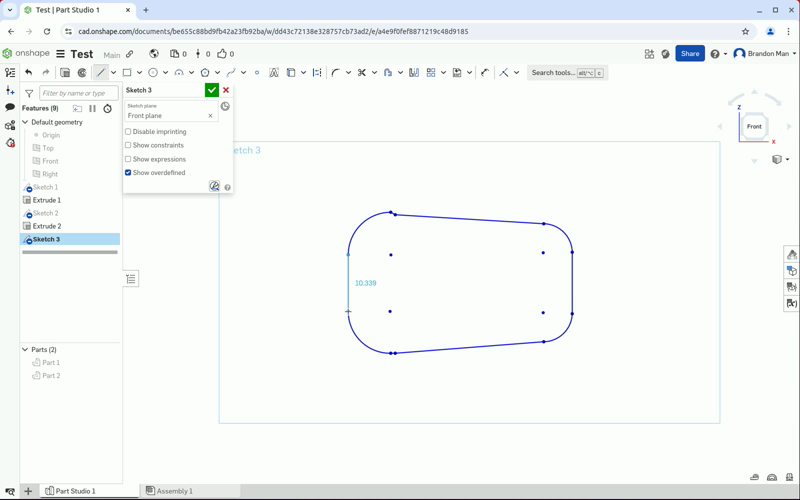
key(esc)
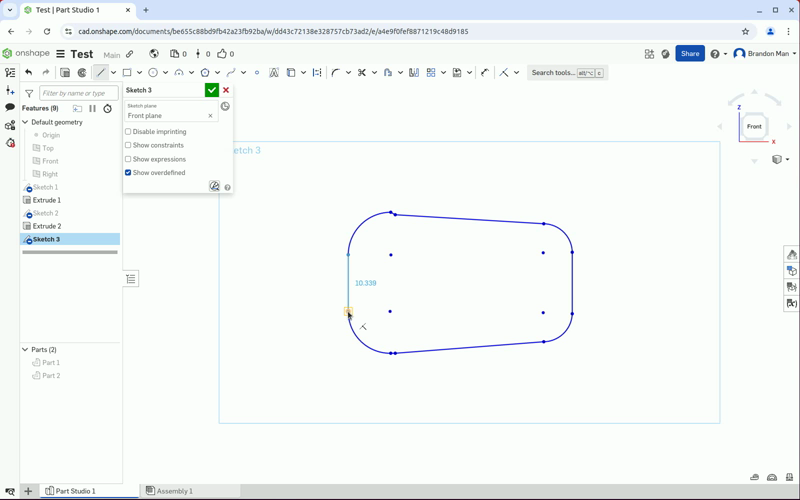
key(c)
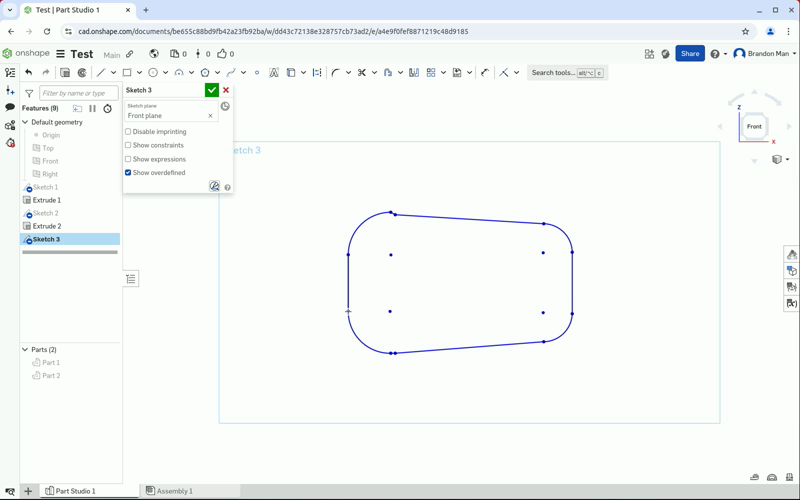
key_down(shift)
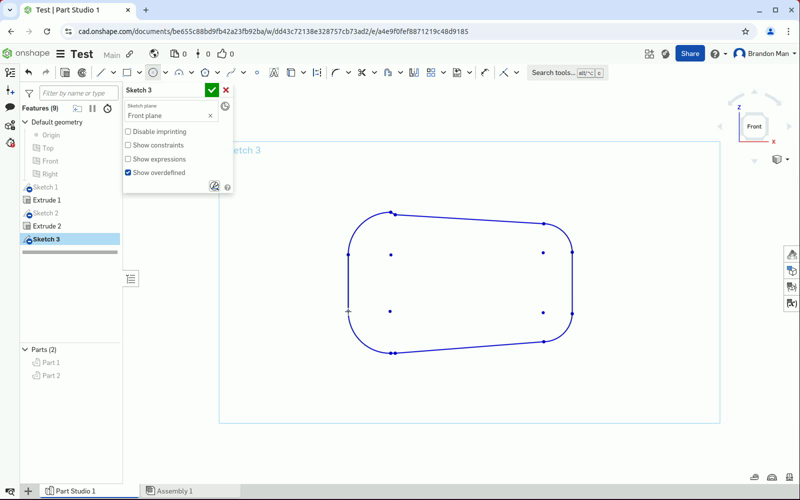
mouse_move(390, 311)
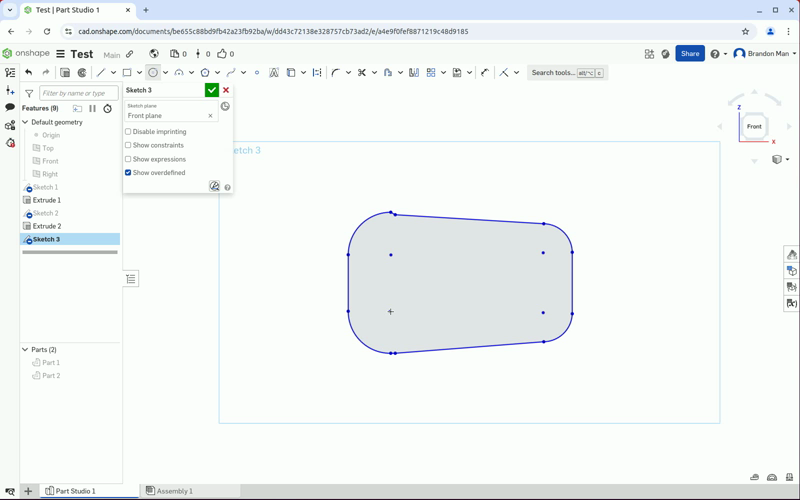
click(390, 311)
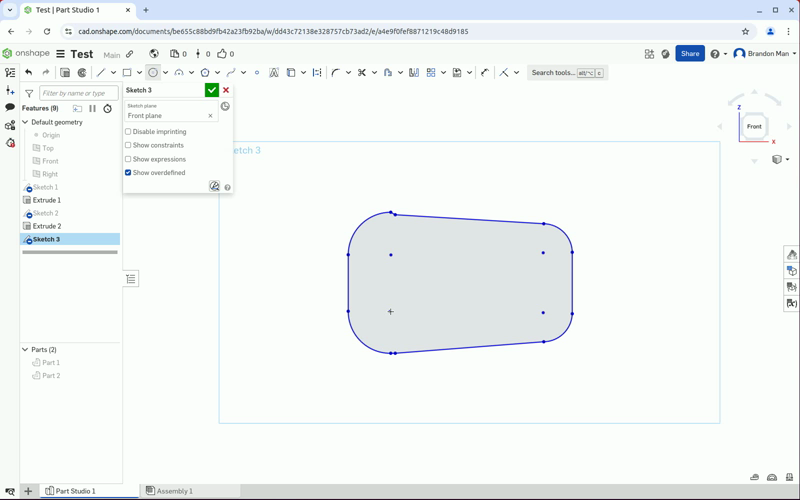
key_up(shift)
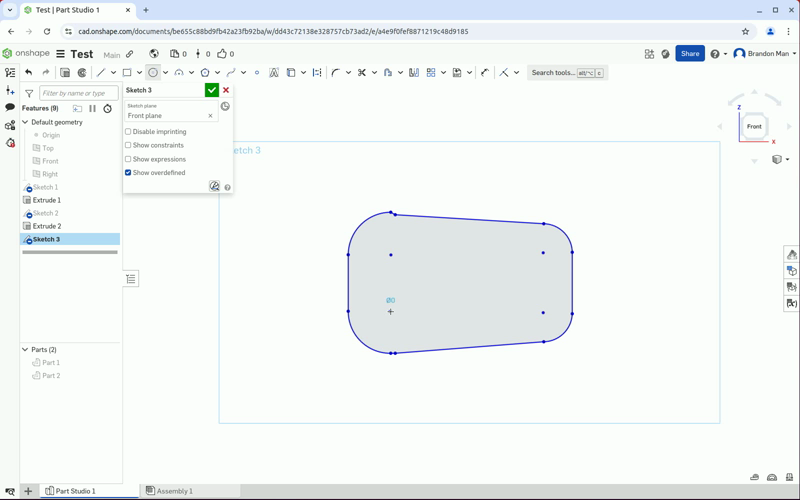
mouse_move(404, 311)
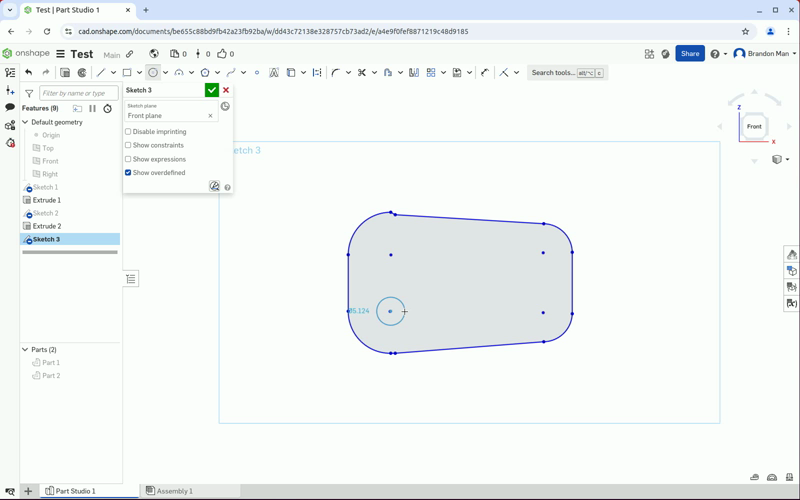
click(404, 311)
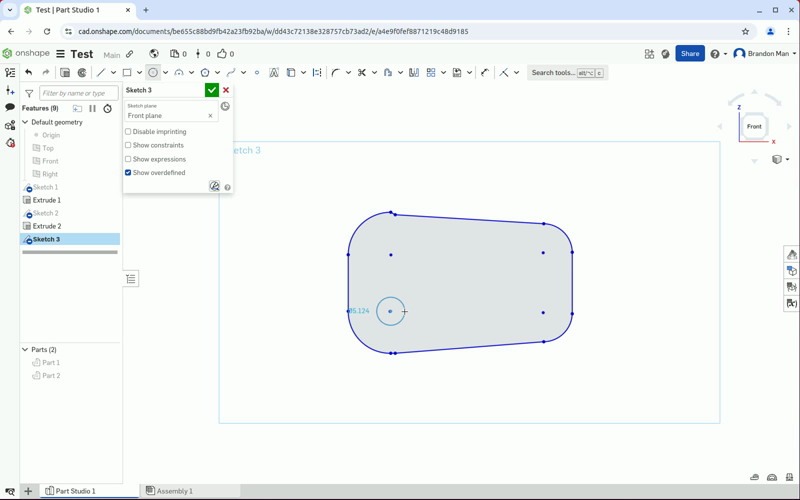
key(esc)
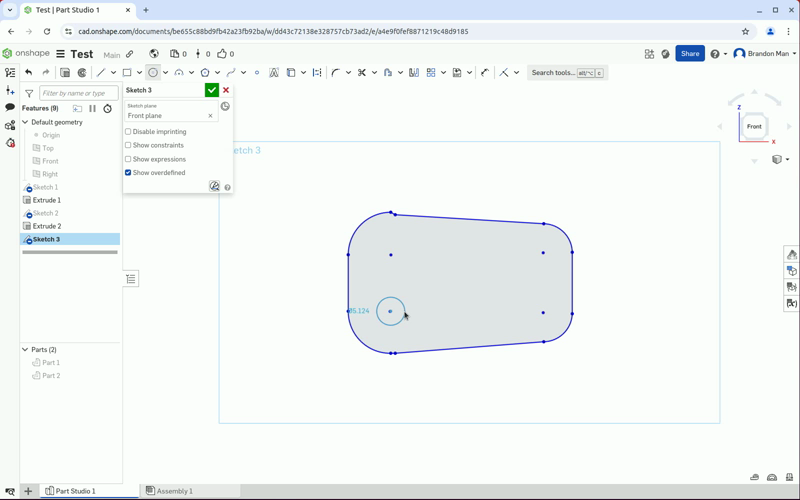
key(c)
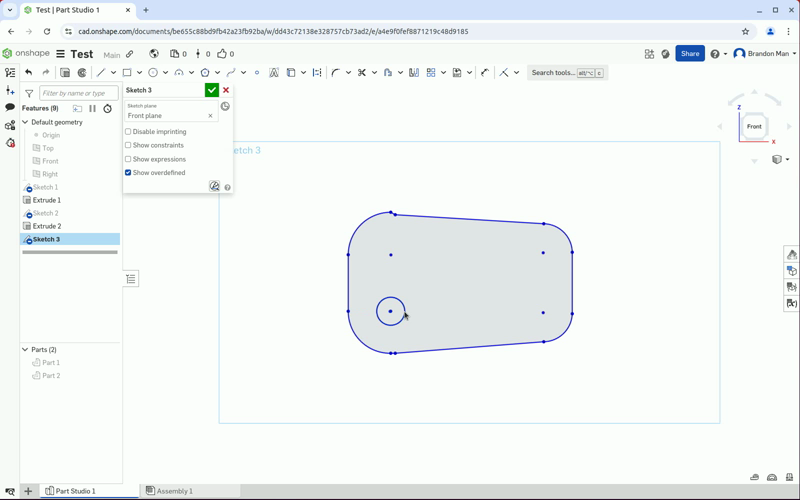
key_down(shift)
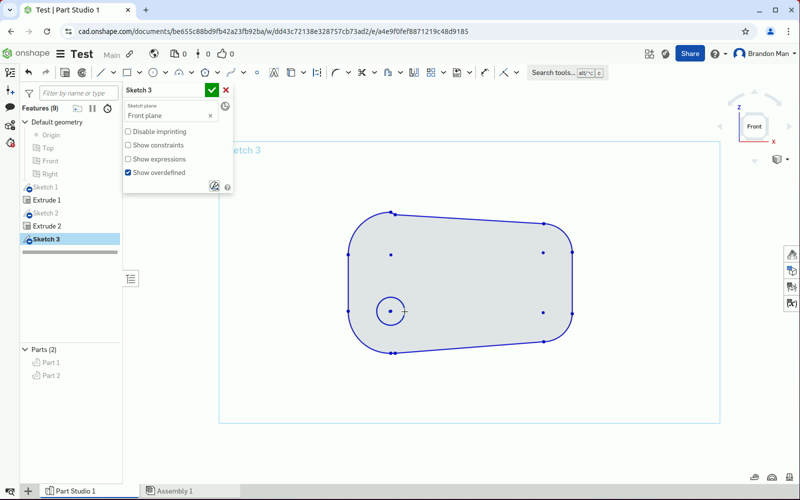
mouse_move(390, 254)
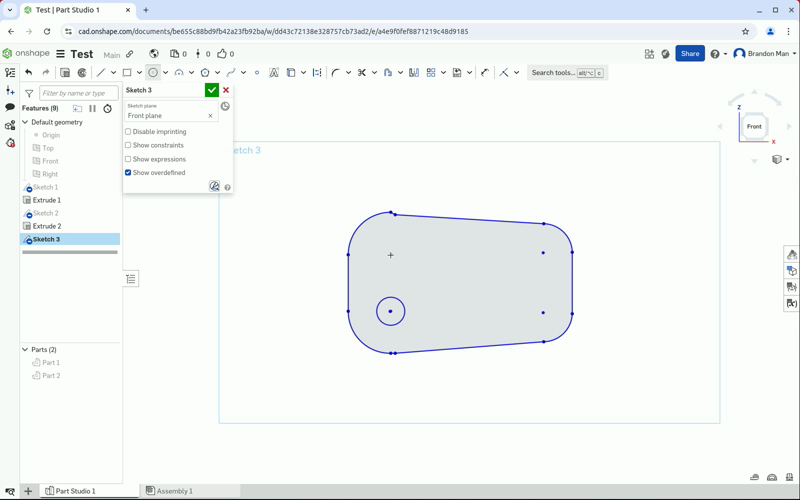
click(390, 254)
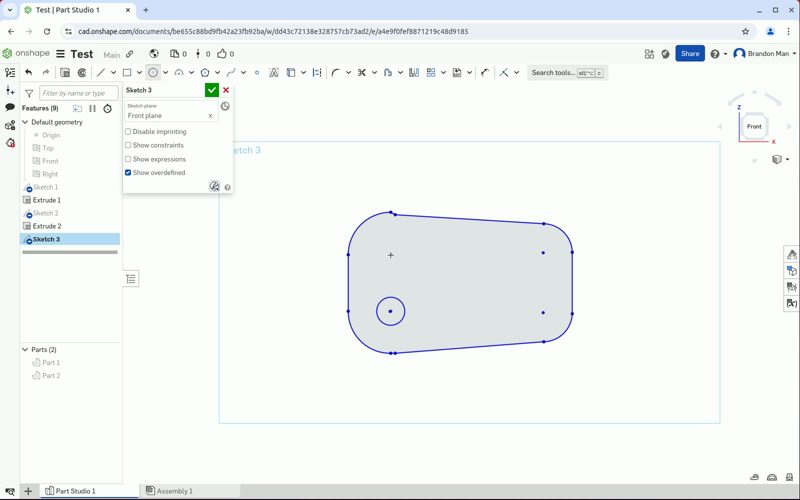
key_up(shift)
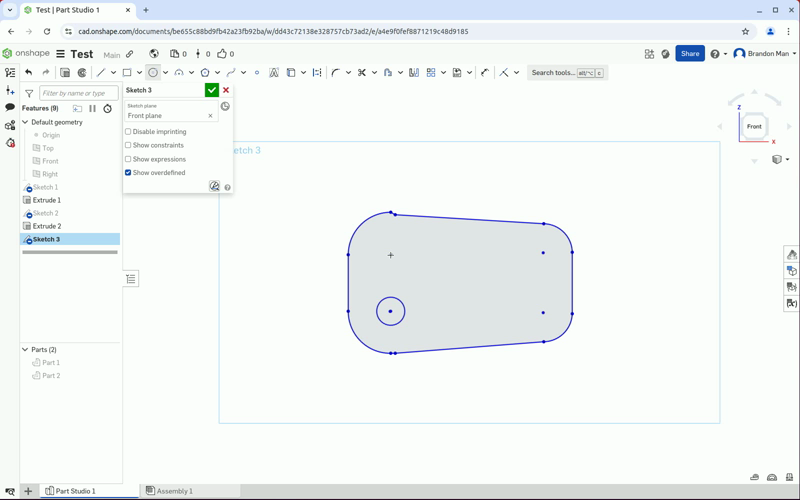
mouse_move(404, 254)
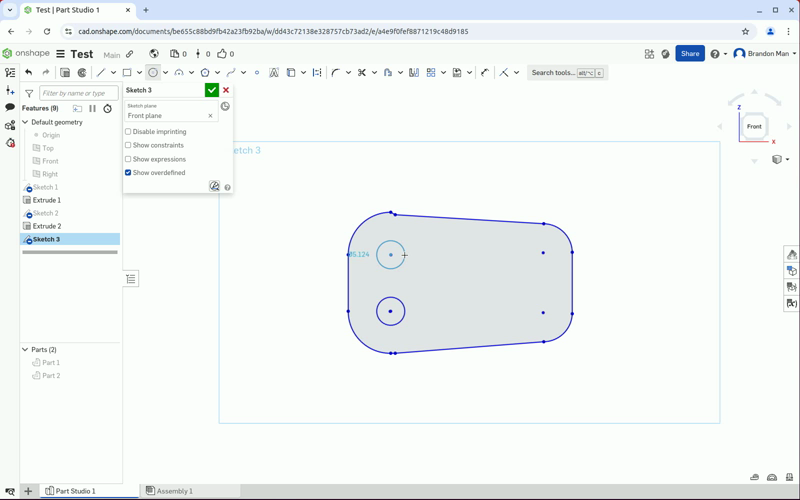
click(404, 254)
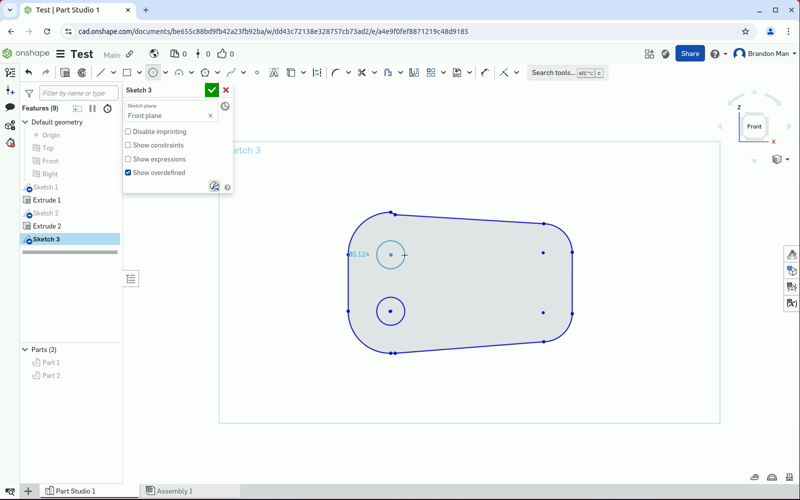
key(esc)
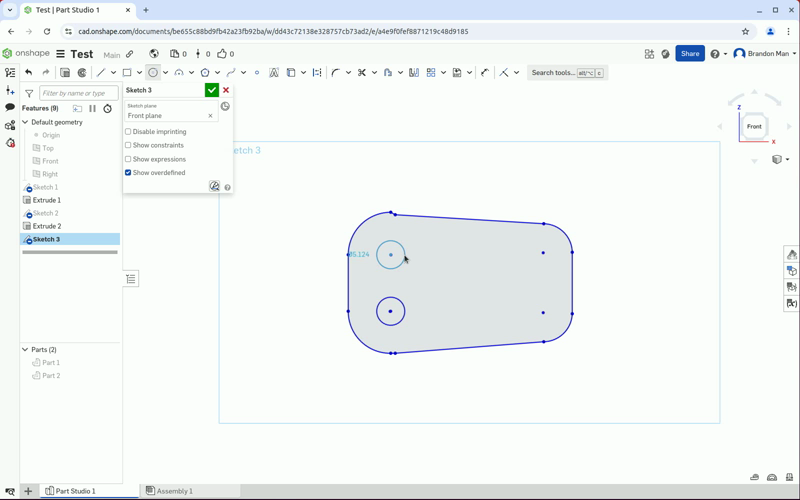
key(c)
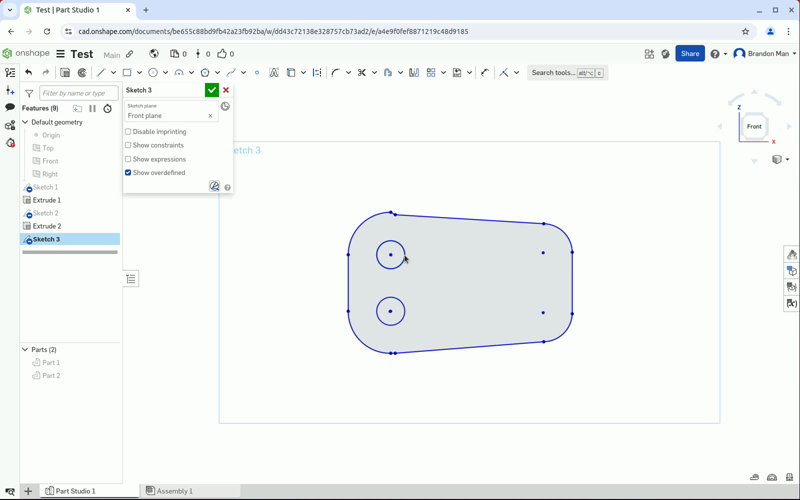
key_down(shift)
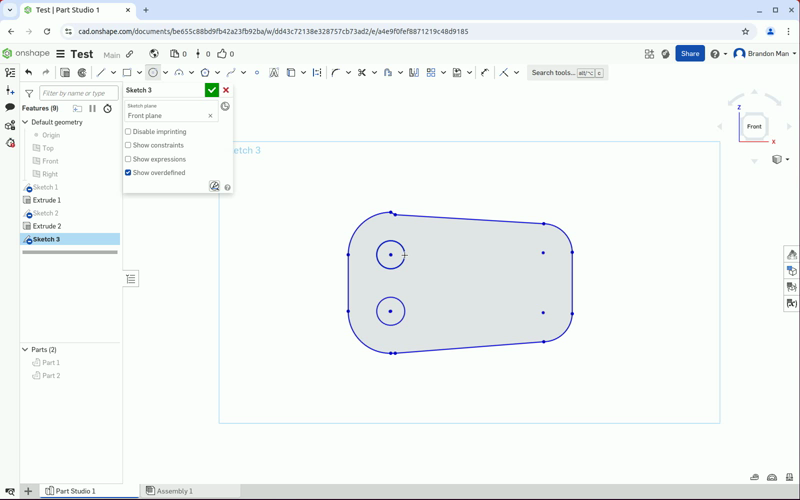
mouse_move(461, 282)
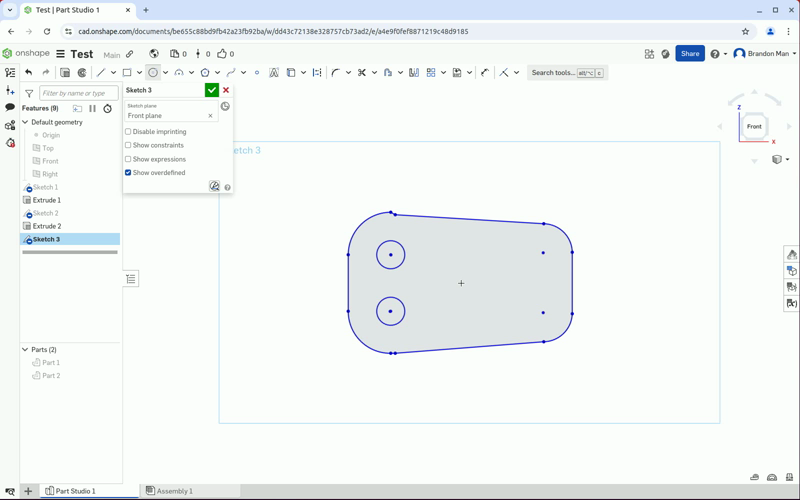
click(461, 282)
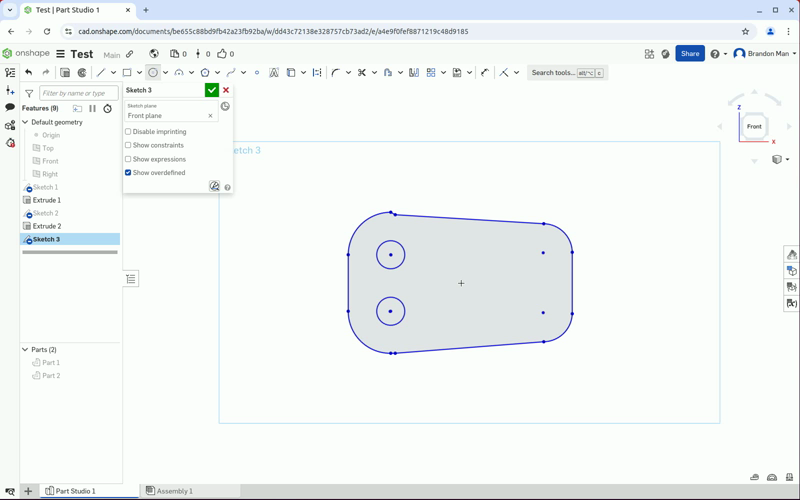
key_up(shift)
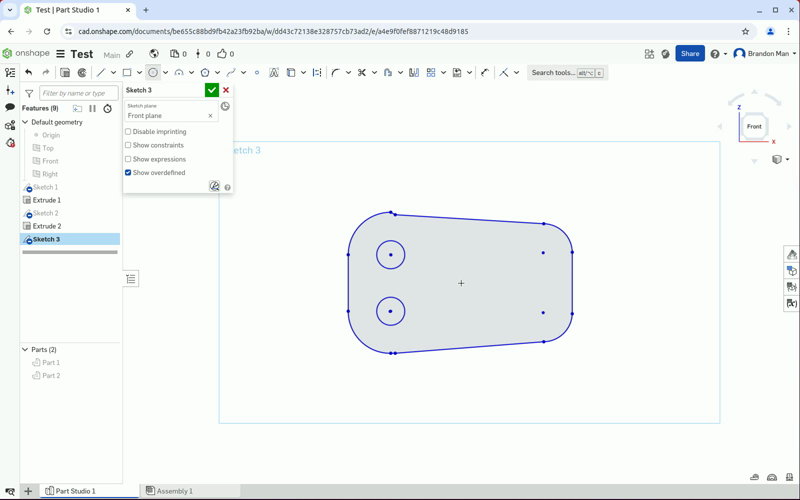
mouse_move(503, 282)
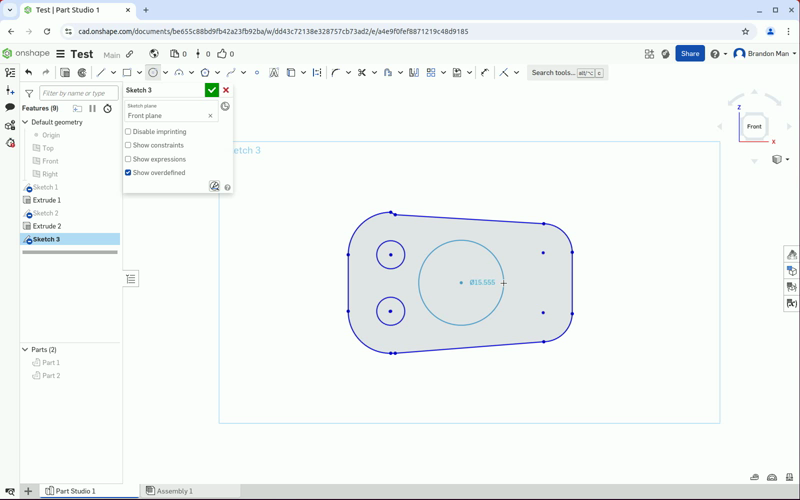
click(503, 282)
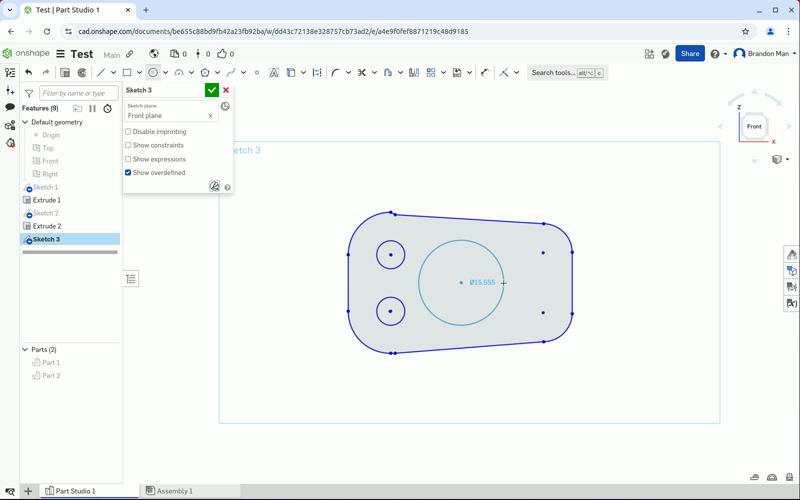
key(esc)
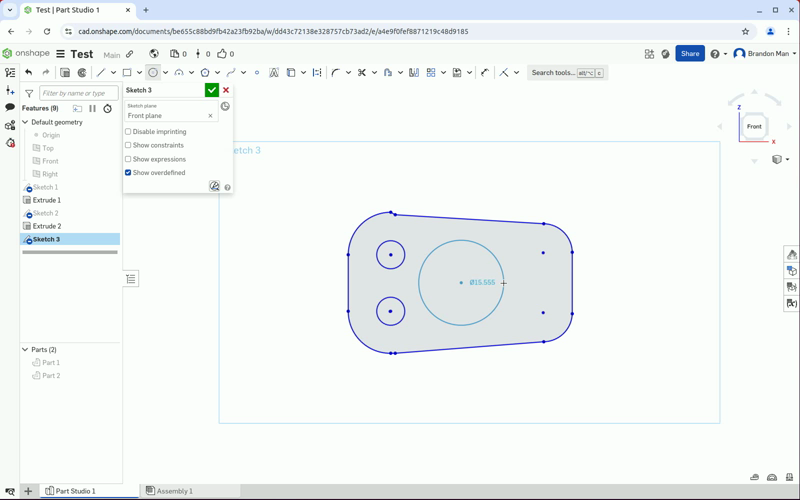
key(c)
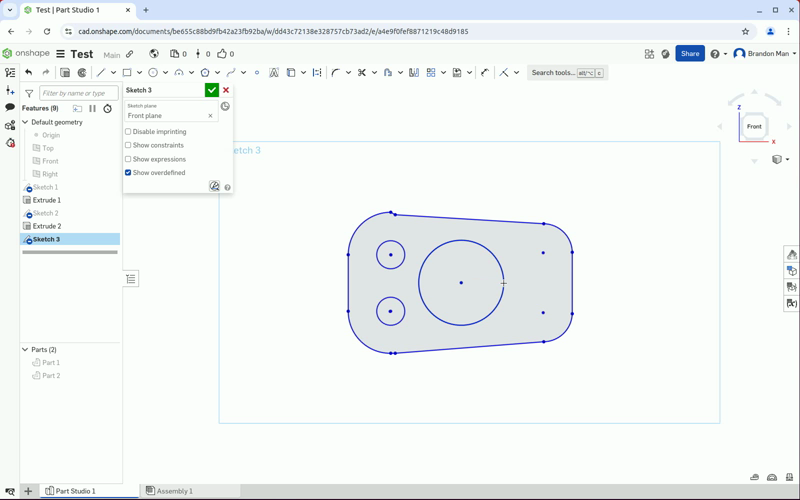
key_down(shift)
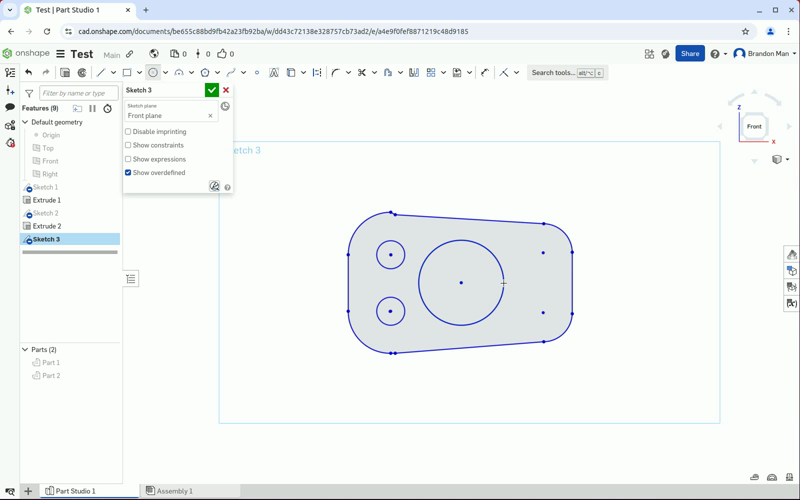
mouse_move(529, 282)
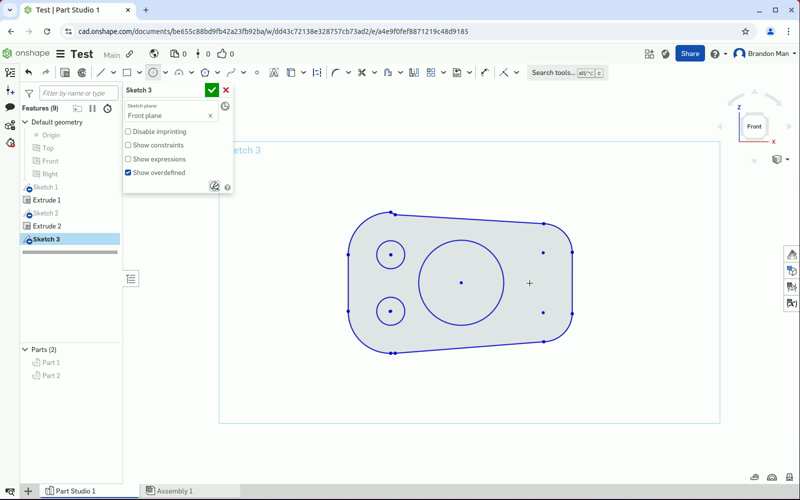
click(529, 282)
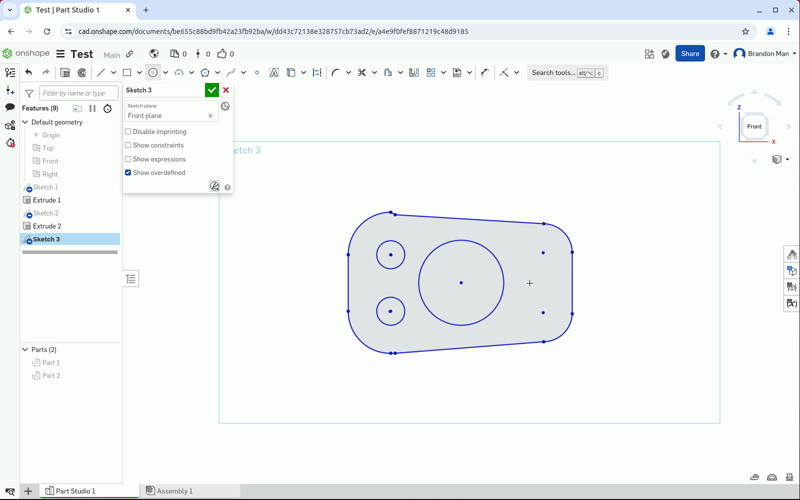
key_up(shift)
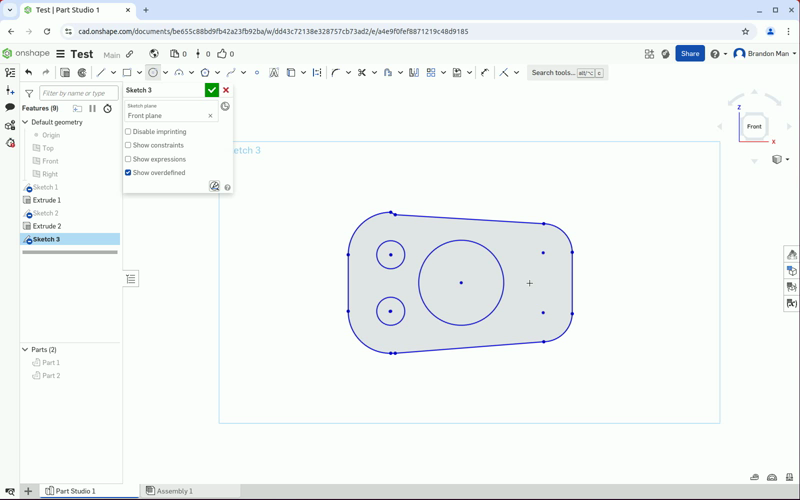
mouse_move(541, 282)
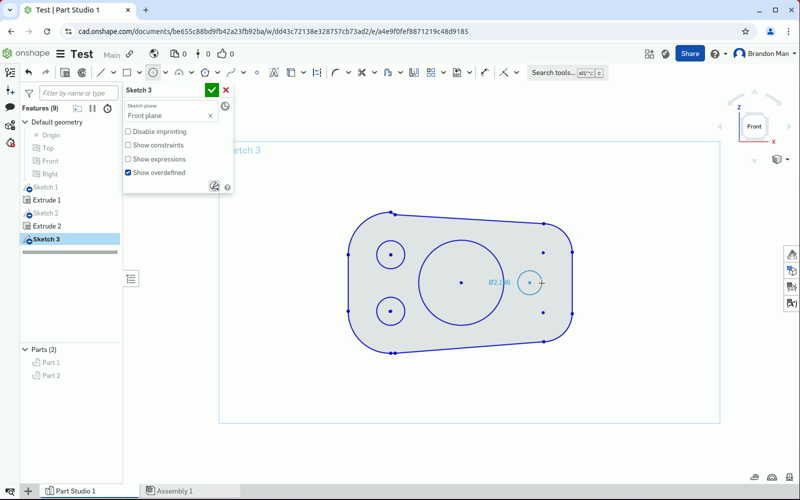
click(541, 282)
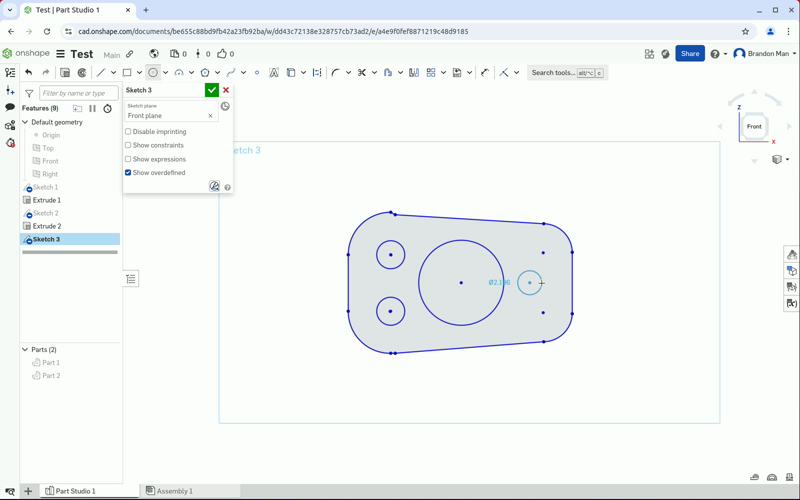
key(esc)
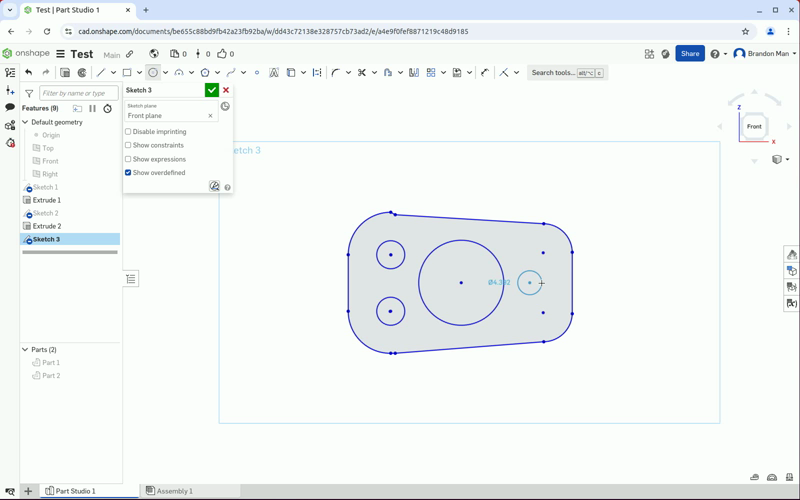
mouse_move(366, 240)
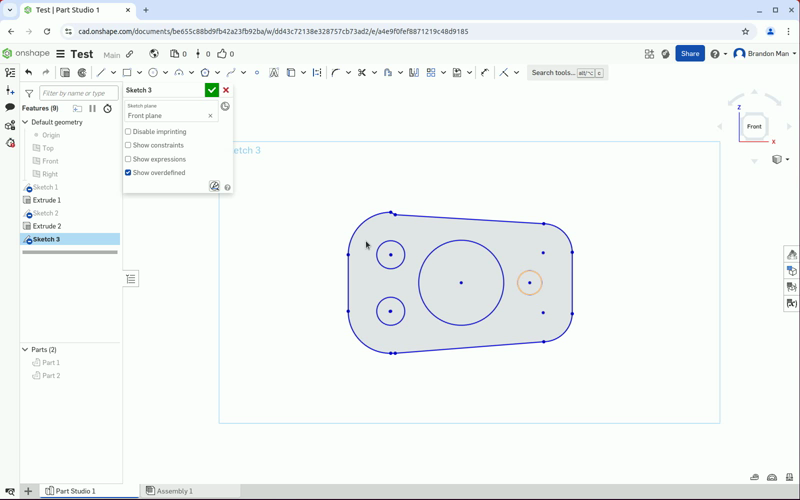
click(366, 240)
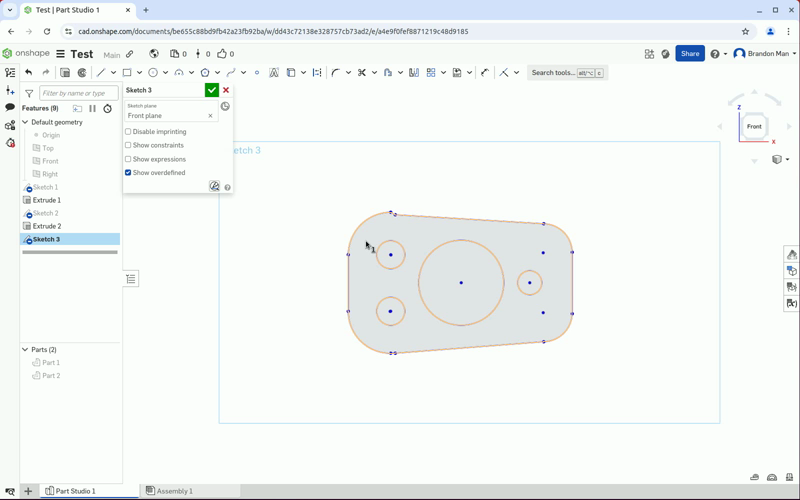
mouse_move(73, 352)
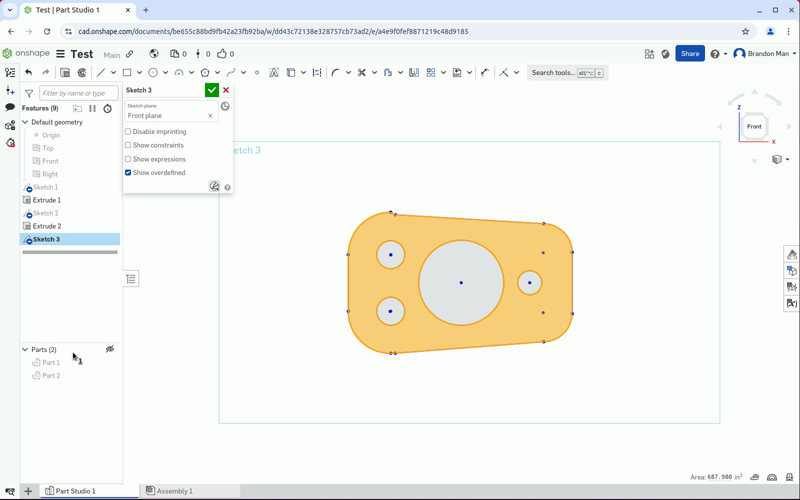
key(shift+y)
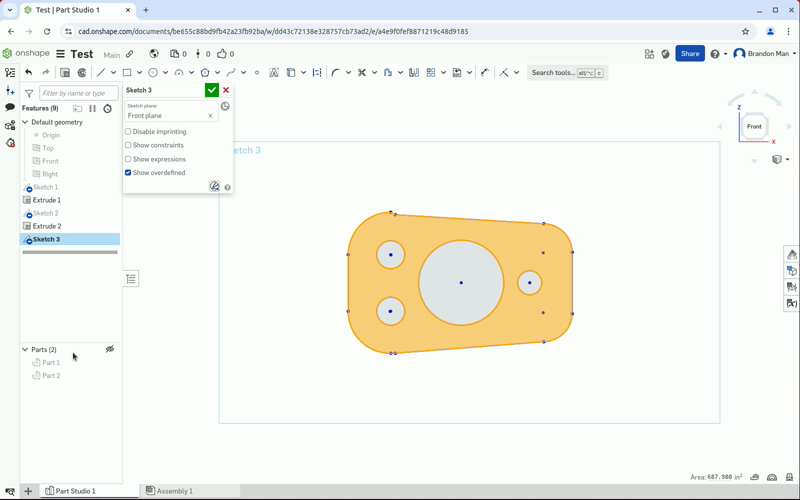
key(shift+e)
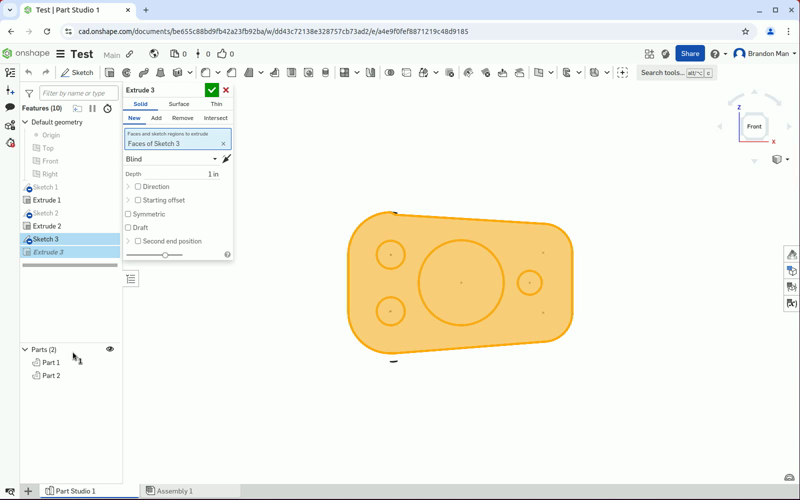
mouse_move(143, 106)
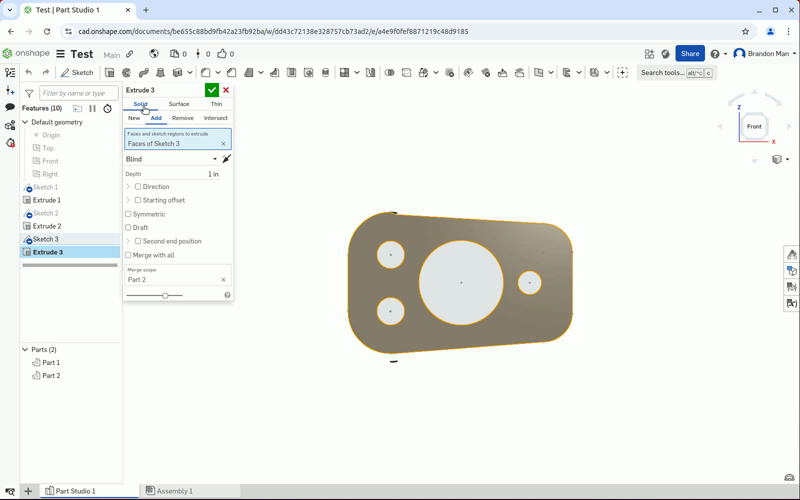
click(143, 106)
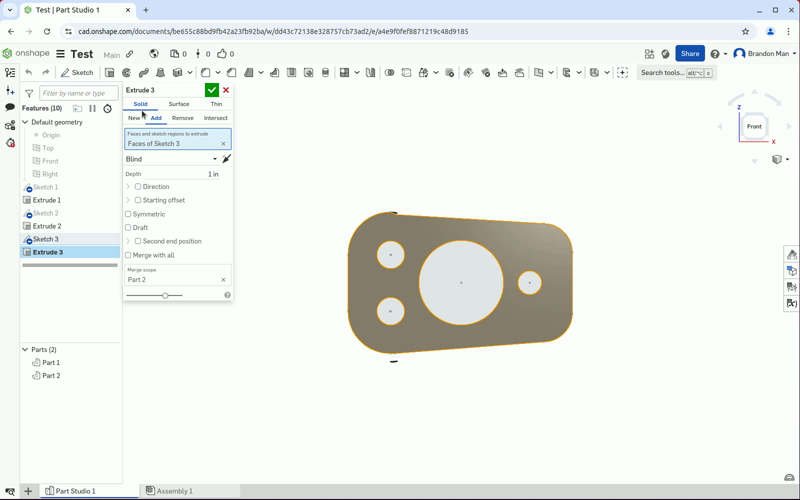
mouse_move(137, 120)
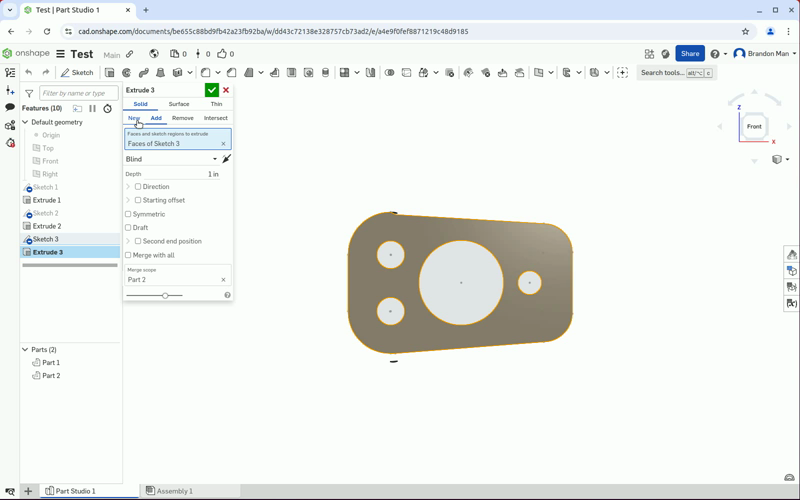
click(137, 120)
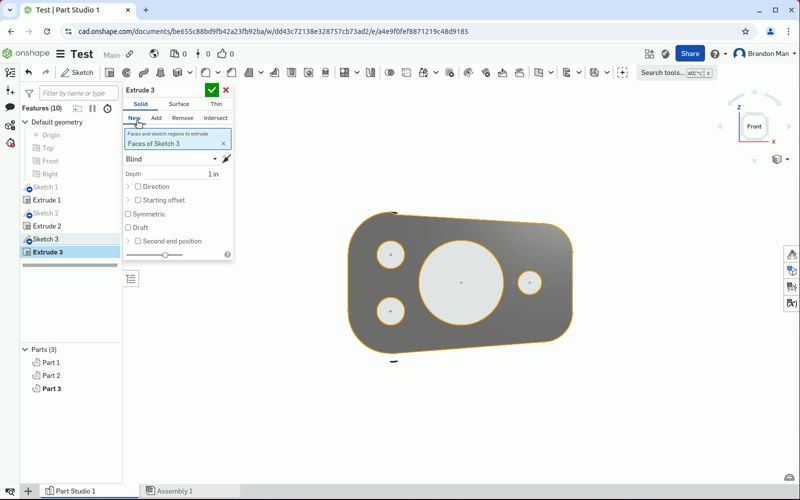
key(tab, 4)
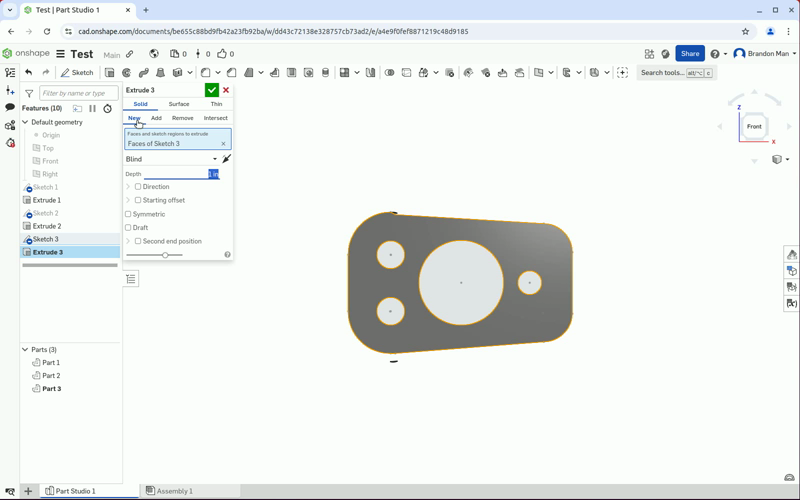
text(14.443)
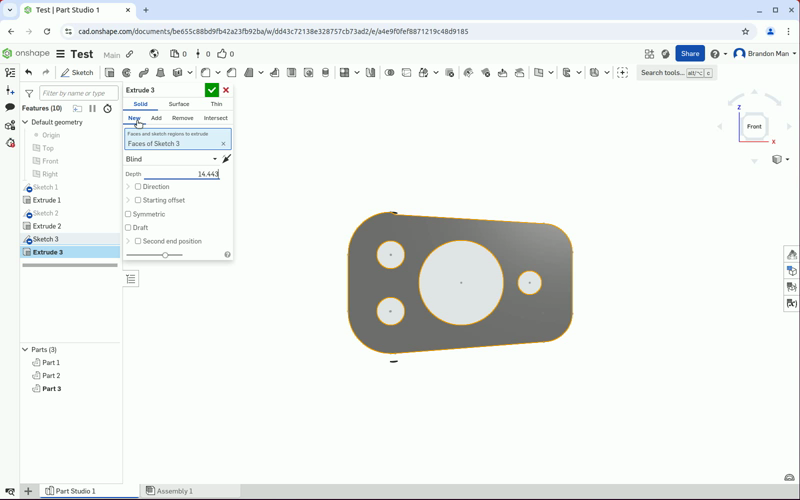
key(enter)
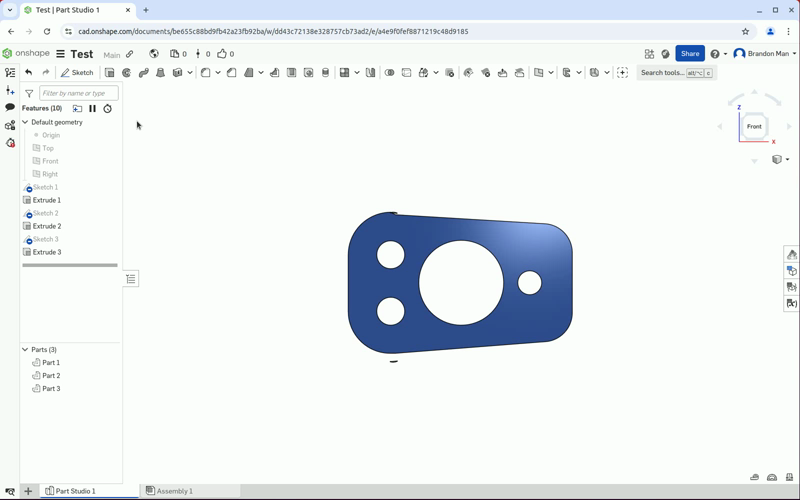
key(shift+h)
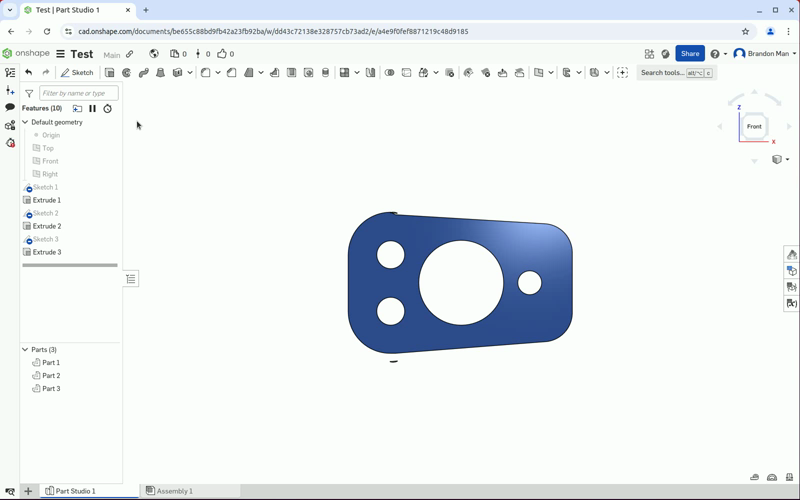
key(shift+h)
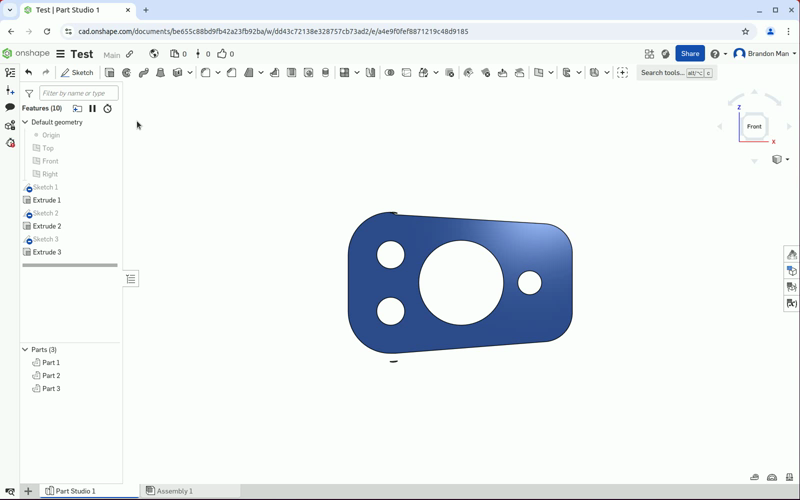
key(shift+7)
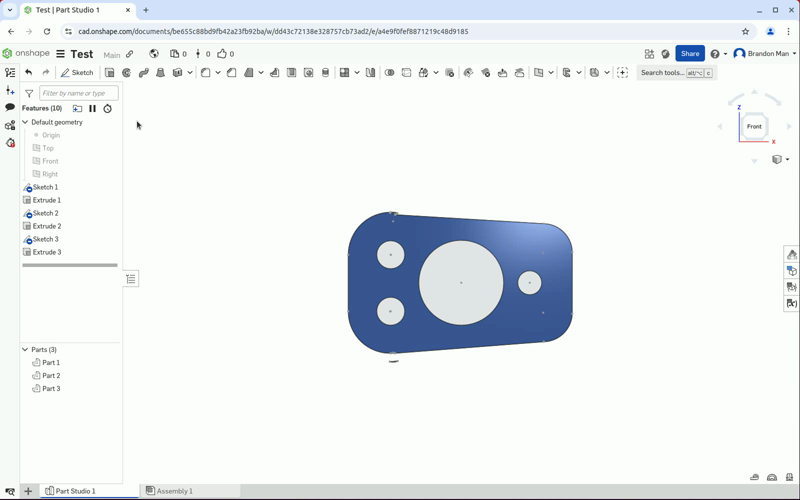
key(left, 2)
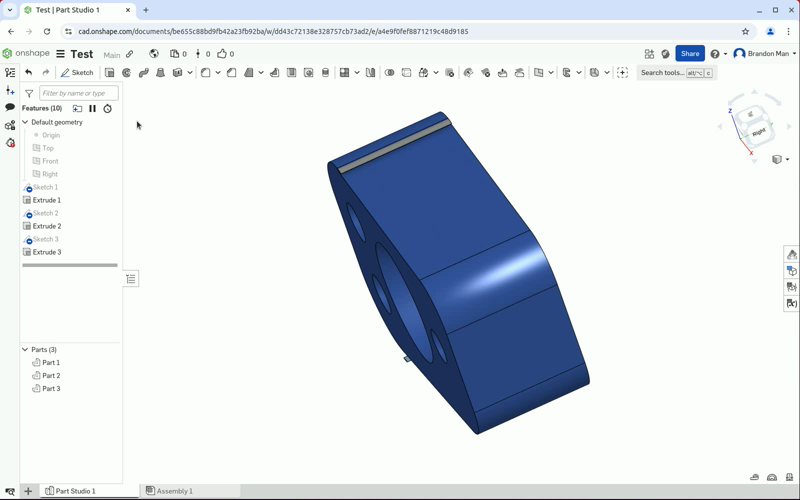
key(down, 2)
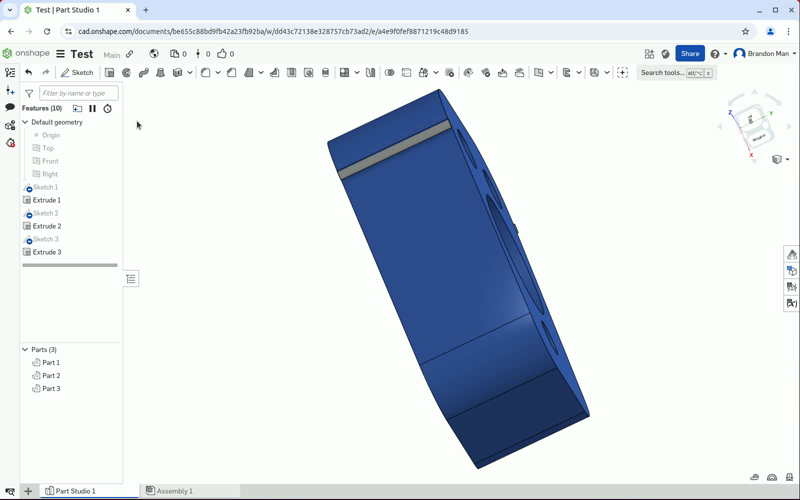
key(up, 2)
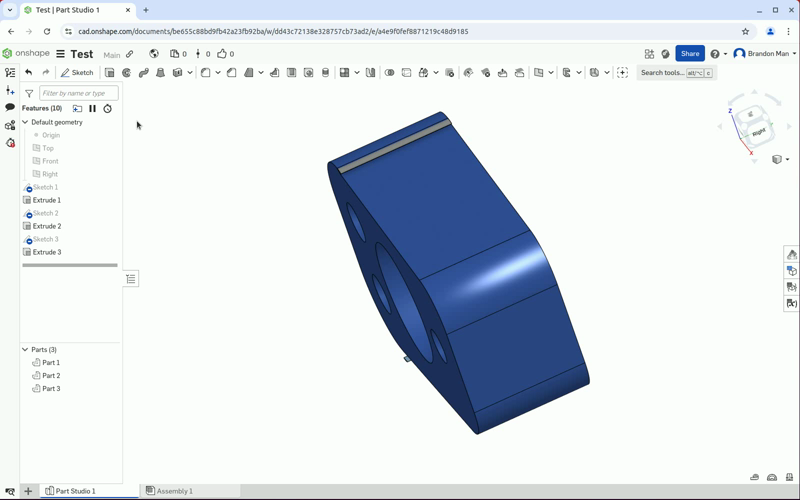
key(right, 2)
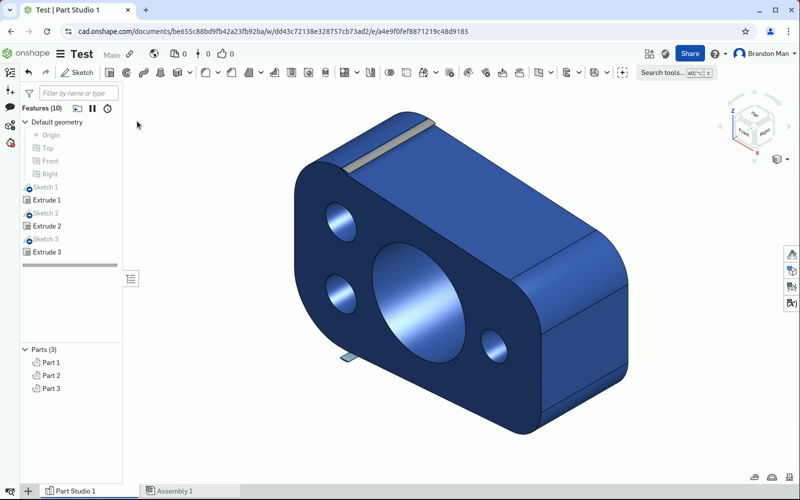
mouse_move(73, 189)
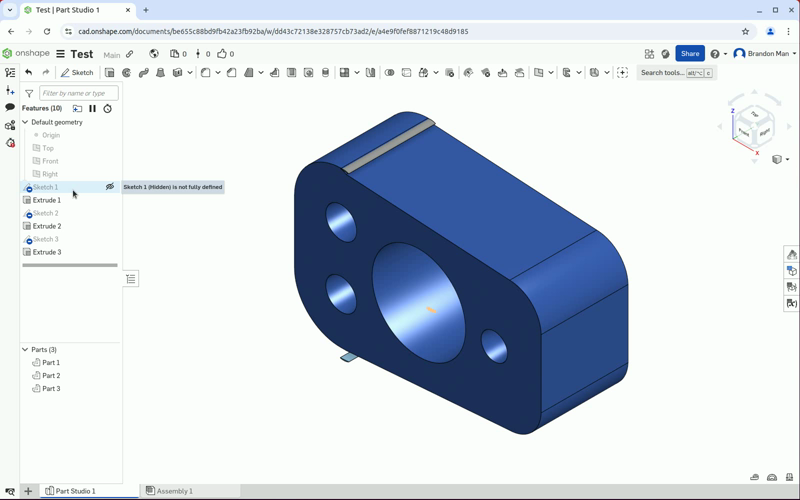
click(73, 189)